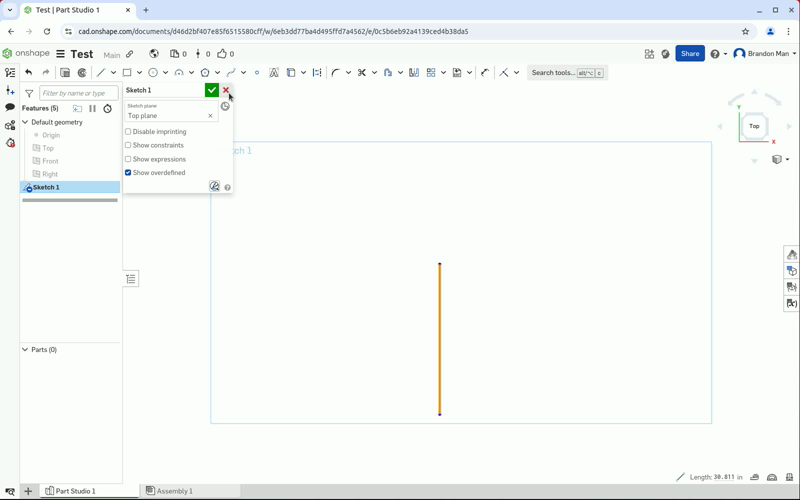
key(shift+h)
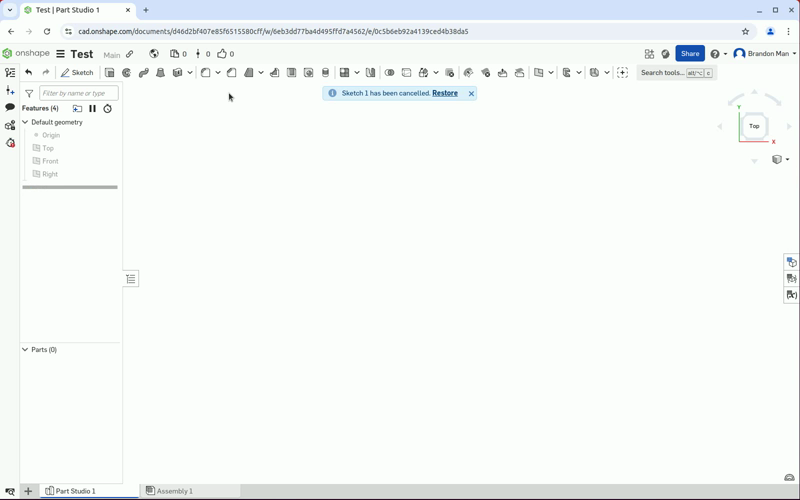
mouse_move(73, 352)
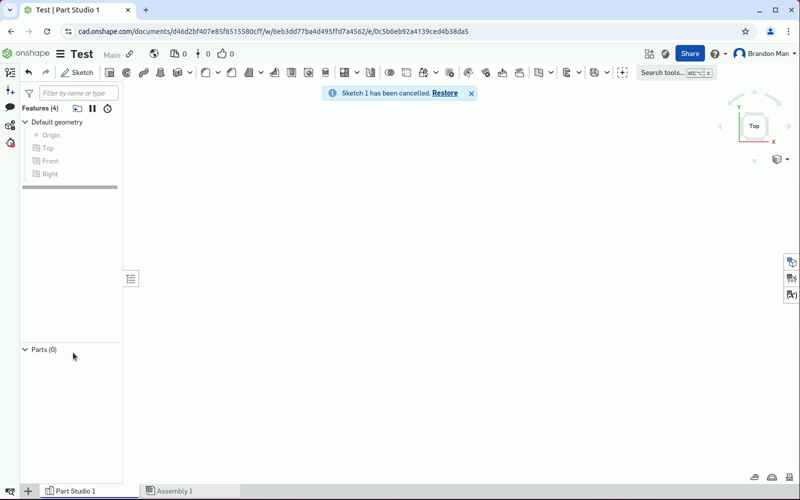
key(y)
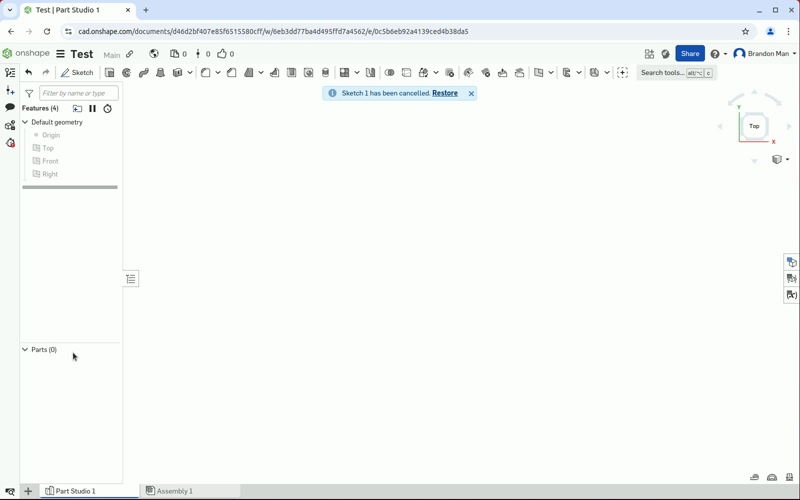
key(shift+p)
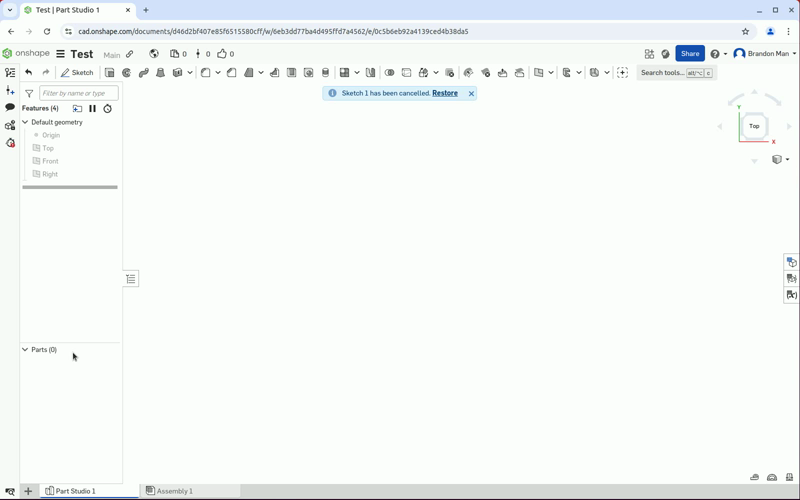
key(space)
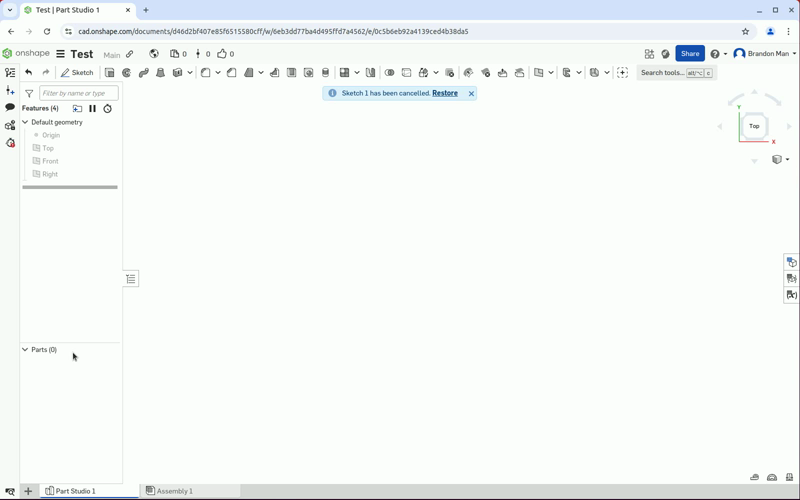
key_down(shift)
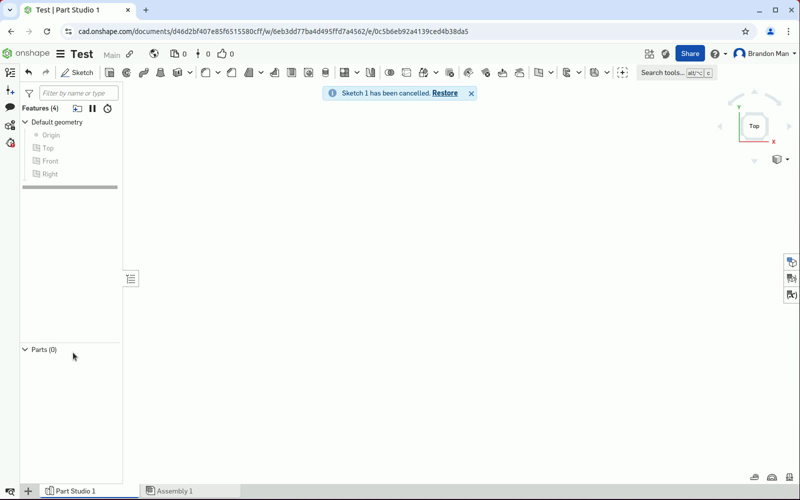
key(up)
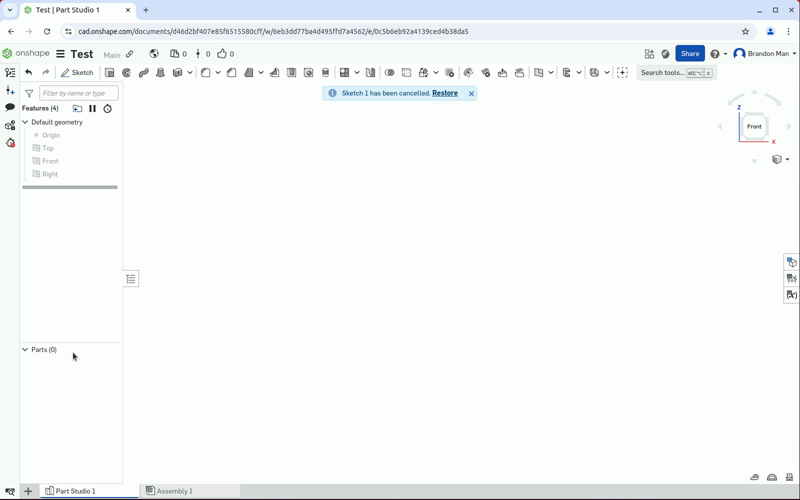
key_up(shift)
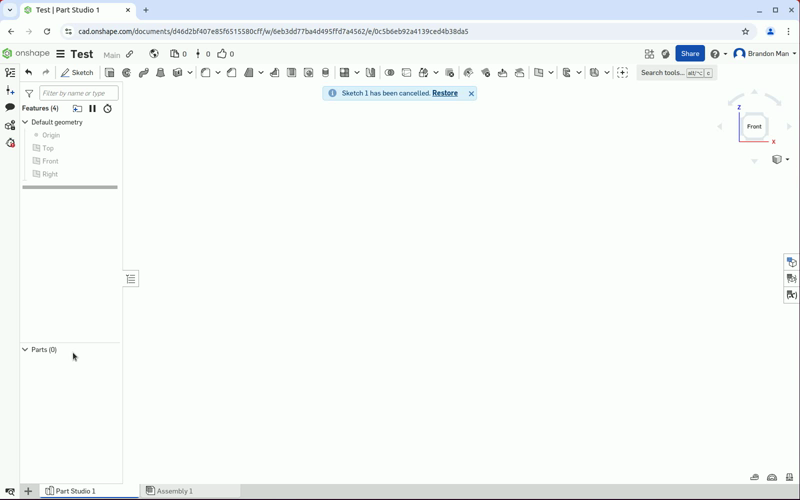
mouse_move(73, 352)
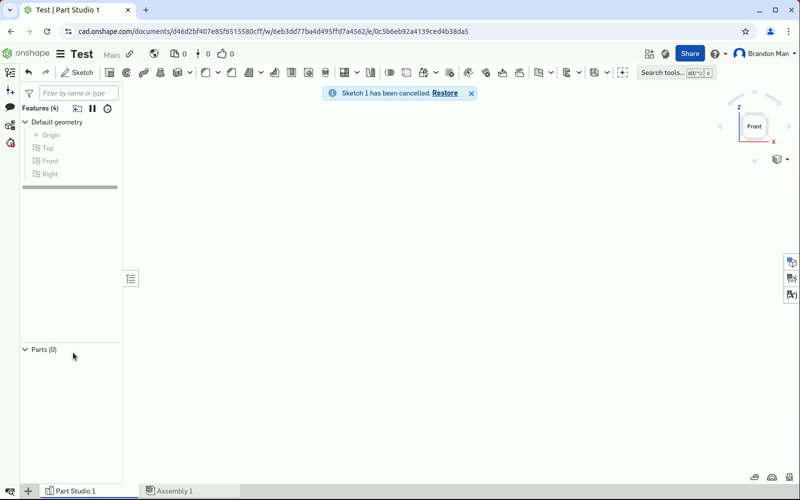
key(shift+y)
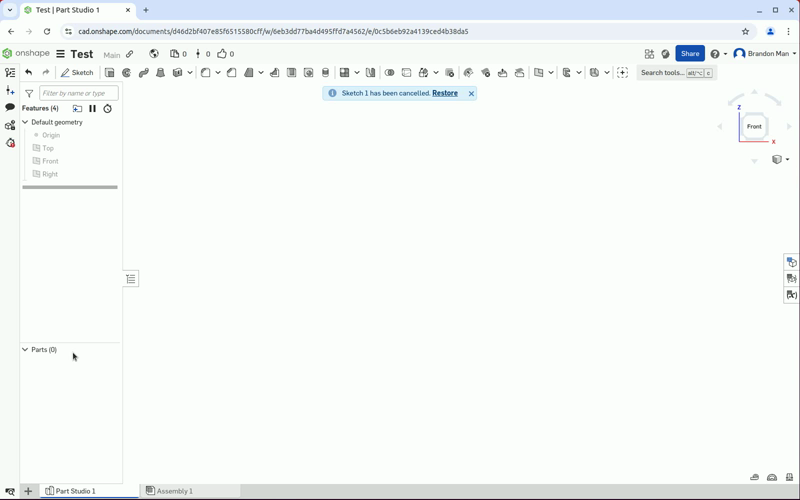
key(shift+s)
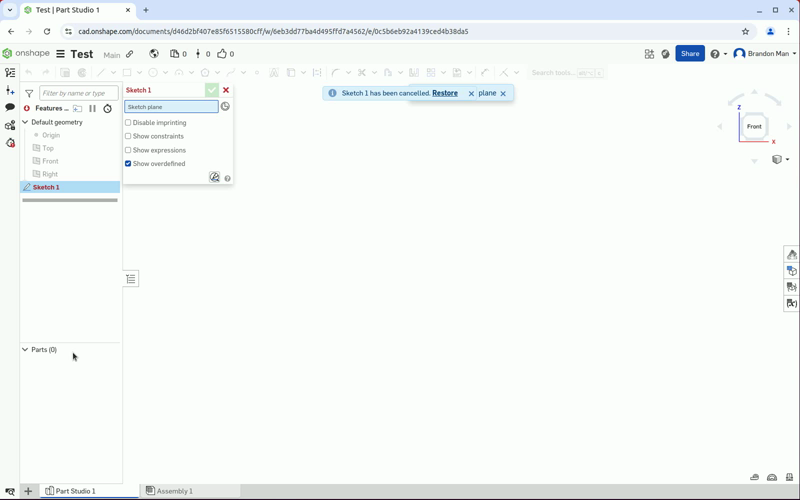
mouse_move(73, 163)
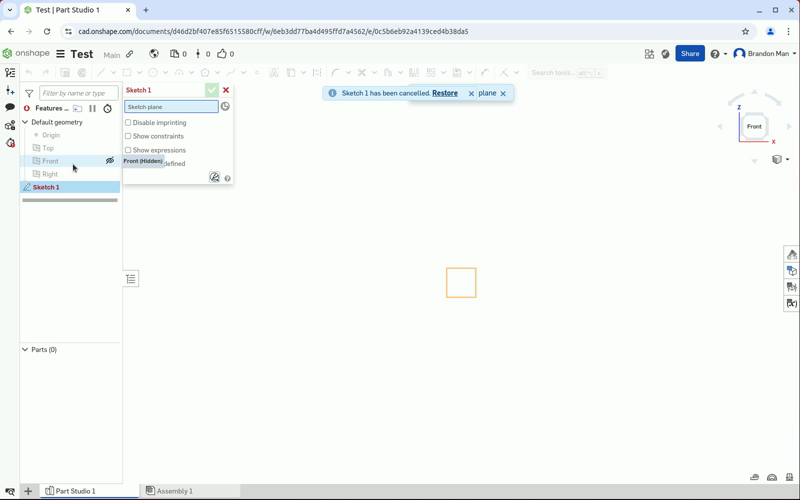
click(73, 163)
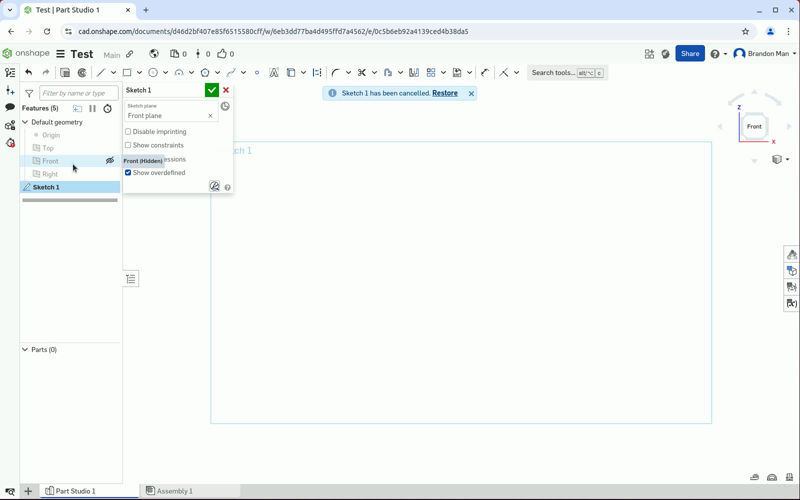
mouse_move(73, 352)
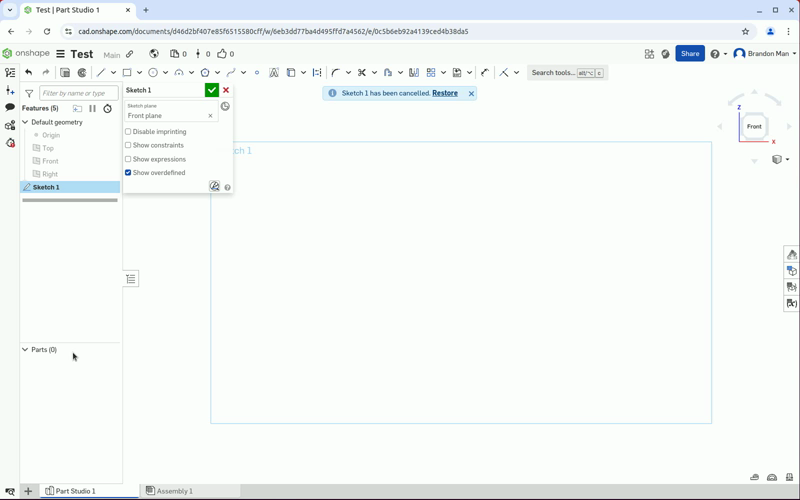
key(y)
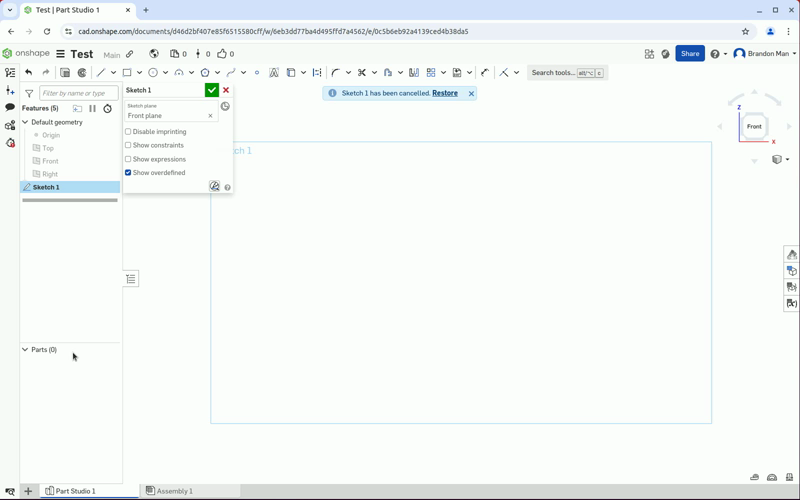
key(c)
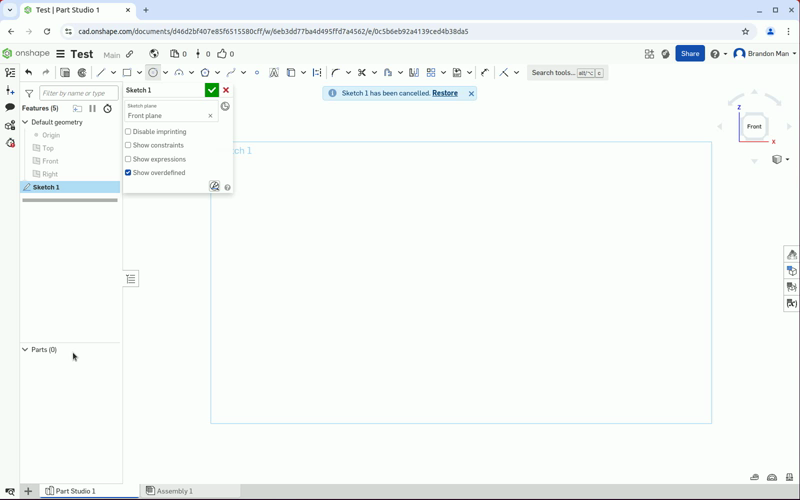
key_down(shift)
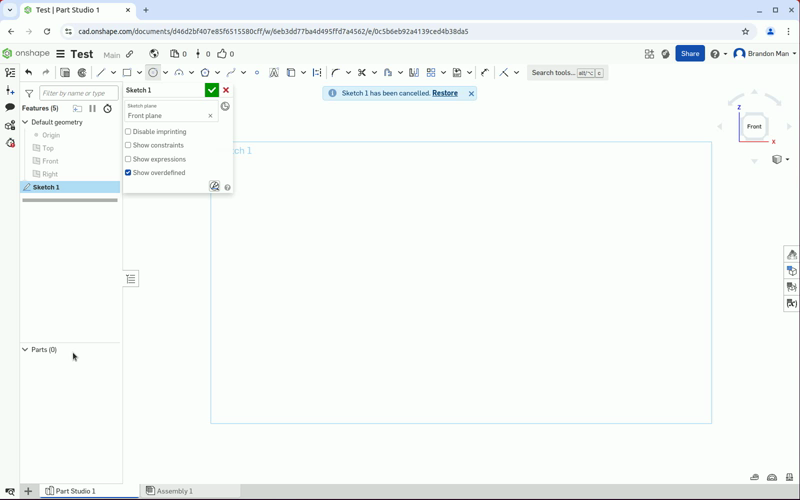
mouse_move(460, 282)
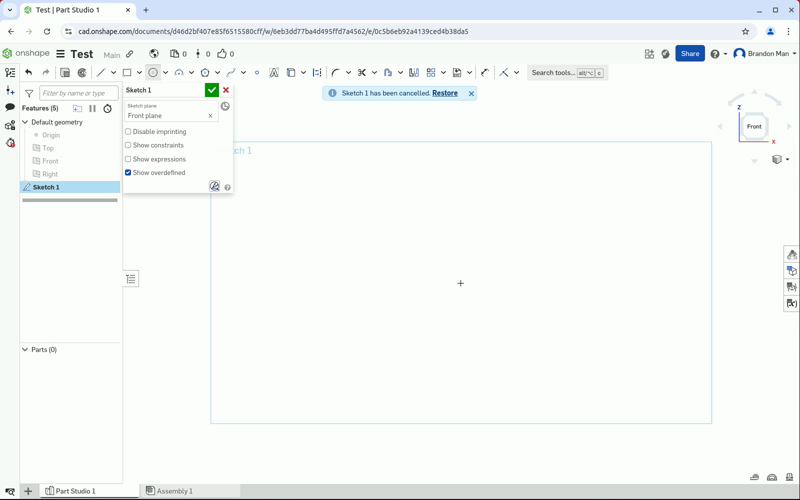
click(460, 282)
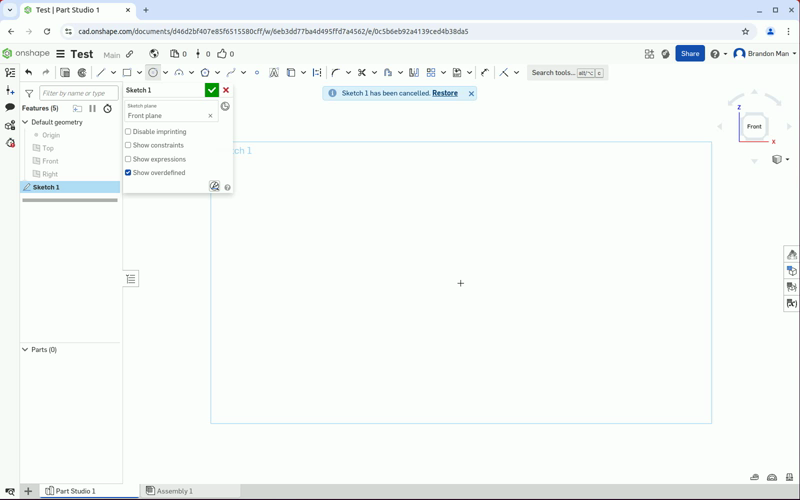
key_up(shift)
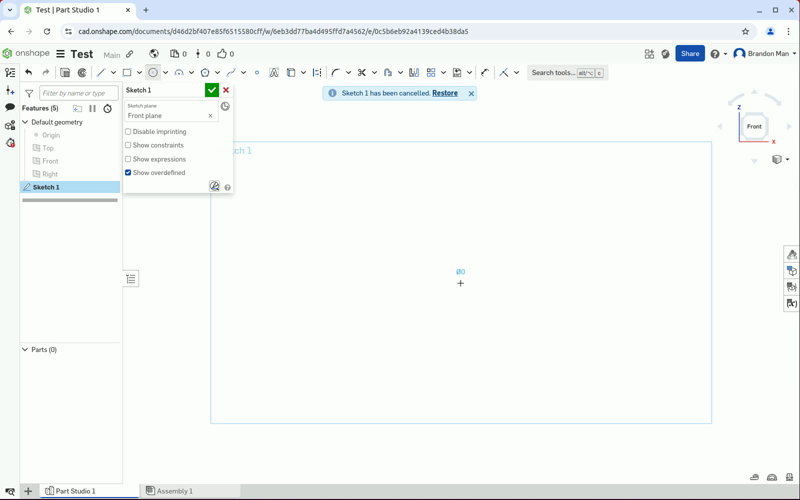
mouse_move(505, 282)
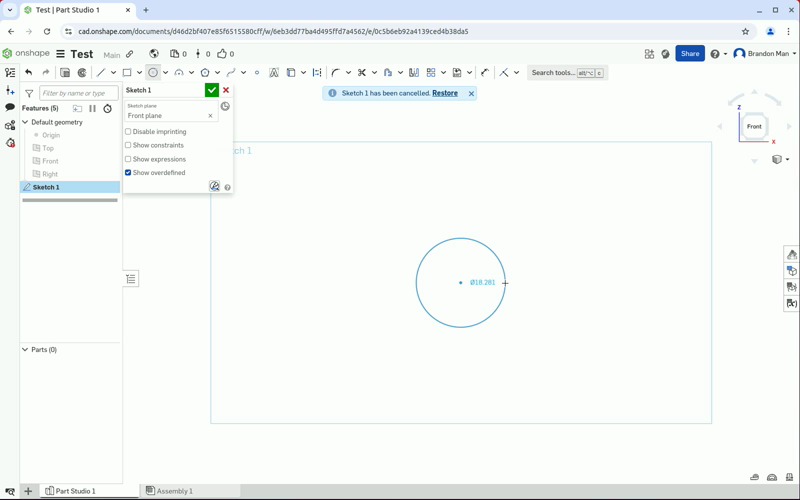
click(505, 282)
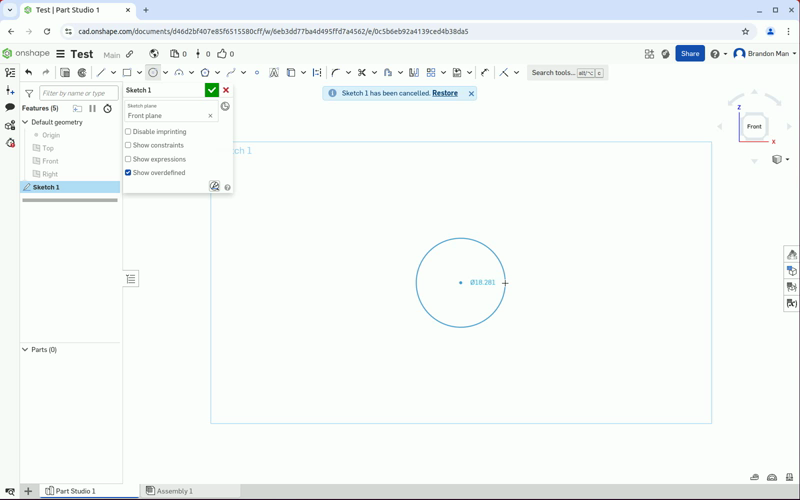
key(esc)
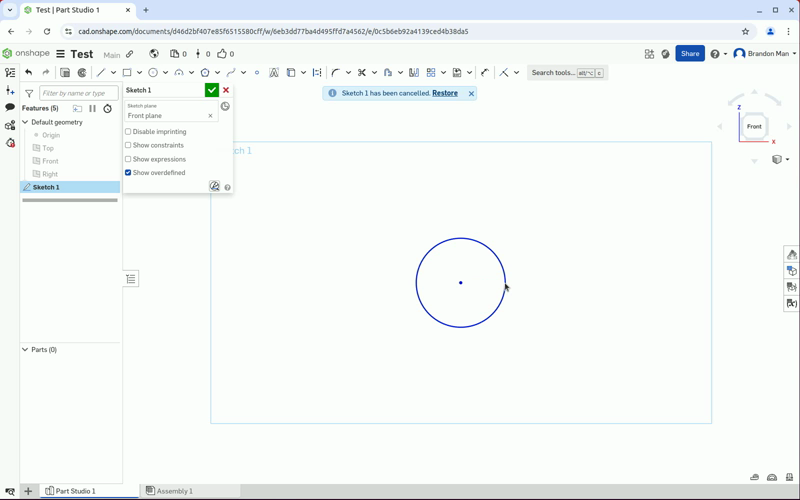
key(l)
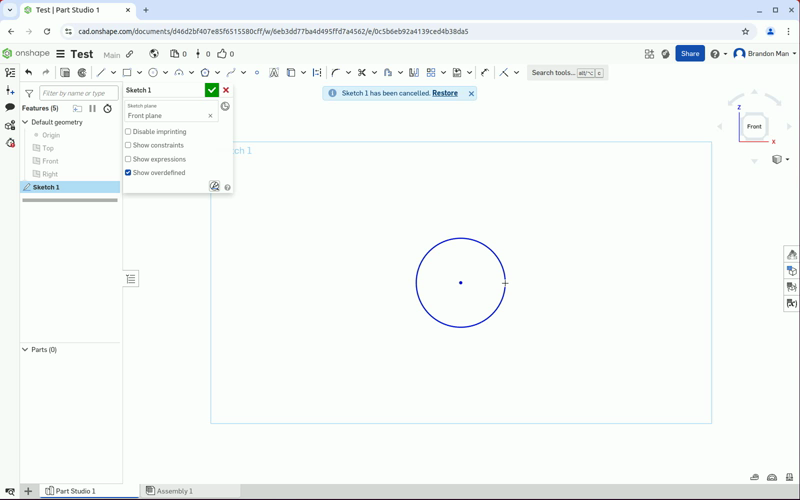
key_down(shift)
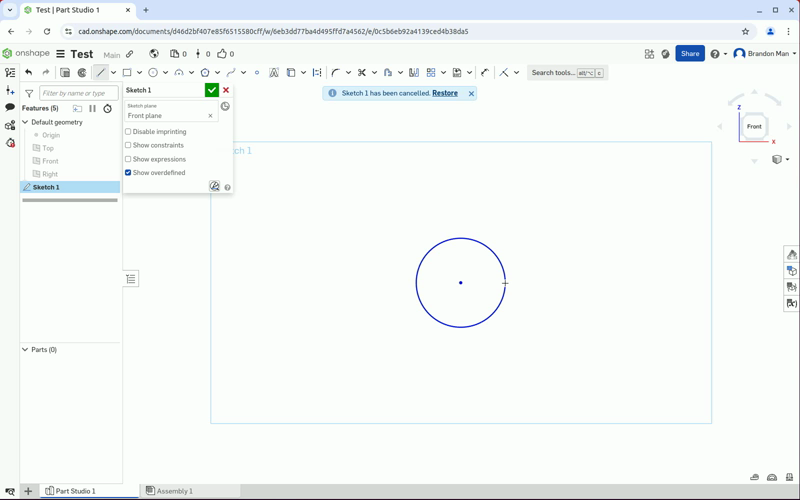
mouse_move(431, 290)
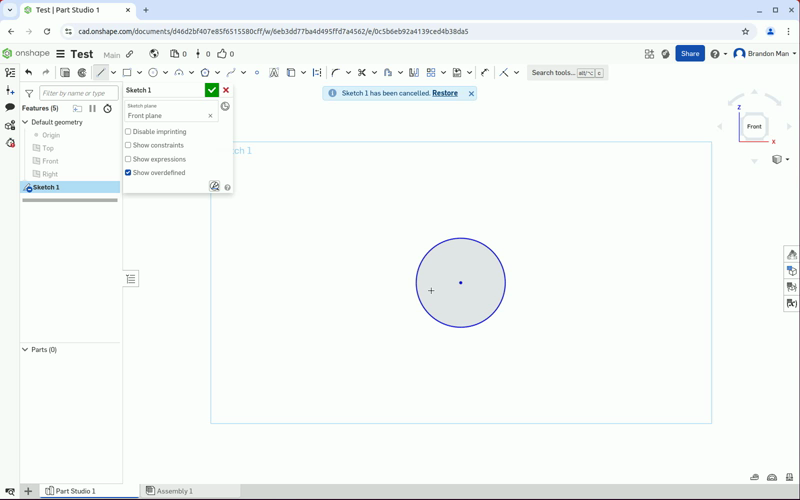
click(431, 290)
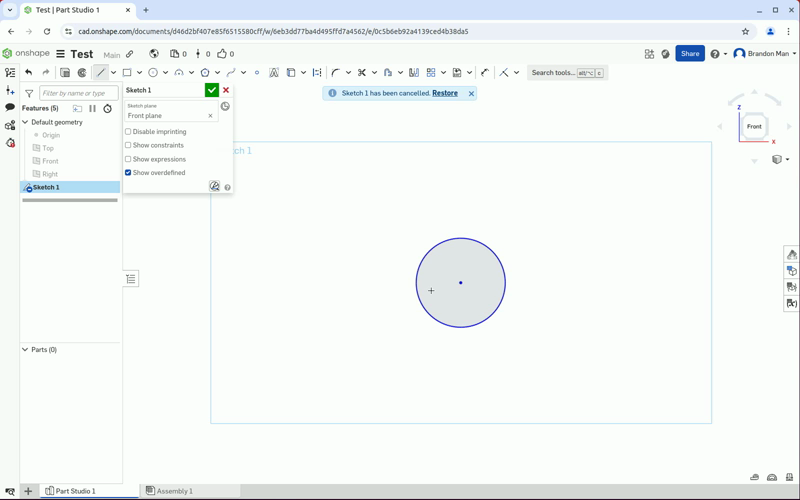
key_up(shift)
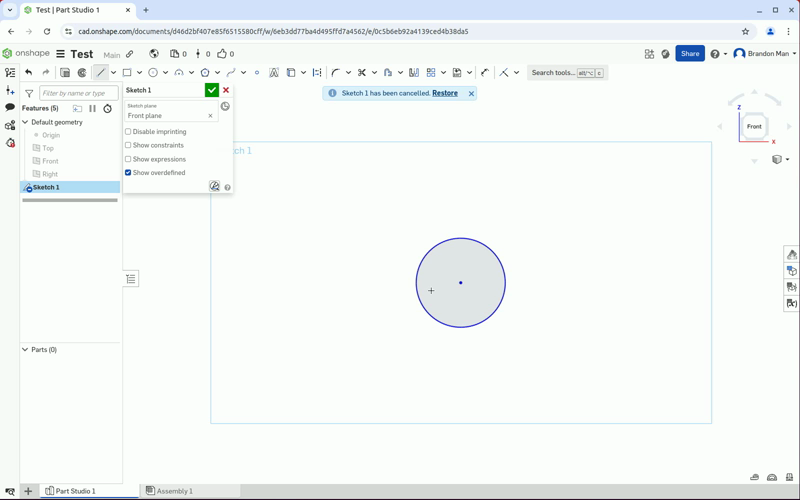
key_down(shift)
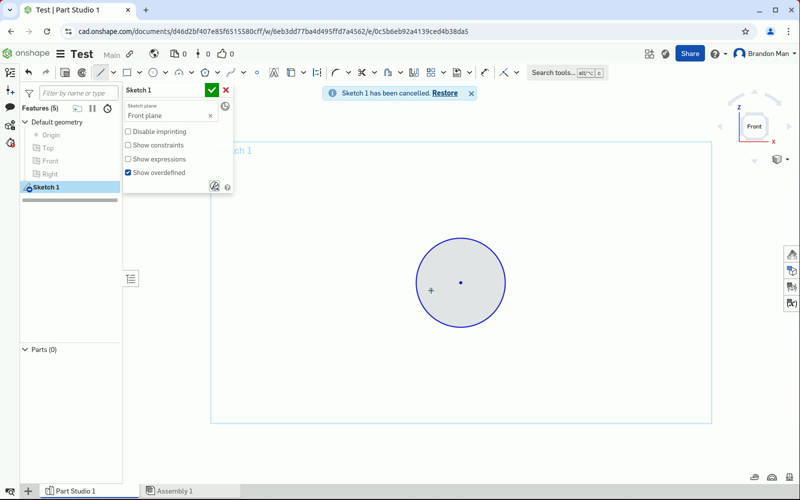
mouse_move(461, 290)
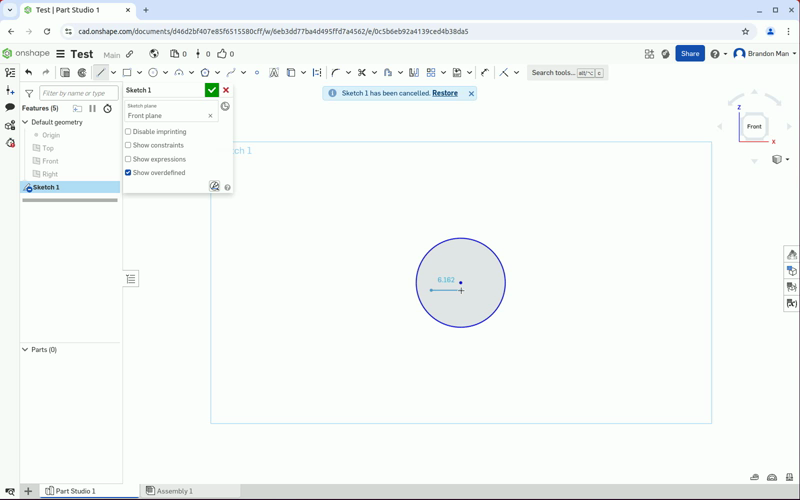
mouse_move(439, 290)
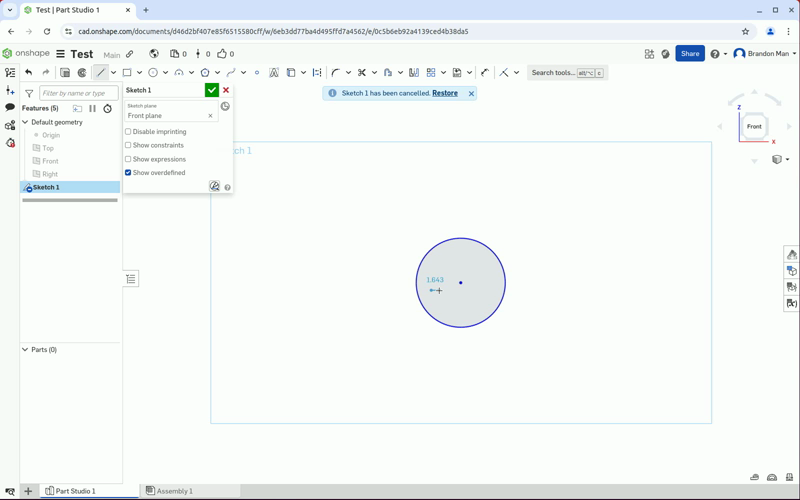
click(439, 290)
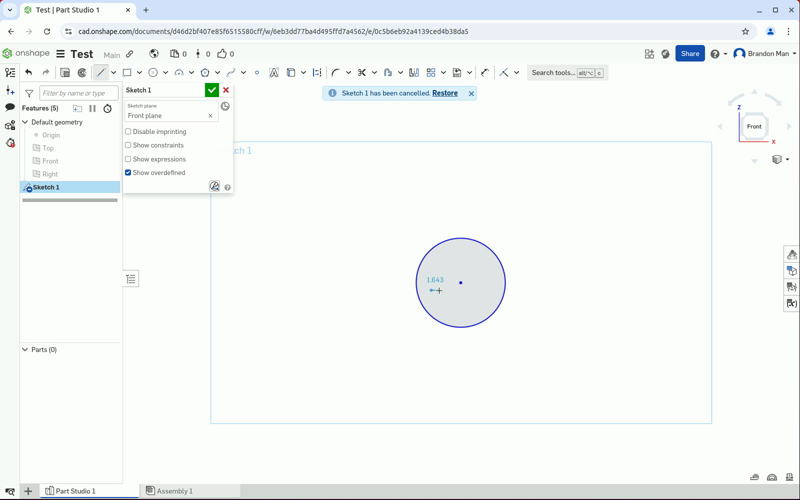
key_up(shift)
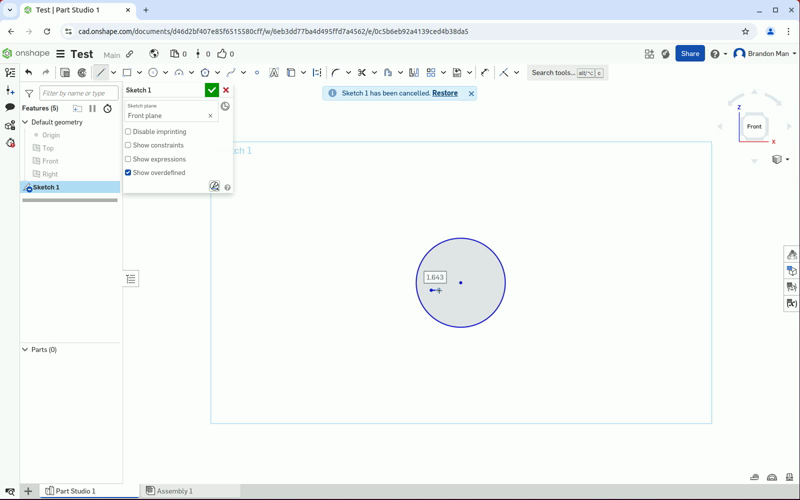
key(esc)
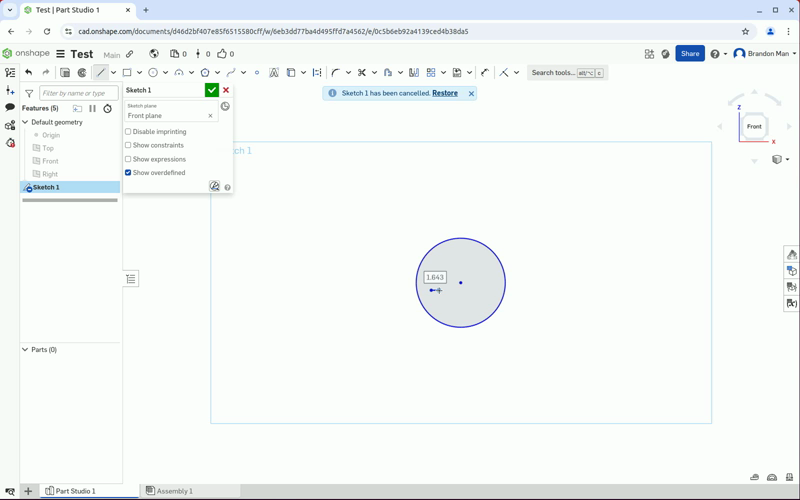
key(a)
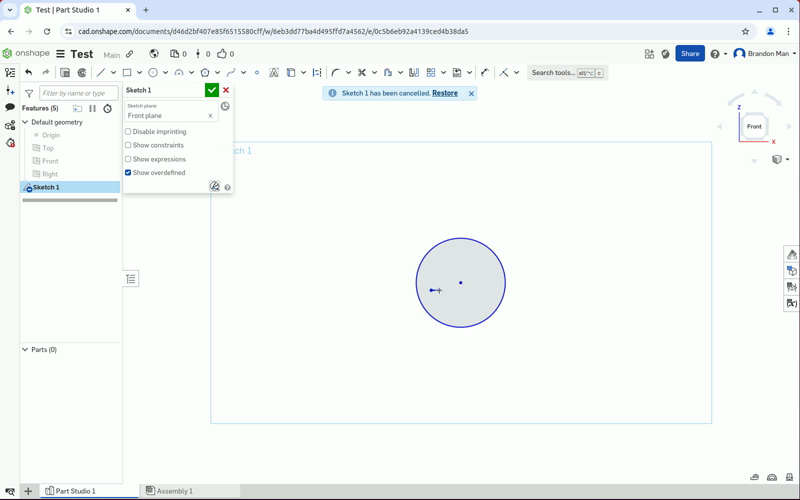
mouse_move(439, 290)
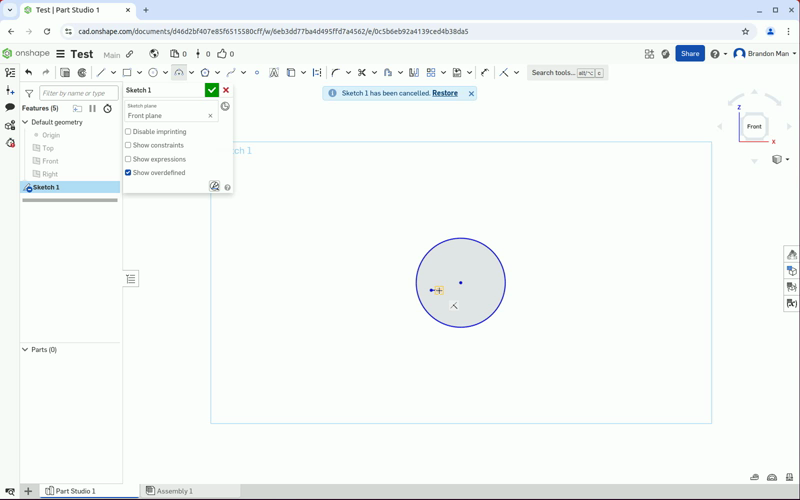
click(439, 290)
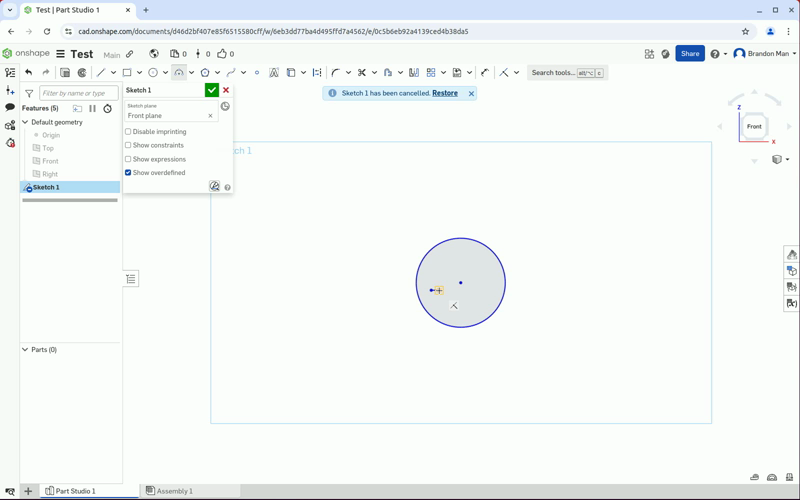
key_down(shift)
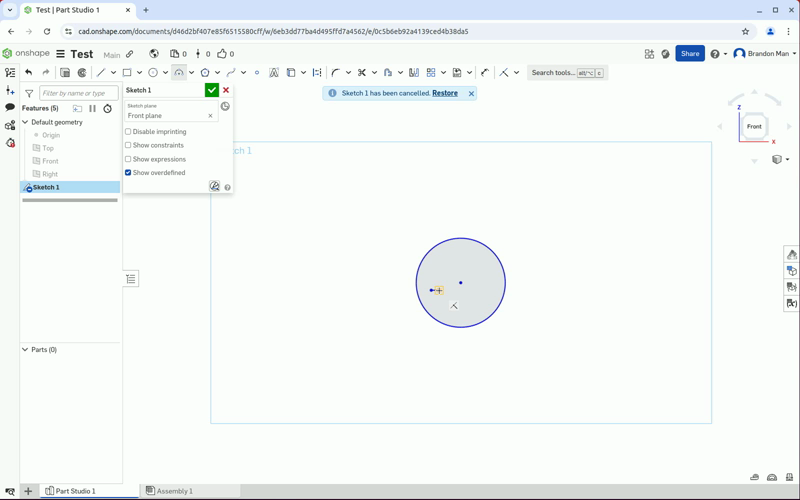
mouse_move(481, 290)
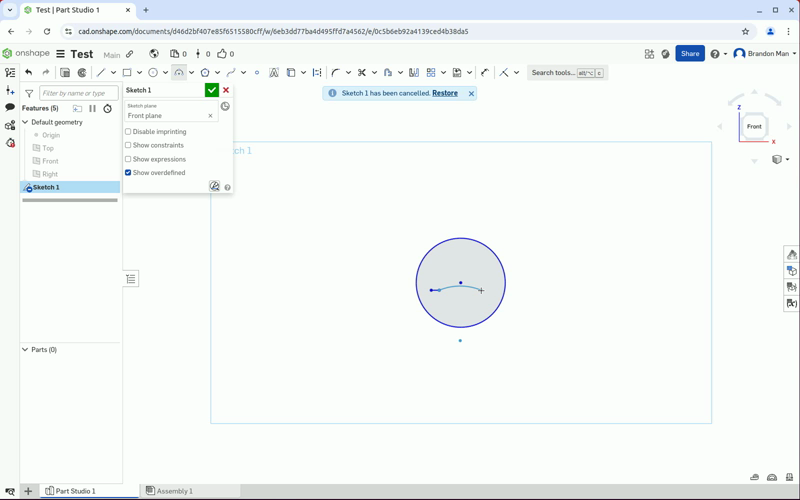
click(481, 290)
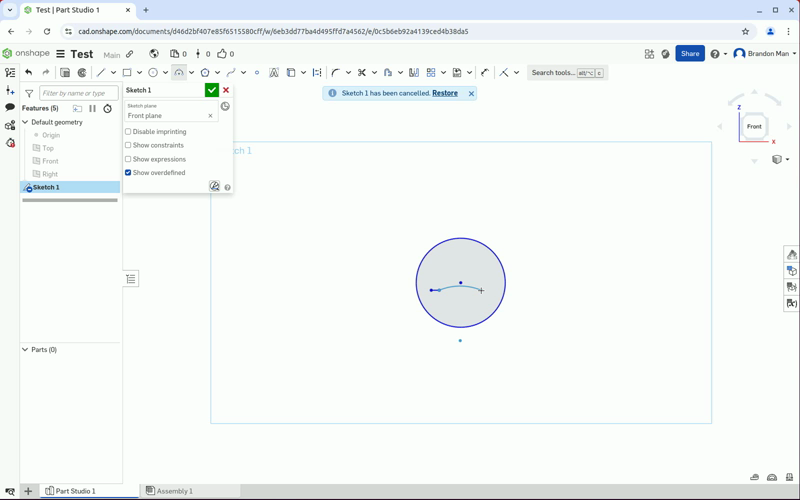
mouse_move(460, 305)
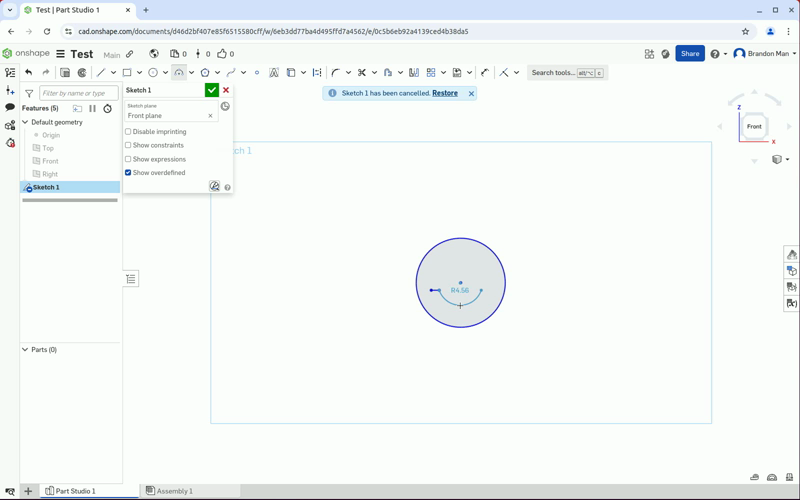
click(460, 305)
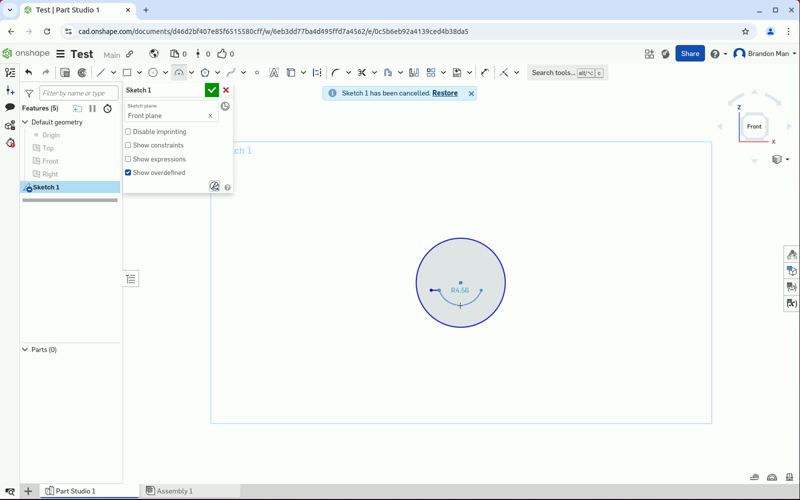
key_up(shift)
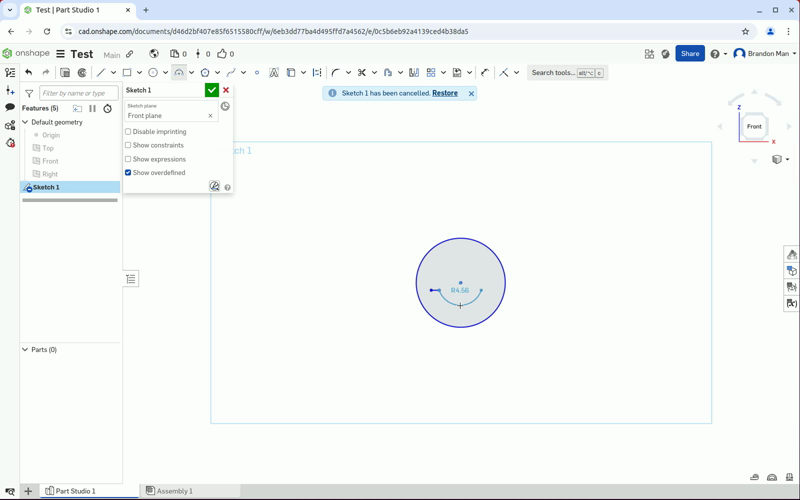
key(esc)
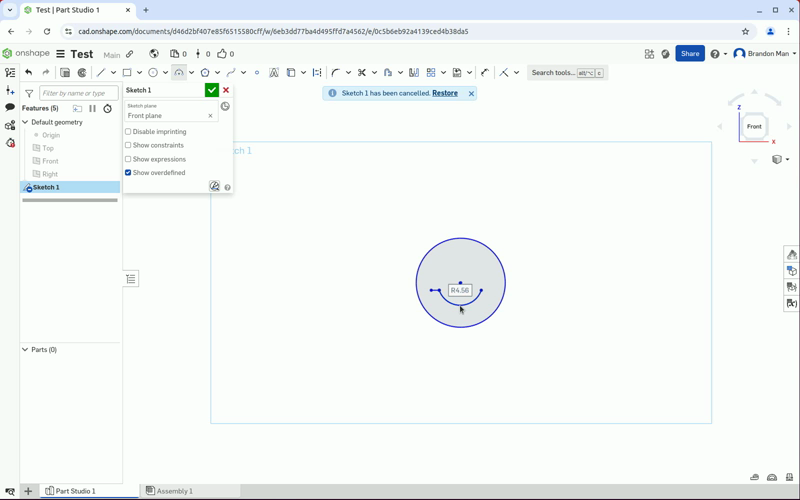
key(l)
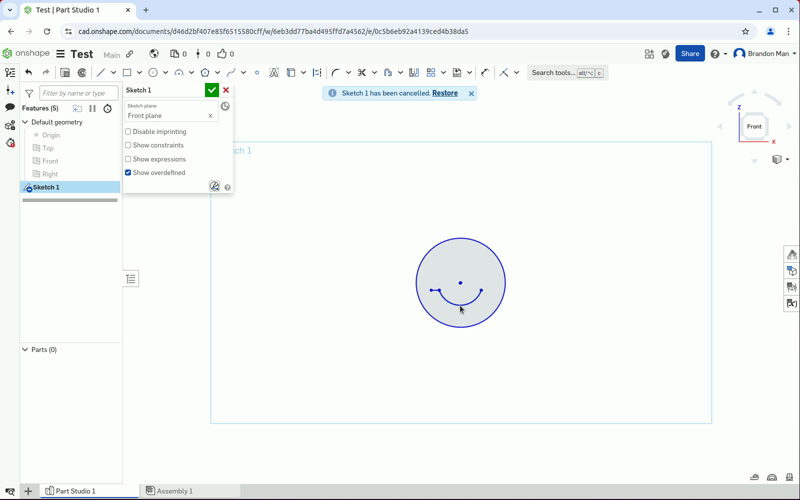
mouse_move(481, 290)
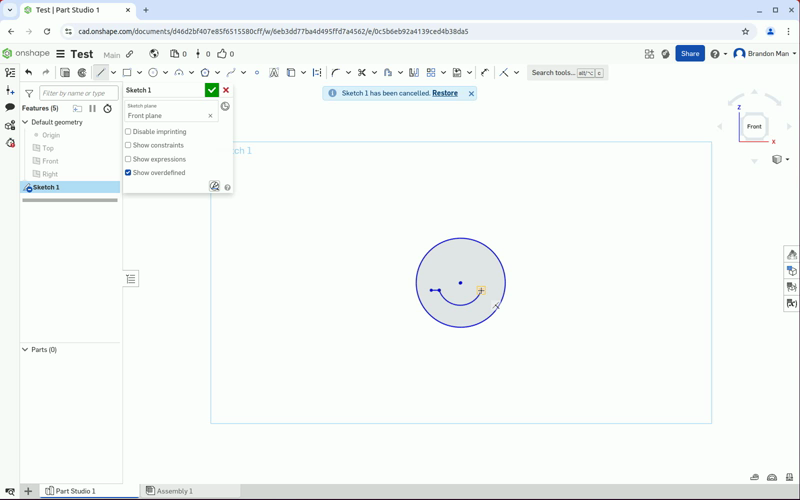
click(481, 290)
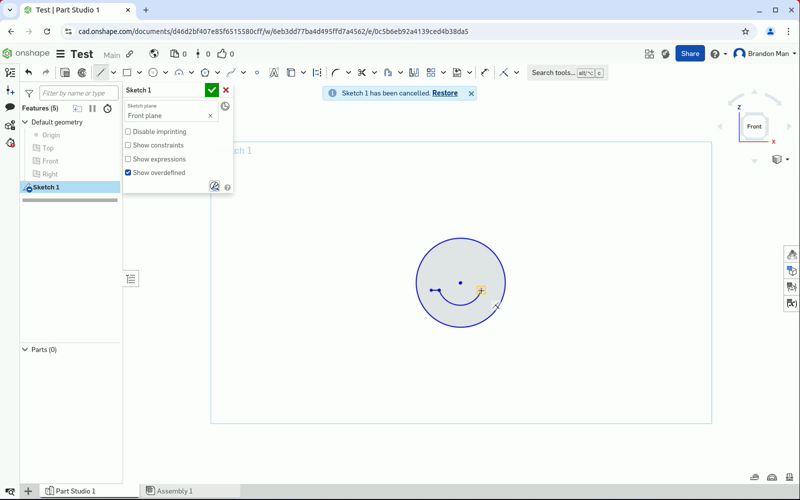
key_down(shift)
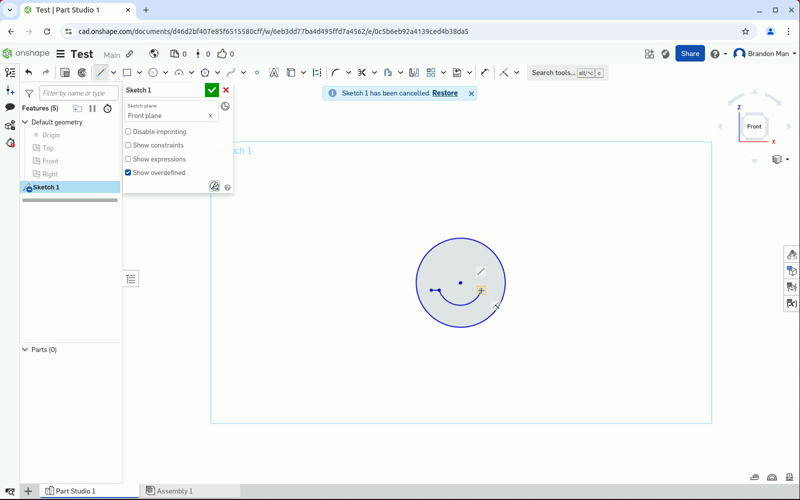
mouse_move(511, 290)
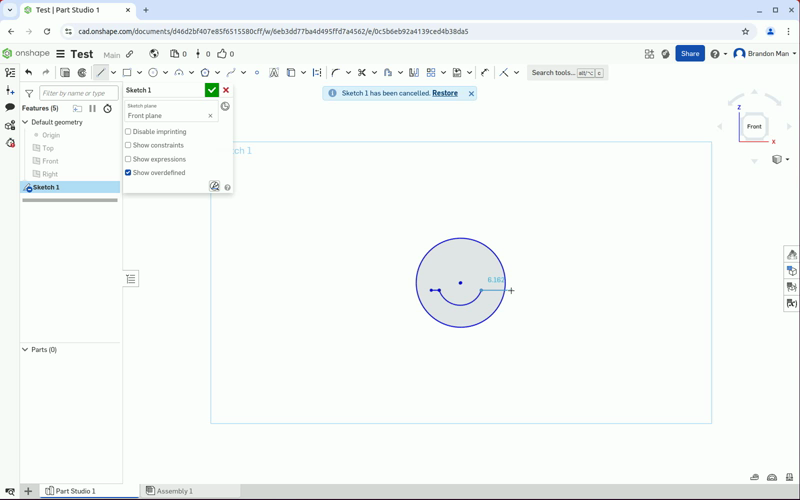
mouse_move(489, 290)
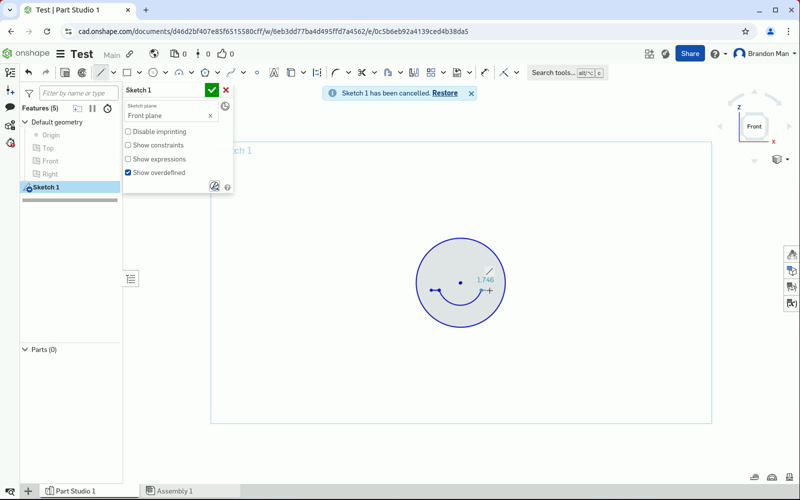
click(489, 290)
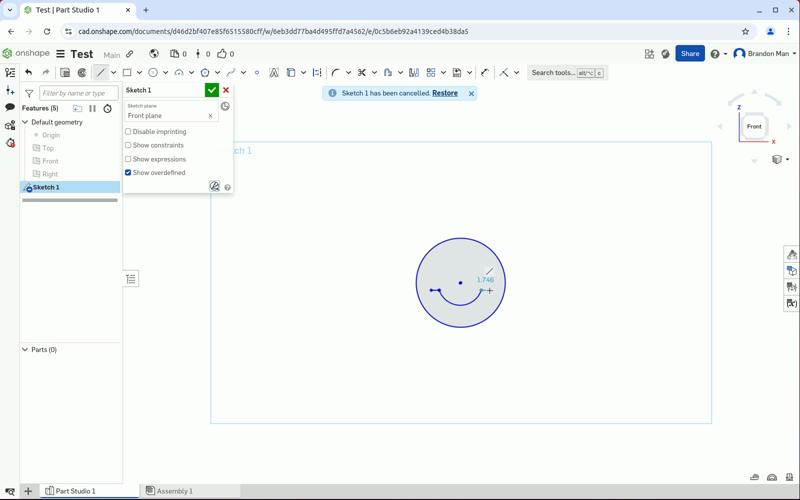
key_up(shift)
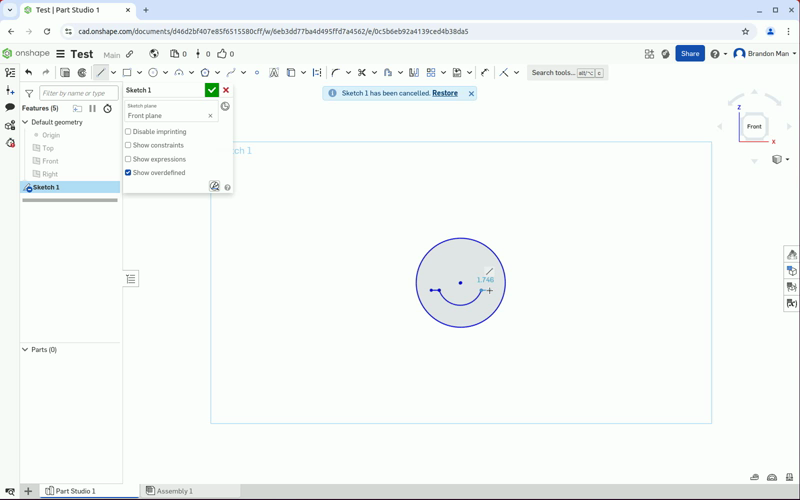
key_down(shift)
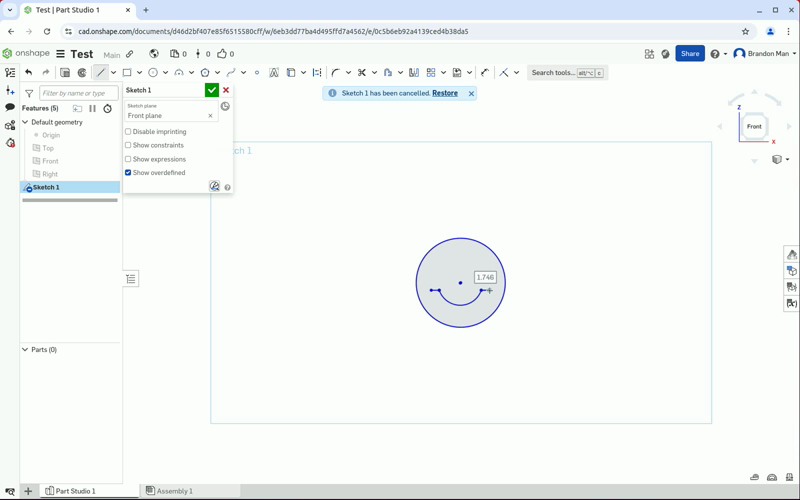
mouse_move(519, 290)
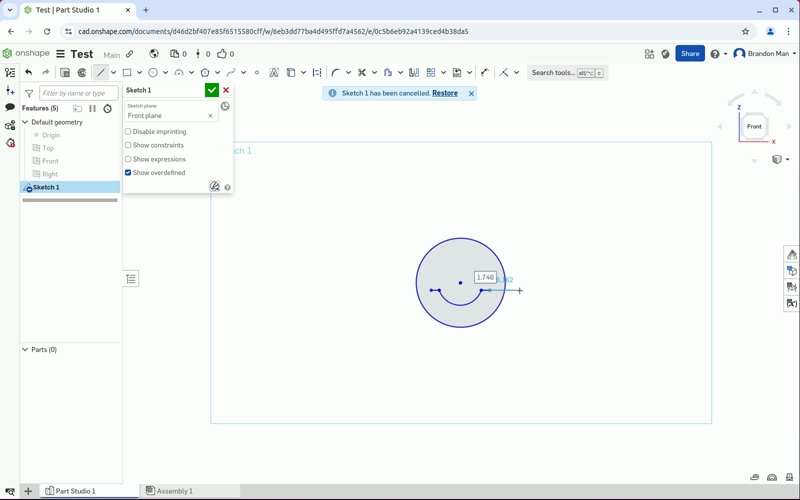
mouse_move(489, 275)
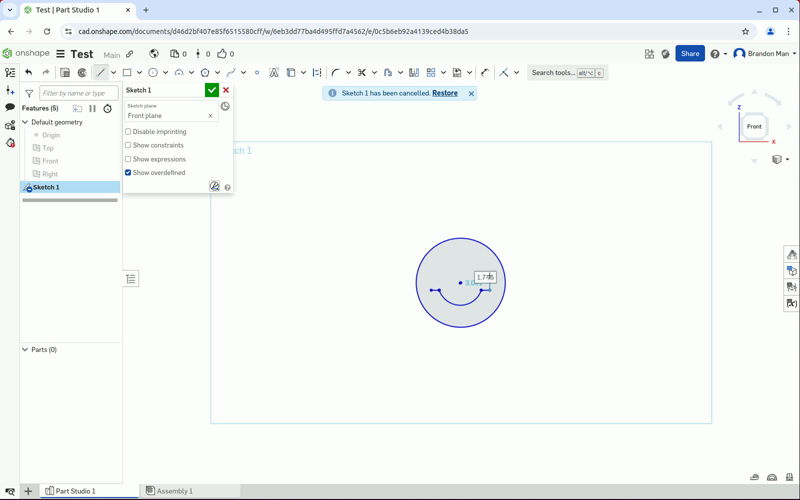
click(489, 275)
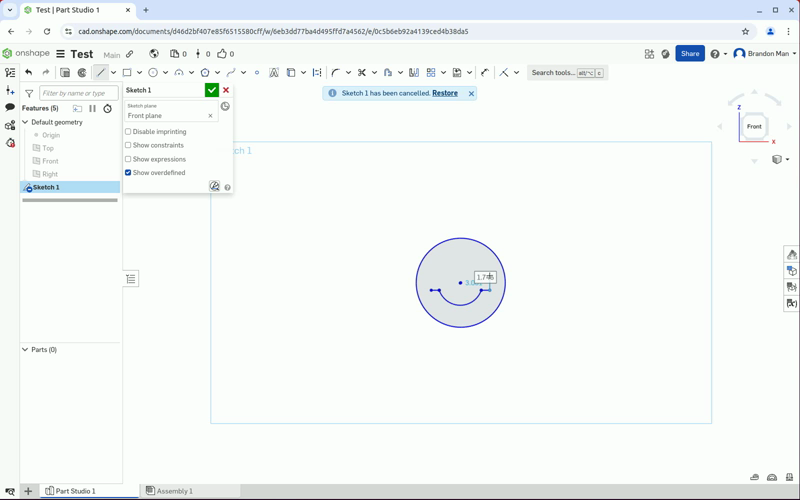
key_up(shift)
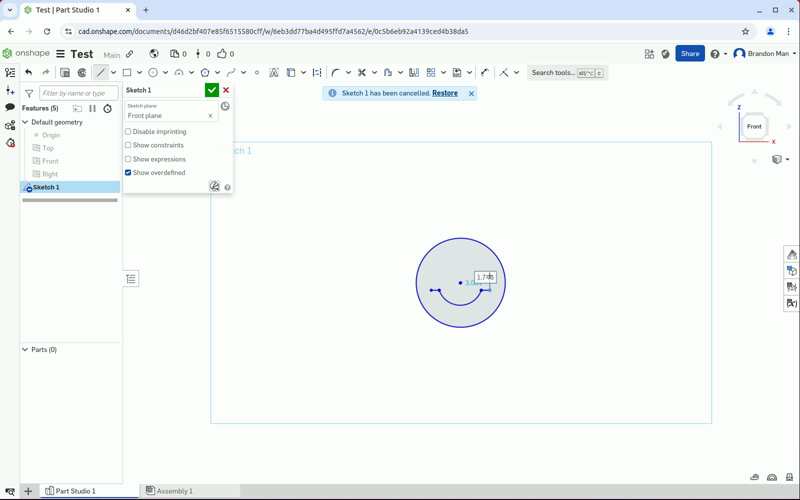
key_down(shift)
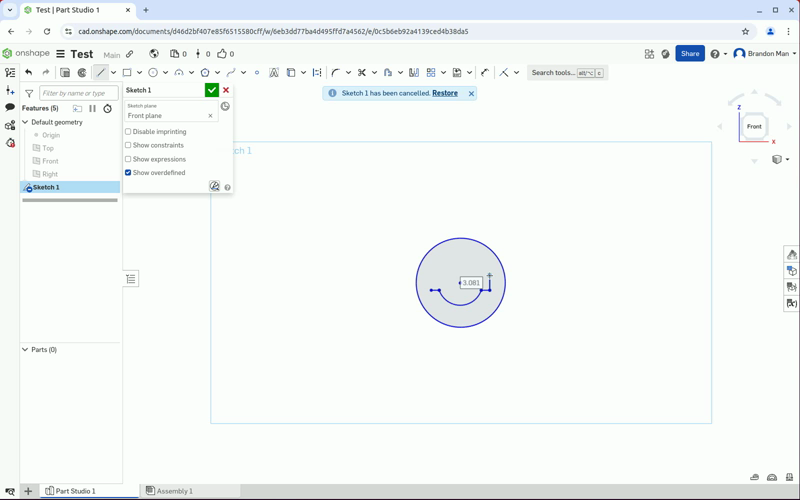
mouse_move(519, 275)
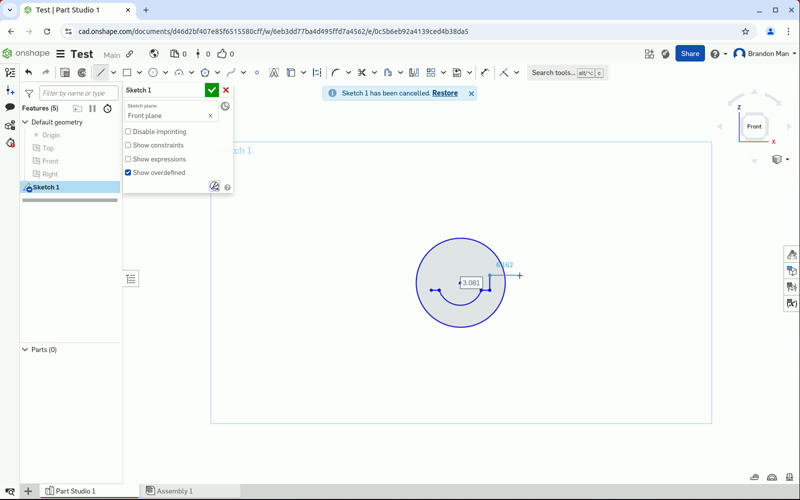
mouse_move(481, 275)
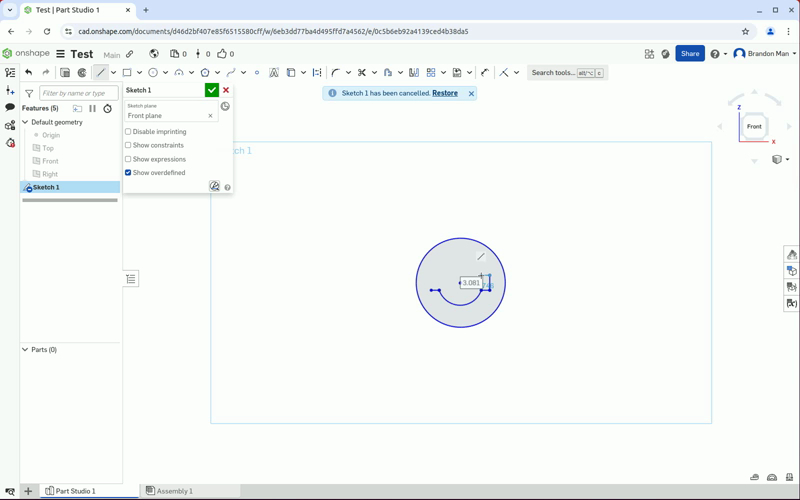
click(481, 275)
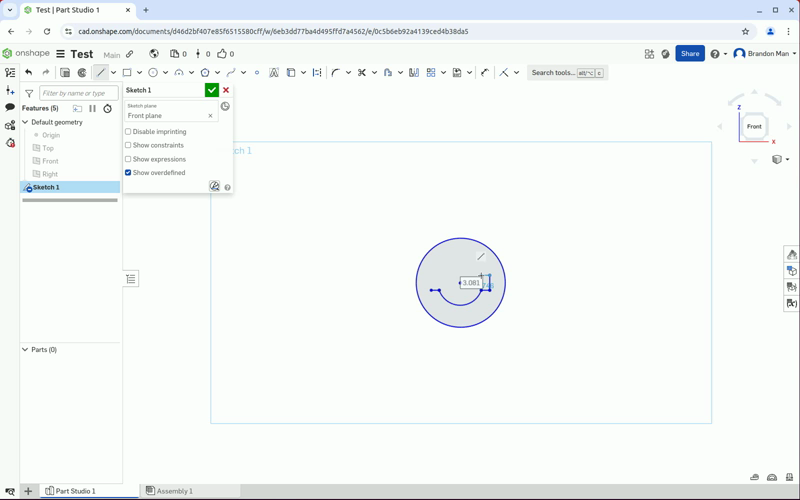
key_up(shift)
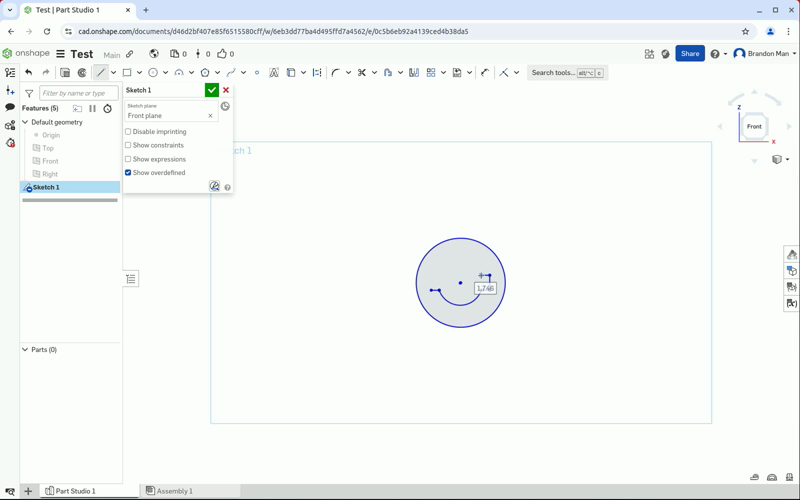
key(esc)
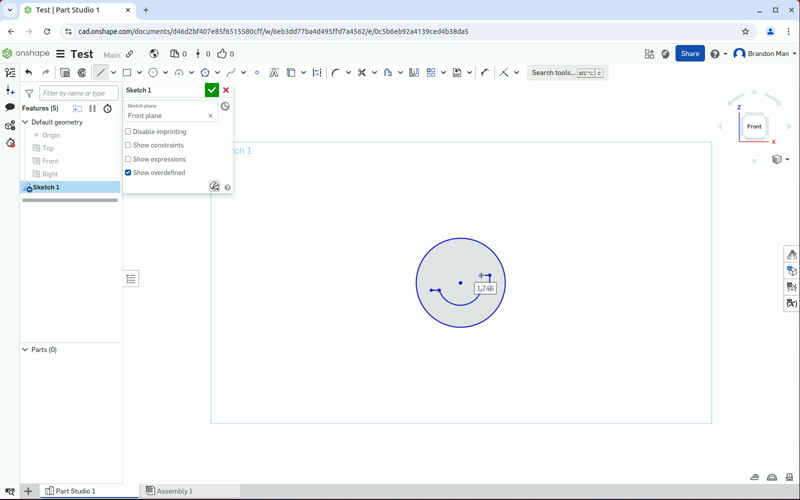
key(a)
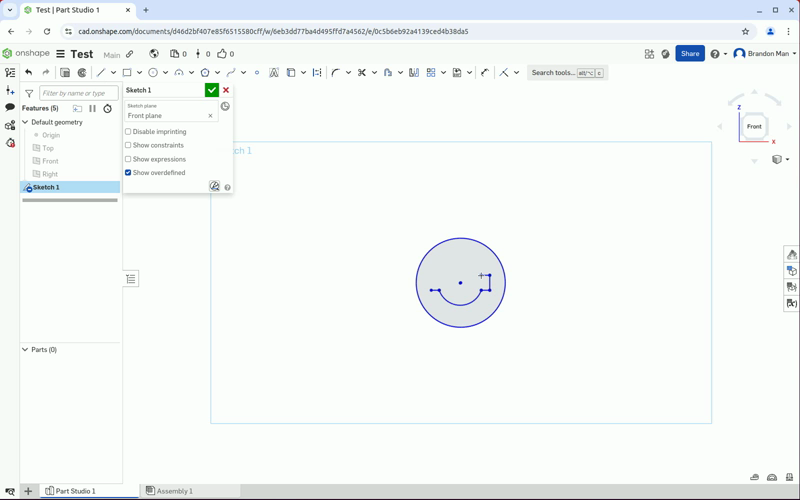
mouse_move(481, 275)
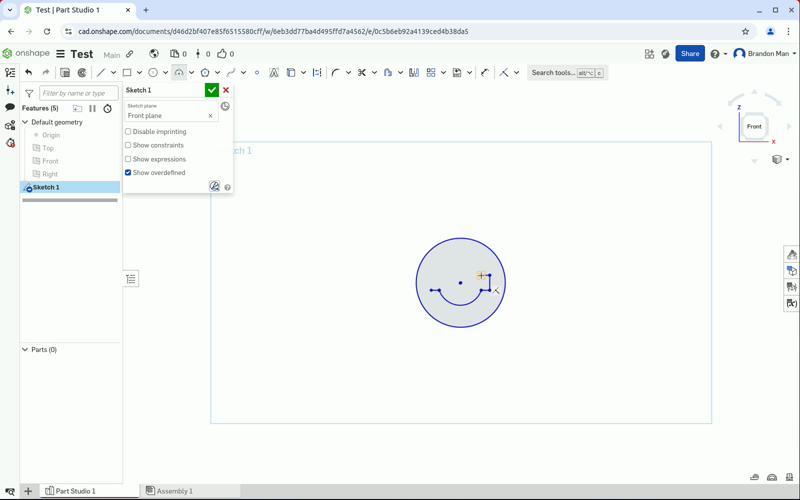
click(481, 275)
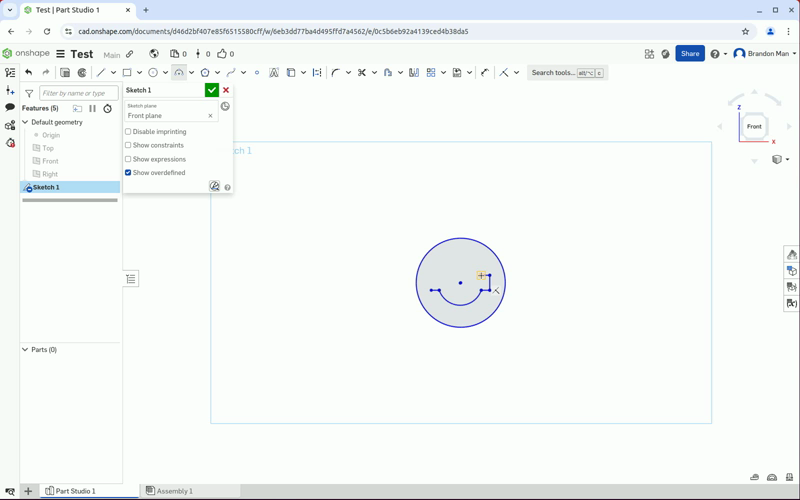
key_down(shift)
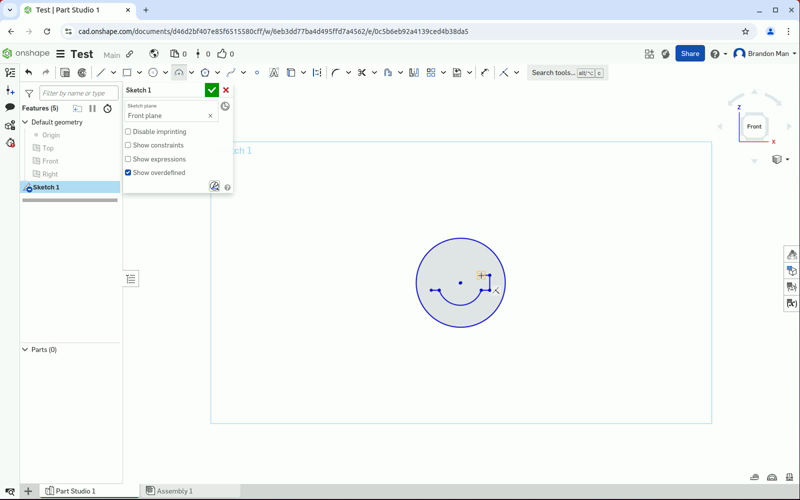
mouse_move(439, 275)
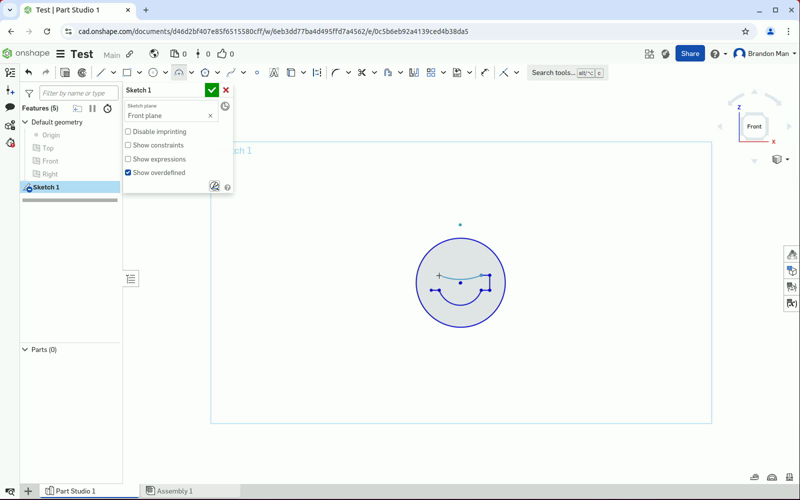
click(439, 275)
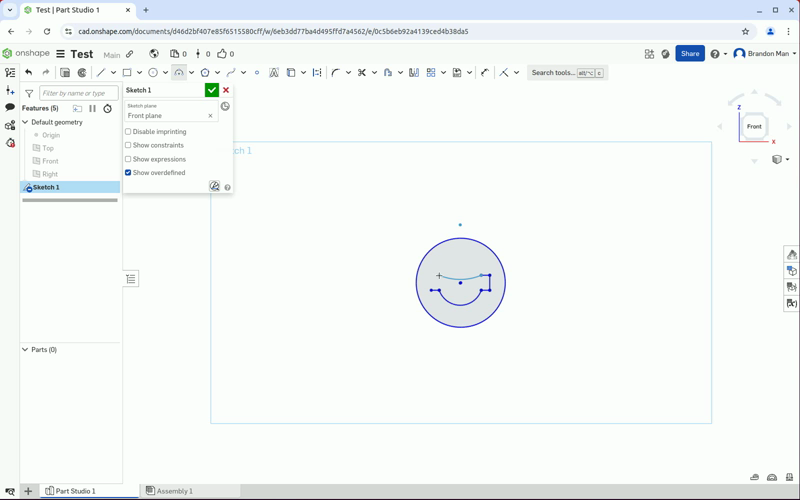
mouse_move(460, 260)
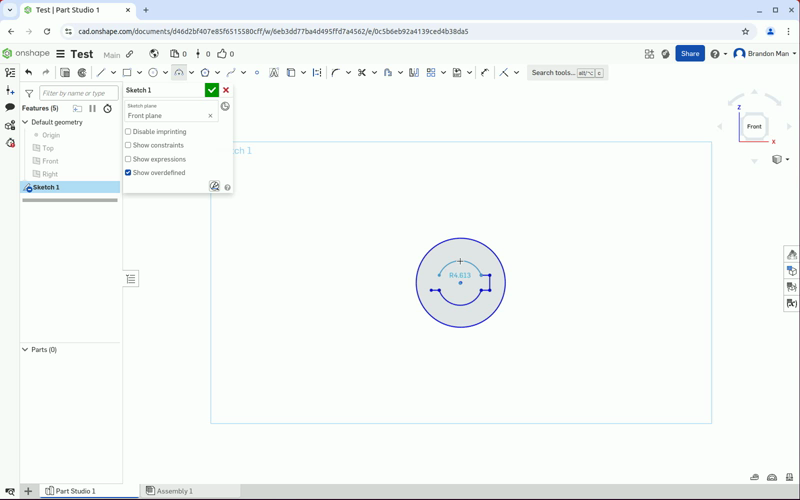
click(460, 260)
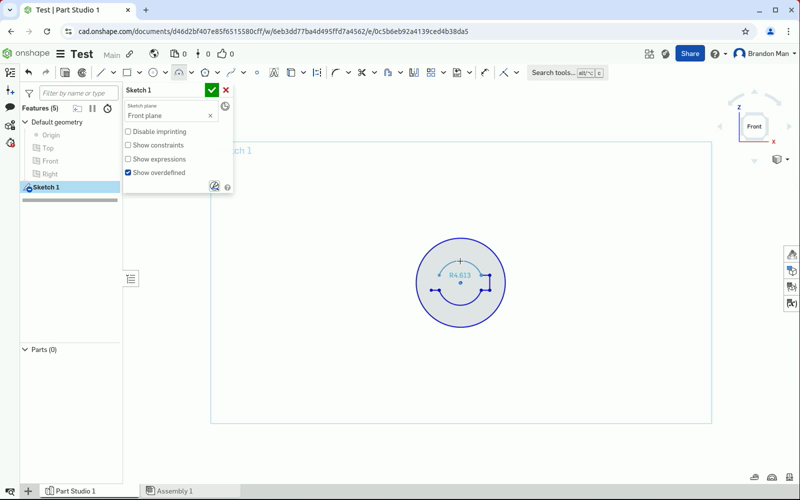
key_up(shift)
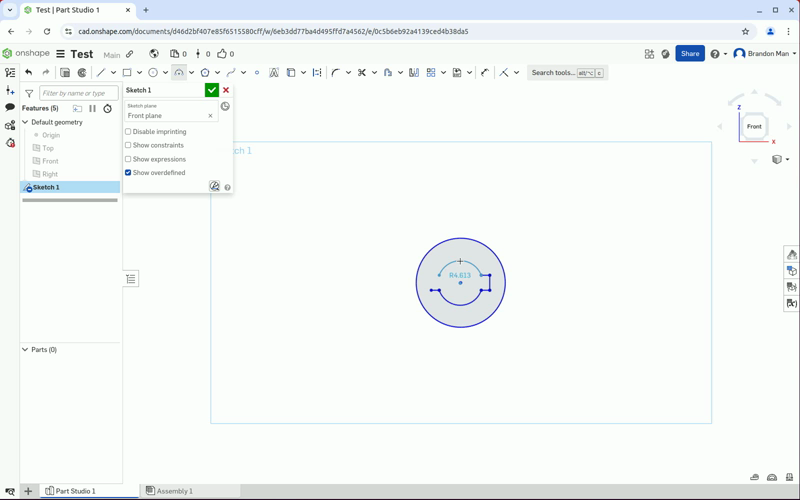
key(esc)
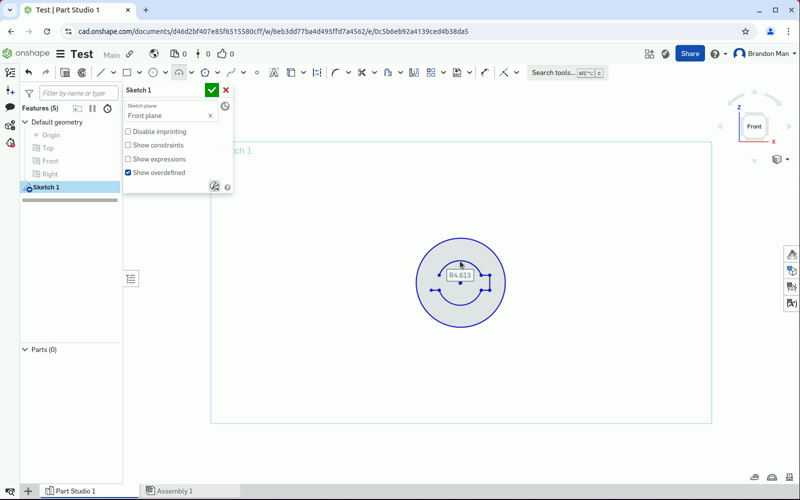
key(l)
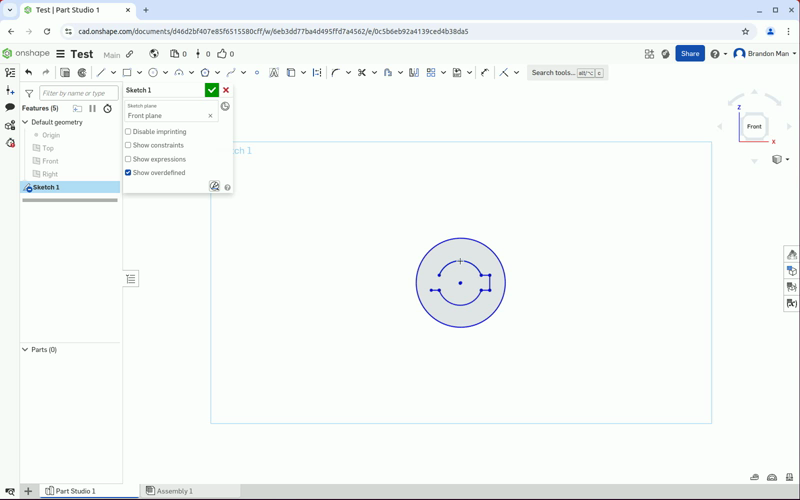
mouse_move(439, 275)
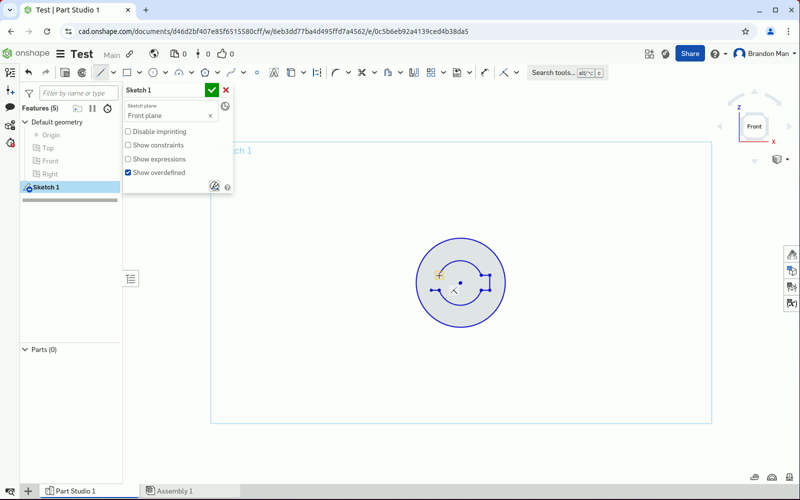
click(439, 275)
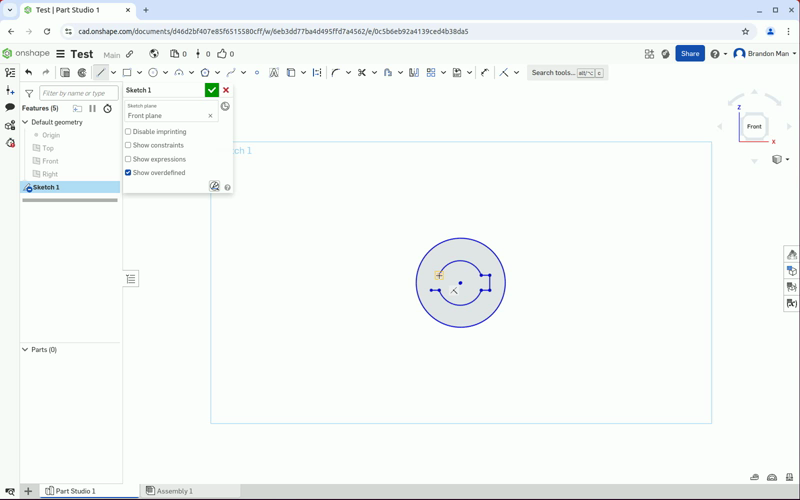
key_down(shift)
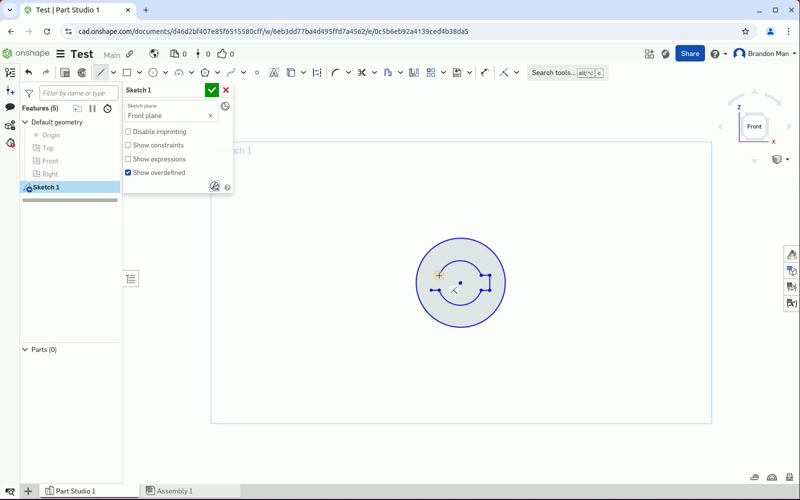
mouse_move(469, 275)
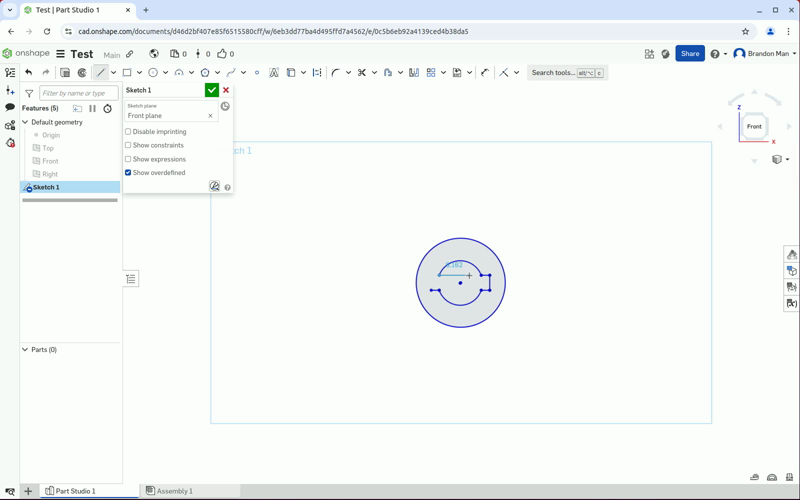
mouse_move(431, 275)
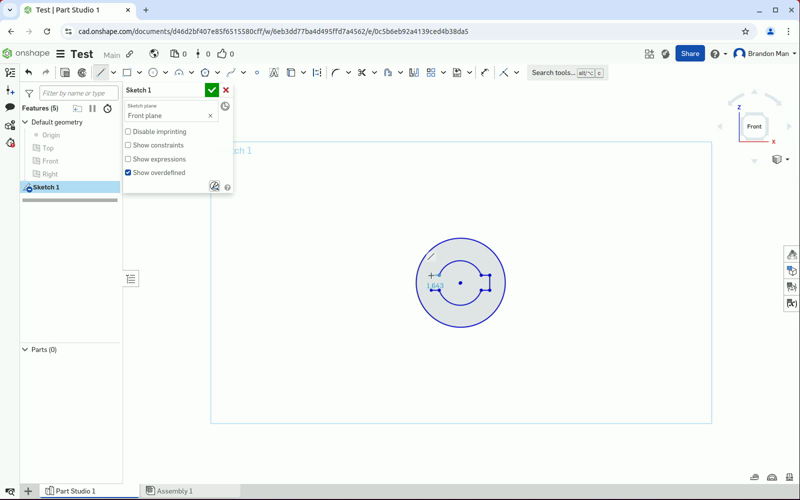
click(431, 275)
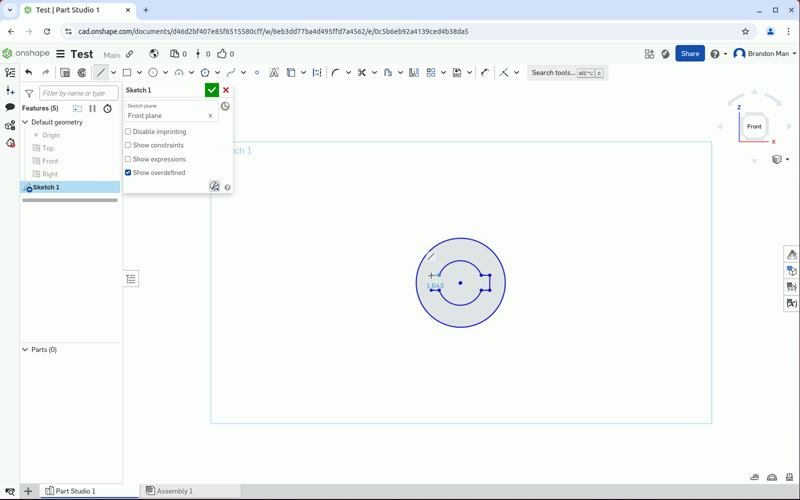
key_up(shift)
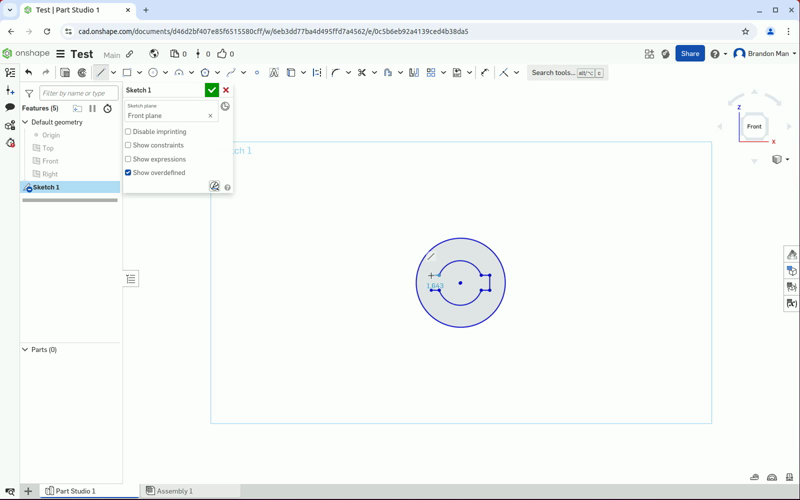
mouse_move(461, 275)
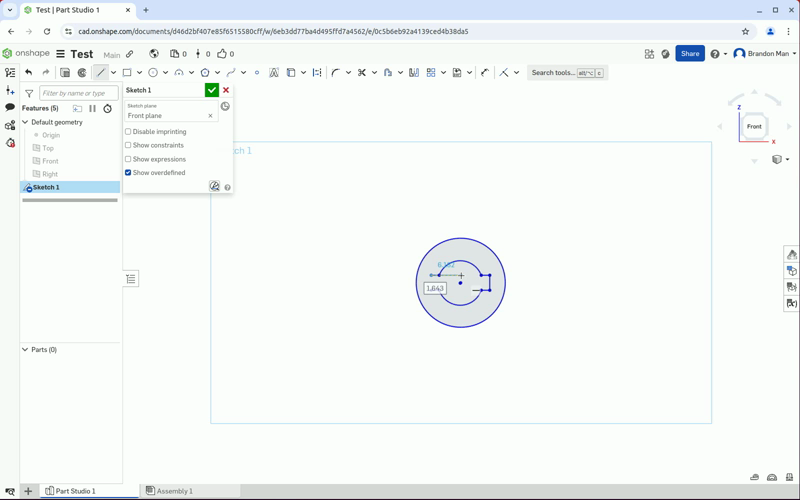
key_down(shift)
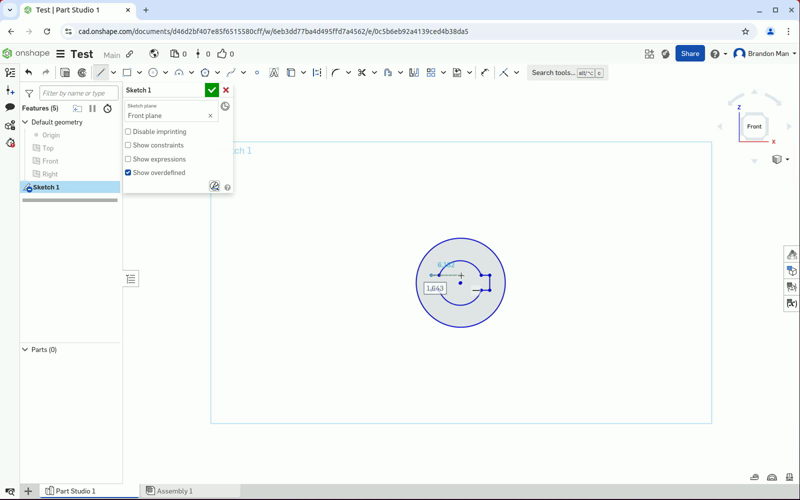
mouse_move(431, 290)
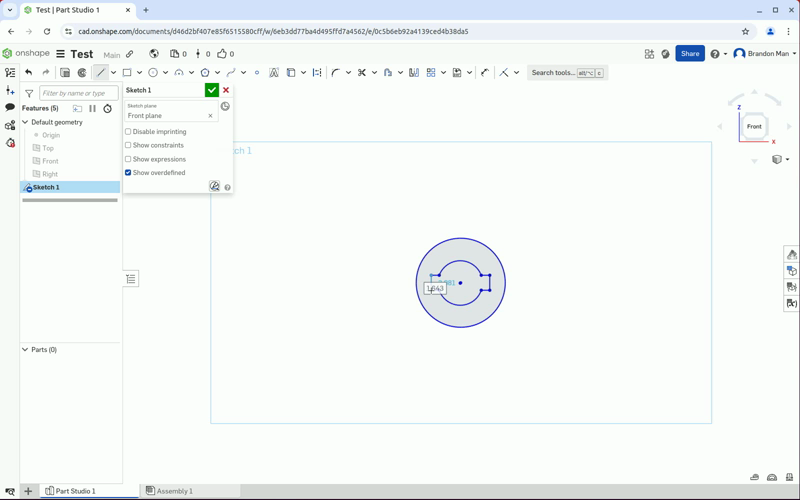
key_up(shift)
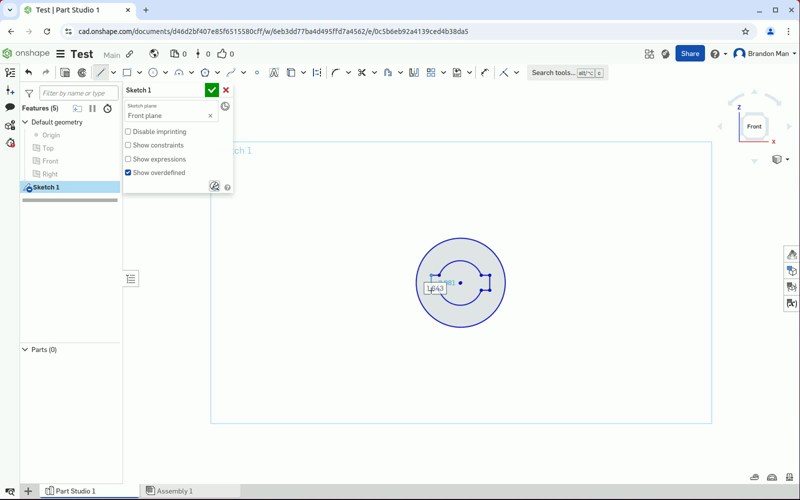
click(431, 290)
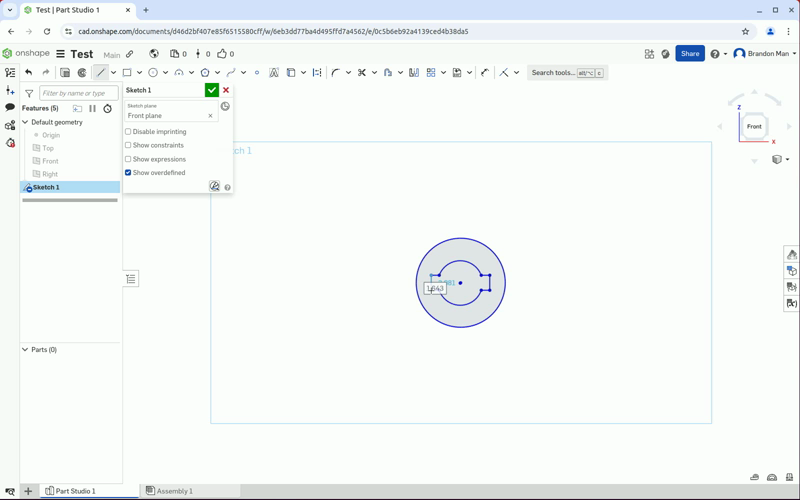
key(esc)
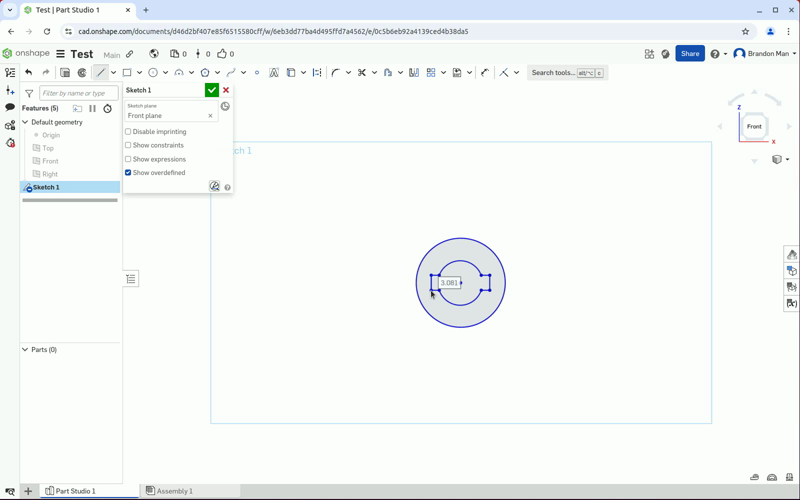
mouse_move(456, 313)
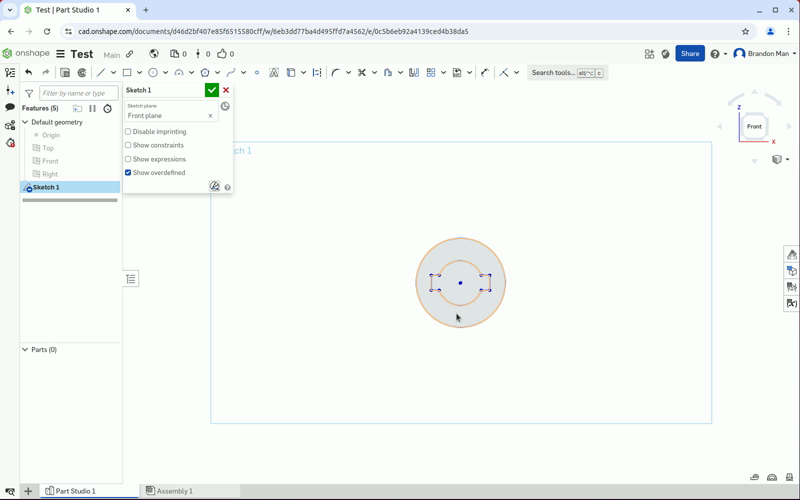
click(456, 313)
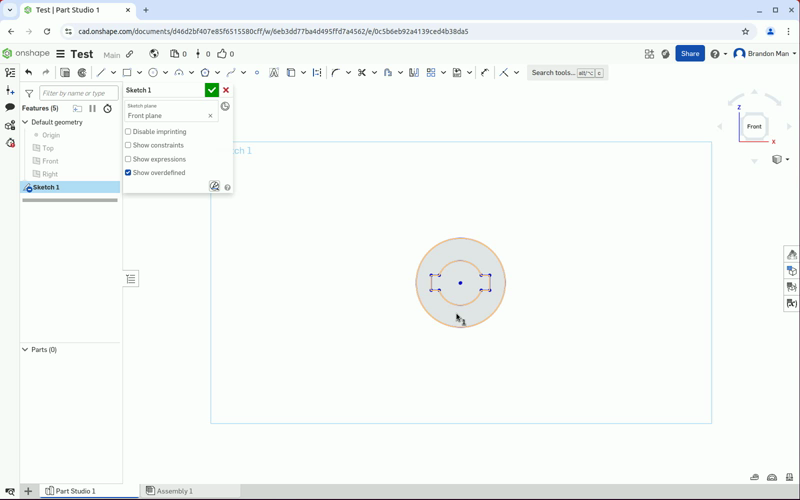
mouse_move(73, 352)
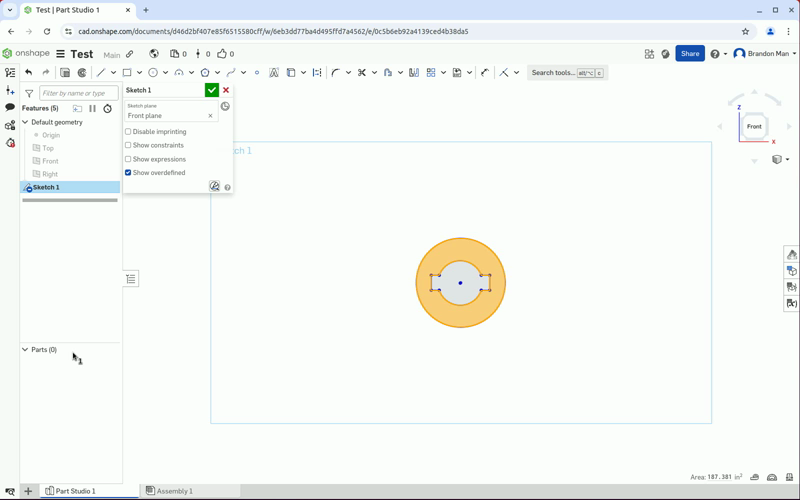
key(shift+y)
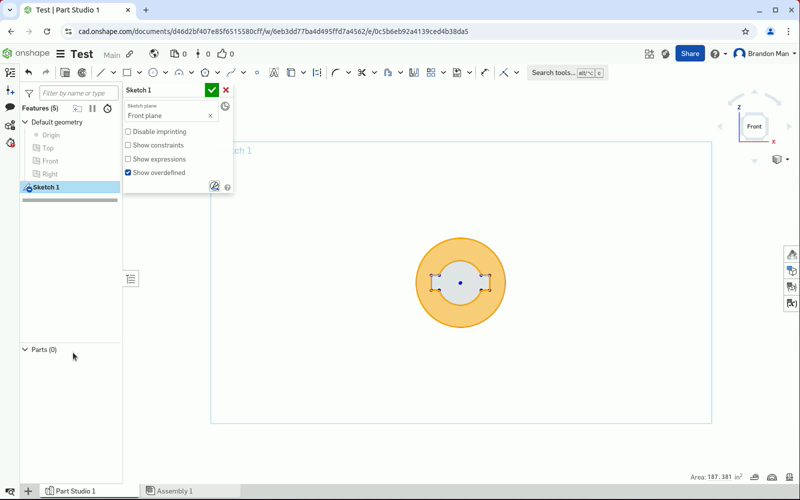
key(shift+e)
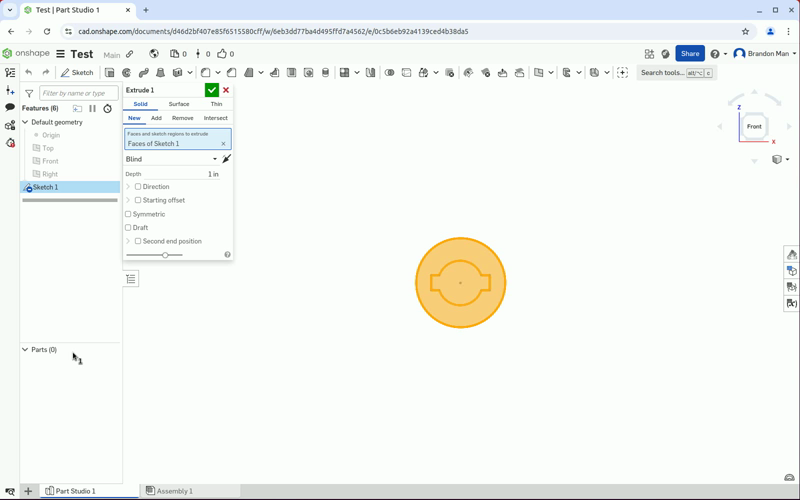
mouse_move(143, 106)
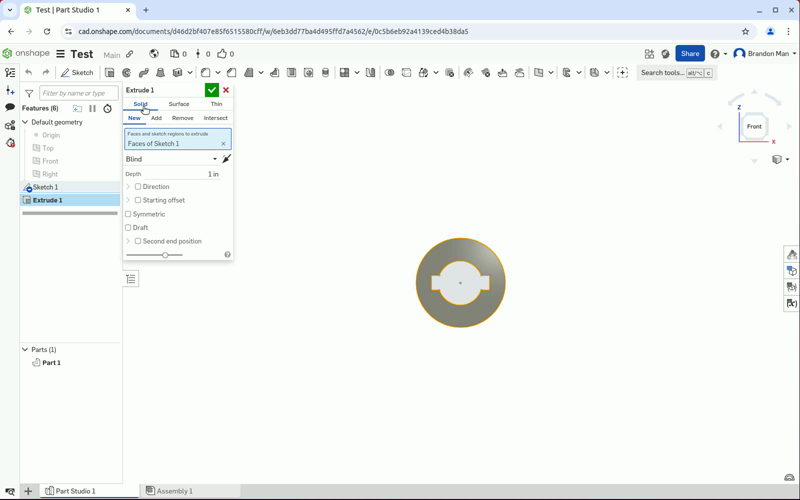
click(143, 106)
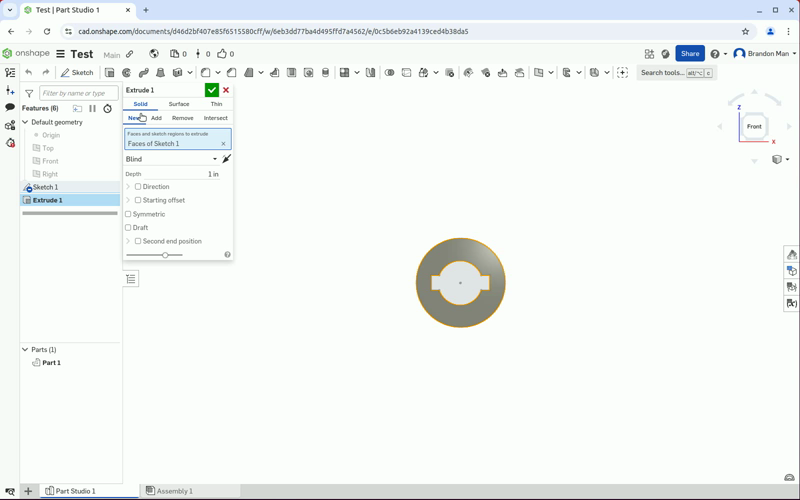
mouse_move(137, 120)
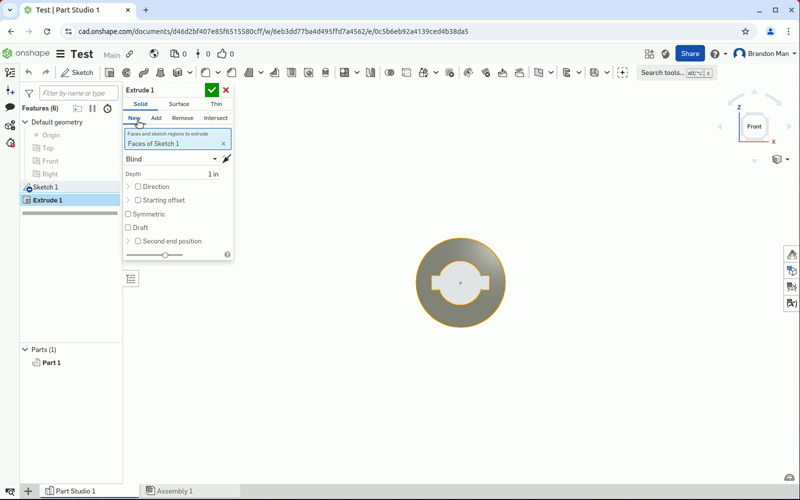
click(137, 120)
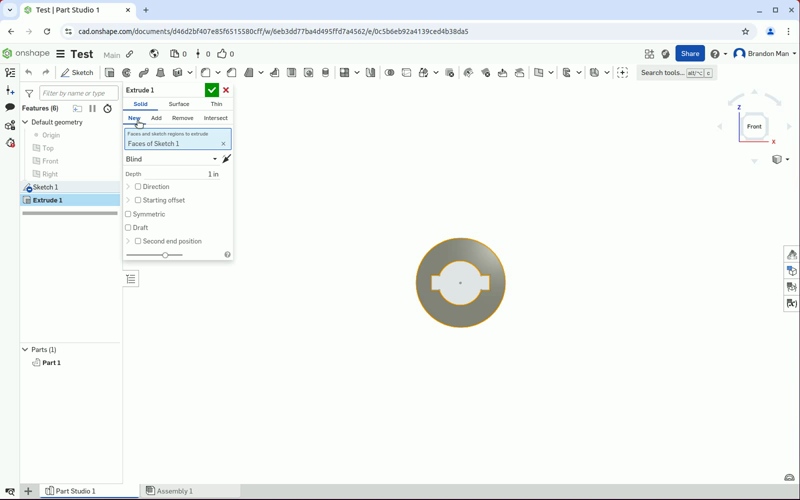
key(tab, 4)
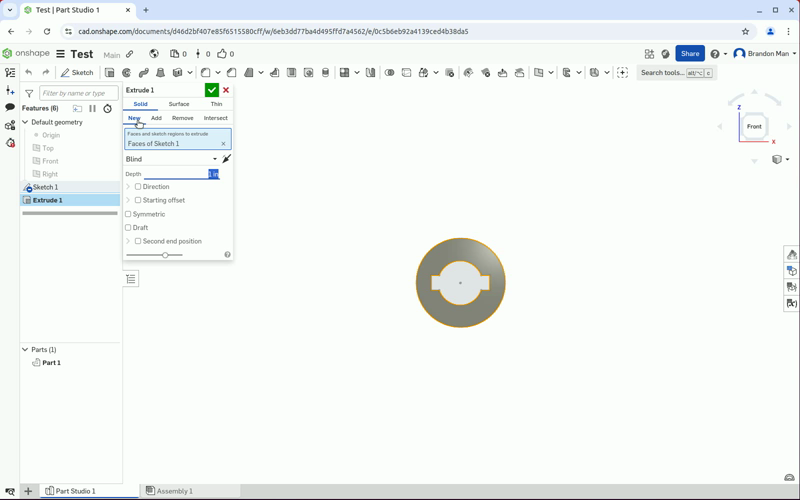
text(7.943)
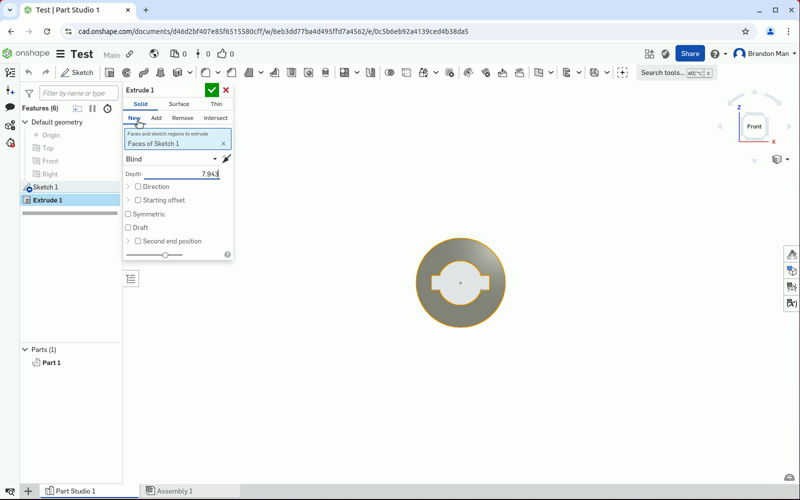
key(enter)
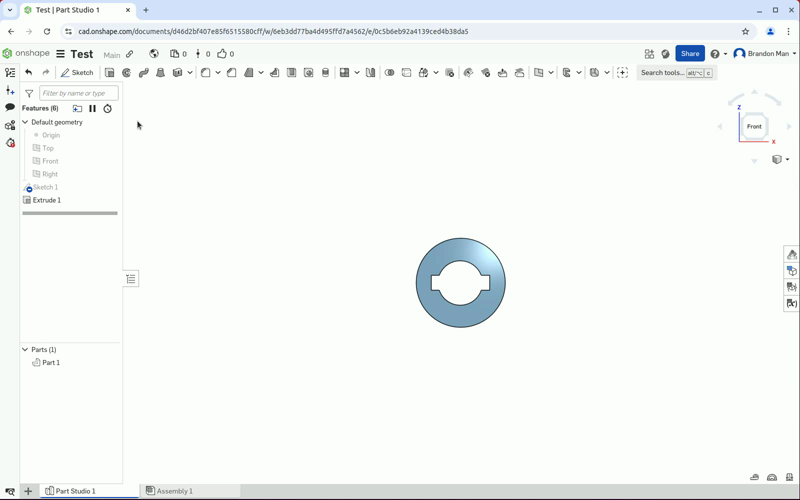
key(shift+h)
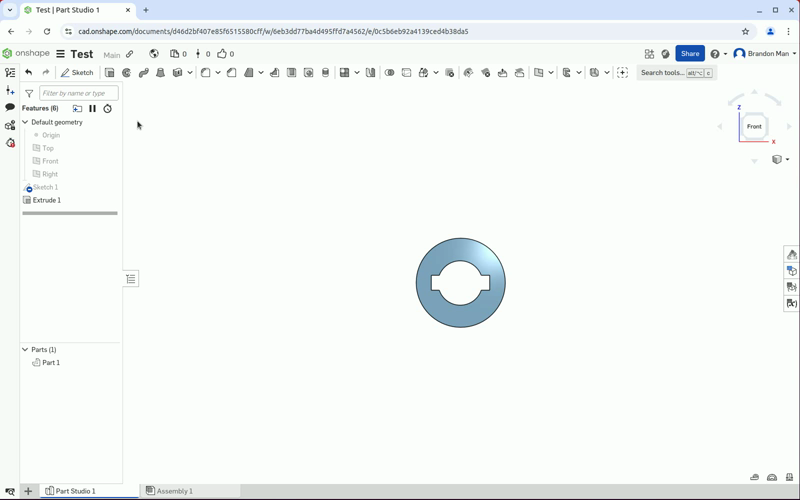
key(shift+h)
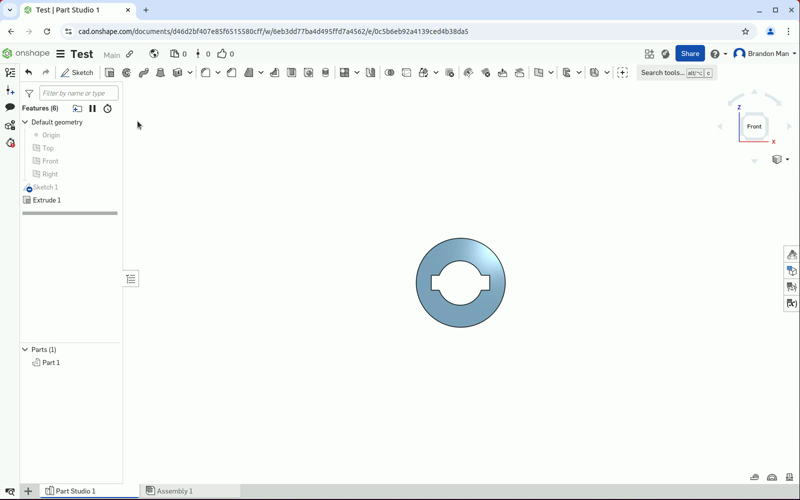
mouse_move(73, 189)
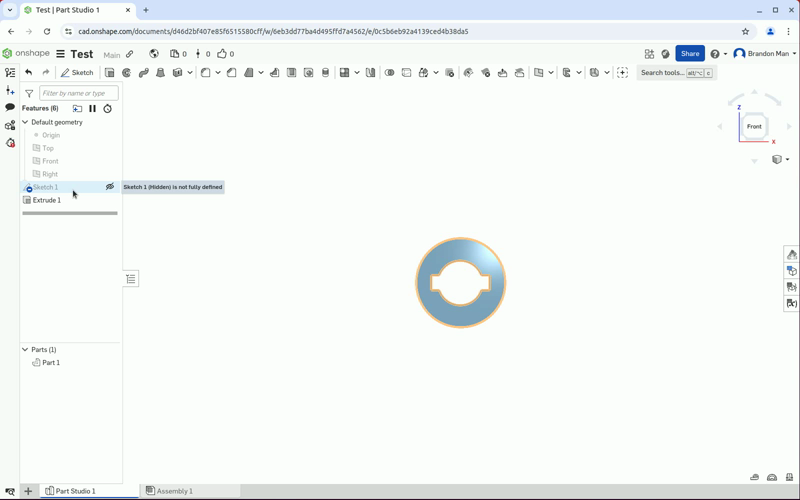
click(73, 189)
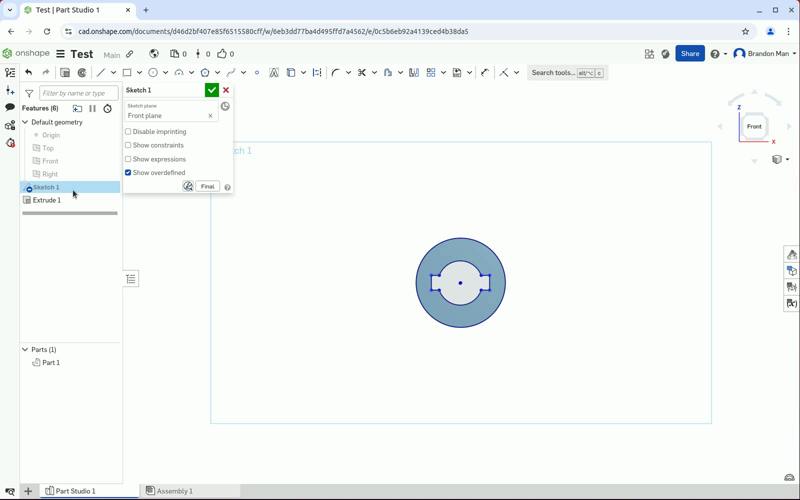
mouse_move(229, 92)
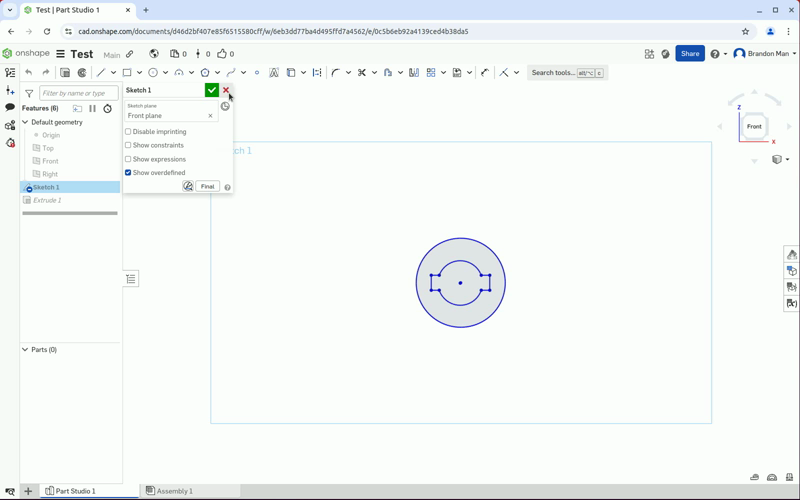
click(229, 92)
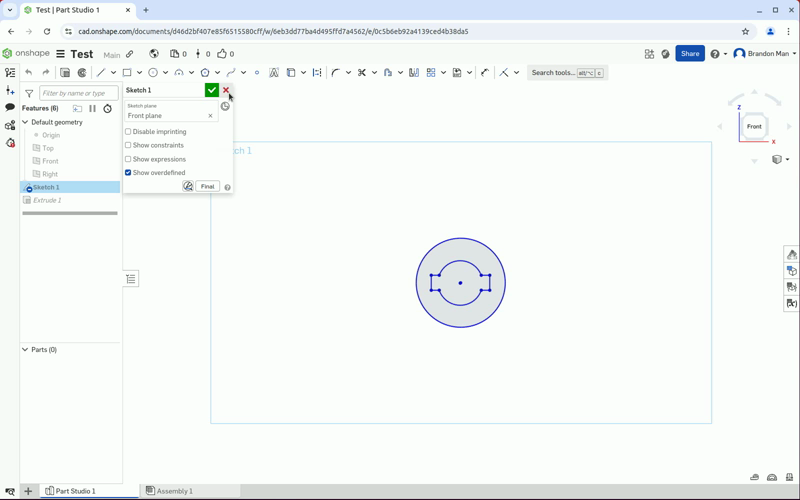
key(shift+s)
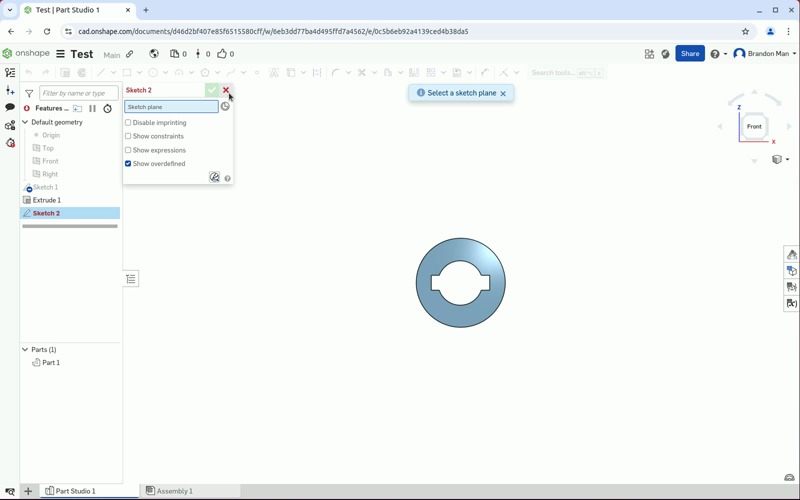
mouse_move(73, 163)
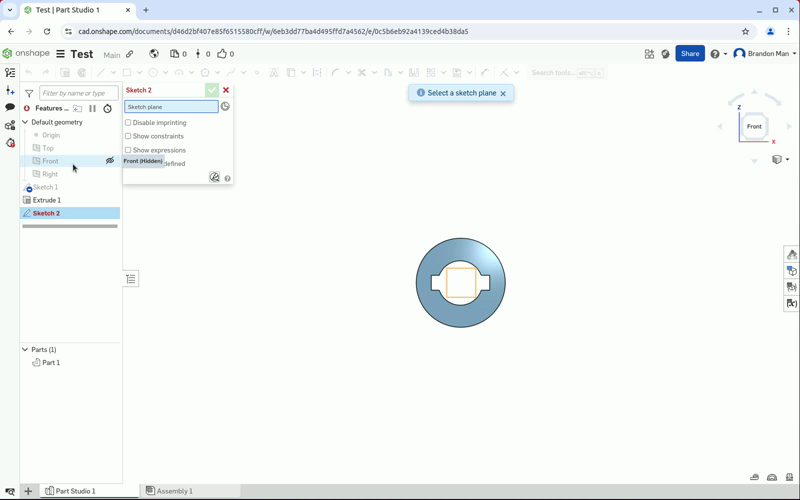
click(73, 163)
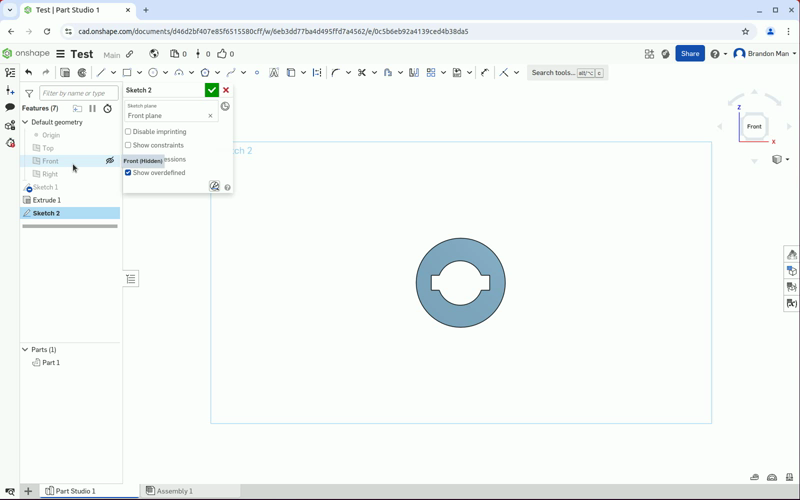
mouse_move(73, 352)
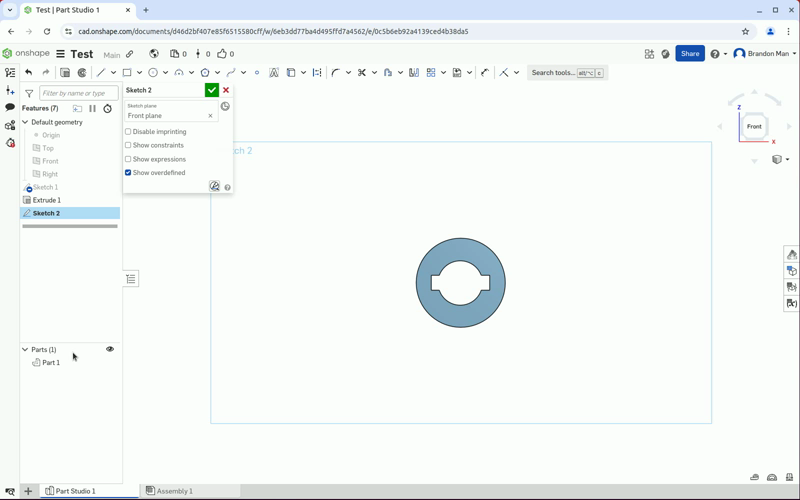
key(y)
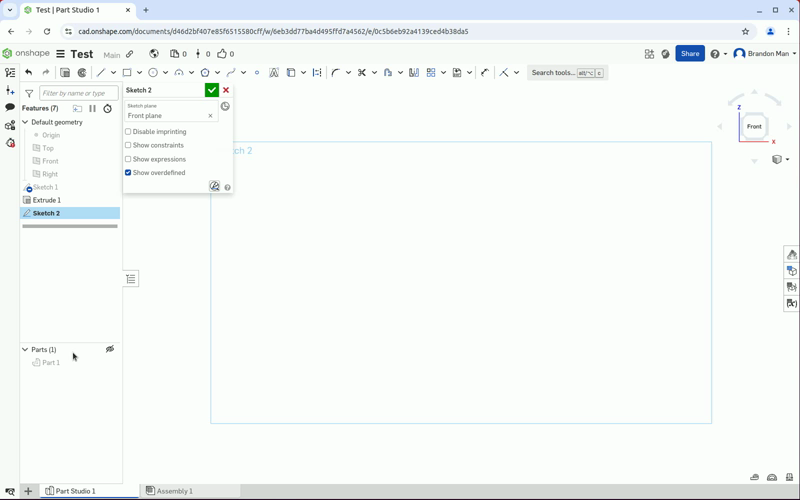
key(l)
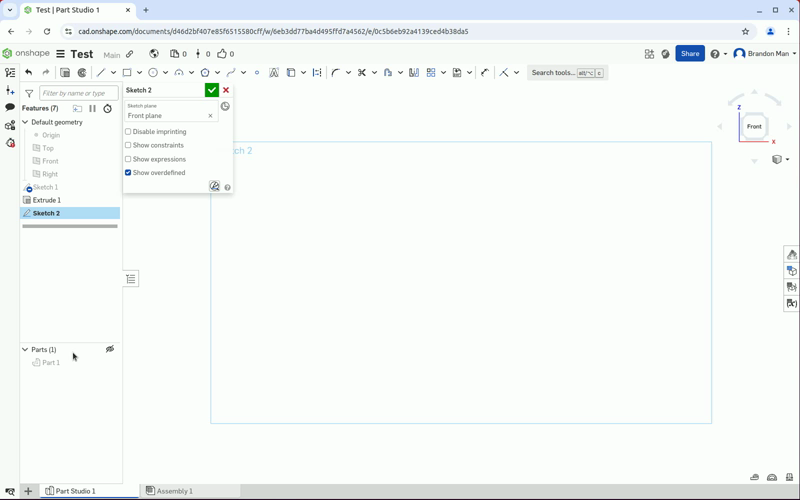
key_down(shift)
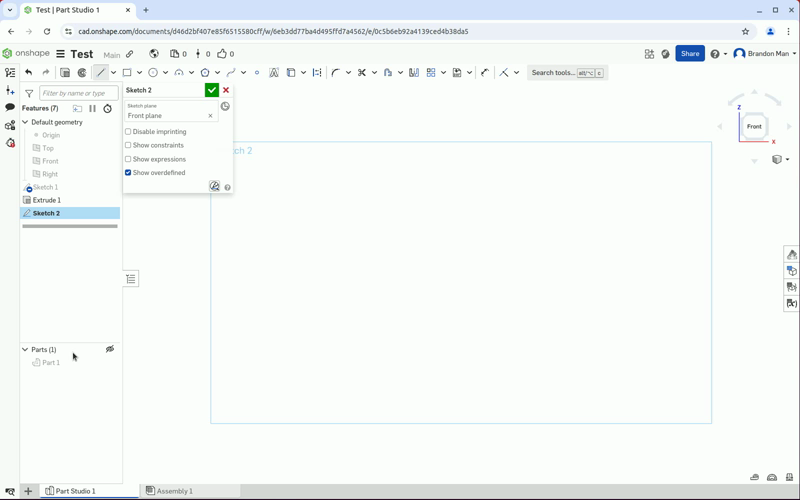
mouse_move(431, 290)
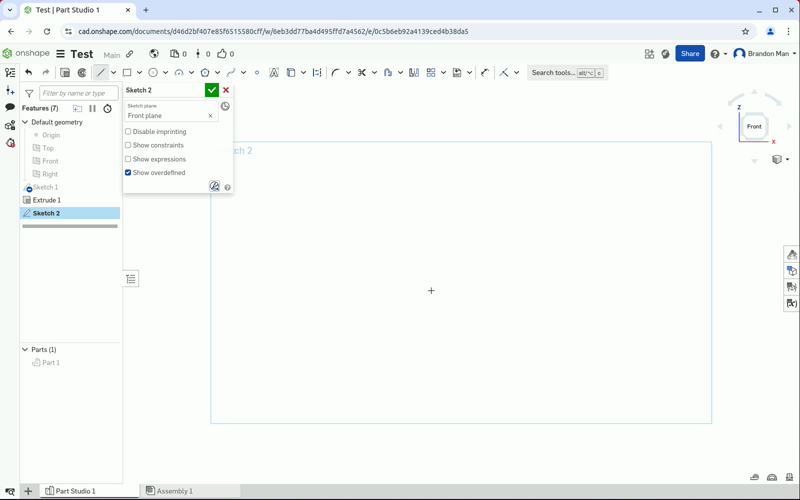
click(431, 290)
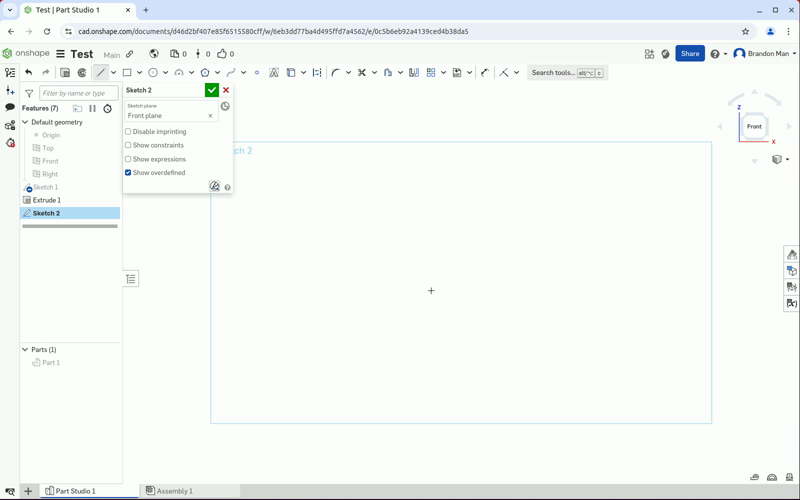
key_up(shift)
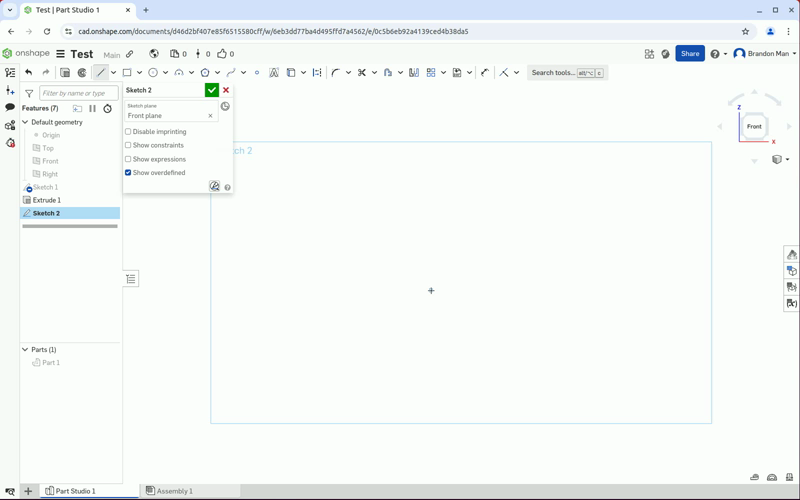
key_down(shift)
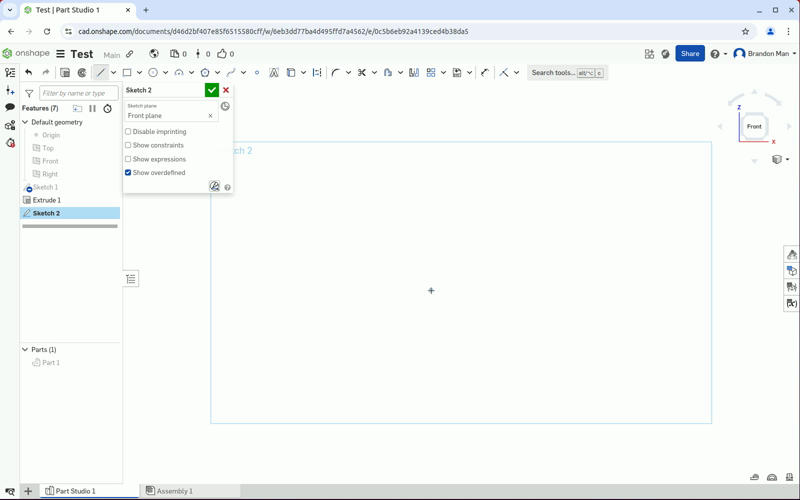
mouse_move(461, 290)
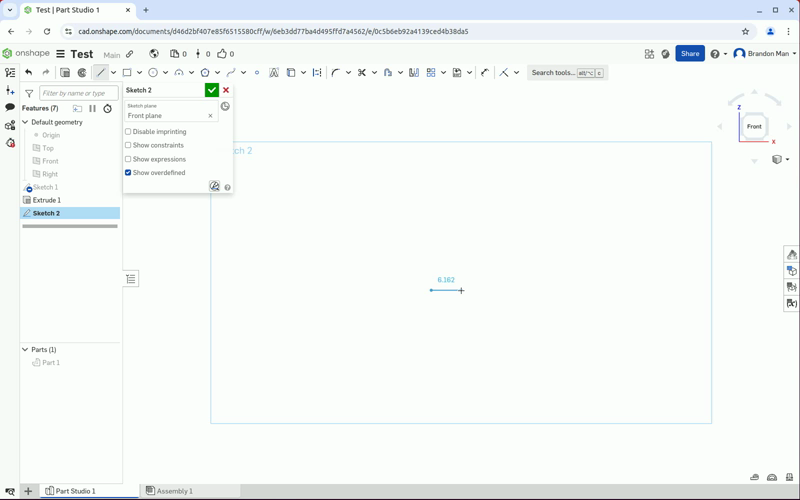
mouse_move(440, 290)
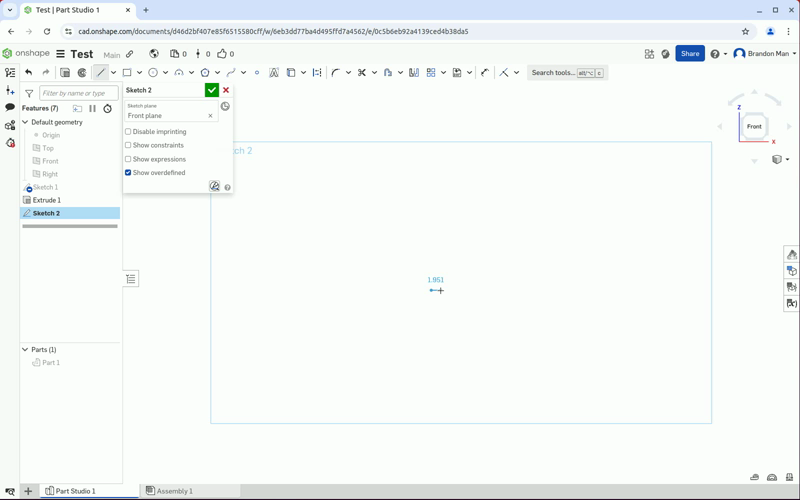
click(440, 290)
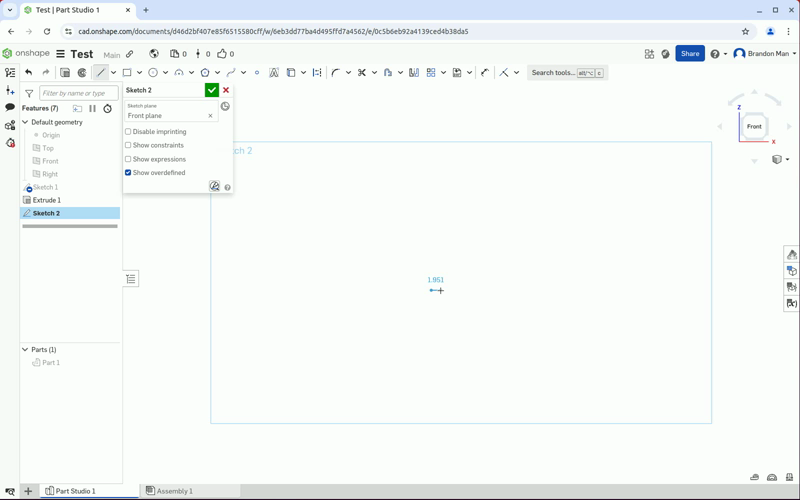
key_up(shift)
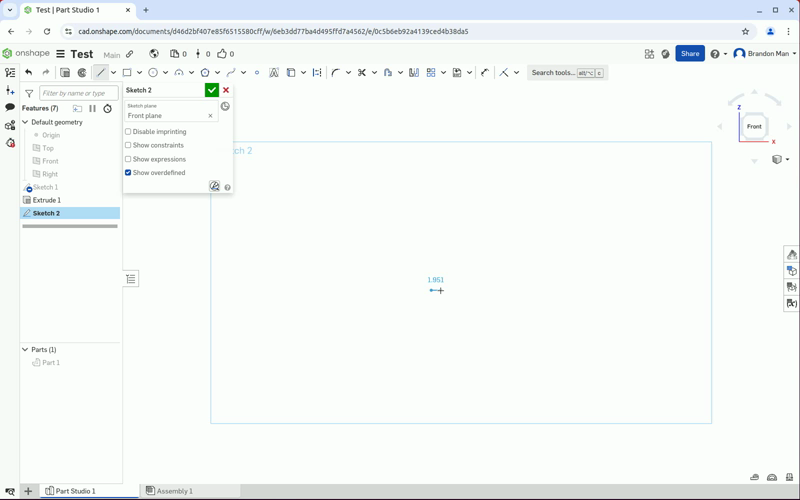
key(esc)
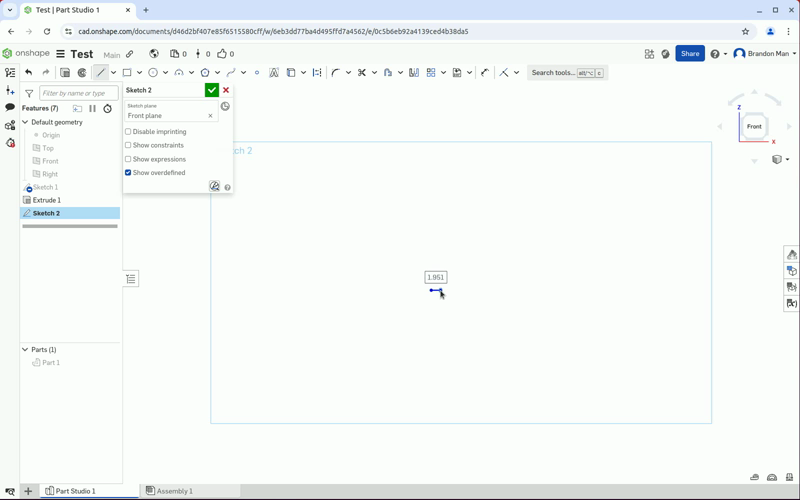
key(a)
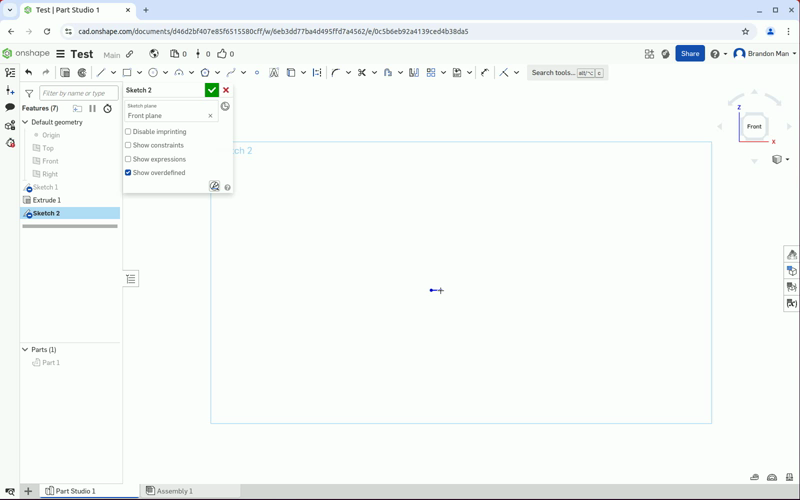
mouse_move(440, 290)
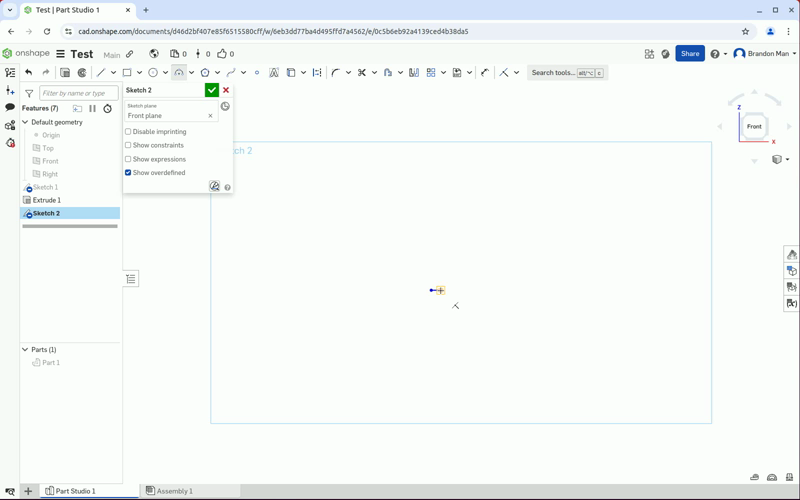
click(440, 290)
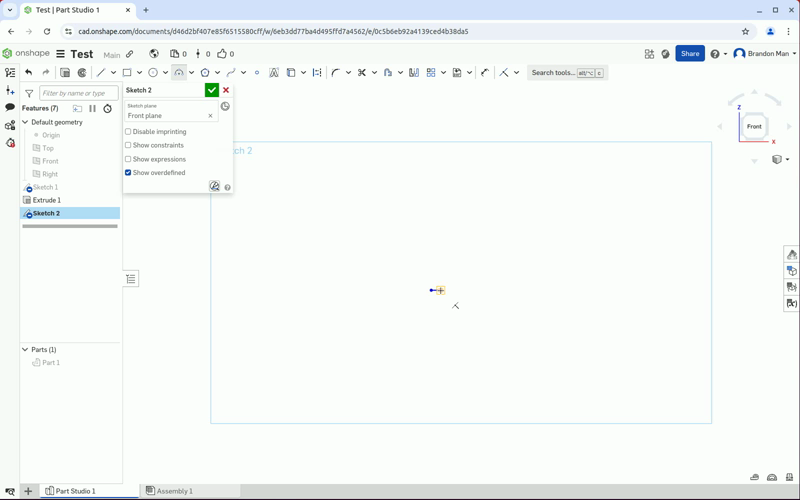
key_down(shift)
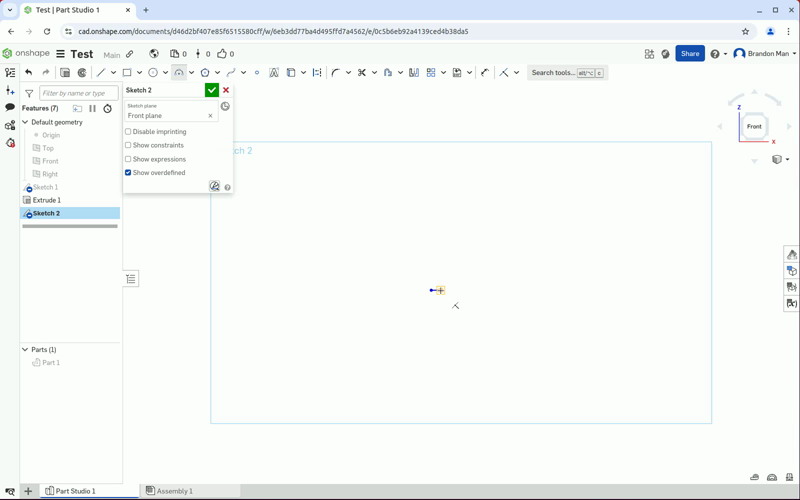
mouse_move(440, 273)
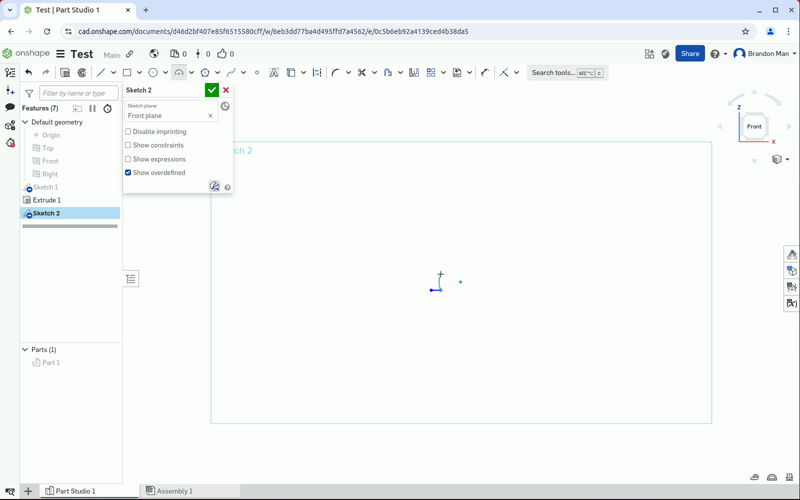
click(440, 273)
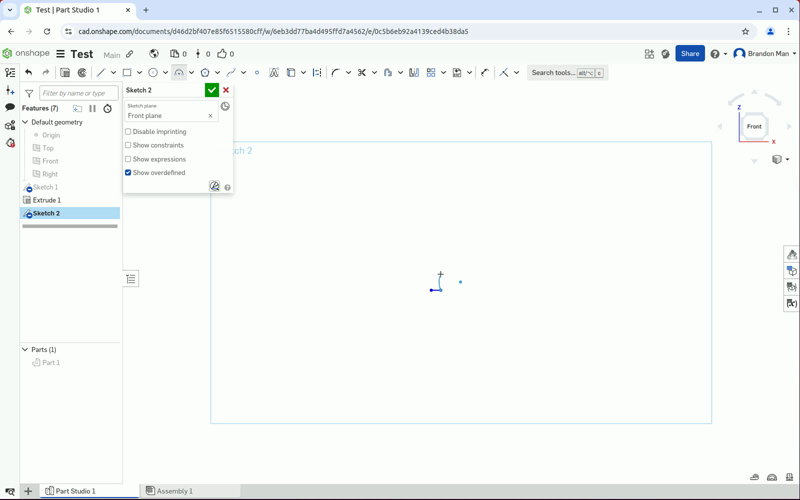
mouse_move(439, 281)
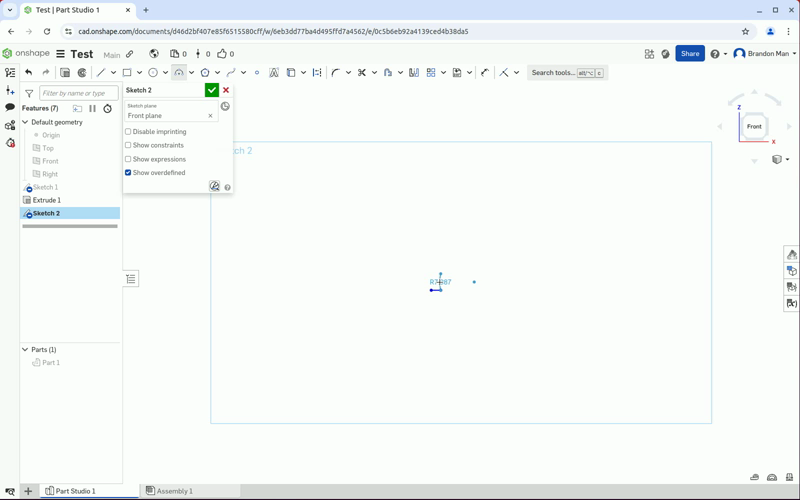
click(439, 281)
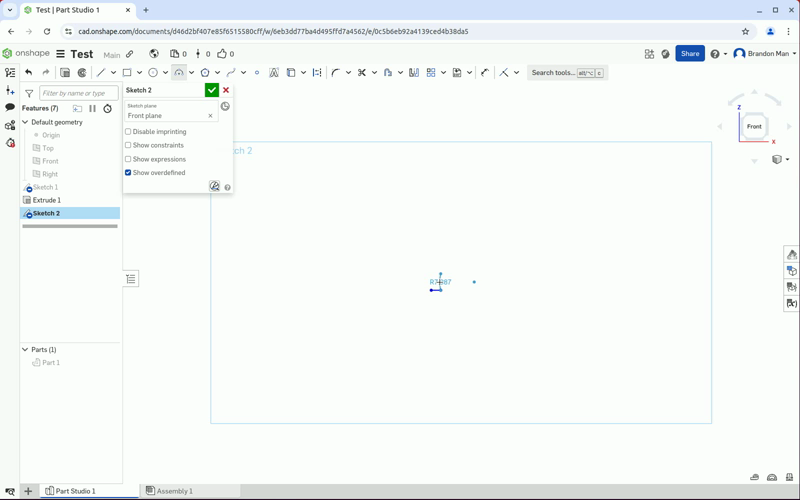
key_up(shift)
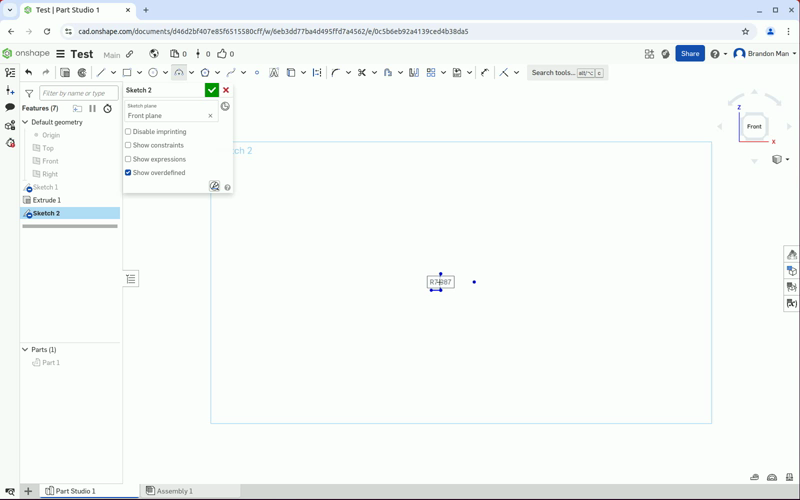
key(esc)
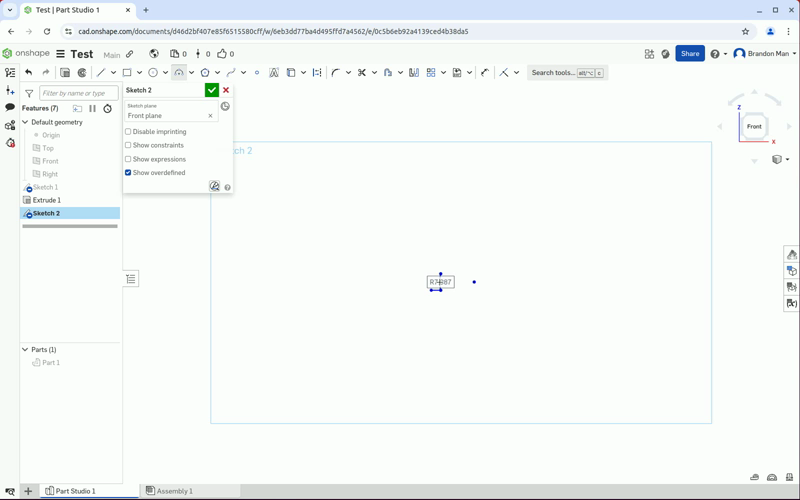
key(l)
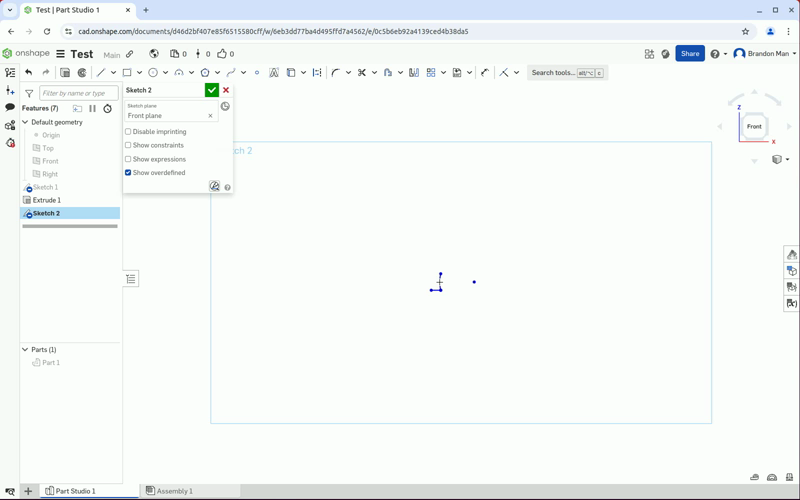
mouse_move(440, 273)
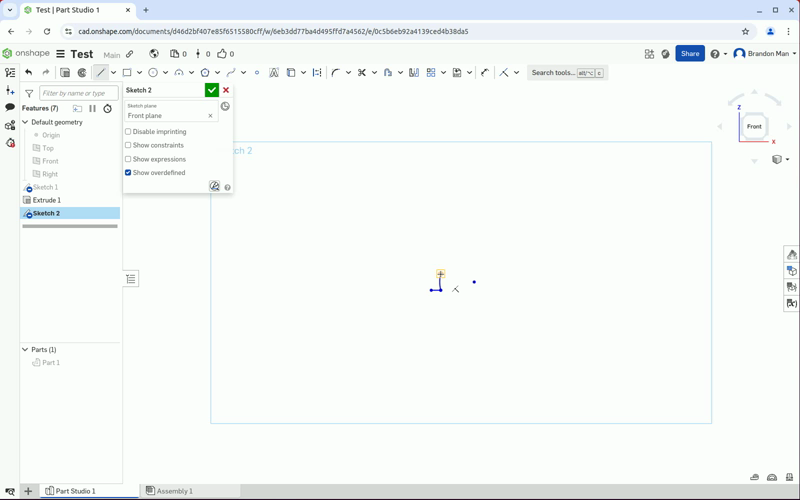
click(440, 273)
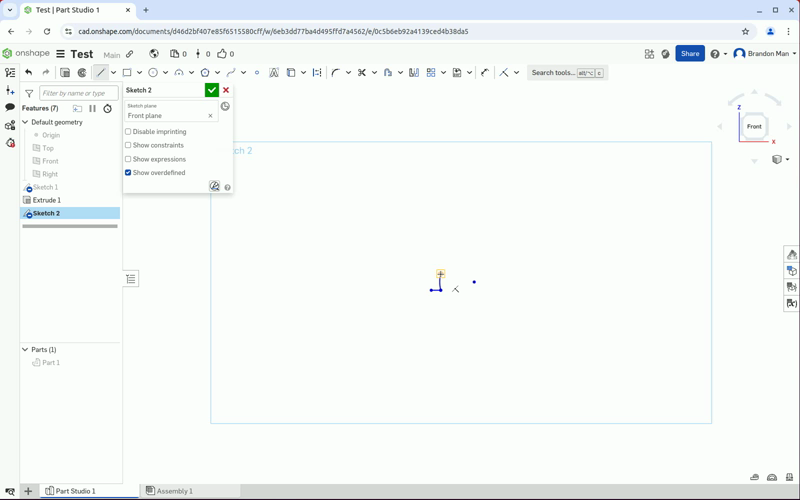
key_down(shift)
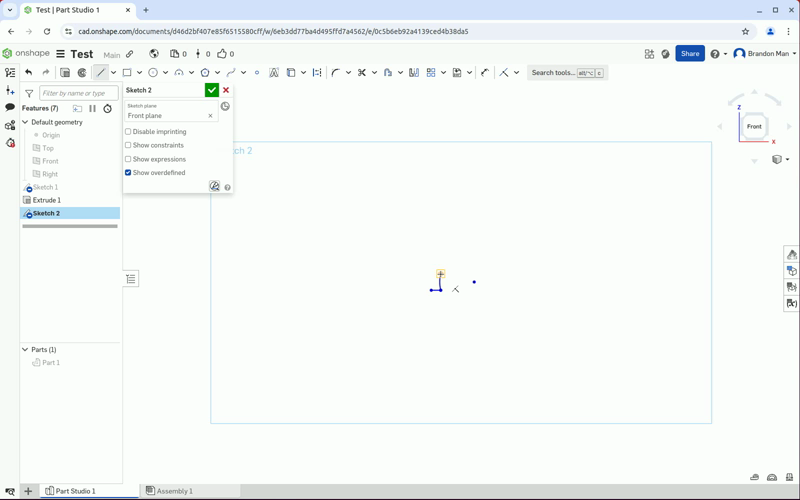
mouse_move(470, 273)
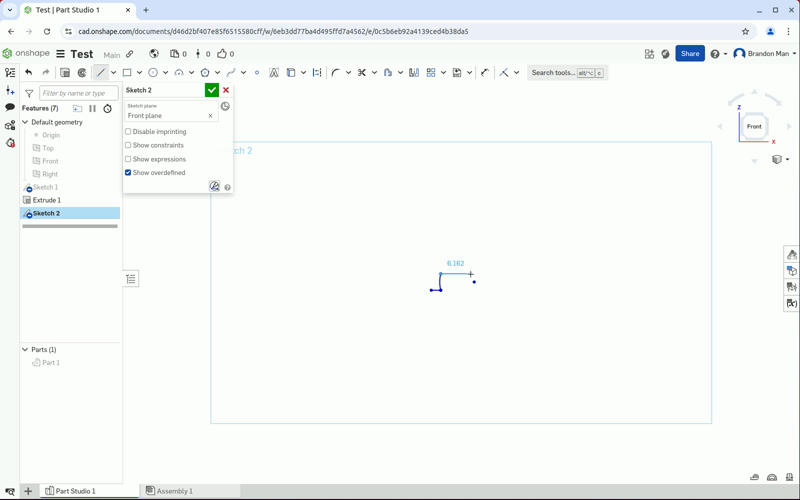
mouse_move(431, 273)
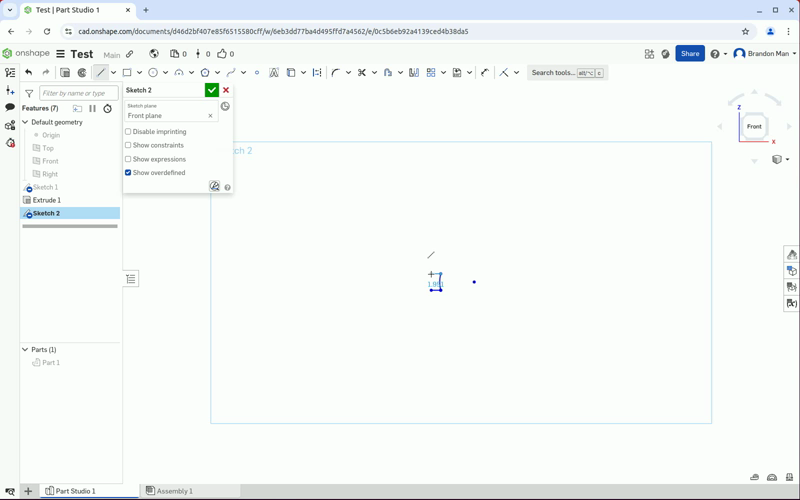
click(431, 273)
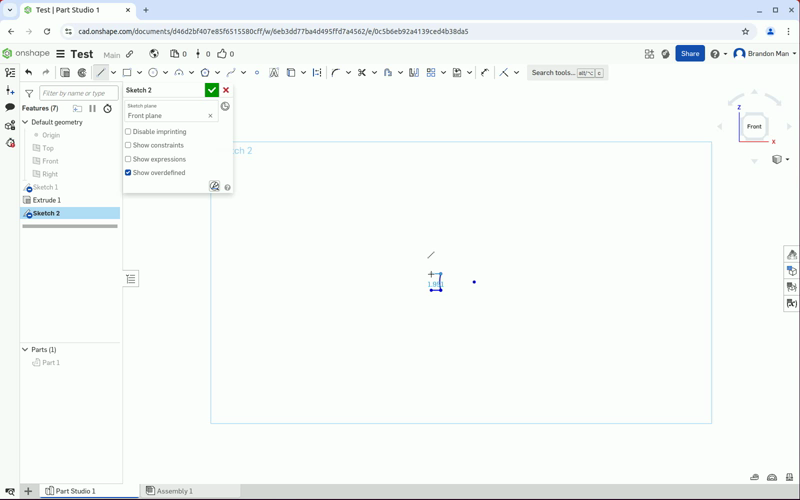
key_up(shift)
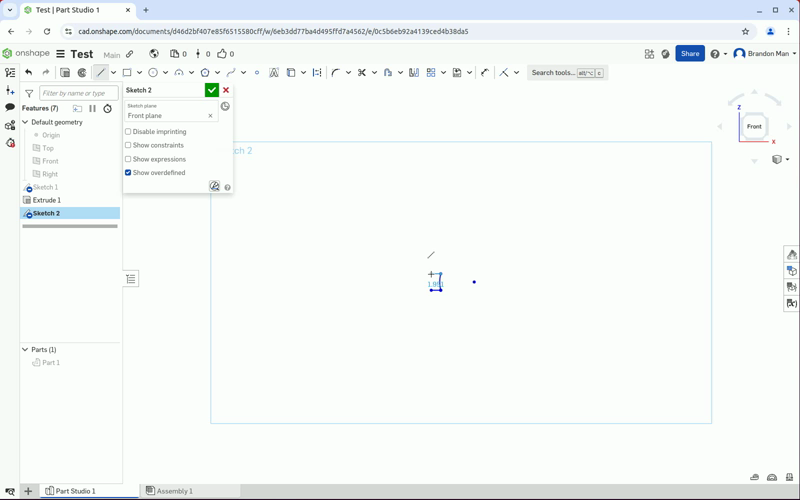
mouse_move(461, 273)
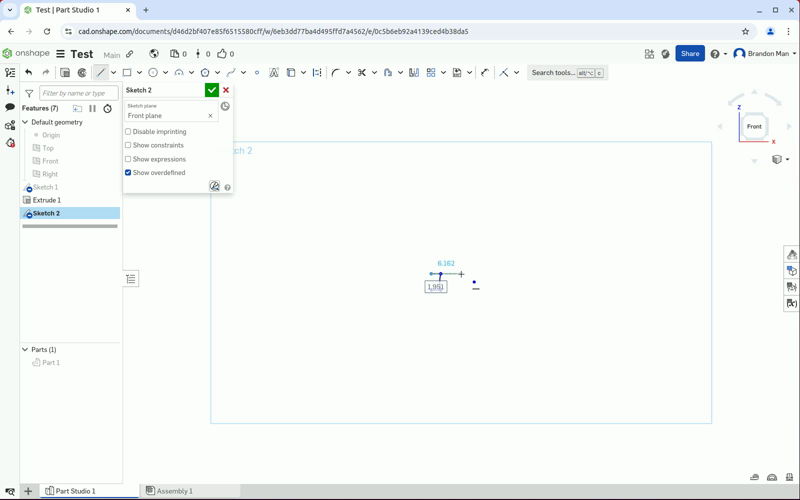
key_down(shift)
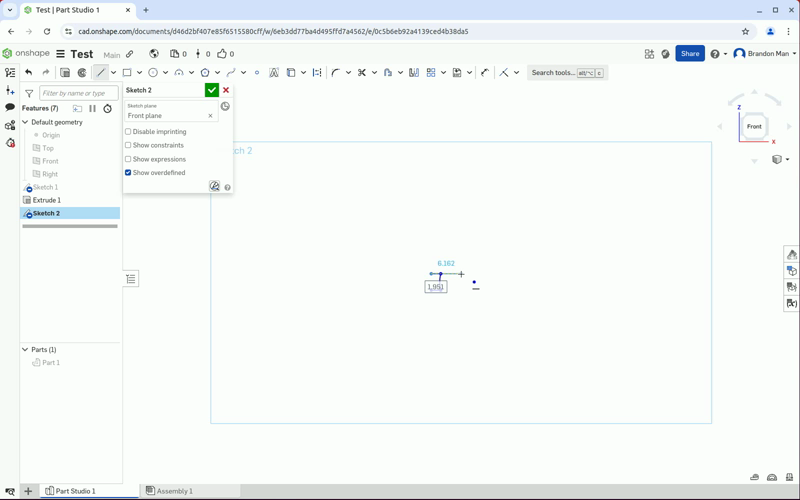
mouse_move(431, 290)
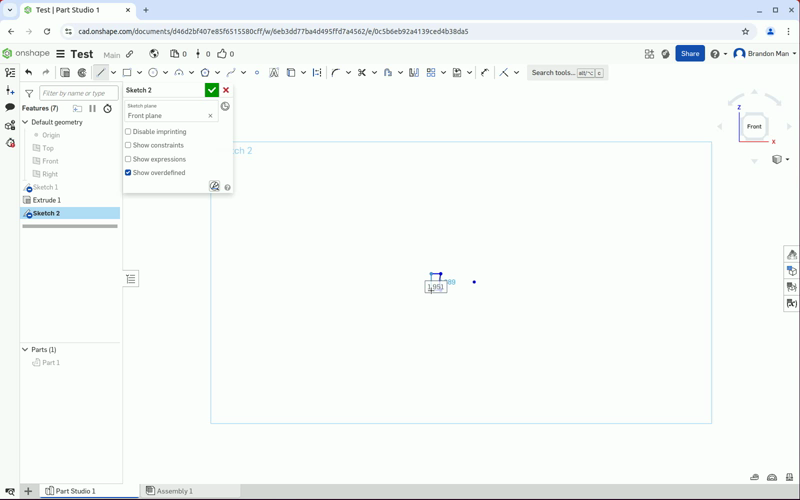
key_up(shift)
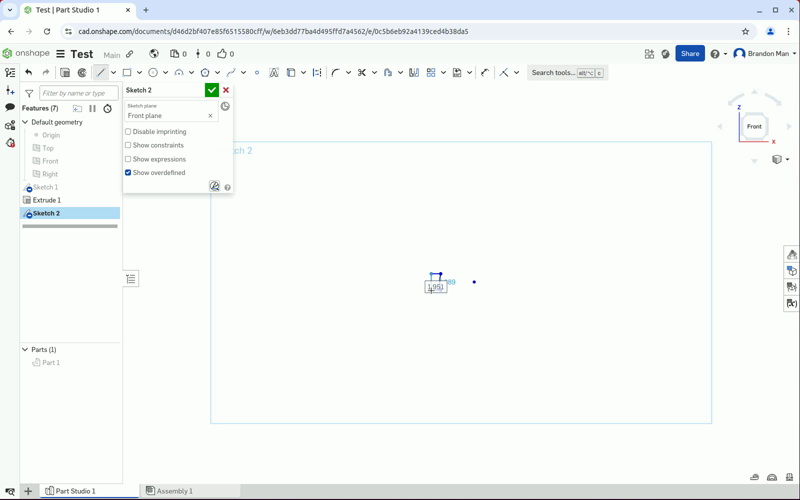
click(431, 290)
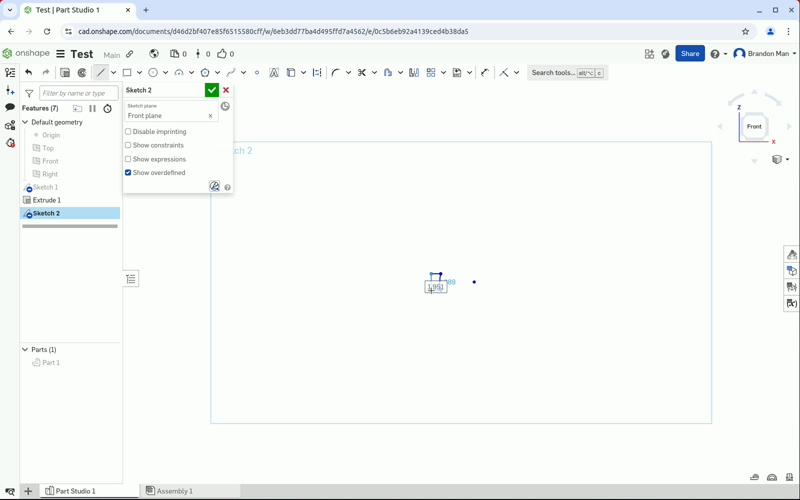
key(esc)
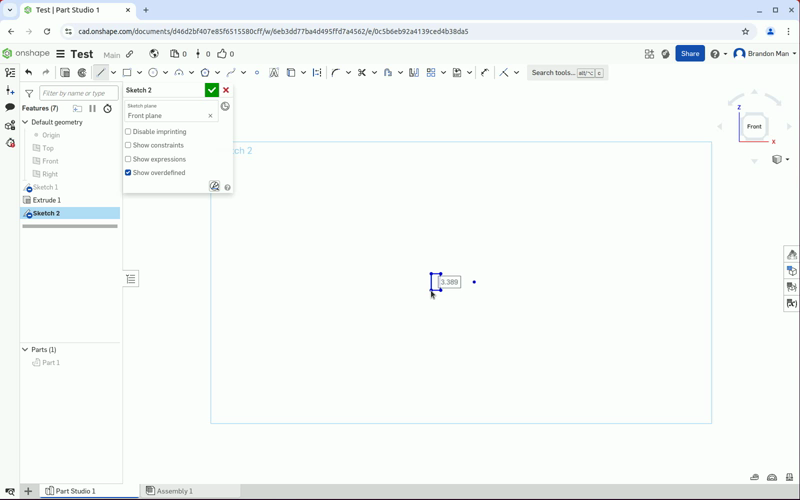
mouse_move(434, 284)
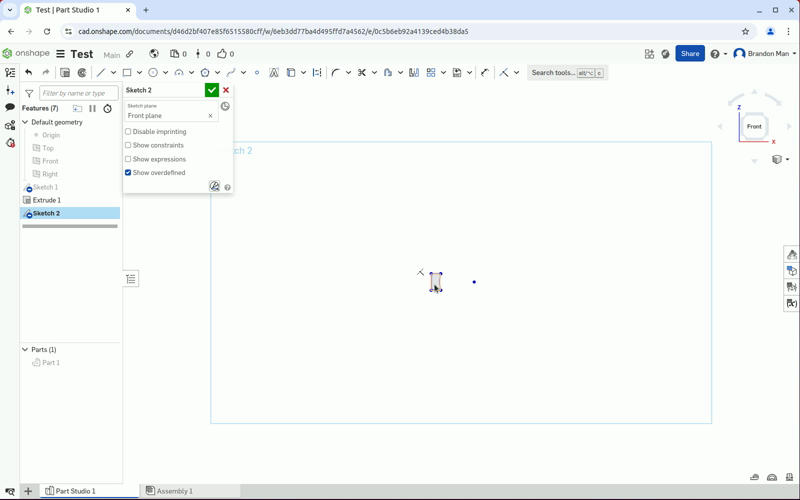
scroll(6)
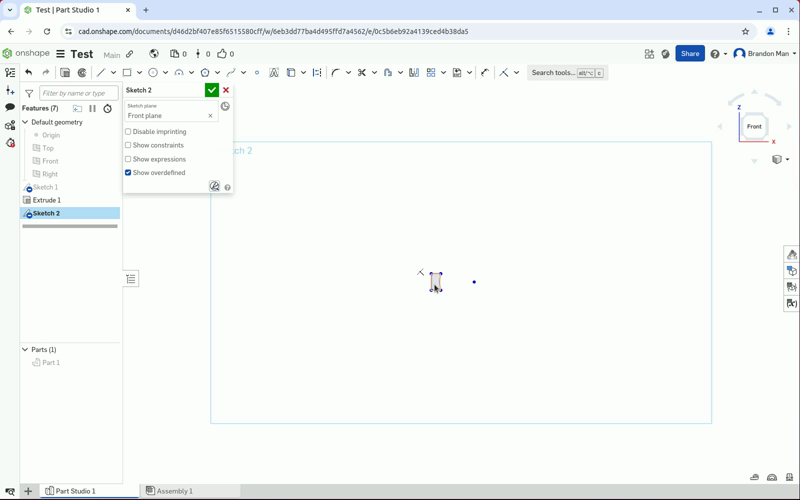
scroll(6)
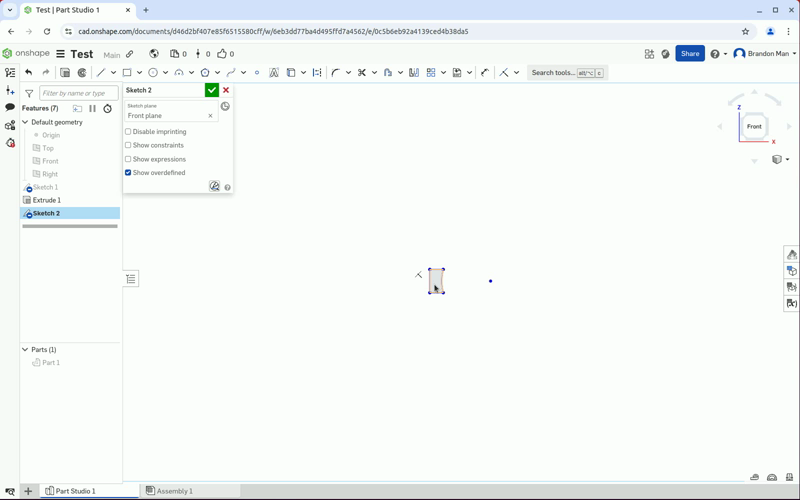
scroll(6)
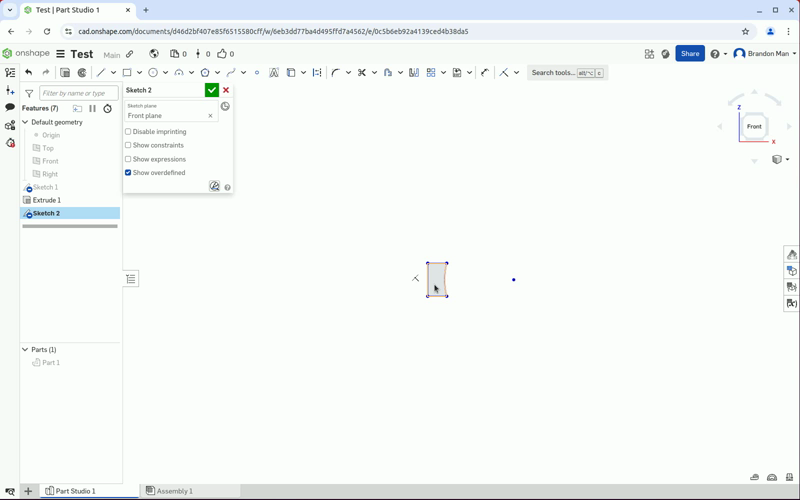
scroll(6)
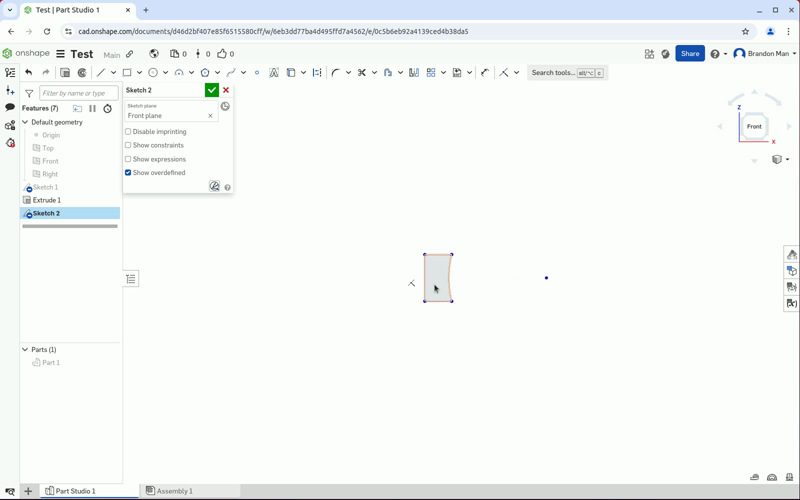
scroll(6)
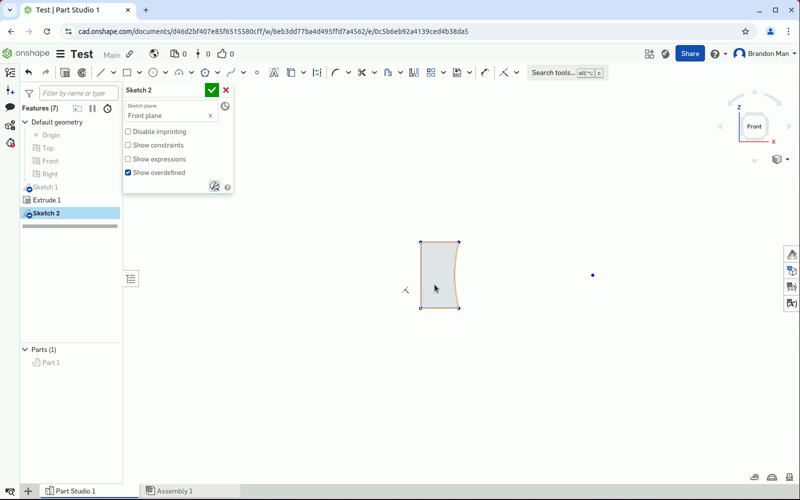
scroll(6)
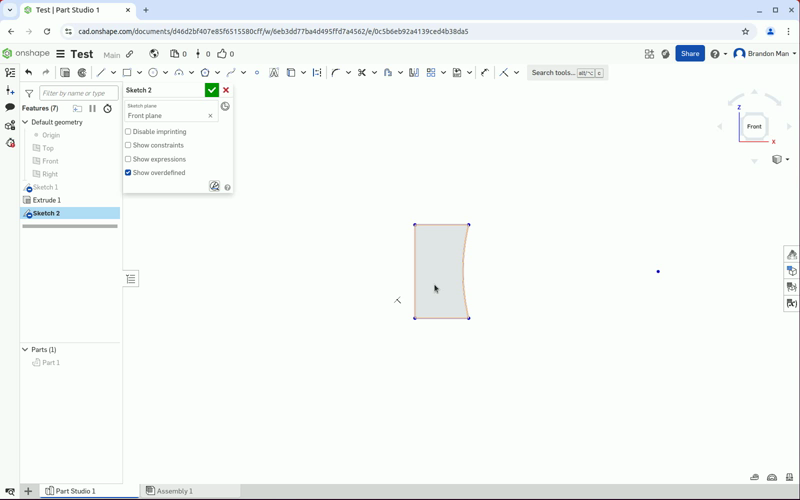
scroll(6)
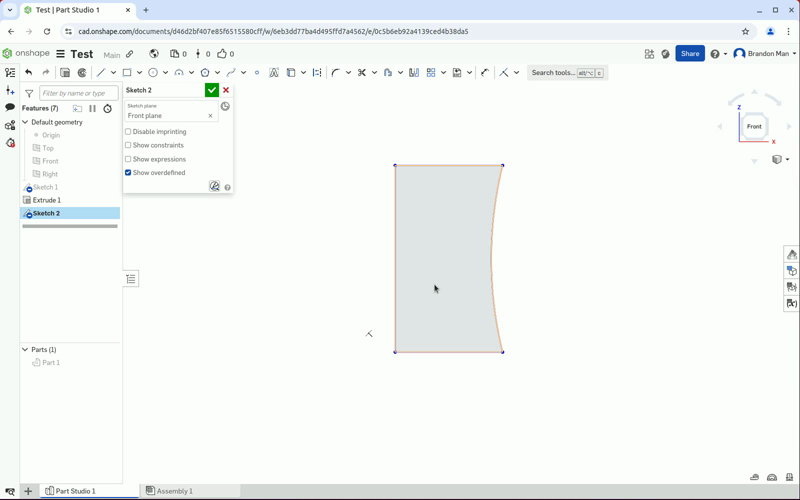
click(434, 284)
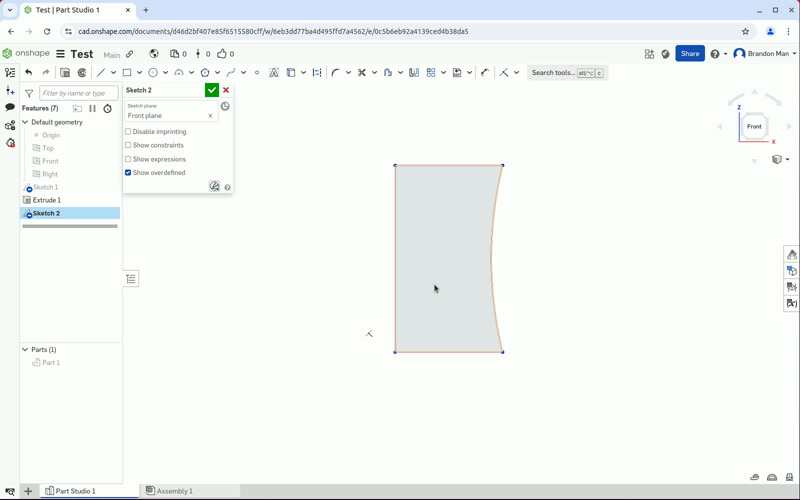
scroll(-6)
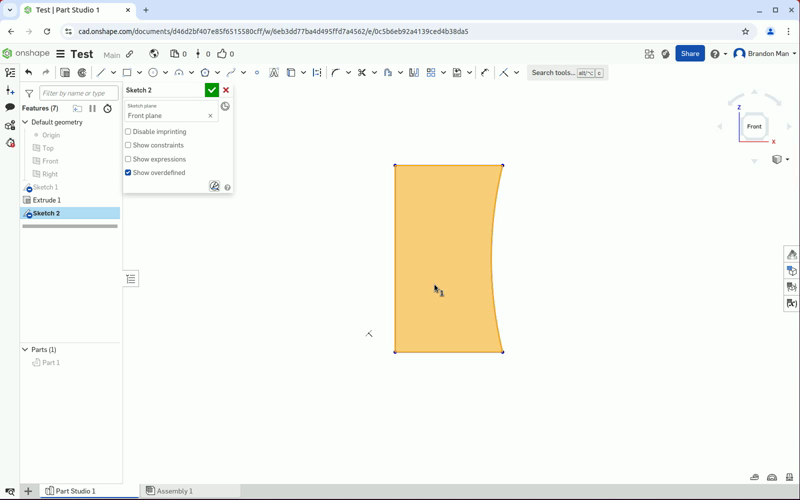
scroll(-6)
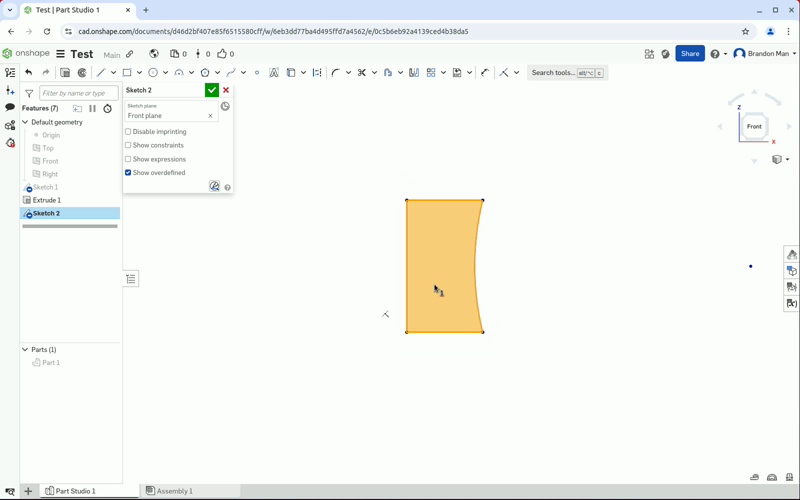
scroll(-6)
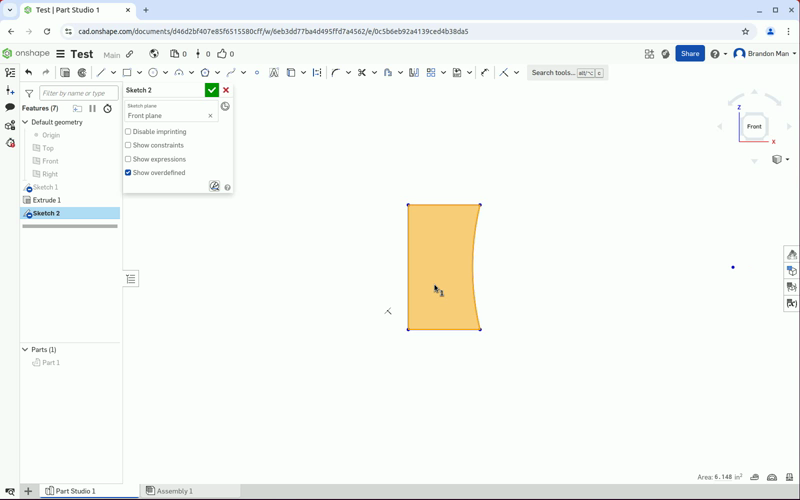
scroll(-6)
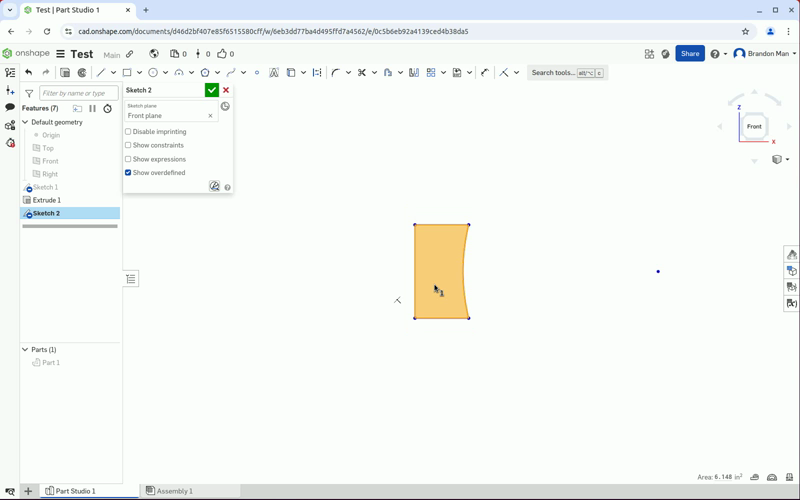
scroll(-6)
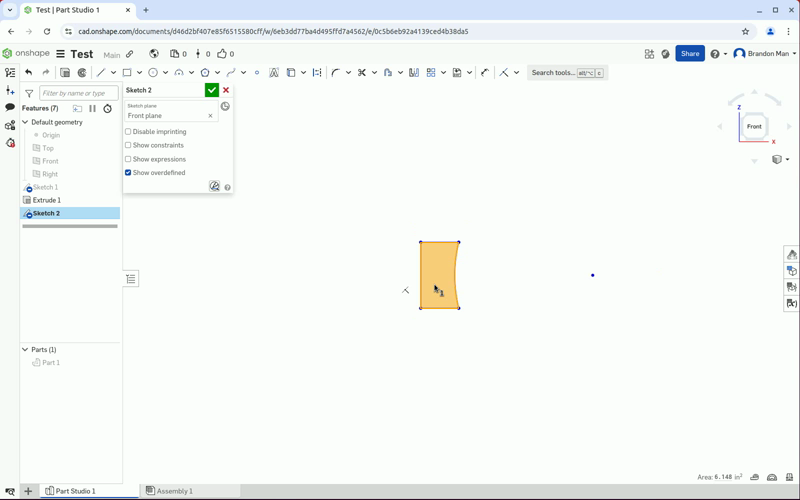
scroll(-6)
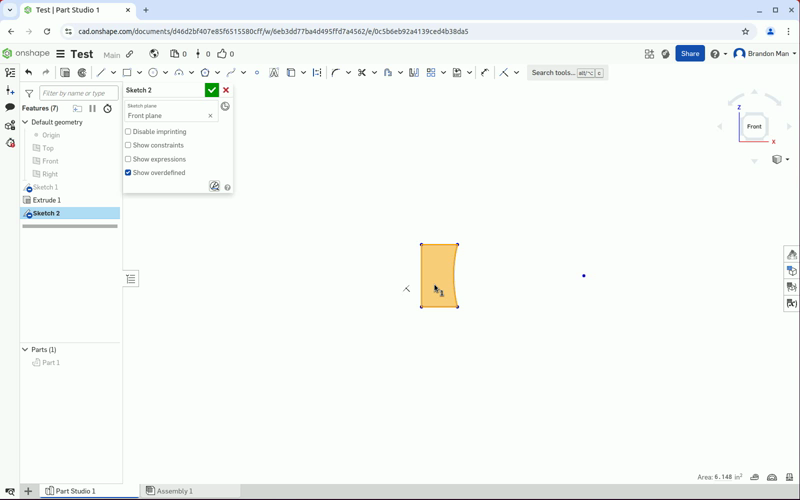
scroll(-6)
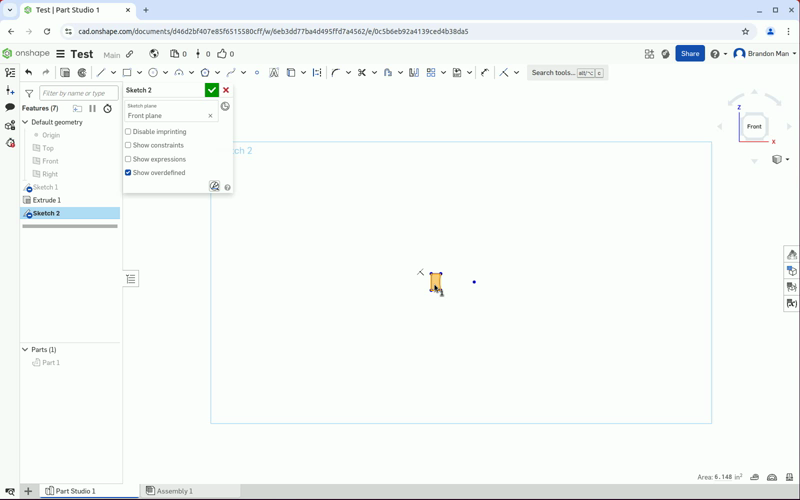
mouse_move(73, 352)
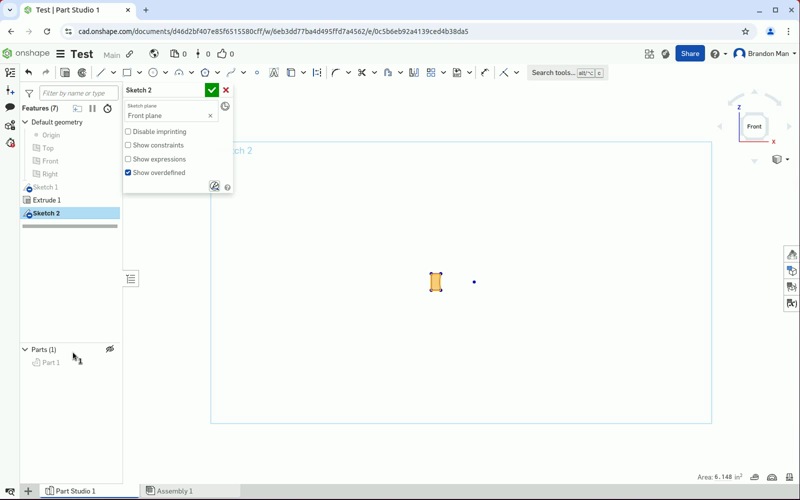
key(shift+y)
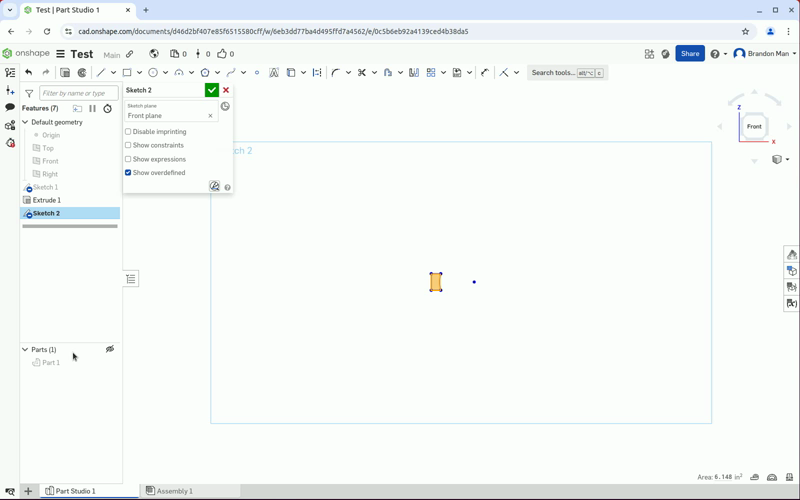
key(shift+e)
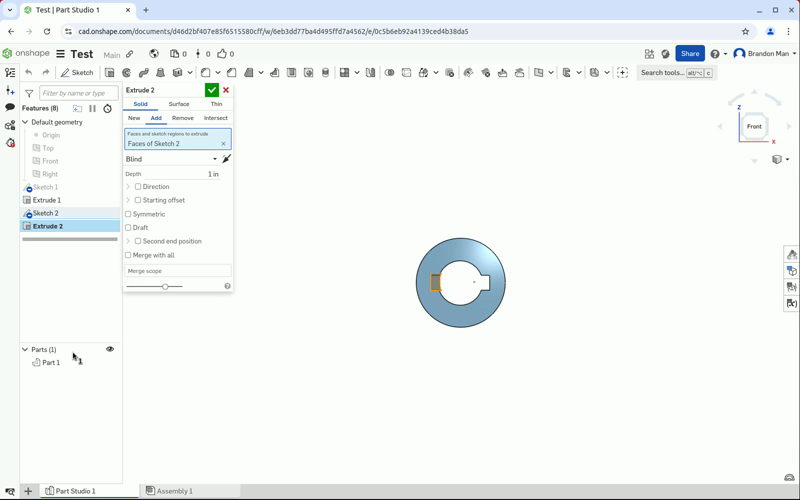
mouse_move(143, 106)
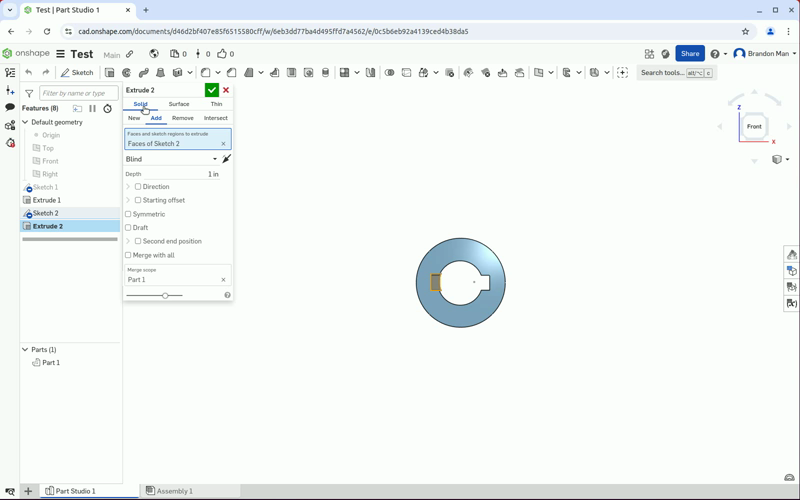
click(143, 106)
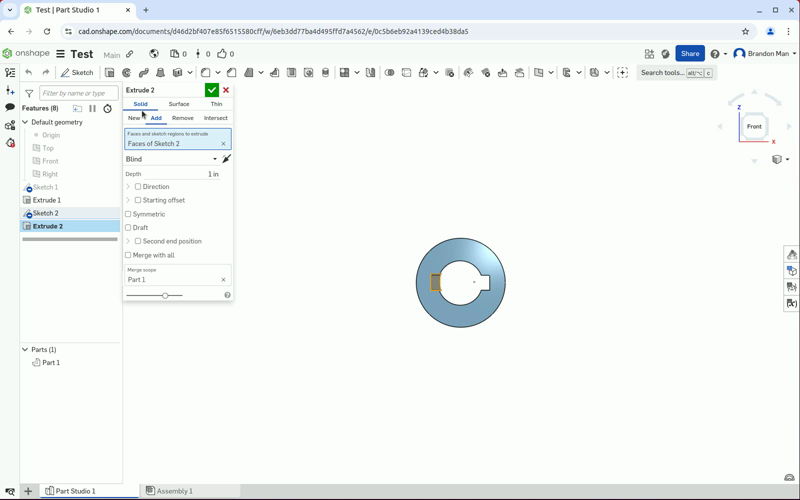
mouse_move(137, 120)
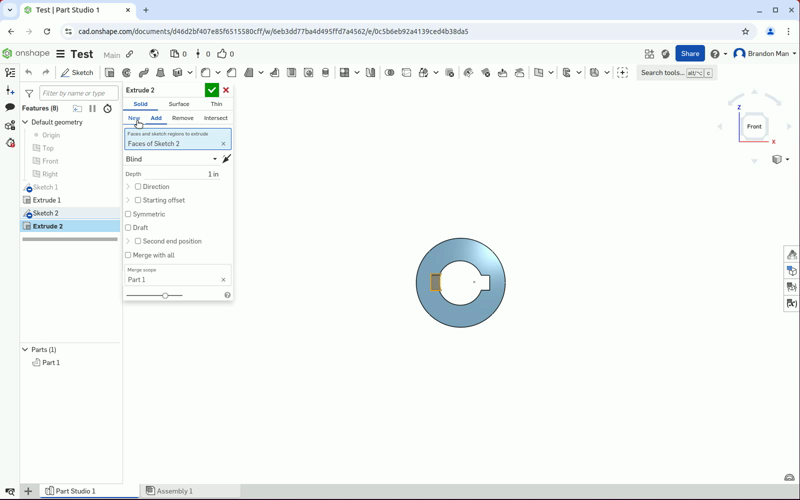
click(137, 120)
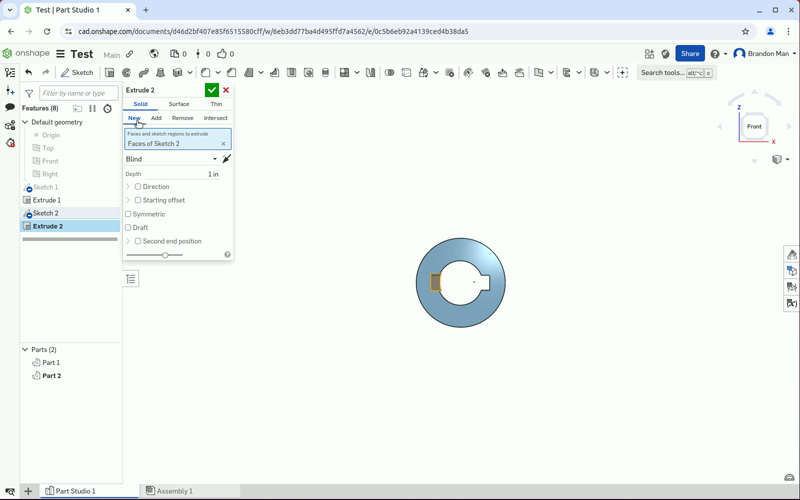
key(tab, 4)
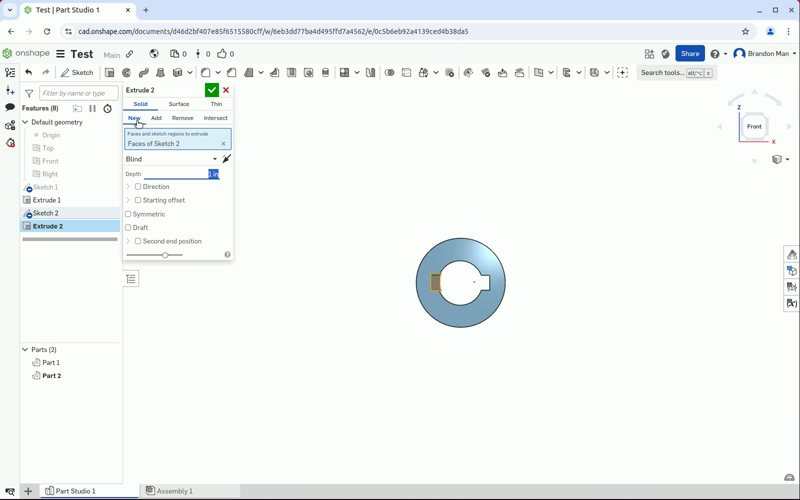
text(7.943)
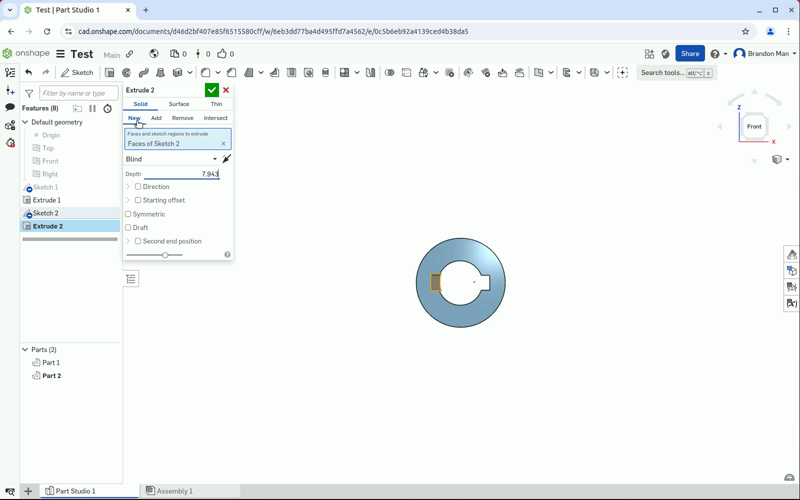
key(enter)
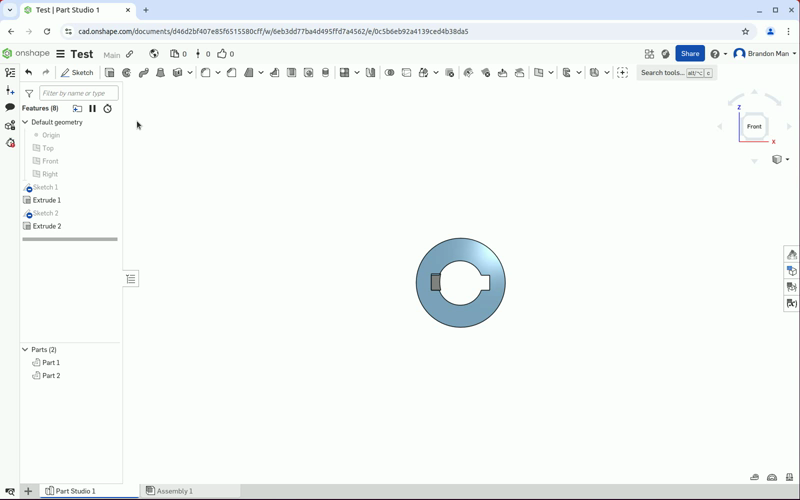
key(shift+h)
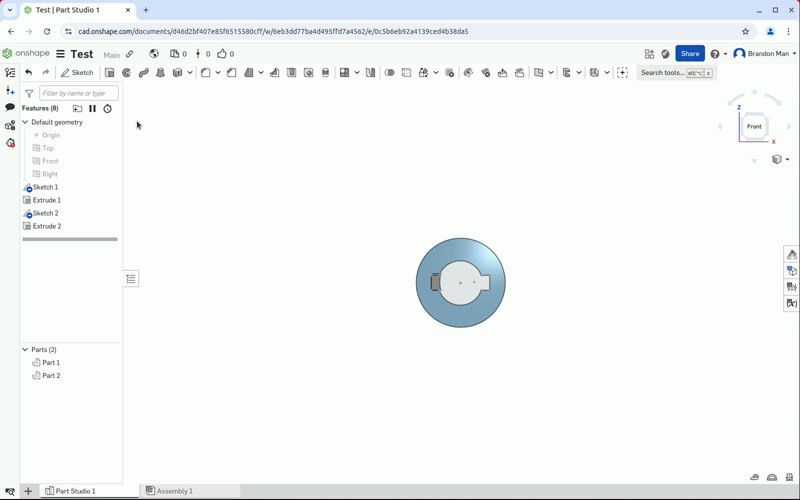
key(shift+h)
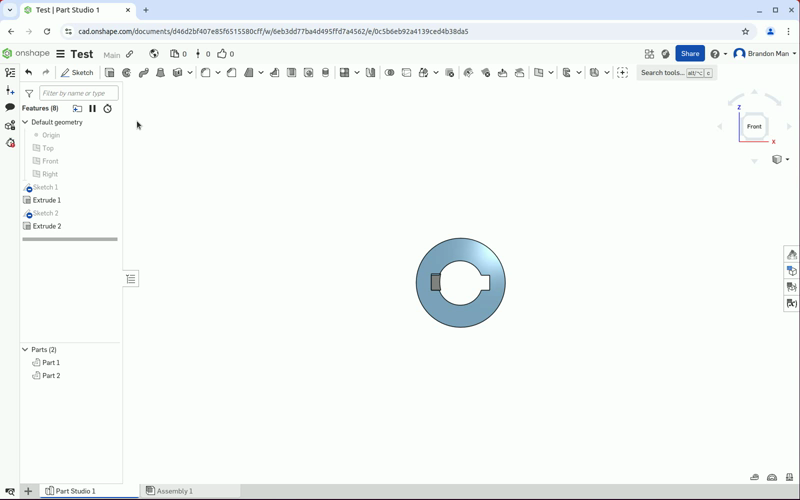
mouse_move(73, 189)
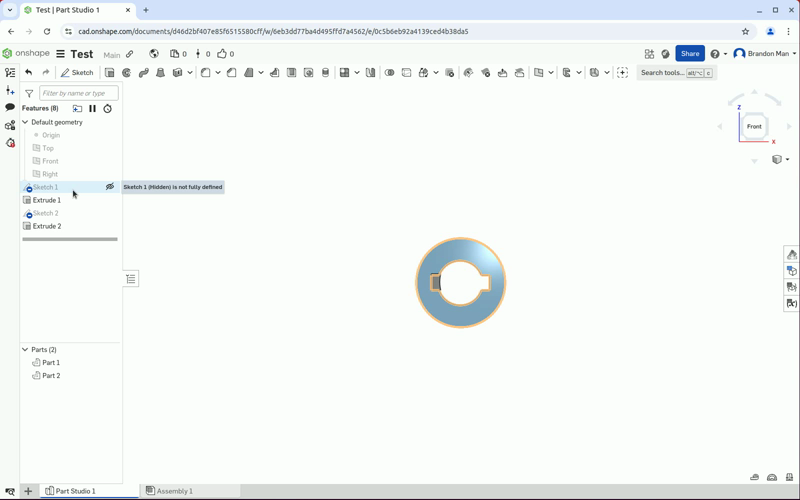
click(73, 189)
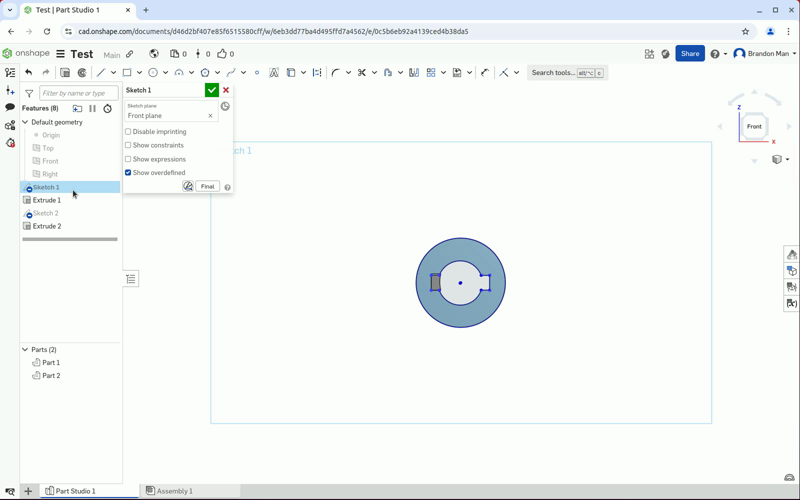
mouse_move(229, 92)
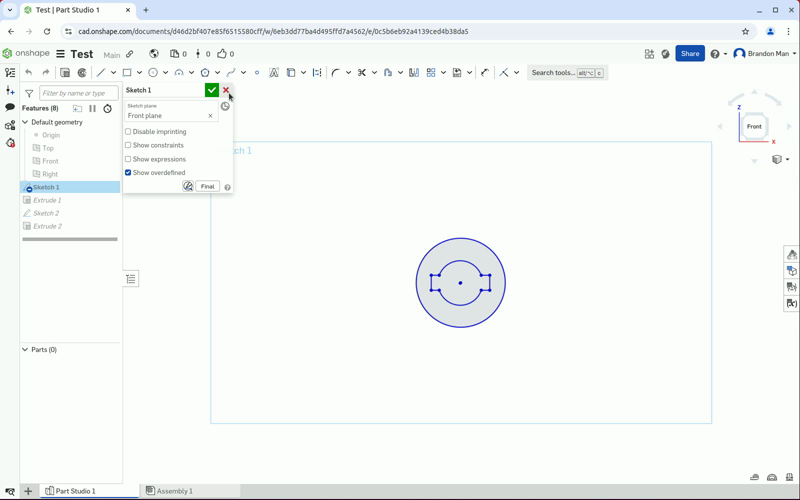
click(229, 92)
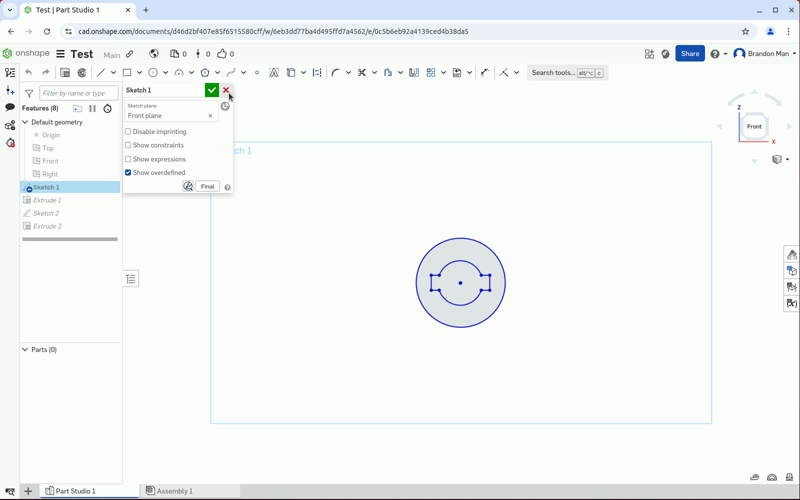
key(shift+s)
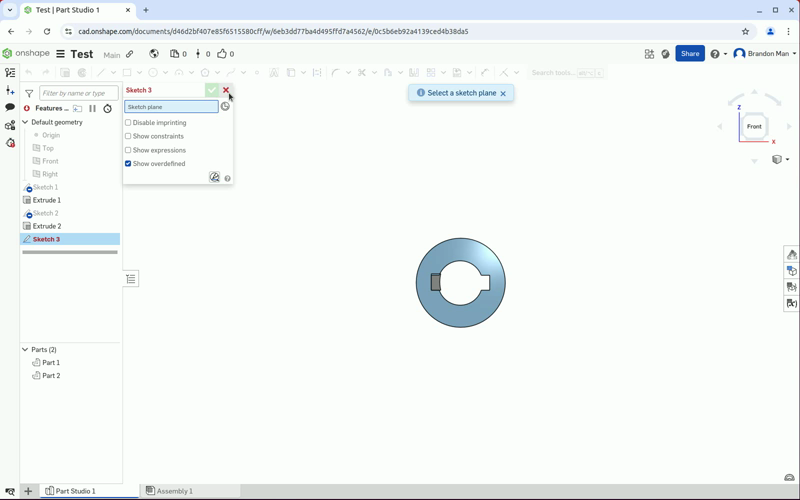
mouse_move(73, 163)
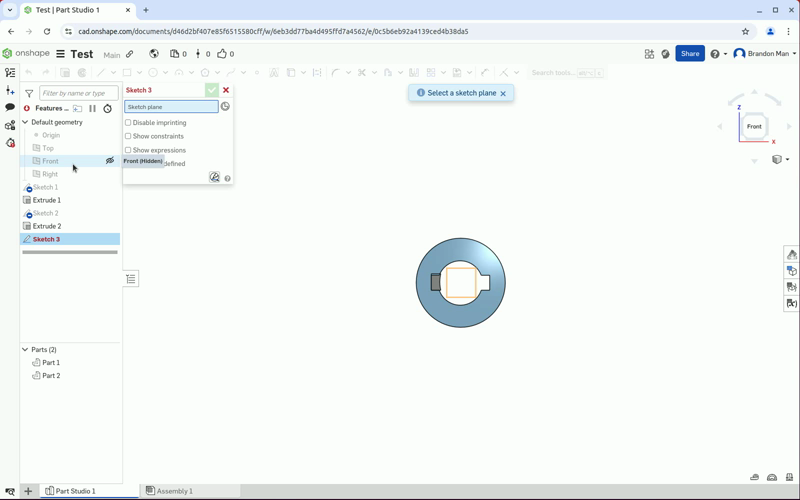
click(73, 163)
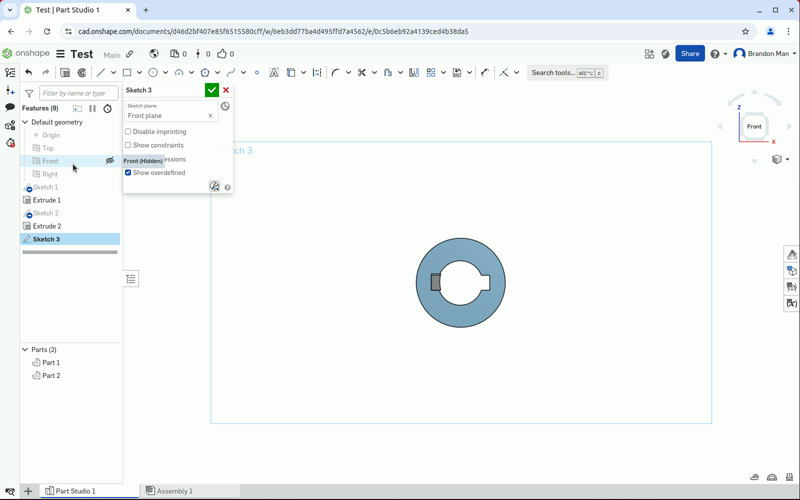
mouse_move(73, 352)
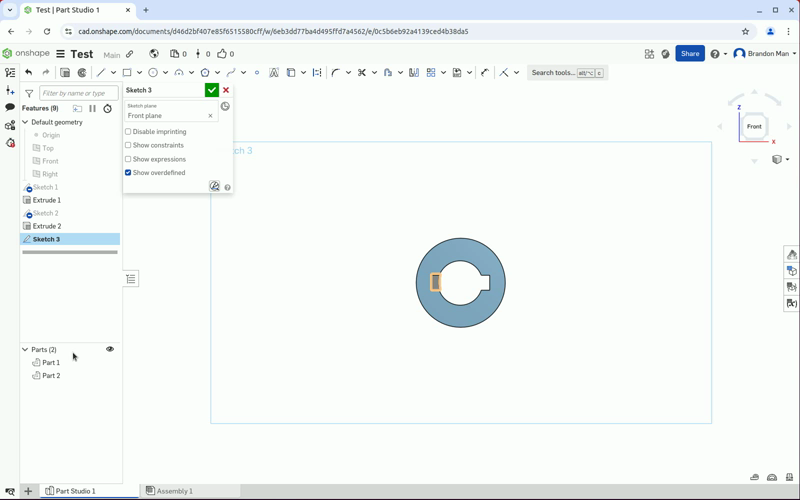
key(y)
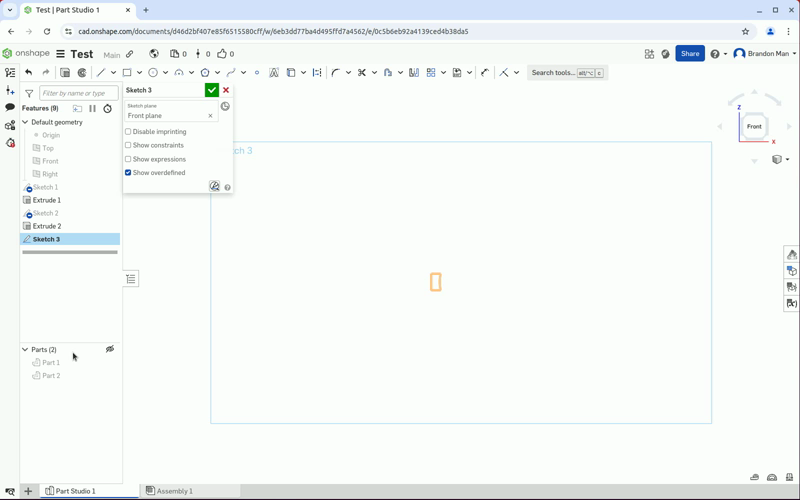
key(l)
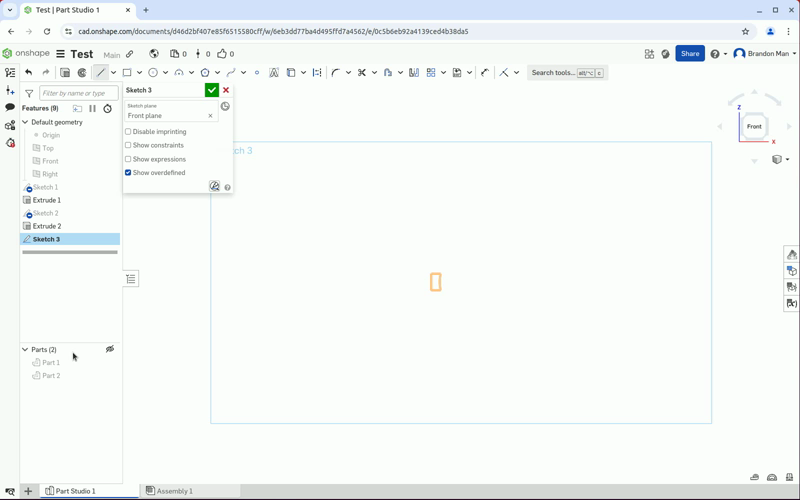
key_down(shift)
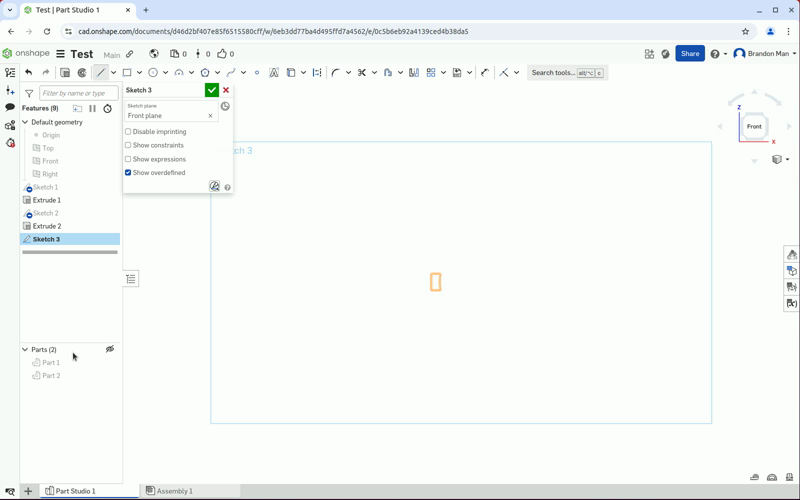
mouse_move(468, 326)
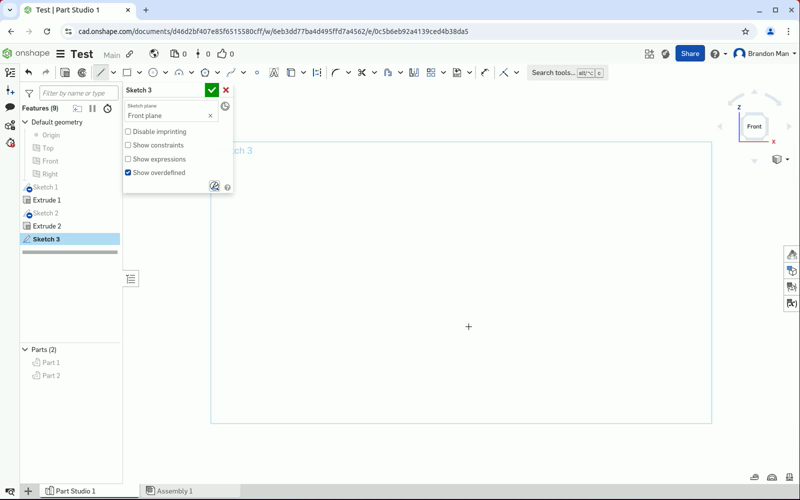
click(468, 326)
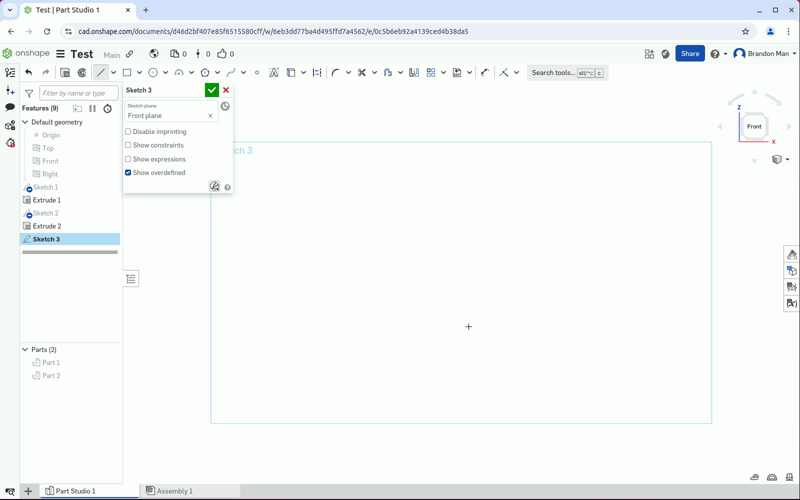
key_up(shift)
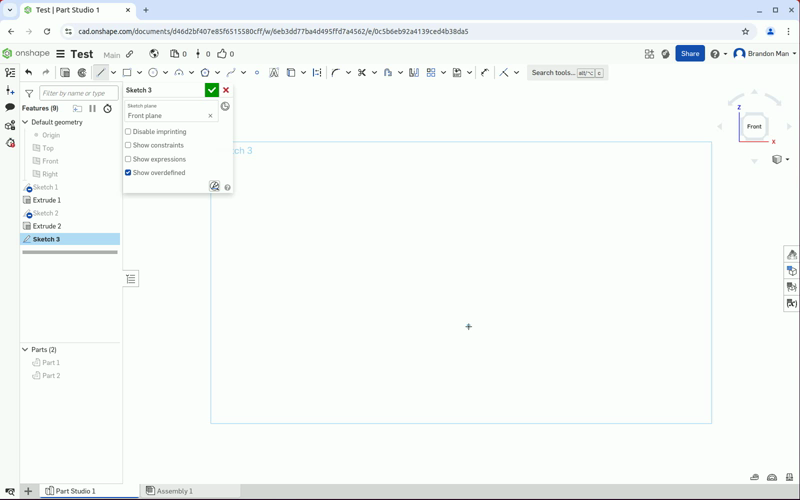
key_down(shift)
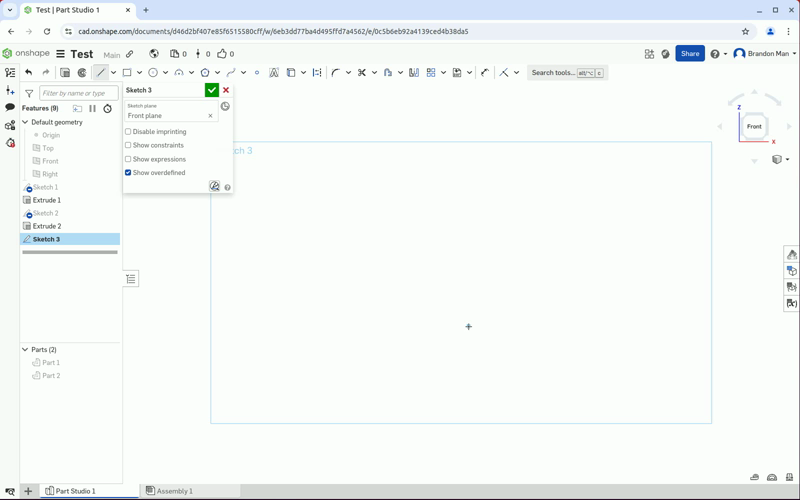
mouse_move(549, 311)
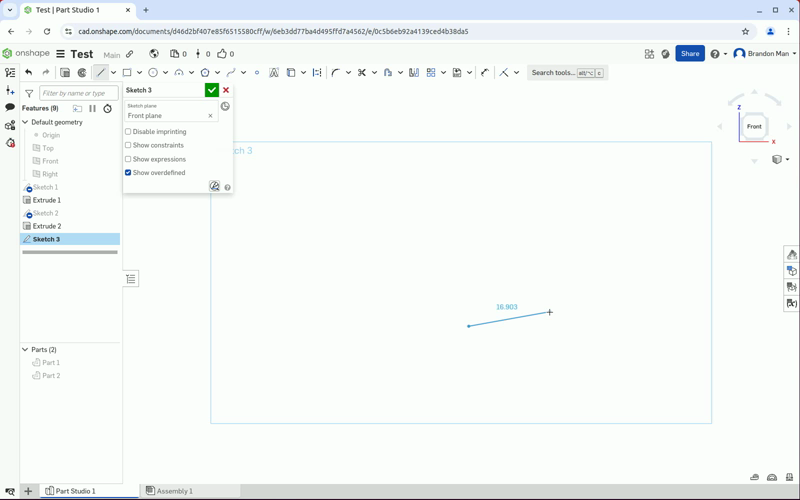
click(549, 311)
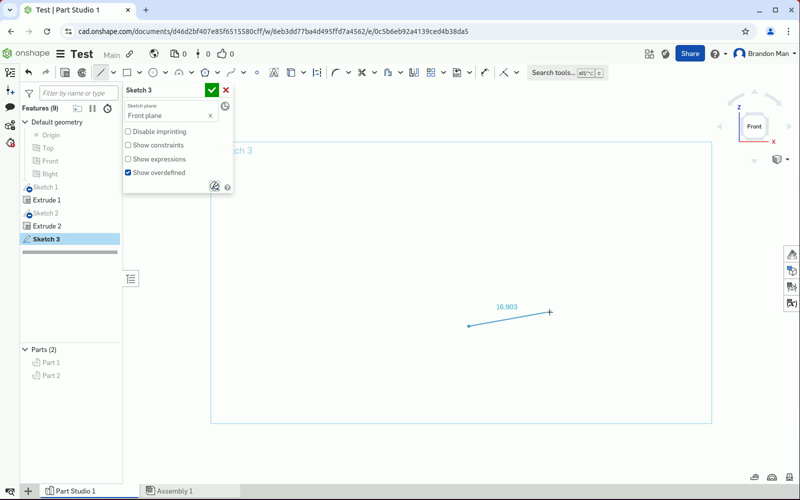
key_up(shift)
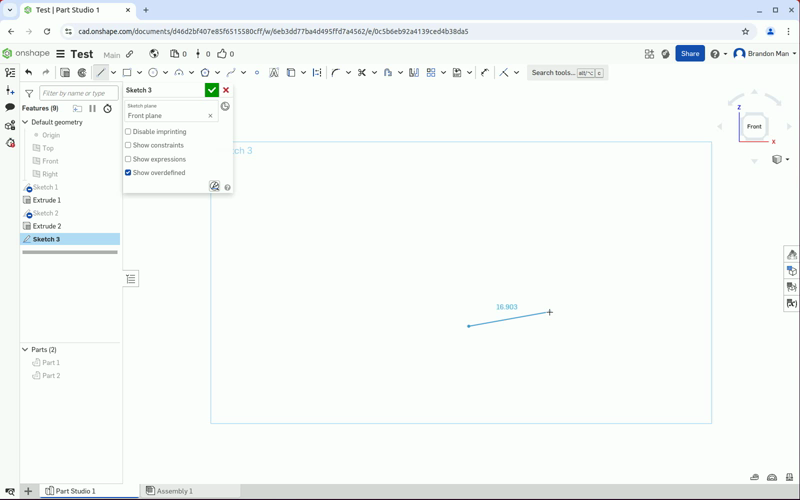
key(esc)
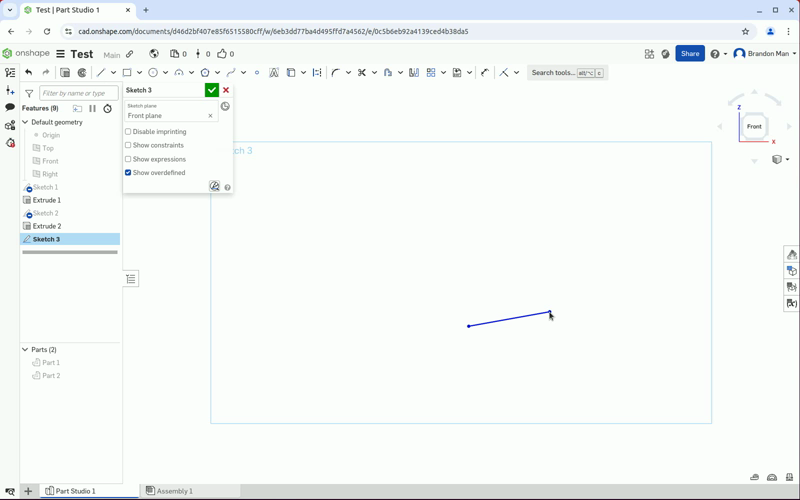
key(a)
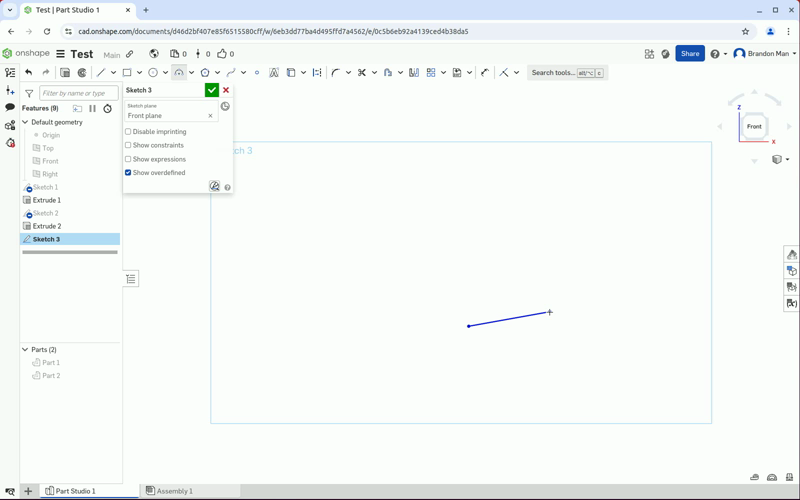
mouse_move(549, 311)
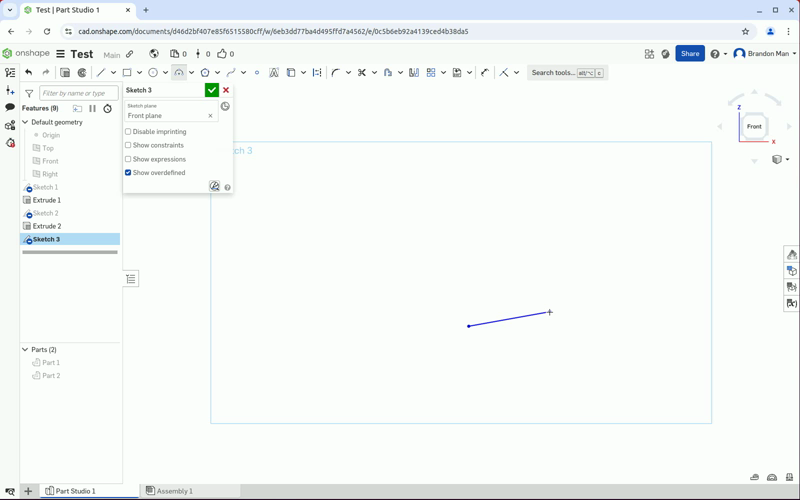
click(549, 311)
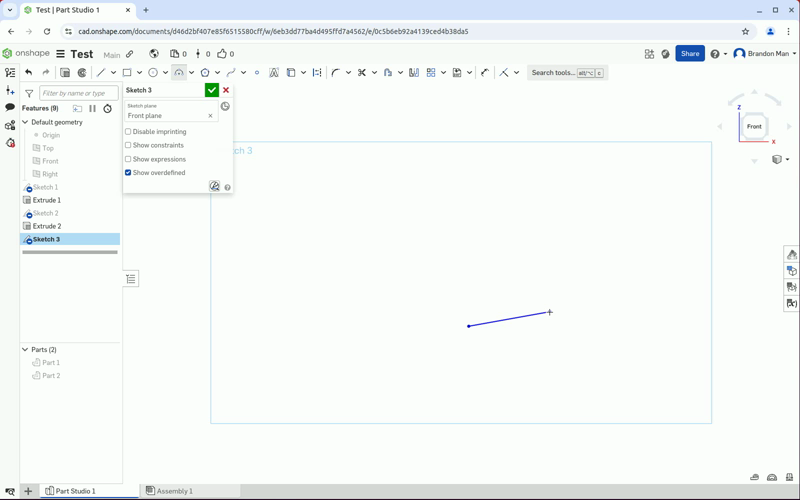
key_down(shift)
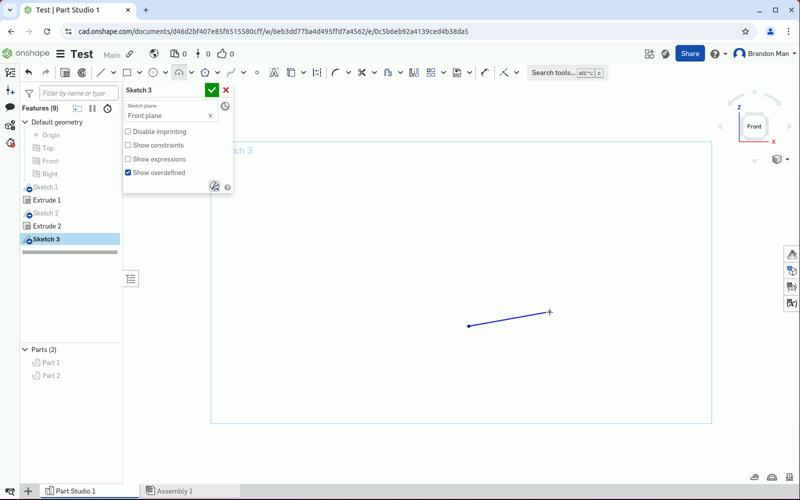
mouse_move(549, 253)
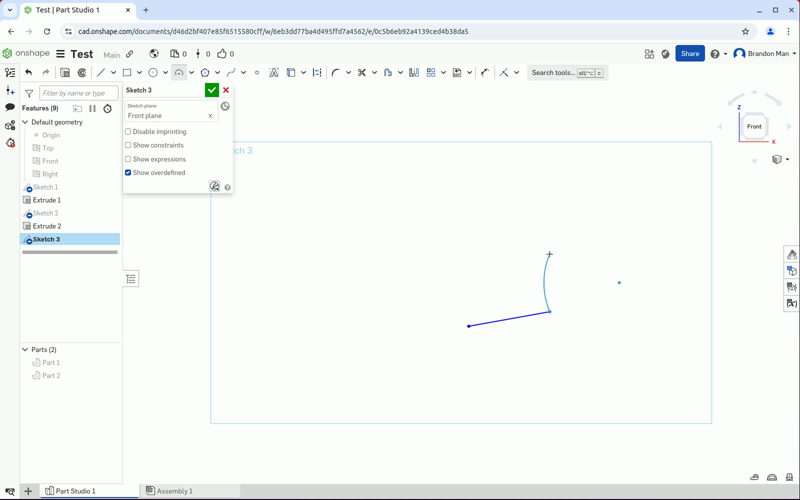
click(549, 253)
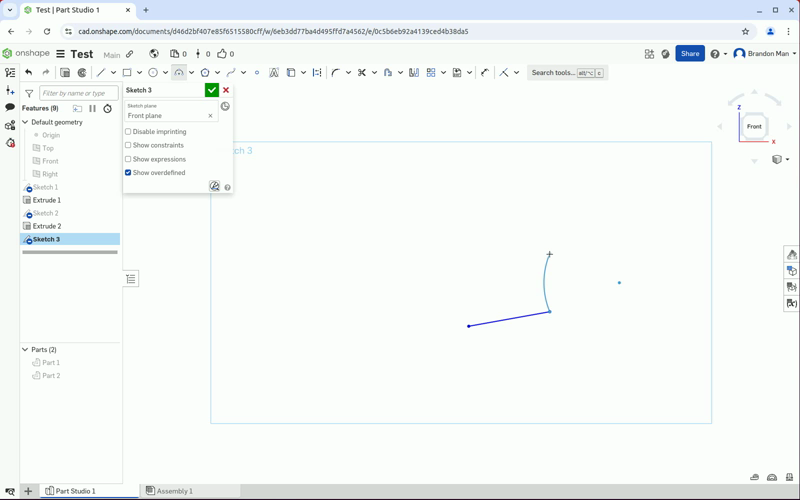
mouse_move(515, 282)
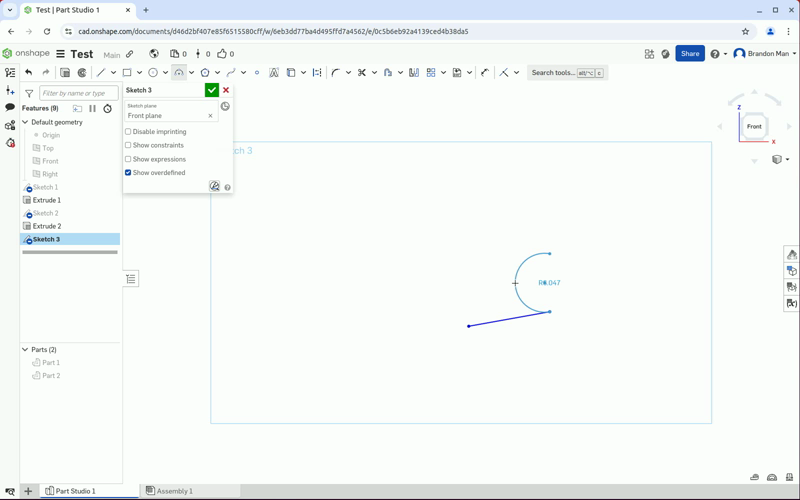
click(515, 282)
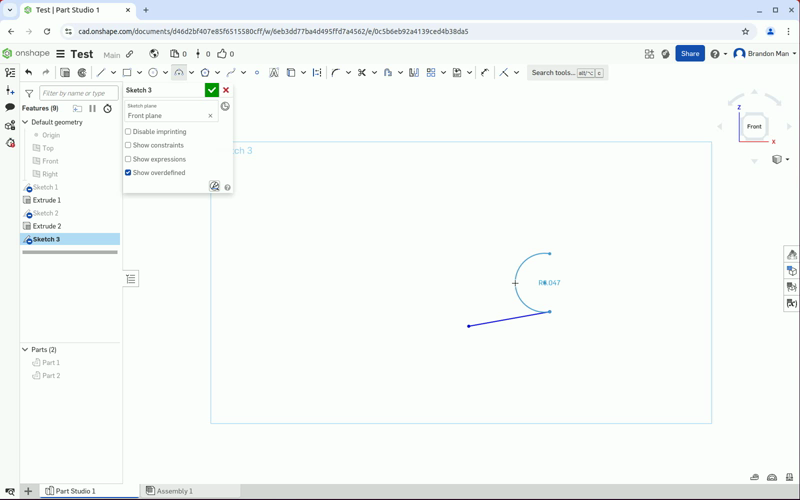
key_up(shift)
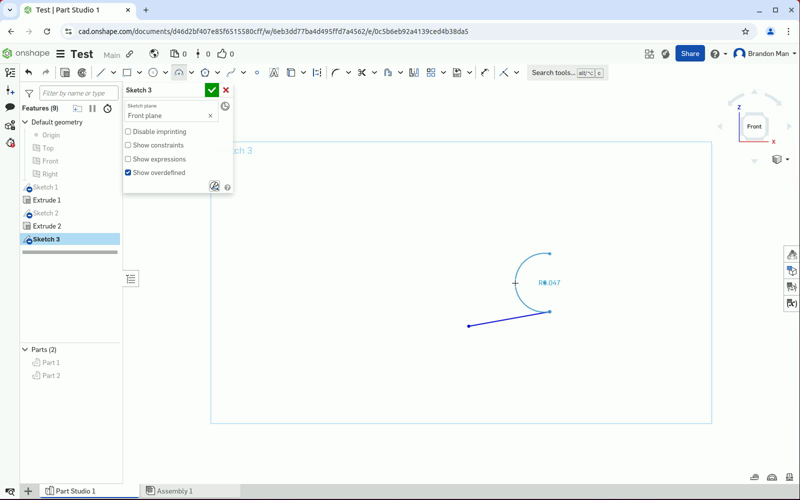
key(esc)
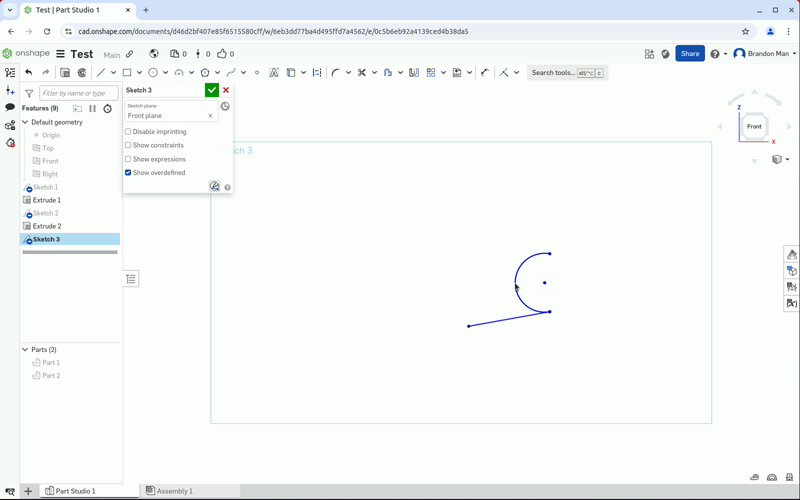
key(l)
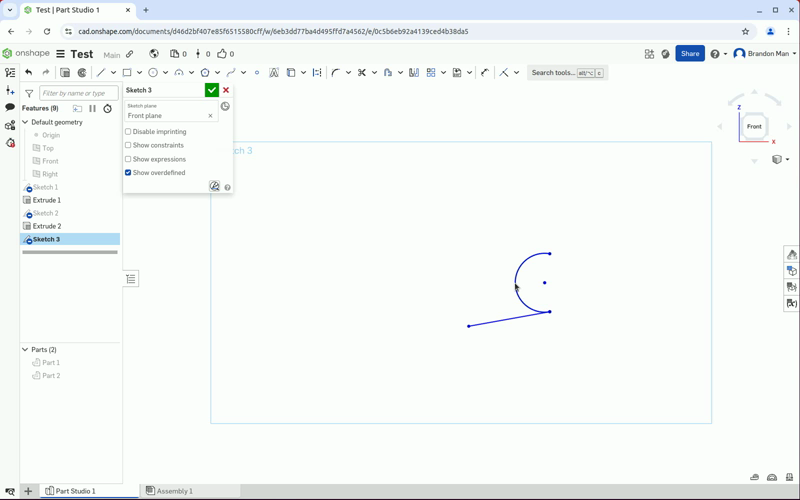
mouse_move(549, 253)
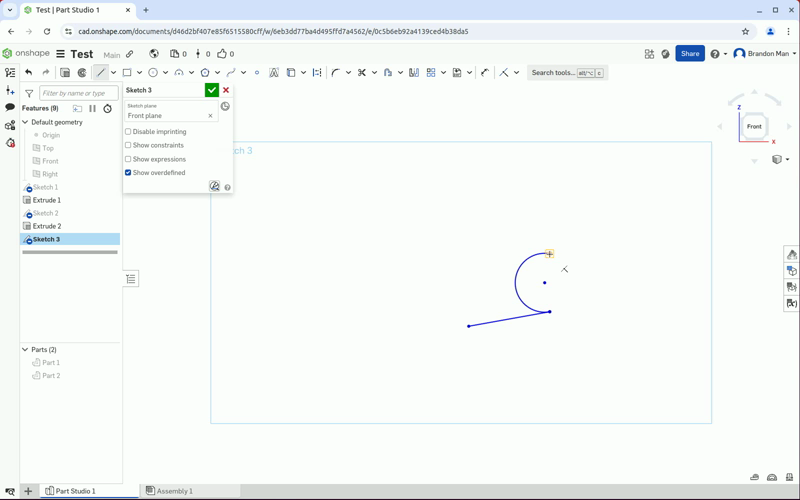
click(549, 253)
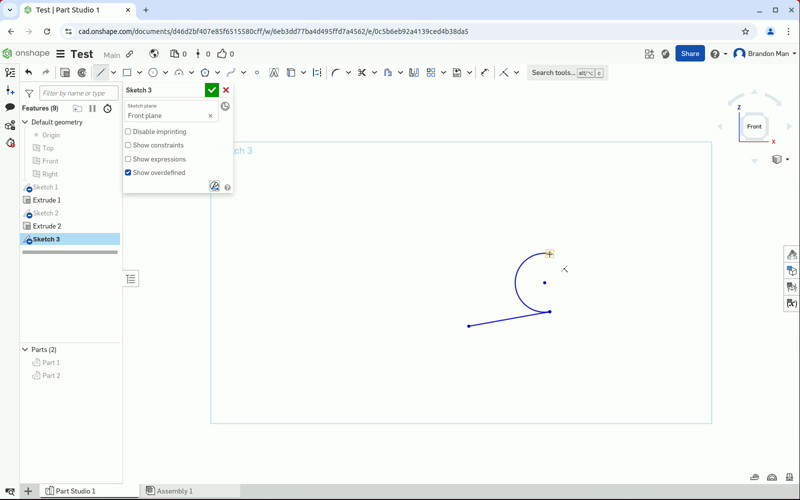
key_down(shift)
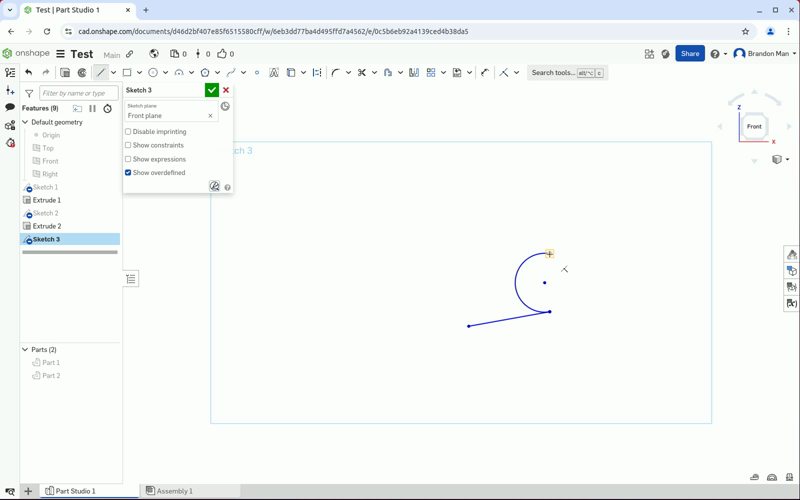
mouse_move(468, 239)
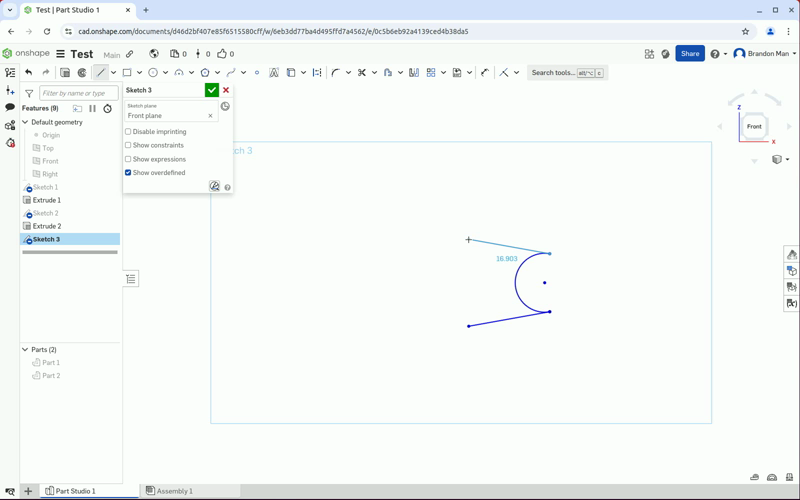
click(468, 239)
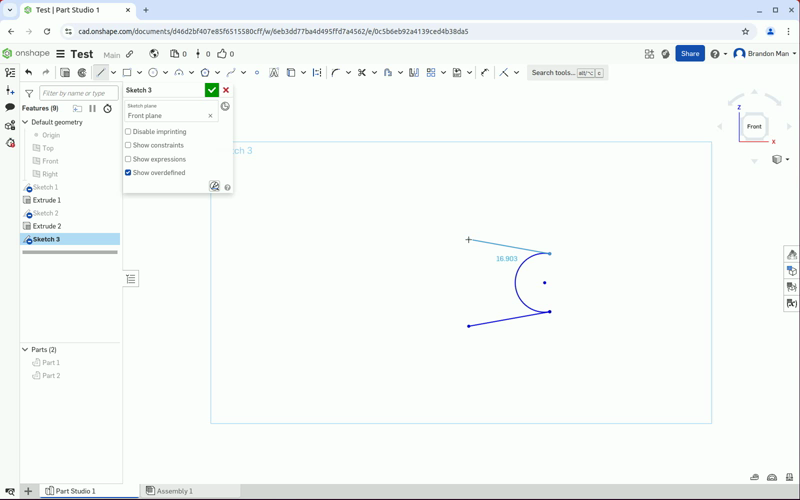
key_up(shift)
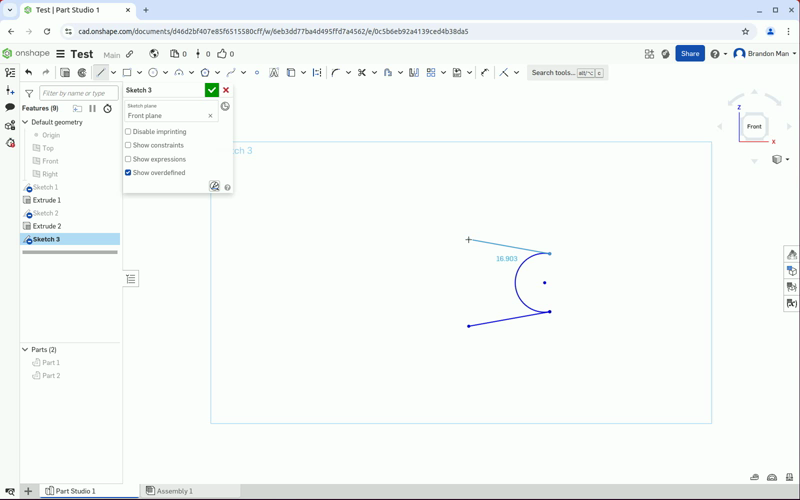
key(esc)
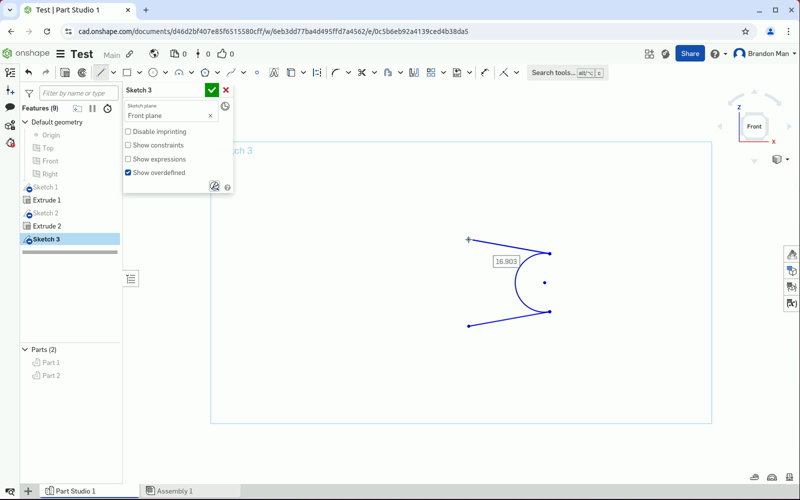
key(a)
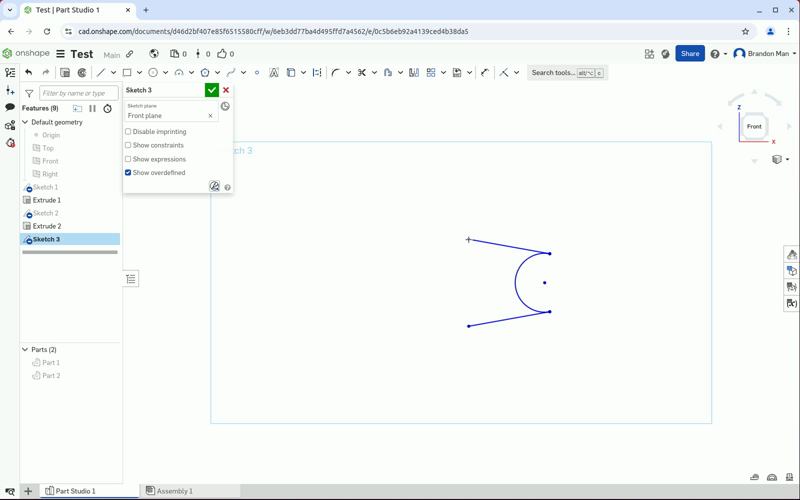
mouse_move(468, 239)
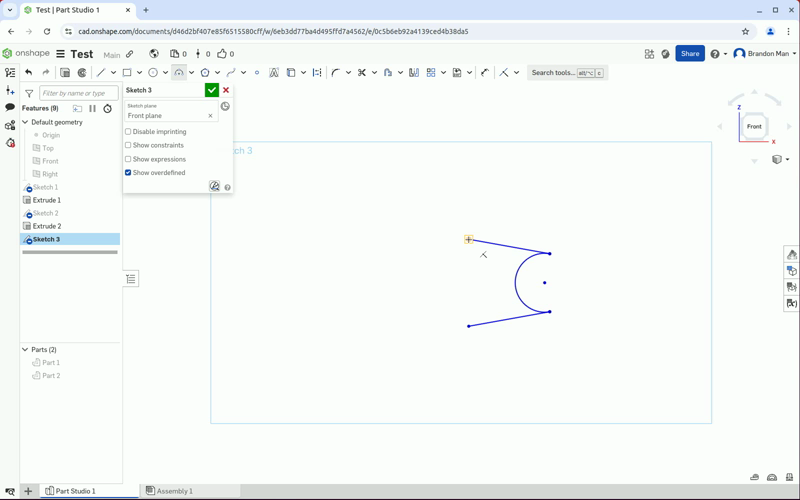
click(468, 239)
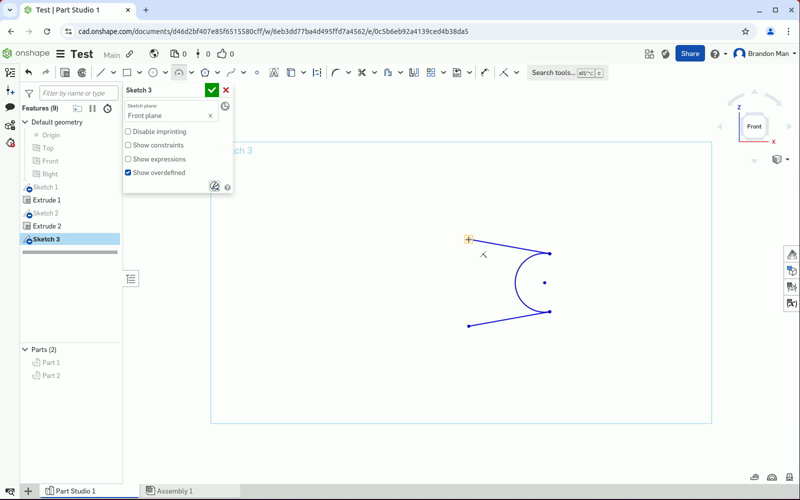
mouse_move(468, 326)
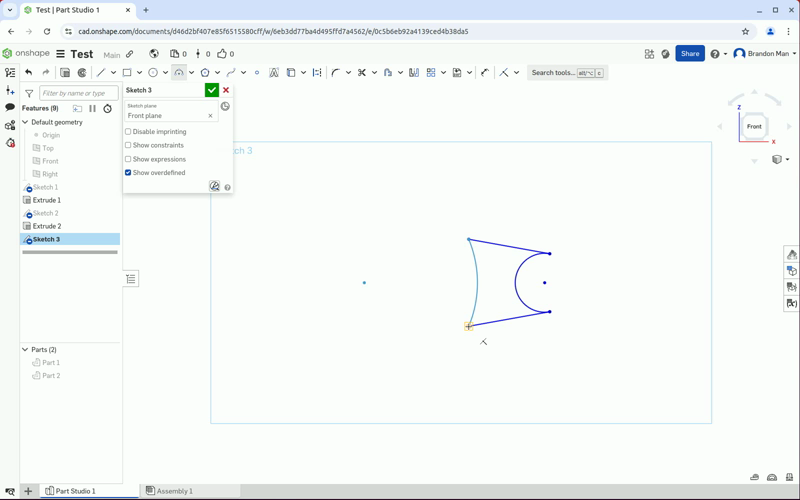
click(468, 326)
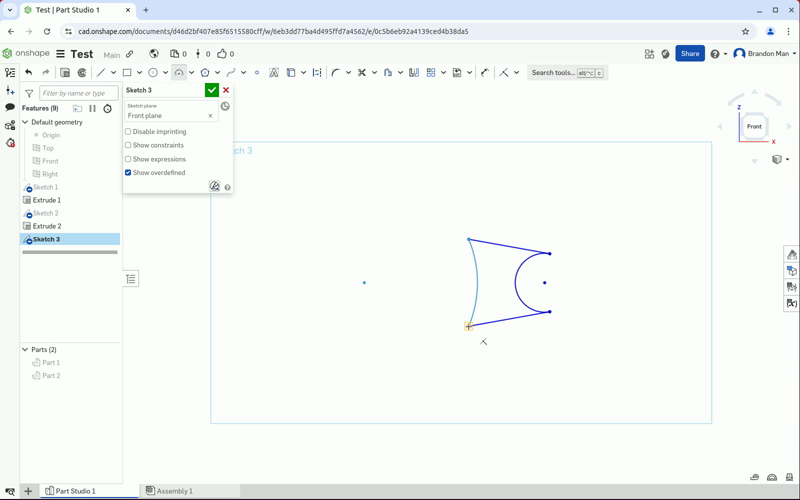
key_down(shift)
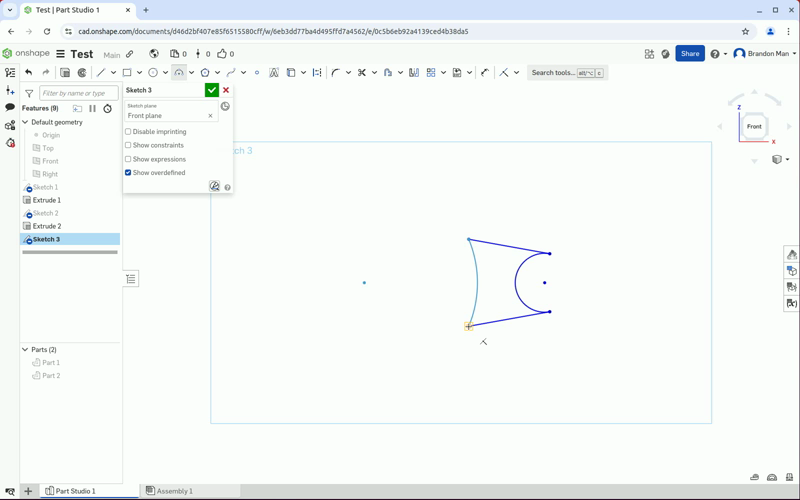
mouse_move(505, 282)
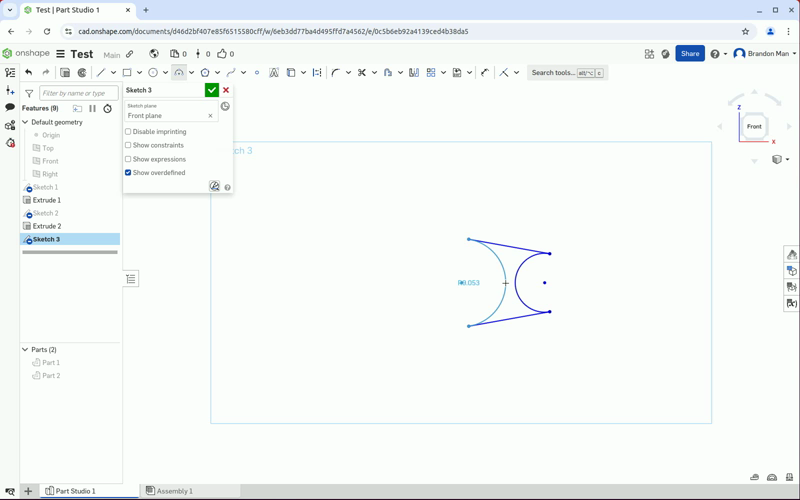
click(505, 282)
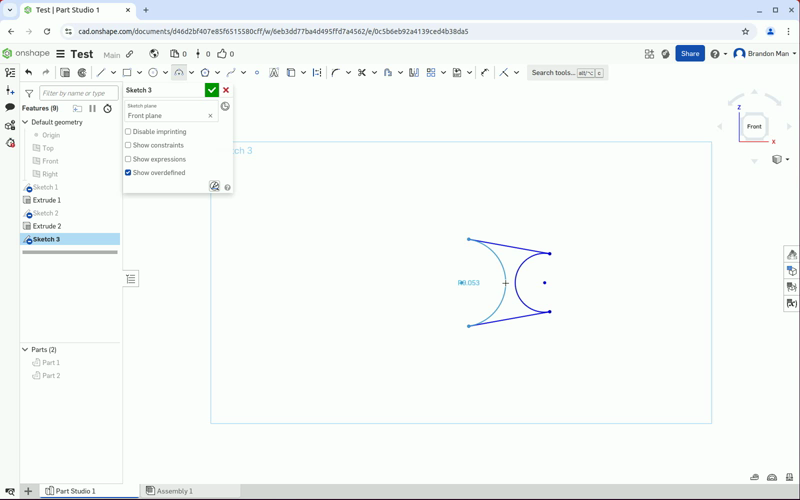
key_up(shift)
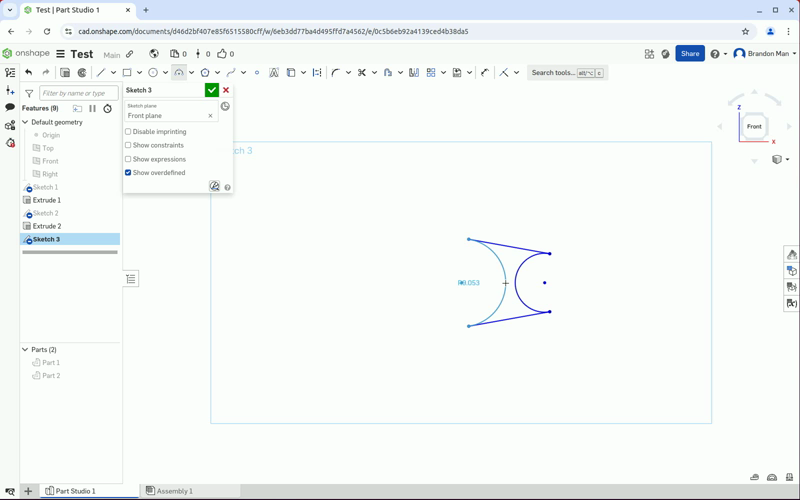
key(esc)
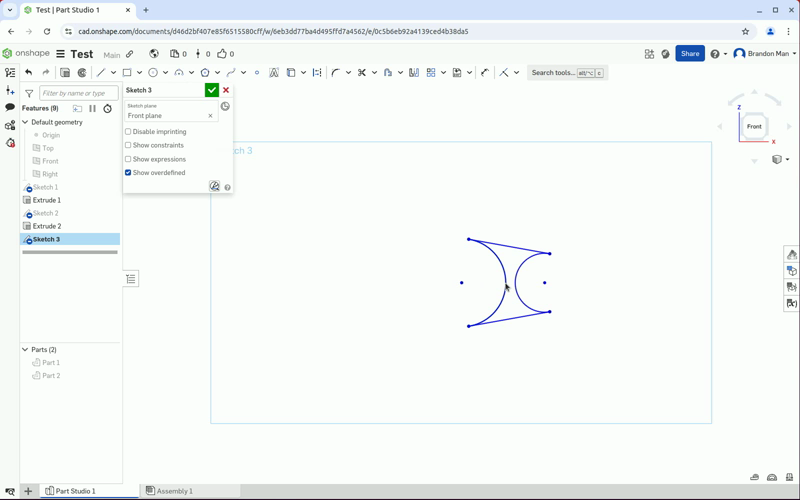
mouse_move(506, 302)
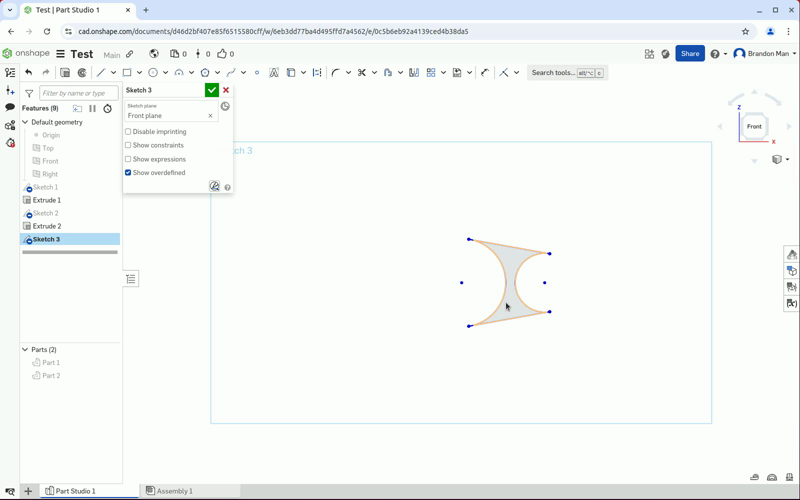
click(506, 302)
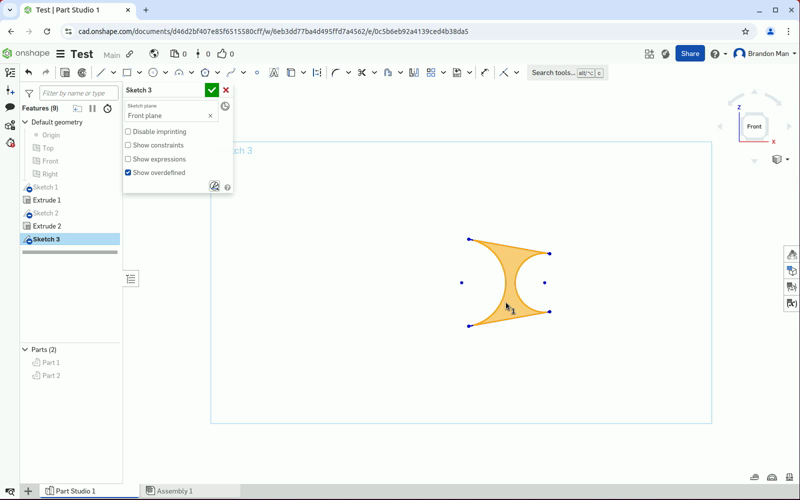
mouse_move(73, 352)
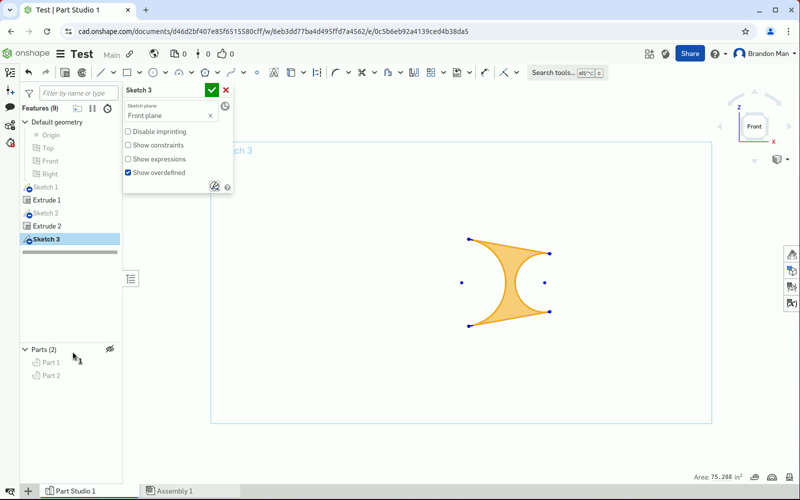
key(shift+y)
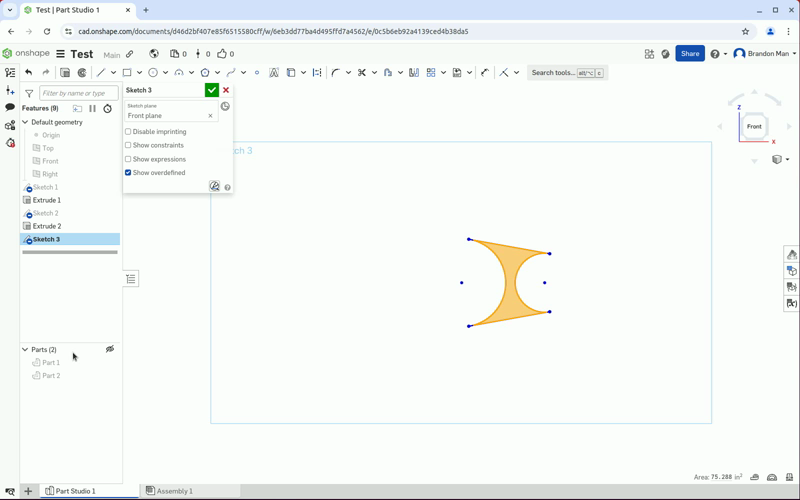
key(shift+e)
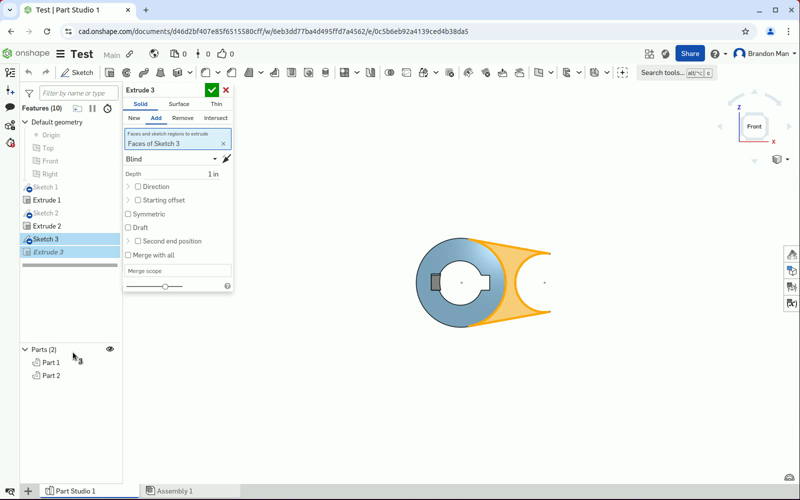
mouse_move(143, 106)
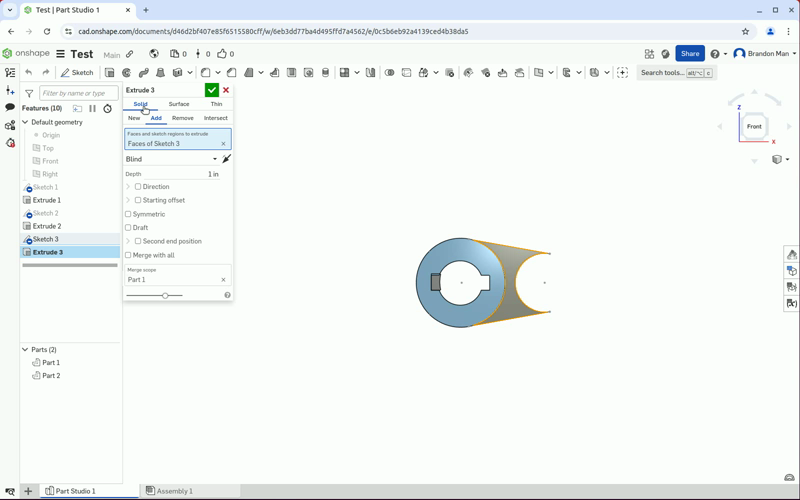
click(143, 106)
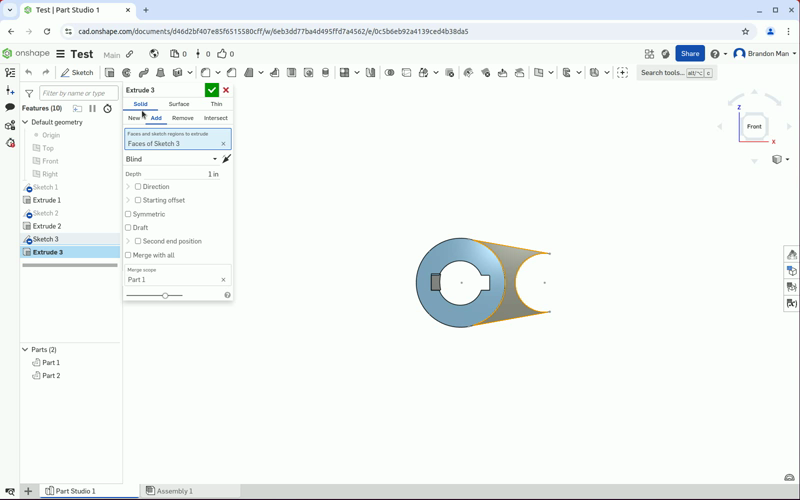
mouse_move(137, 120)
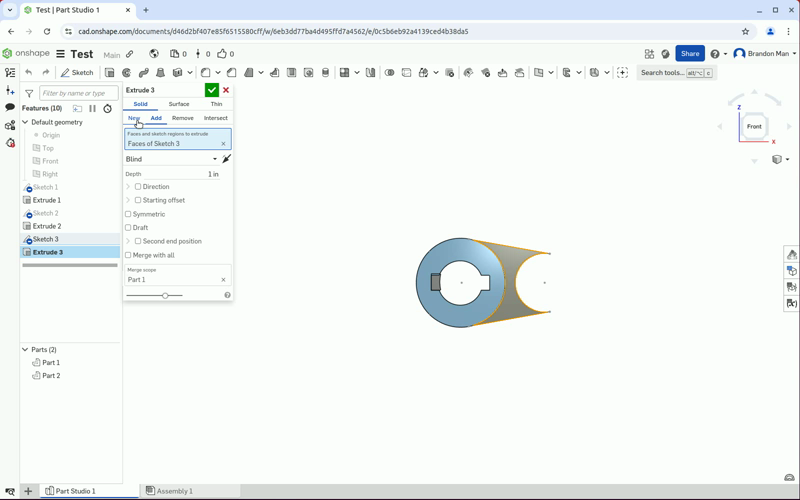
click(137, 120)
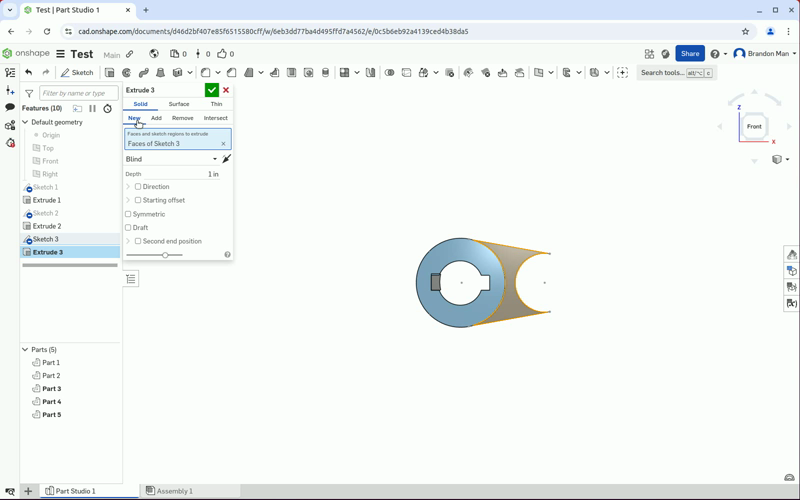
key(tab, 4)
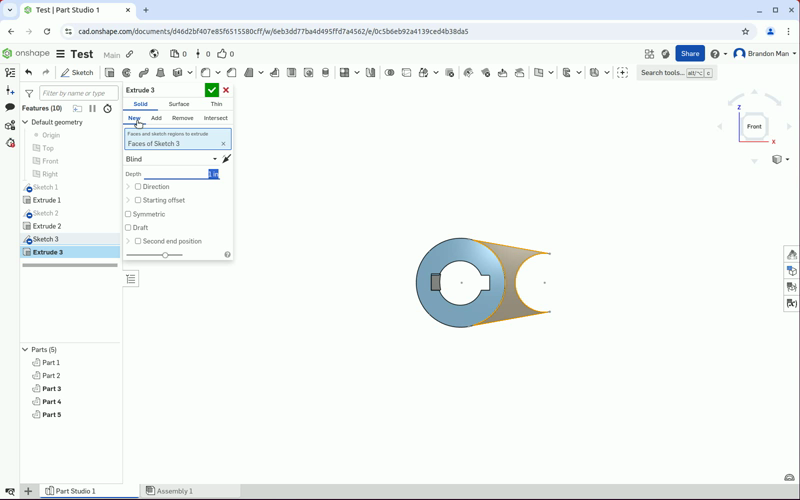
text(7.943)
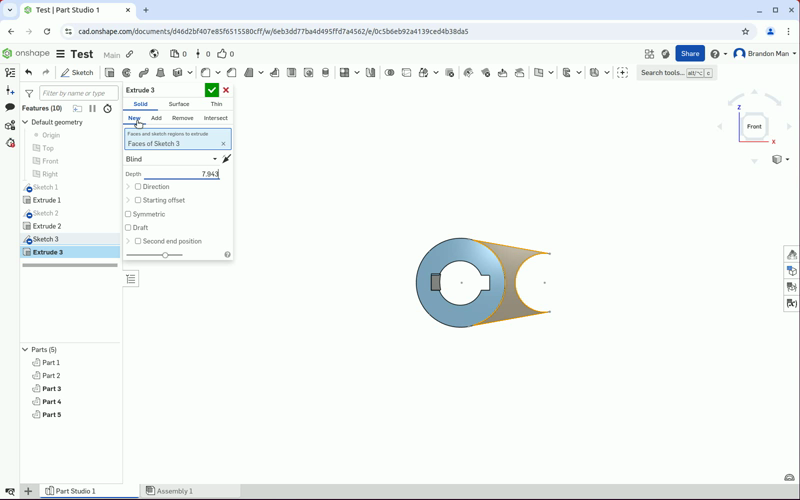
key(enter)
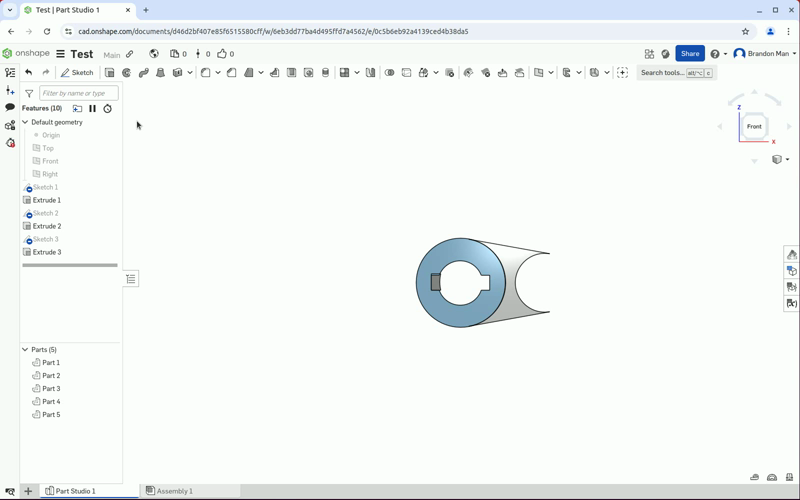
key(shift+h)
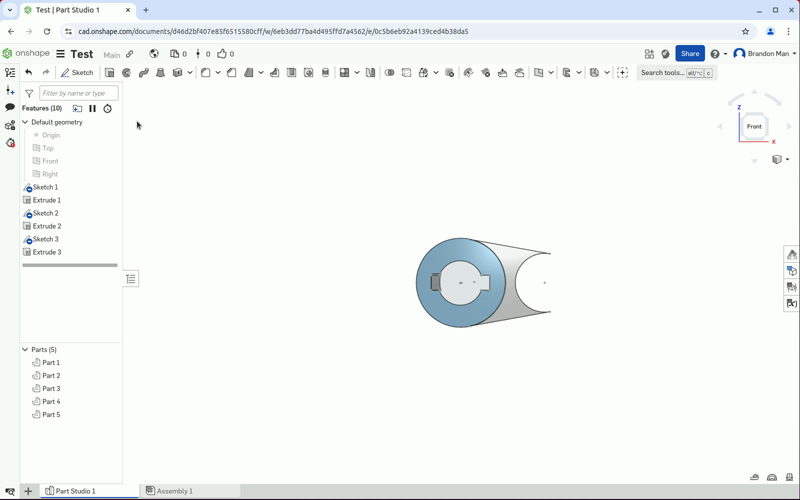
key(shift+h)
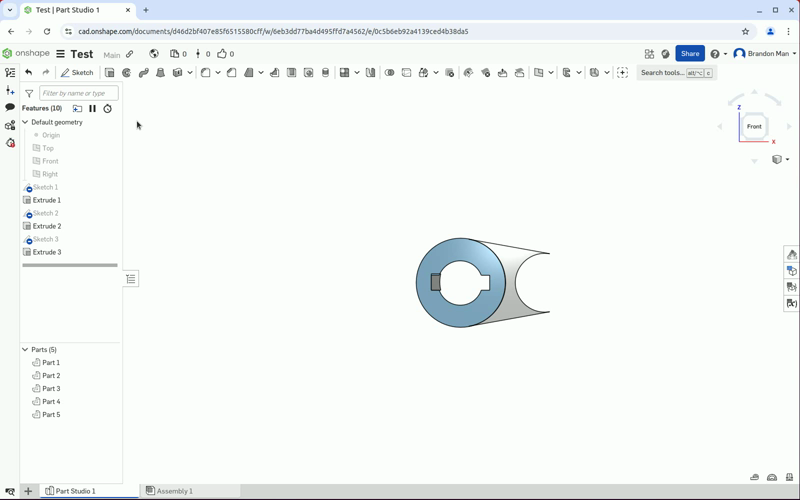
mouse_move(73, 189)
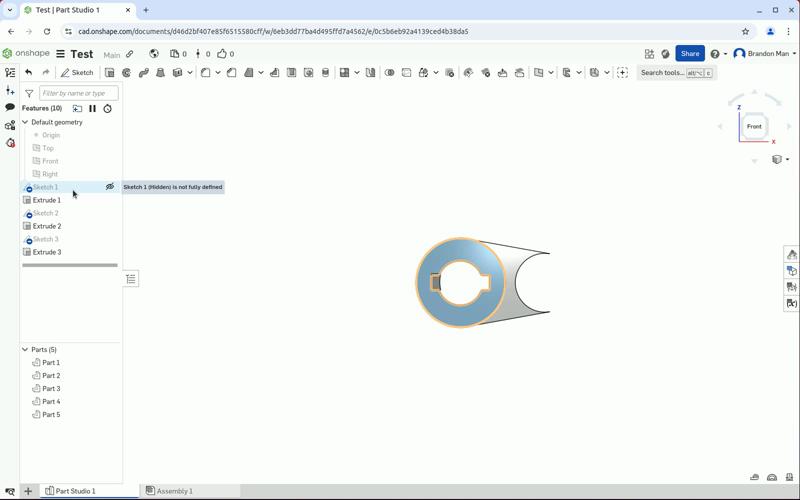
click(73, 189)
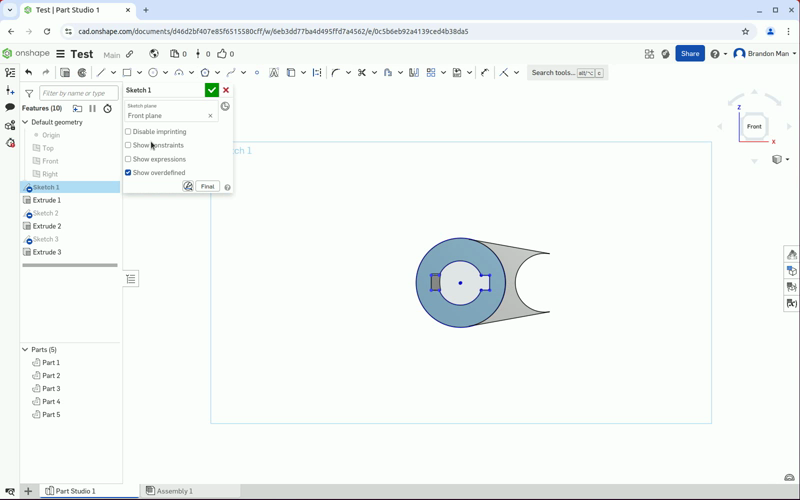
mouse_move(229, 92)
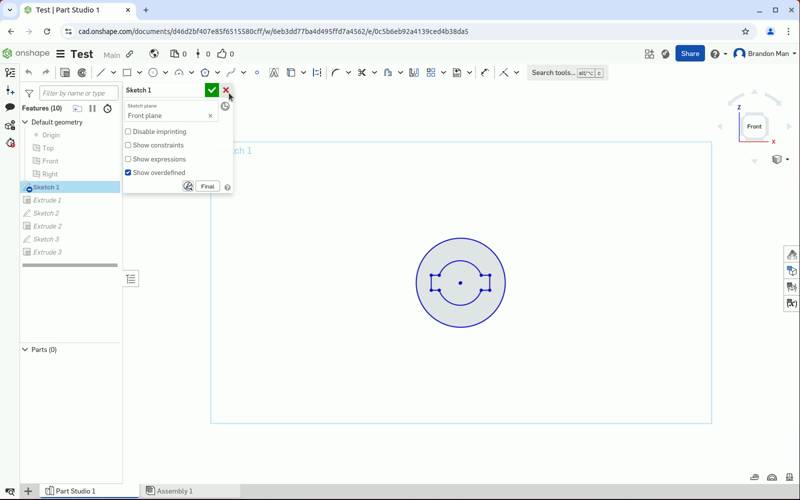
click(229, 92)
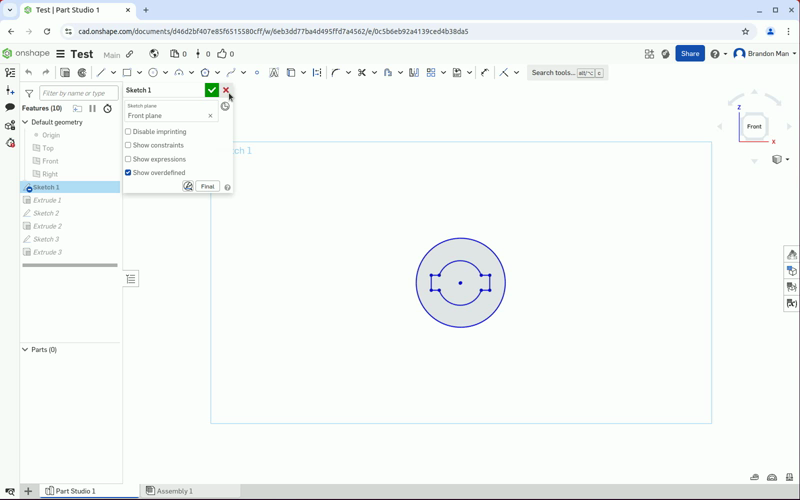
key(shift+s)
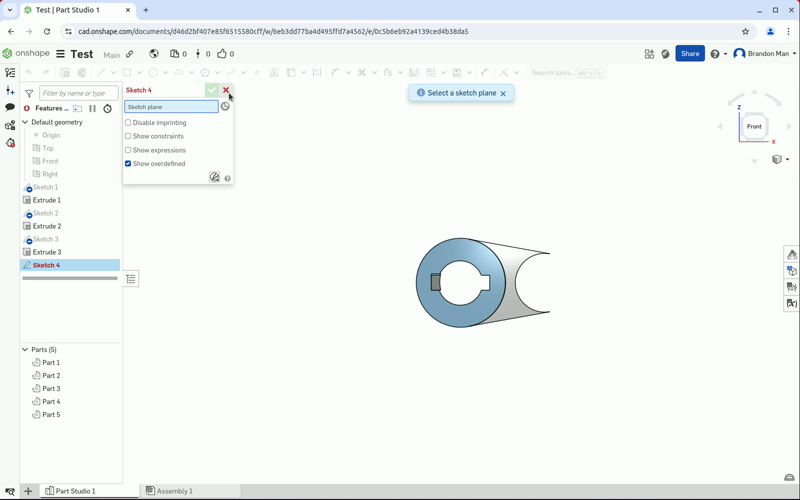
mouse_move(73, 163)
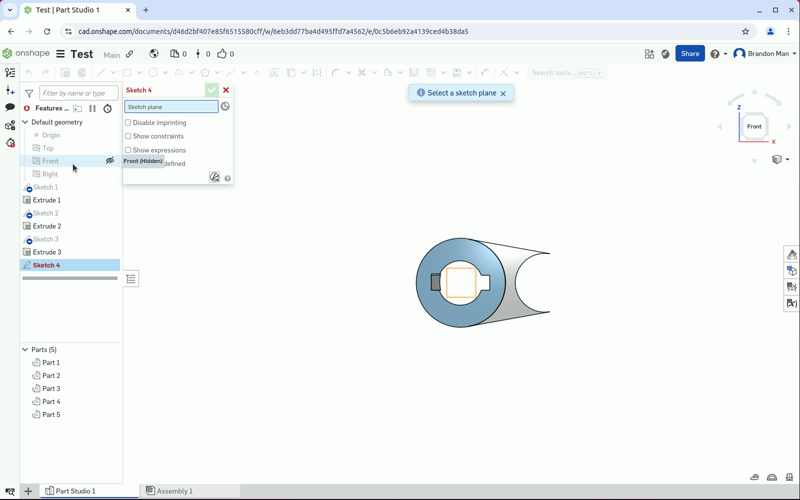
click(73, 163)
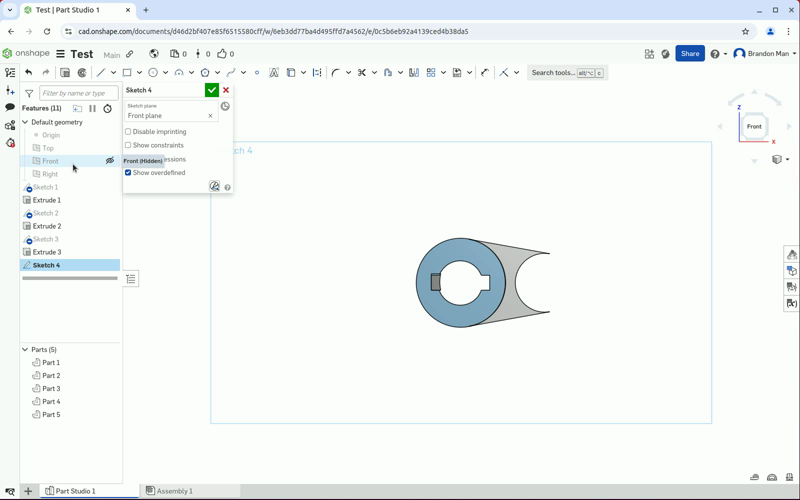
mouse_move(73, 352)
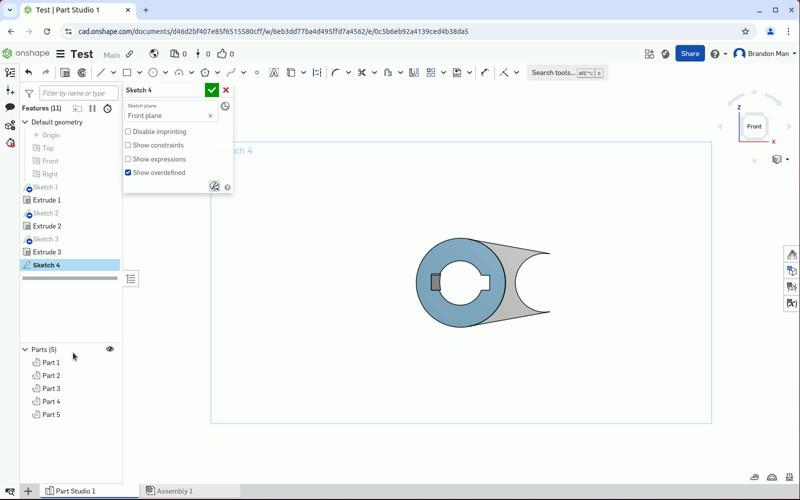
key(y)
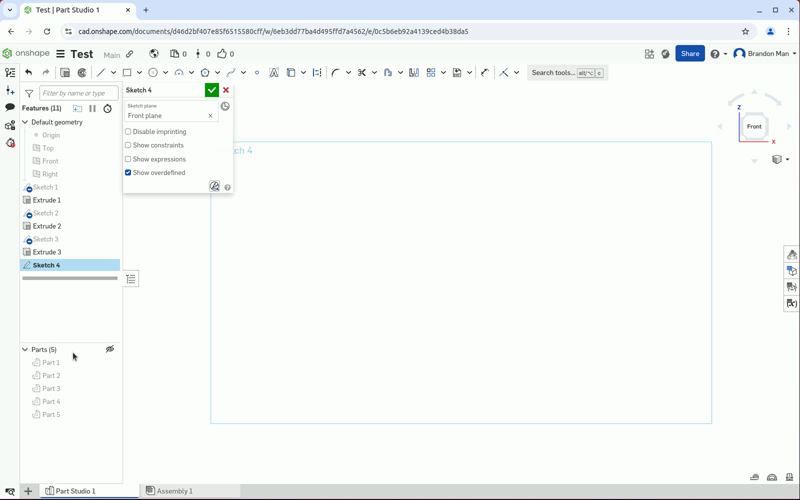
key(c)
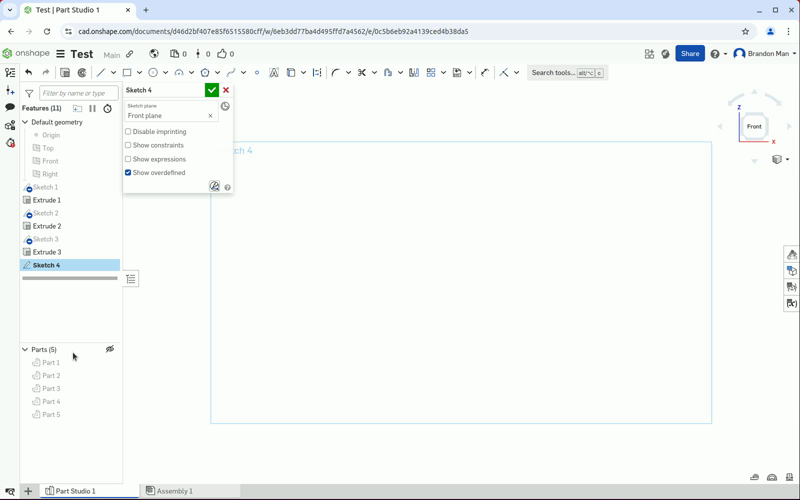
key_down(shift)
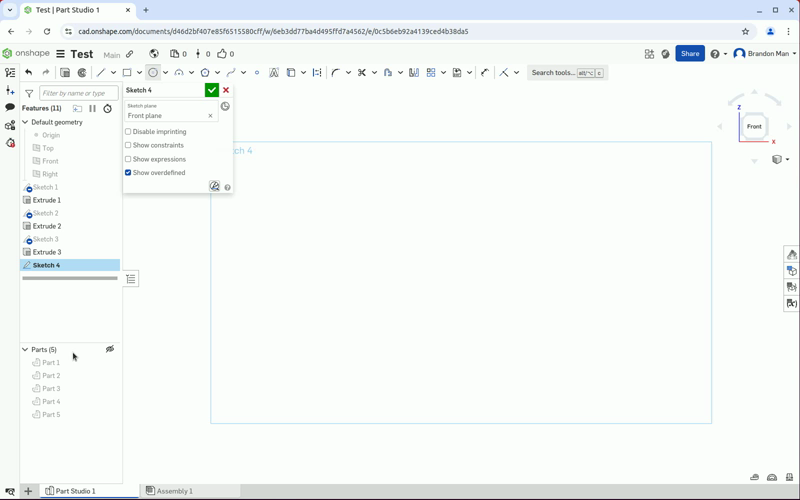
mouse_move(544, 282)
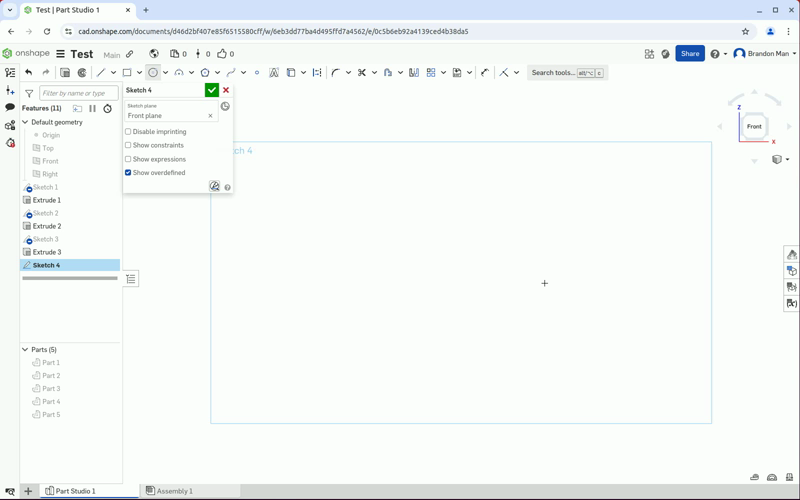
click(544, 282)
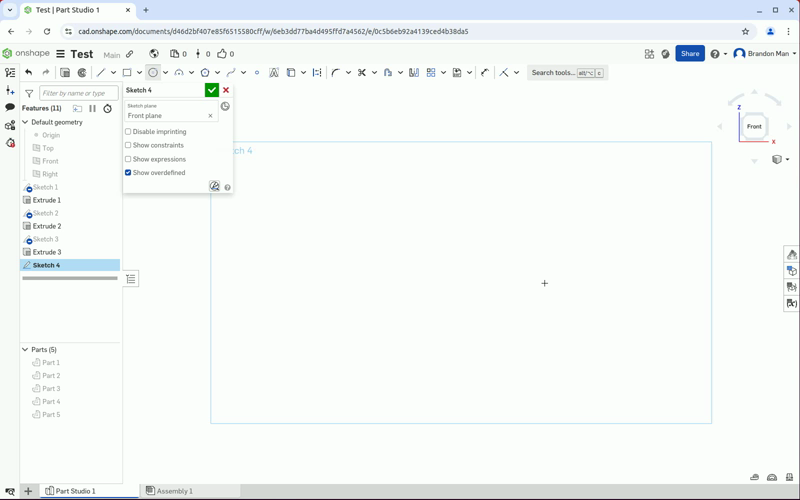
key_up(shift)
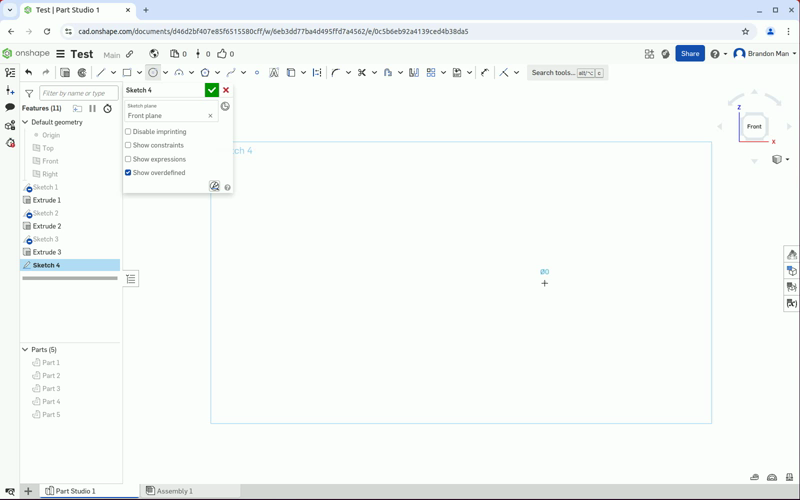
mouse_move(573, 282)
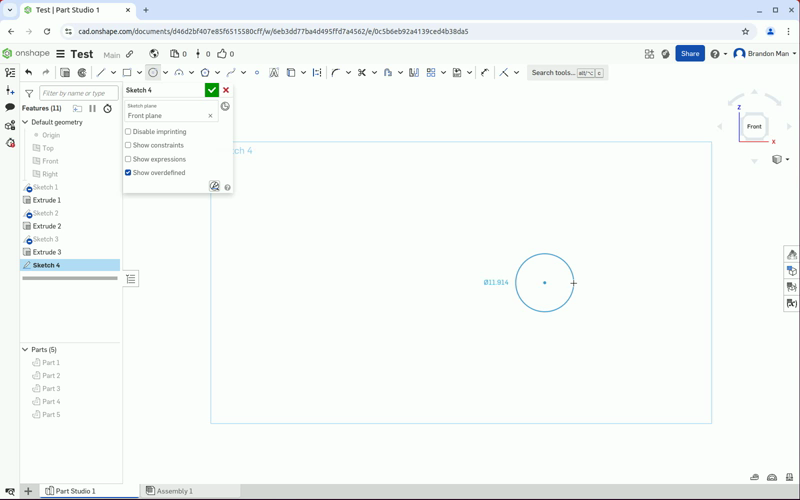
click(573, 282)
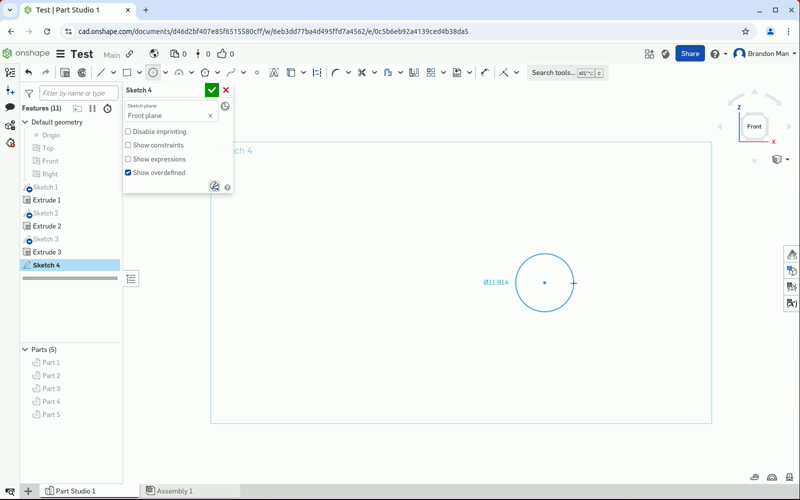
key(esc)
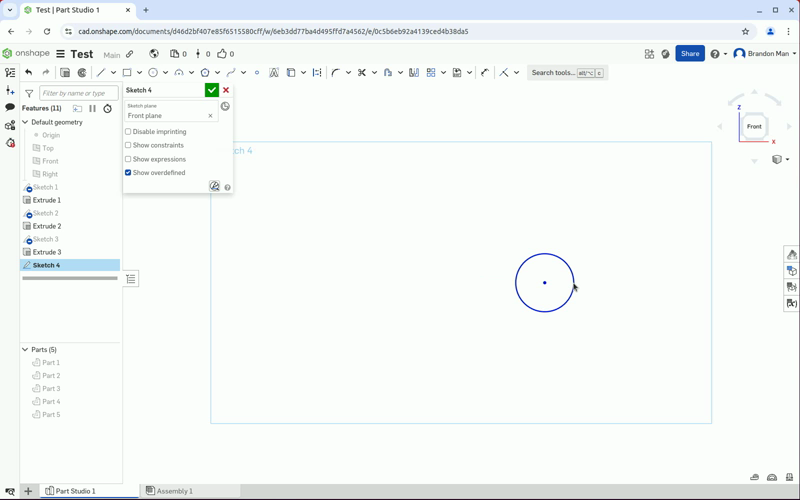
key(c)
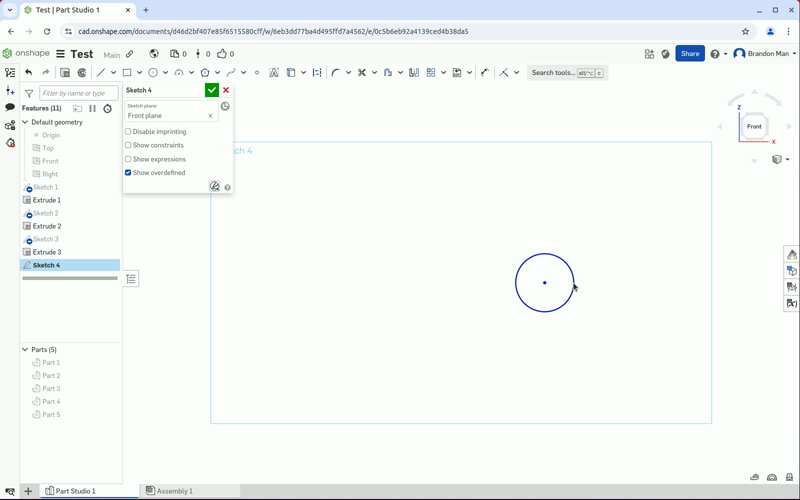
key_down(shift)
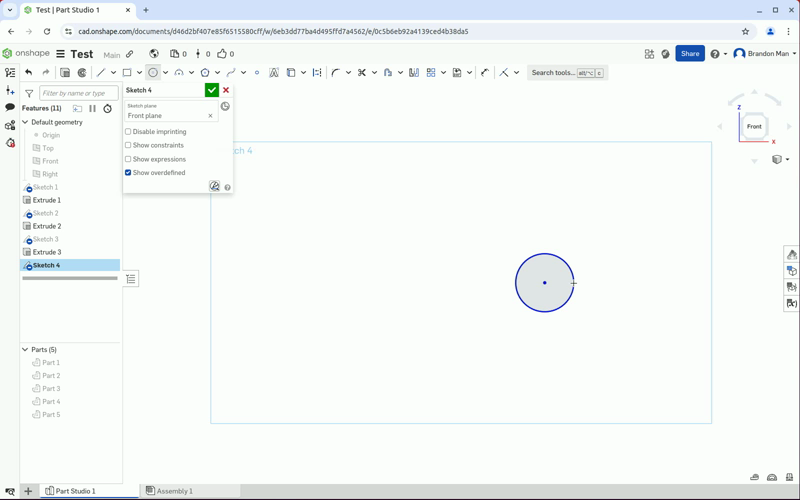
mouse_move(544, 282)
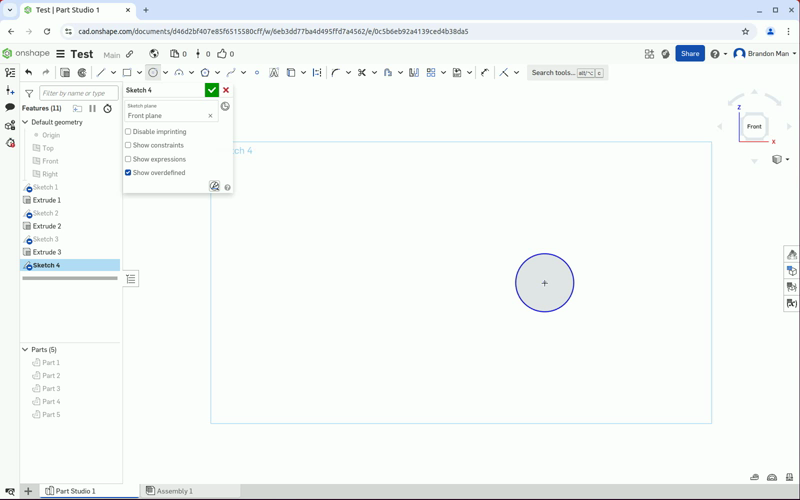
click(544, 282)
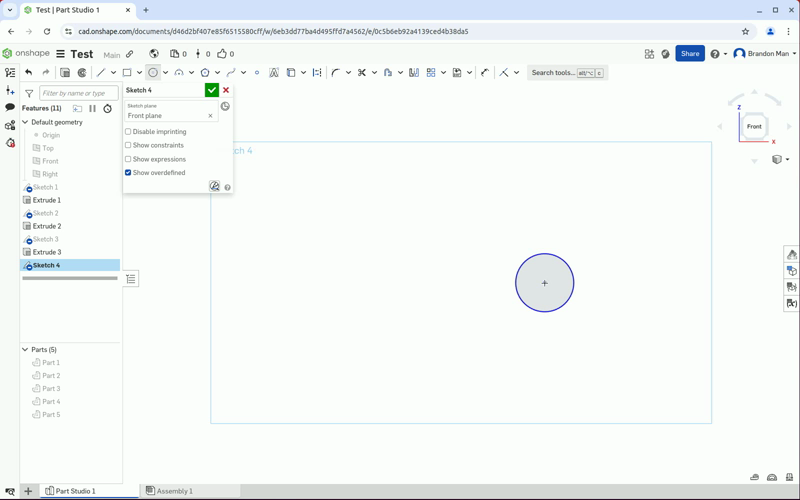
key_up(shift)
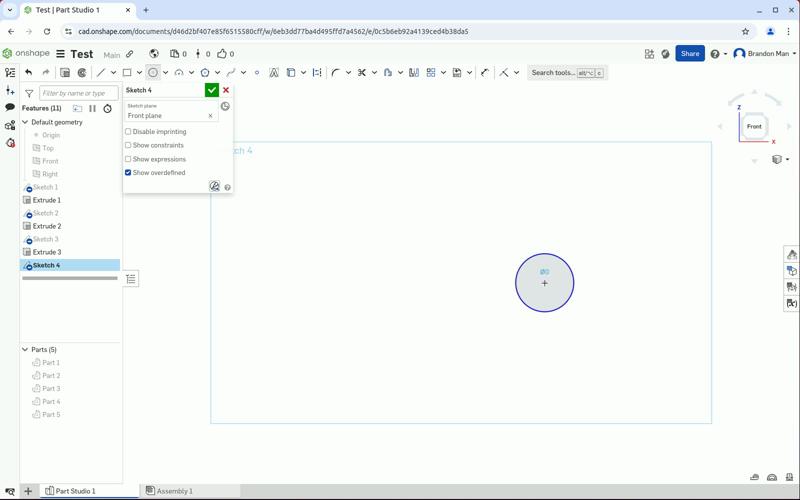
mouse_move(567, 282)
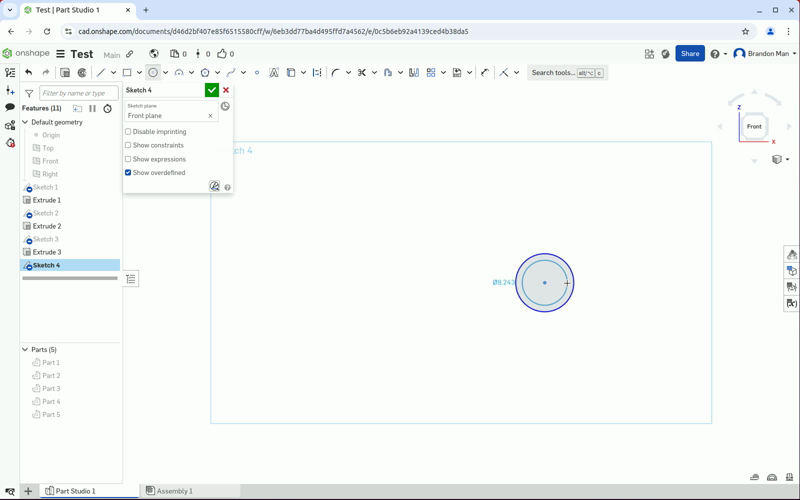
click(567, 282)
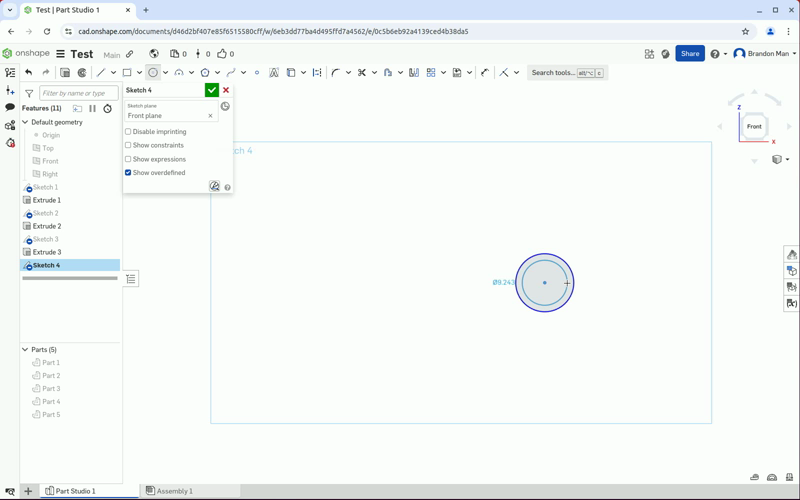
key(esc)
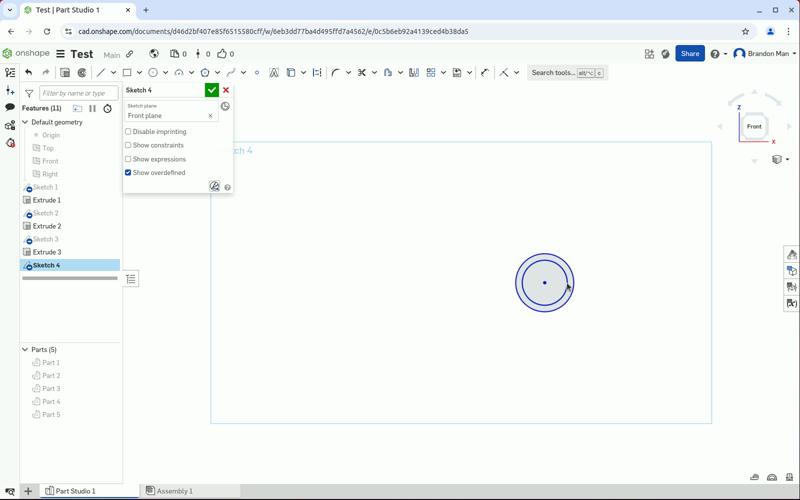
mouse_move(543, 310)
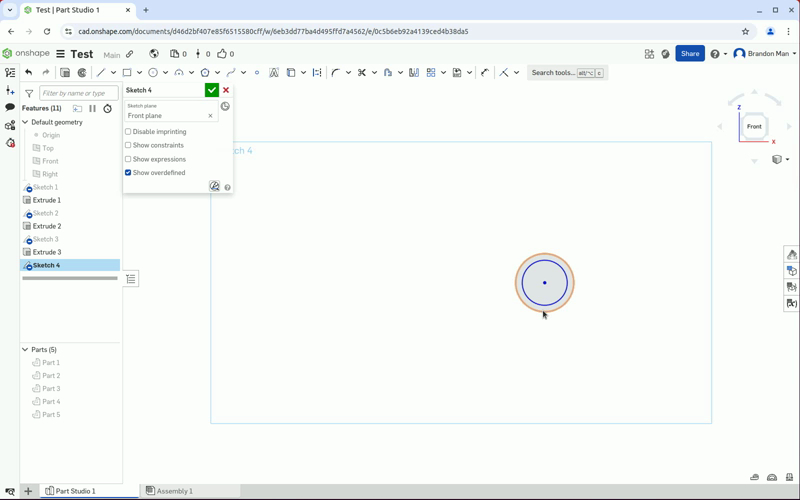
scroll(6)
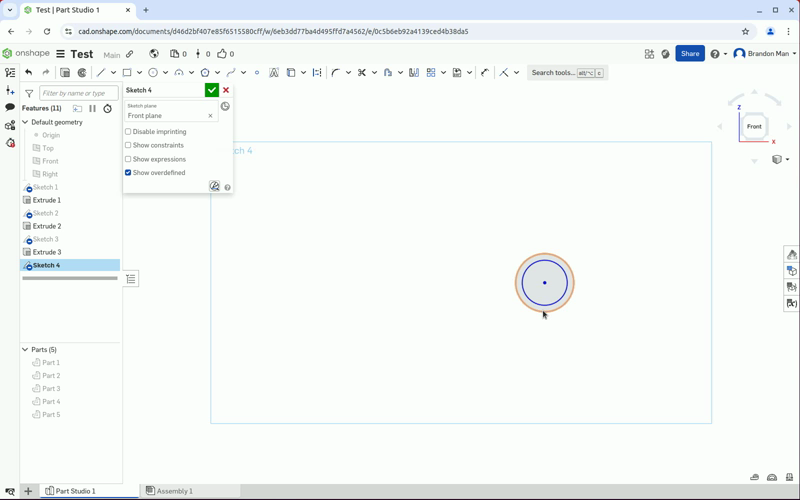
scroll(6)
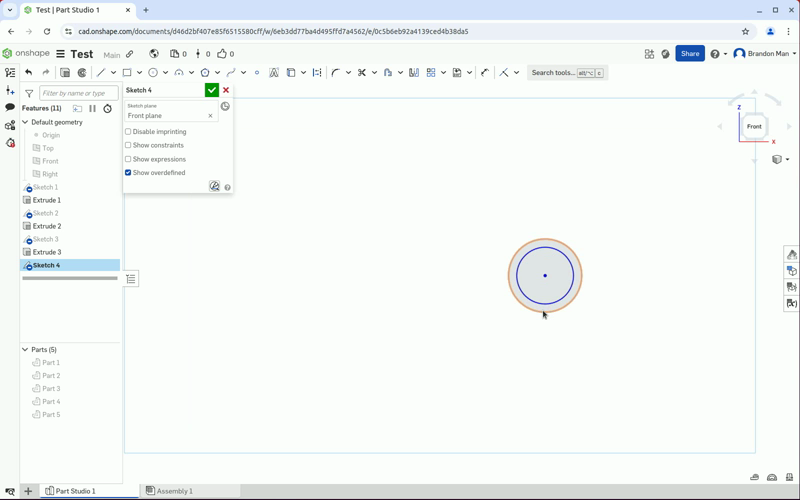
scroll(6)
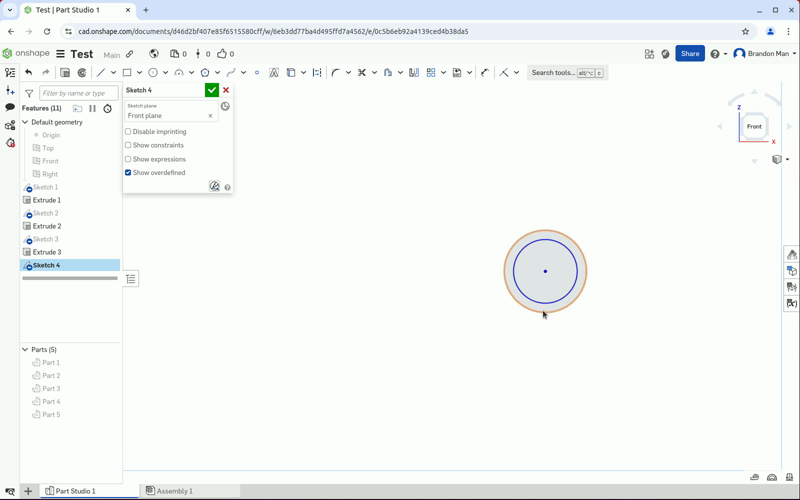
scroll(6)
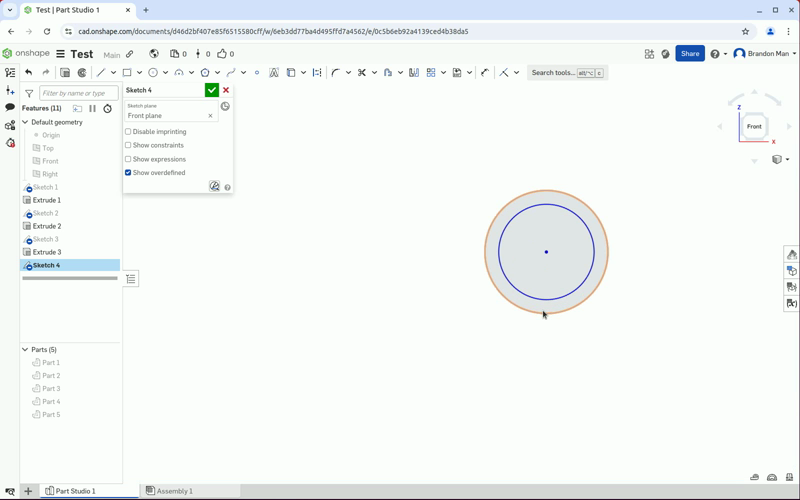
scroll(6)
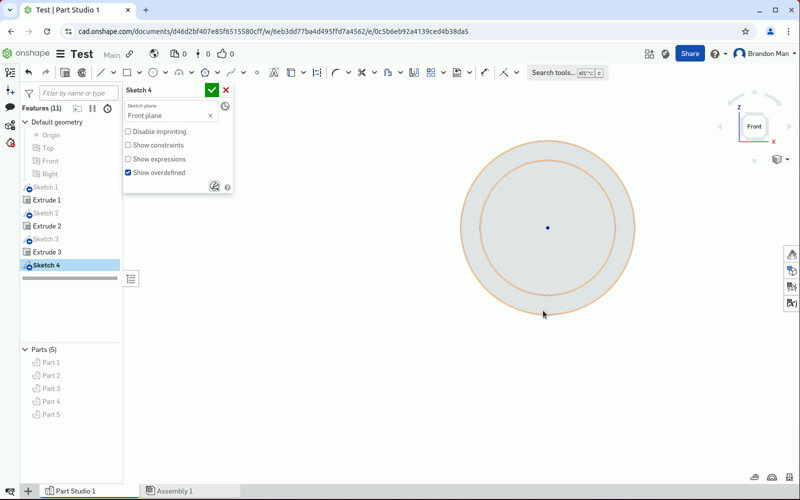
scroll(6)
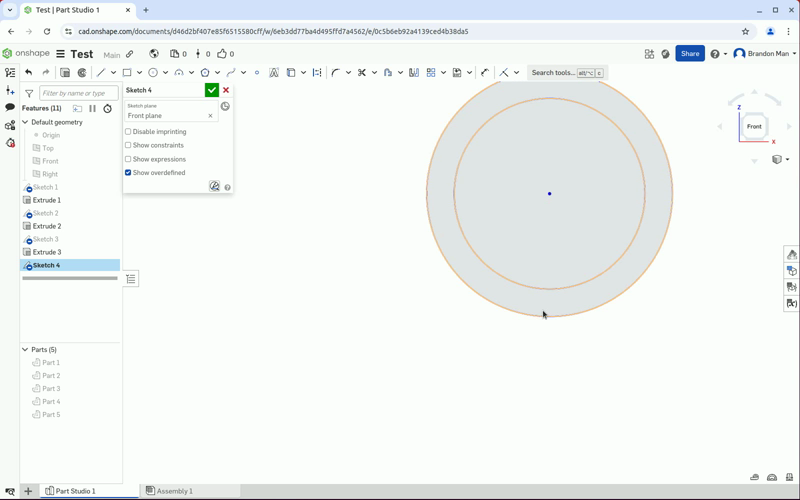
scroll(6)
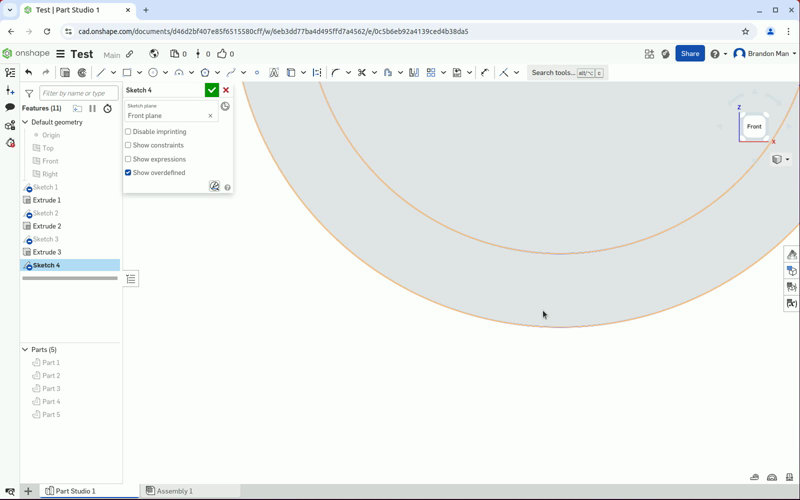
click(543, 310)
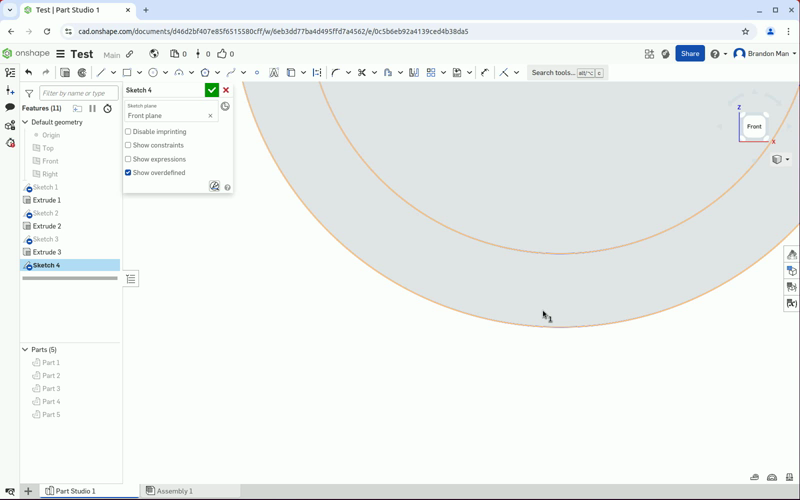
scroll(-6)
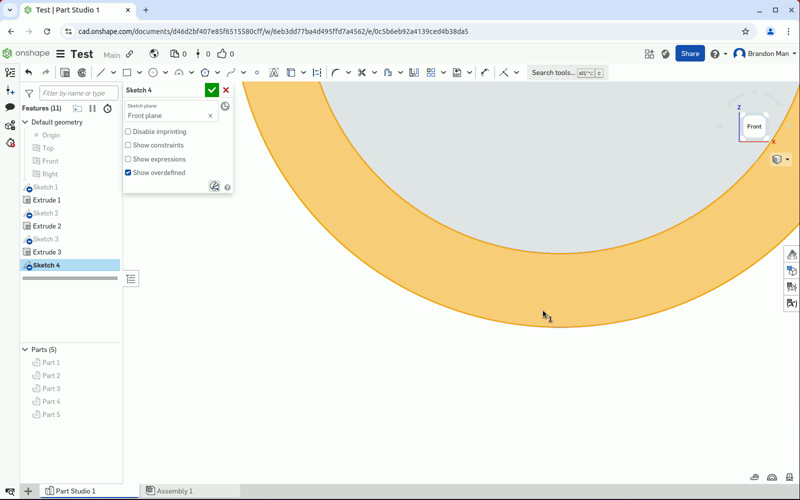
scroll(-6)
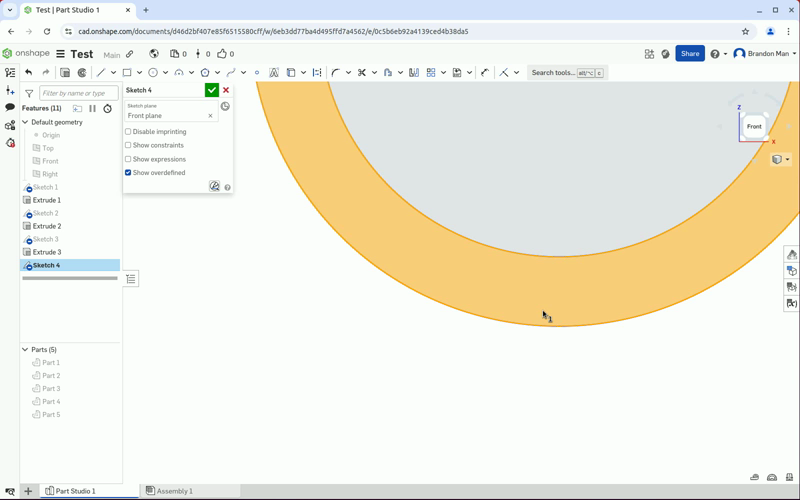
scroll(-6)
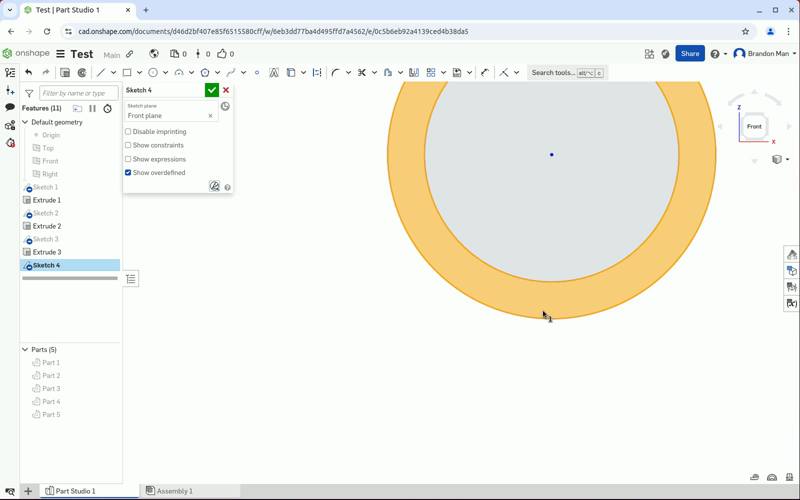
scroll(-6)
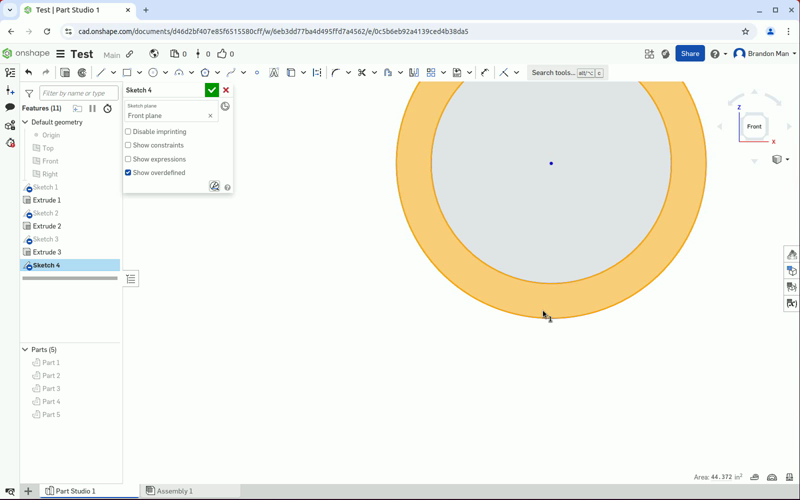
scroll(-6)
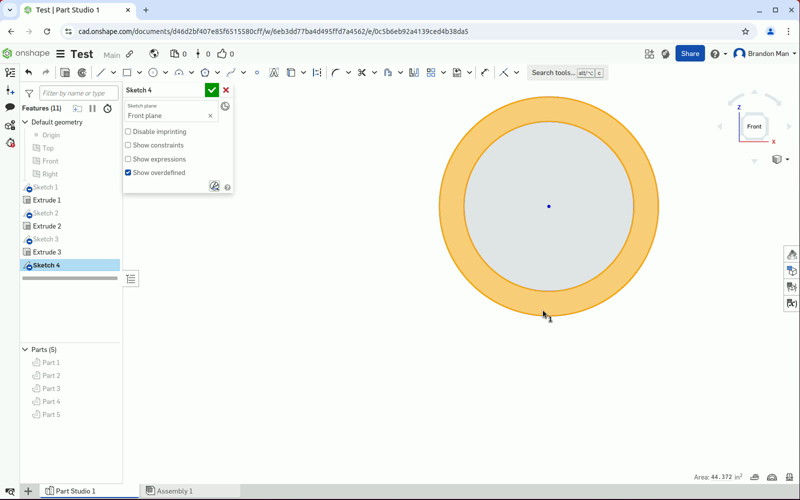
scroll(-6)
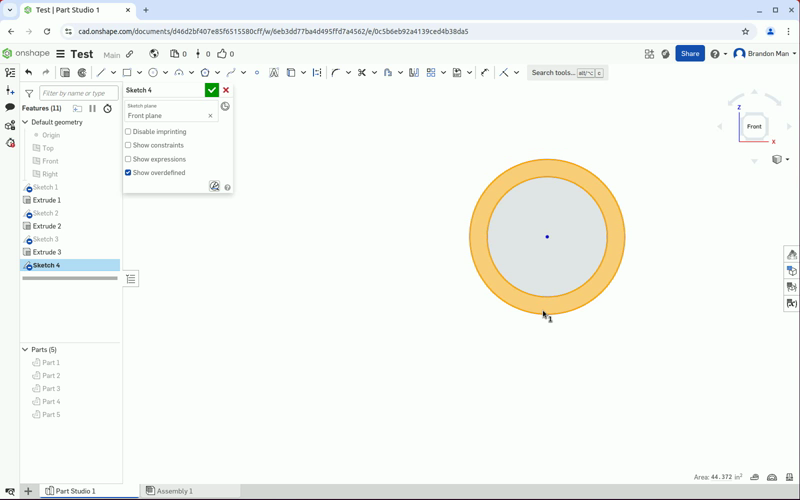
scroll(-6)
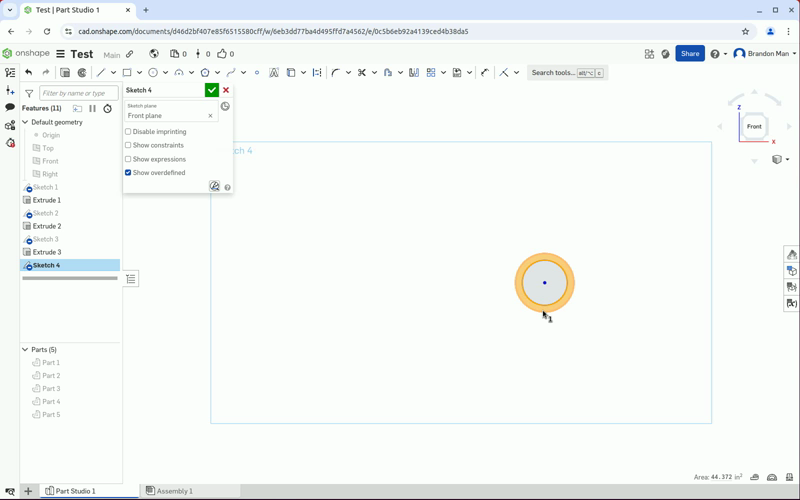
mouse_move(73, 352)
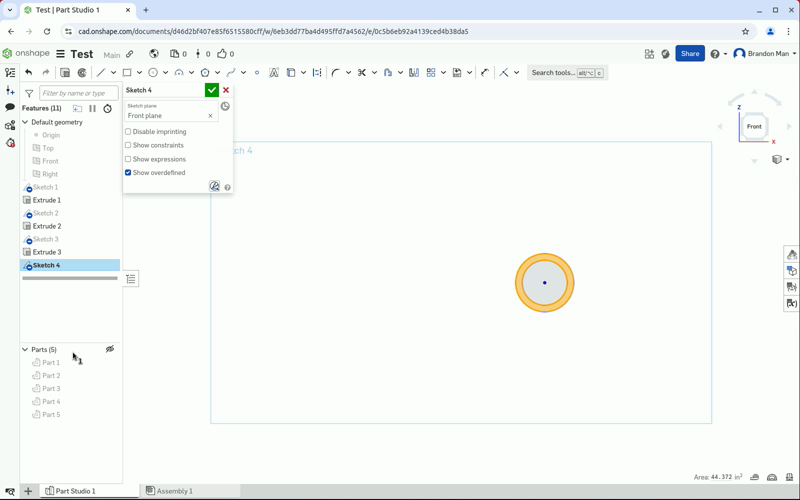
key(shift+y)
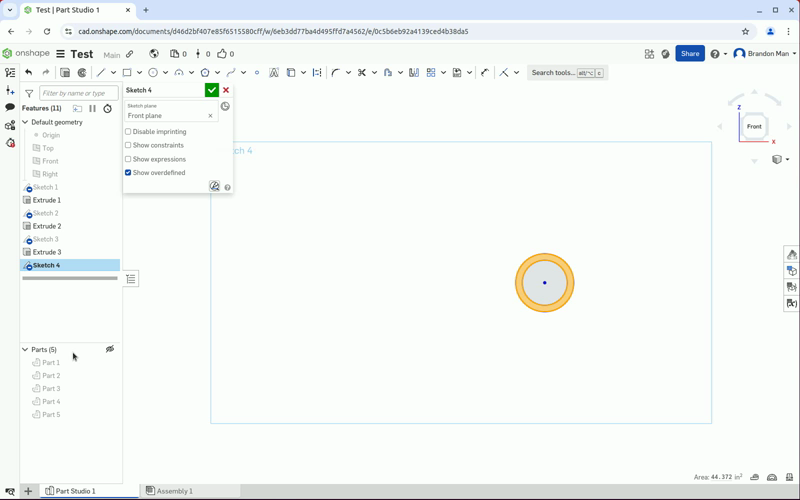
key(shift+e)
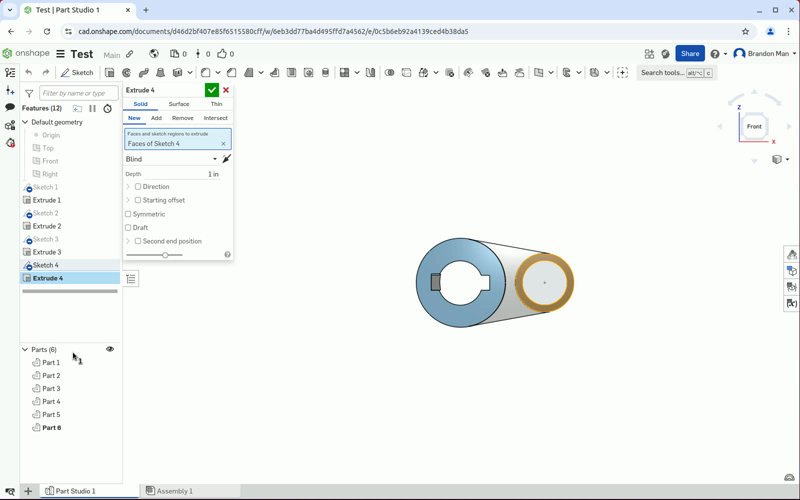
mouse_move(143, 106)
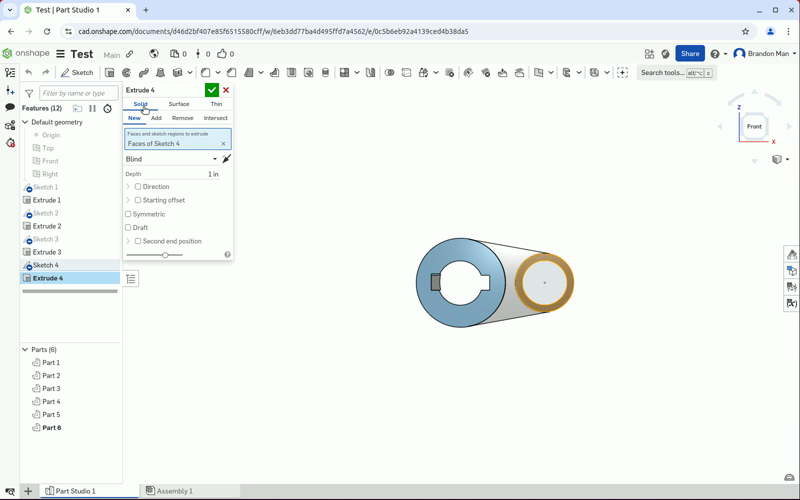
click(143, 106)
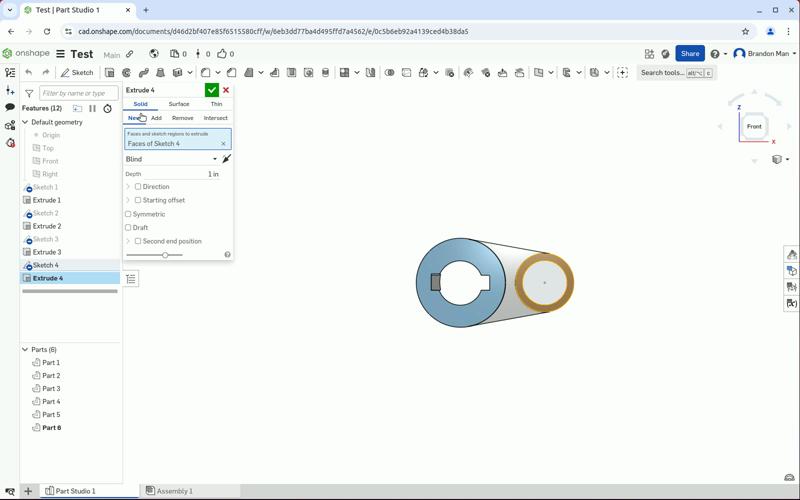
mouse_move(137, 120)
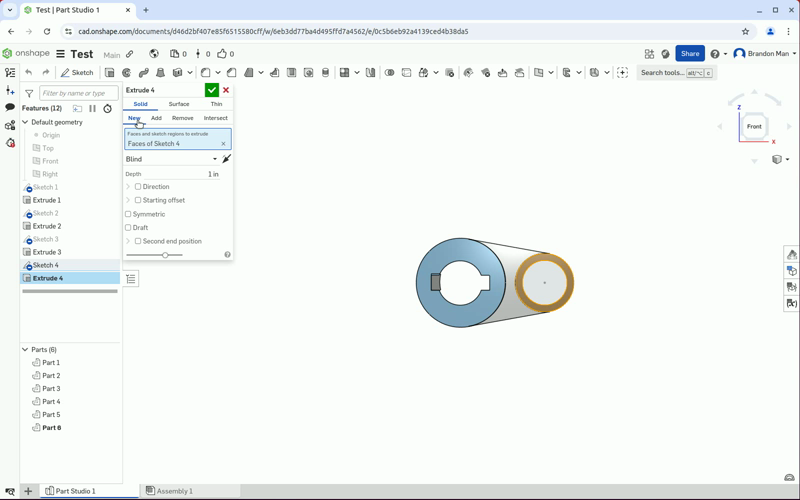
click(137, 120)
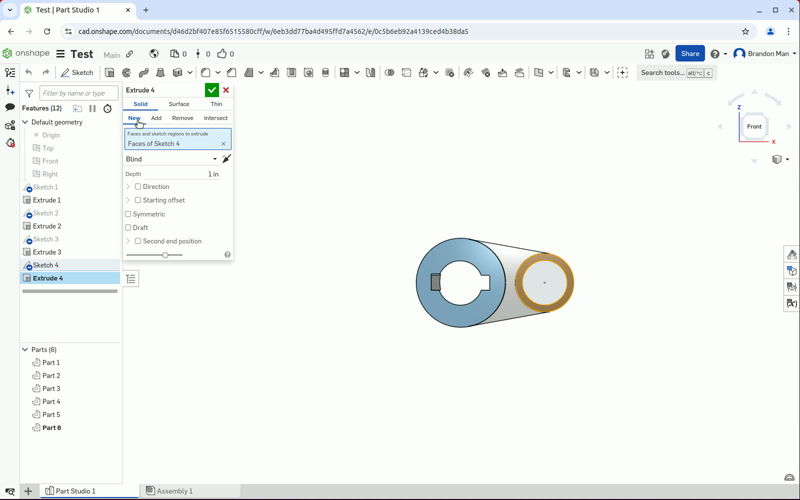
key(tab, 4)
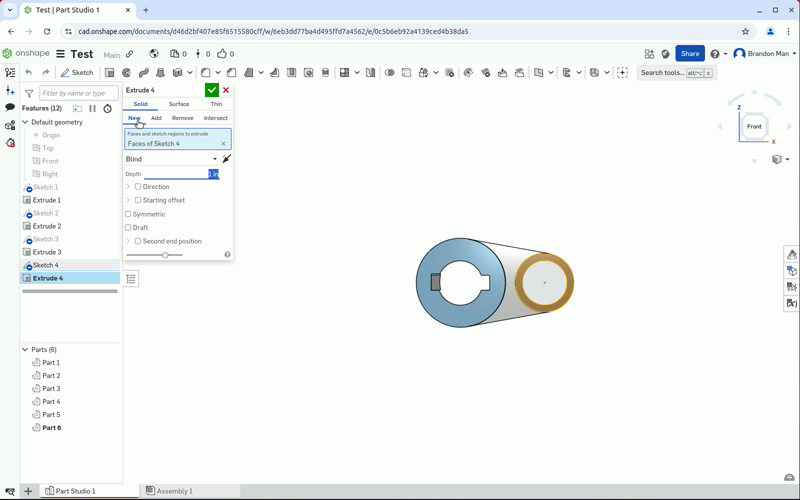
text(7.943)
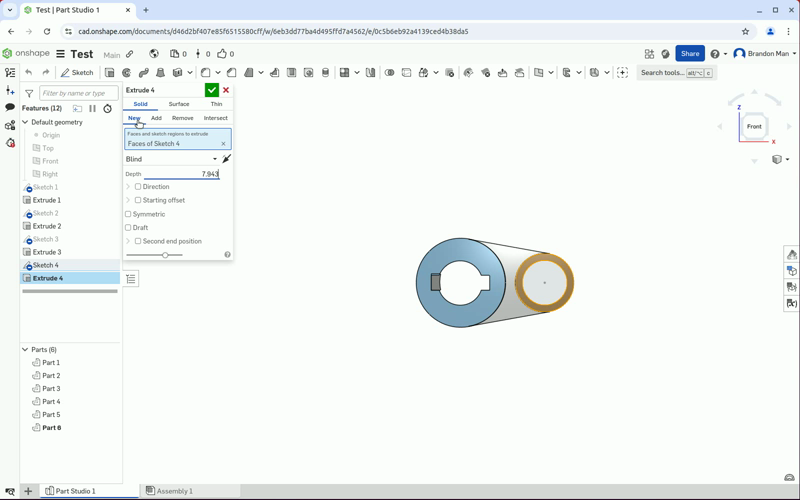
key(enter)
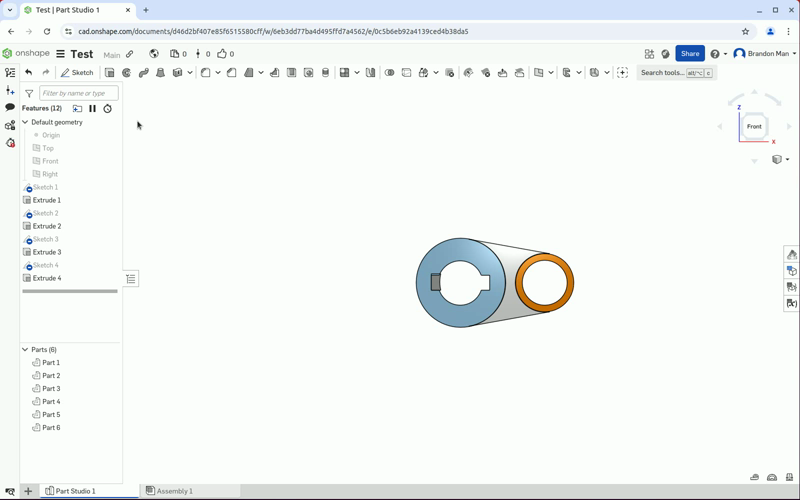
key(shift+h)
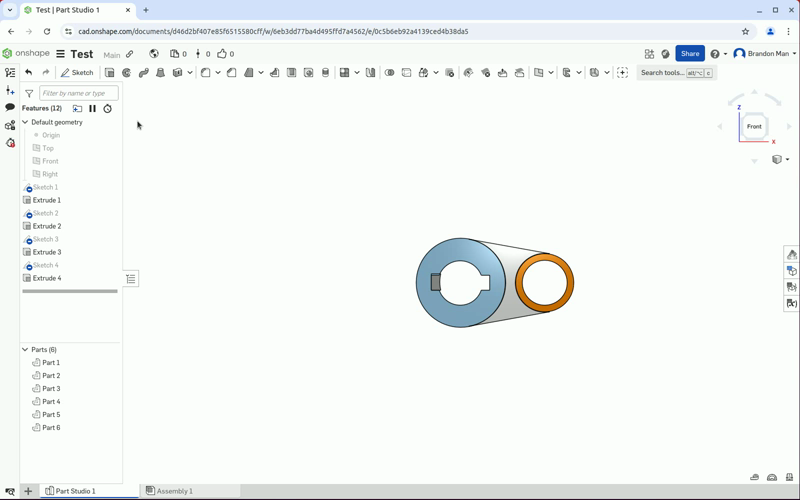
key(shift+h)
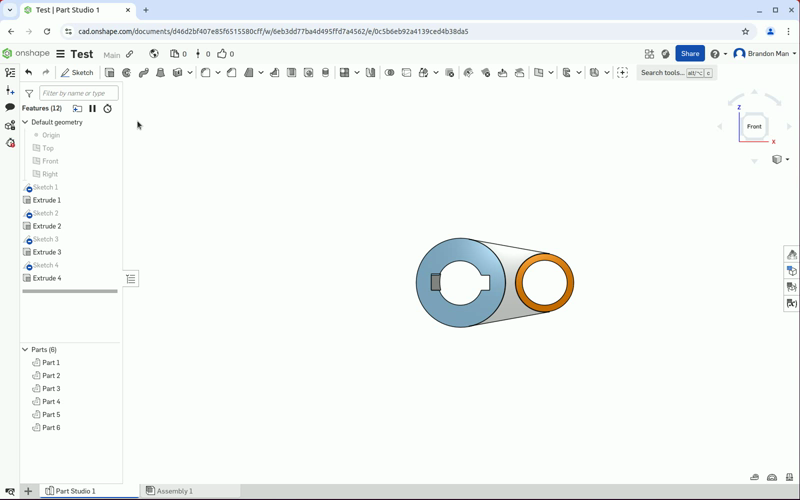
mouse_move(73, 189)
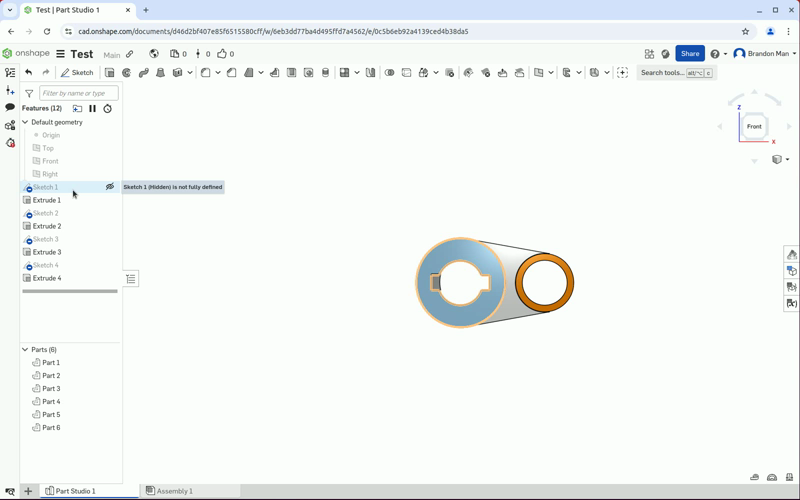
click(73, 189)
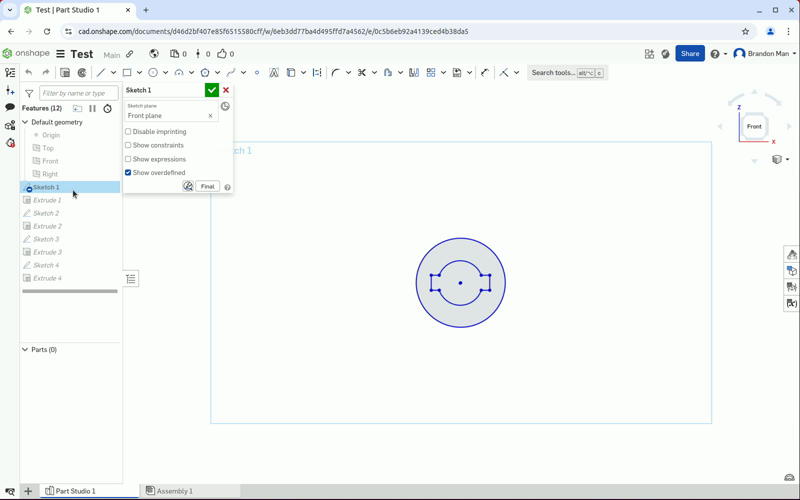
mouse_move(229, 92)
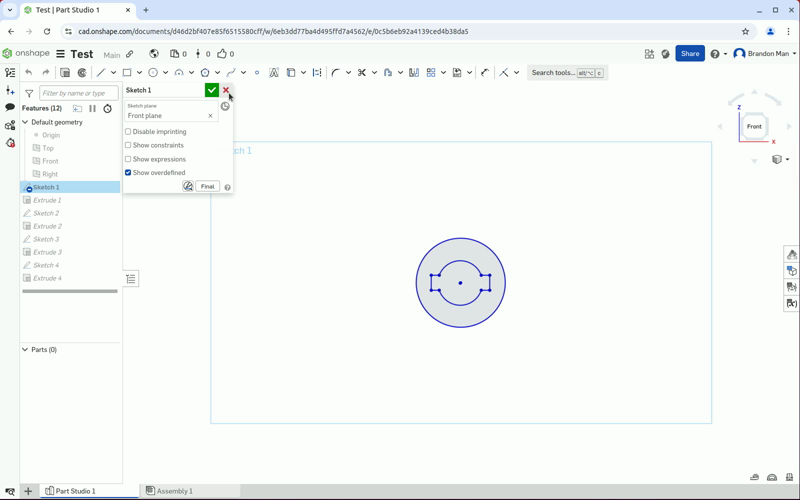
click(229, 92)
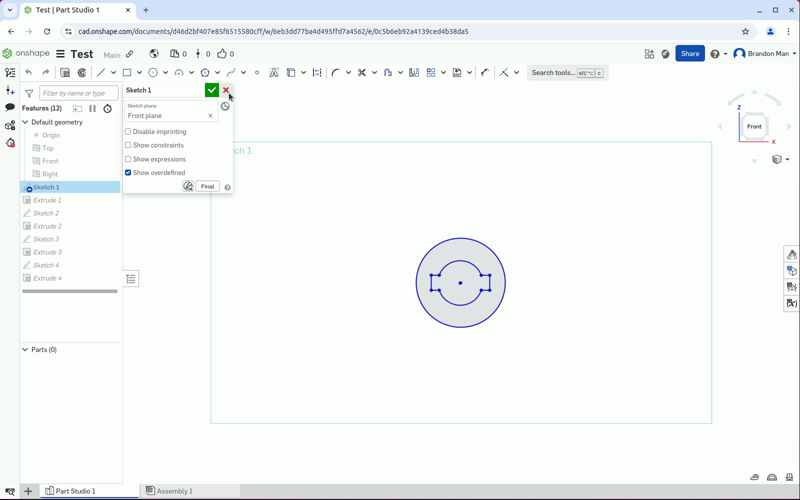
key(shift+s)
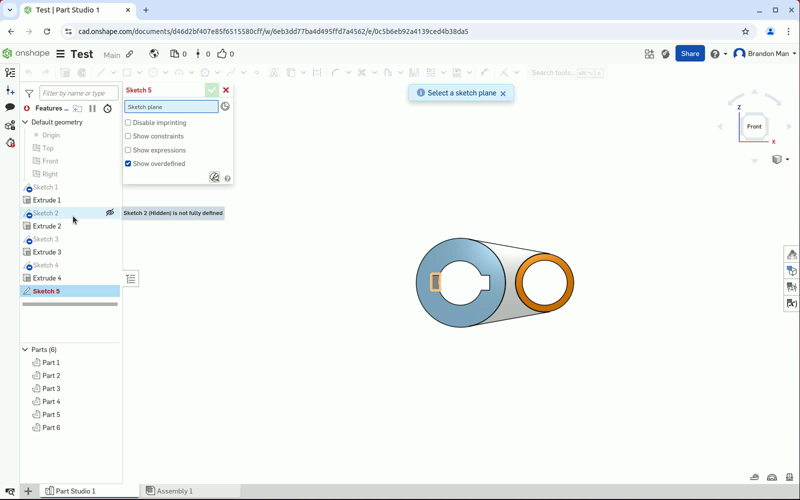
scroll(3)
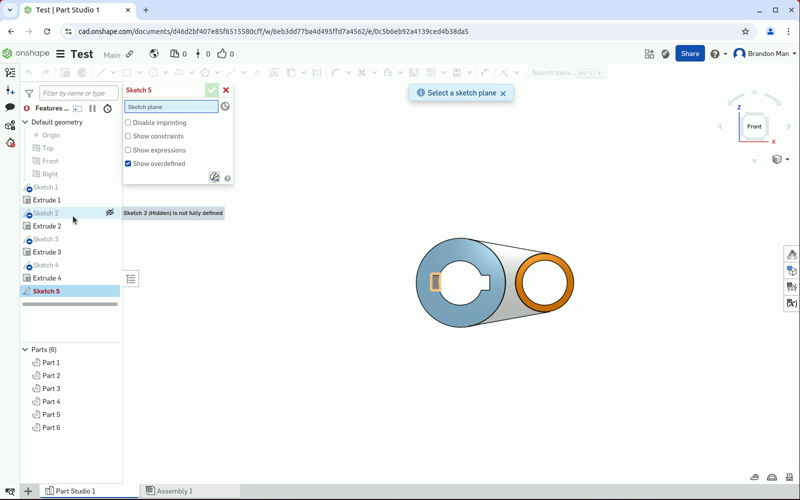
mouse_move(73, 163)
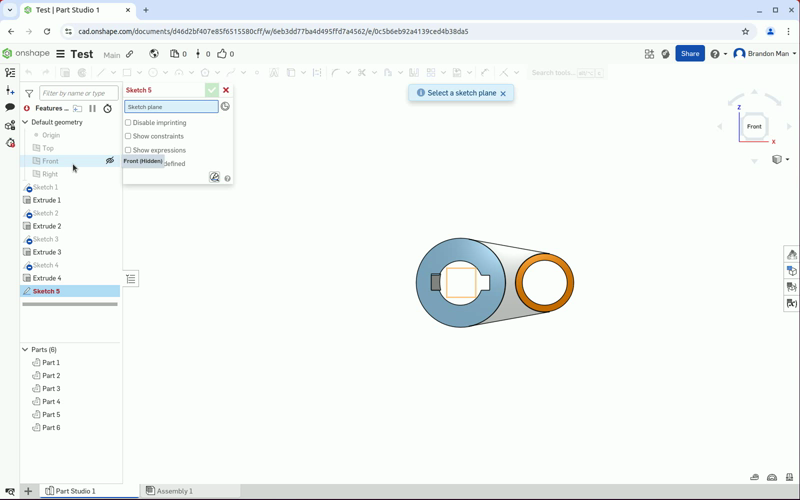
click(73, 163)
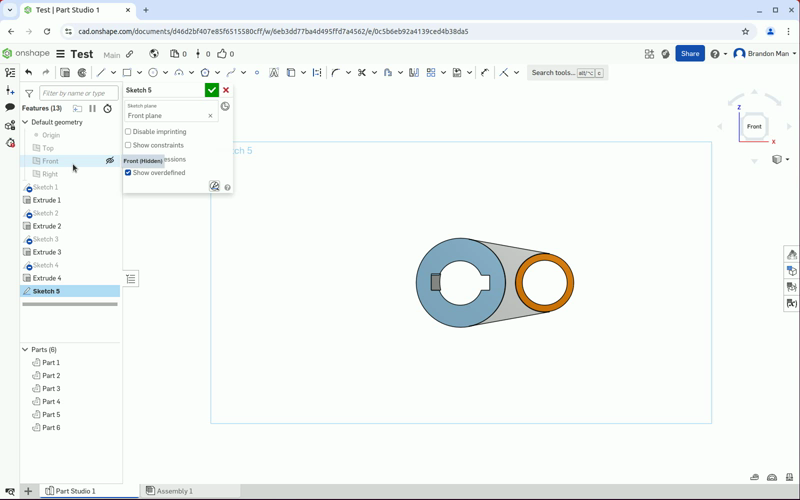
mouse_move(73, 352)
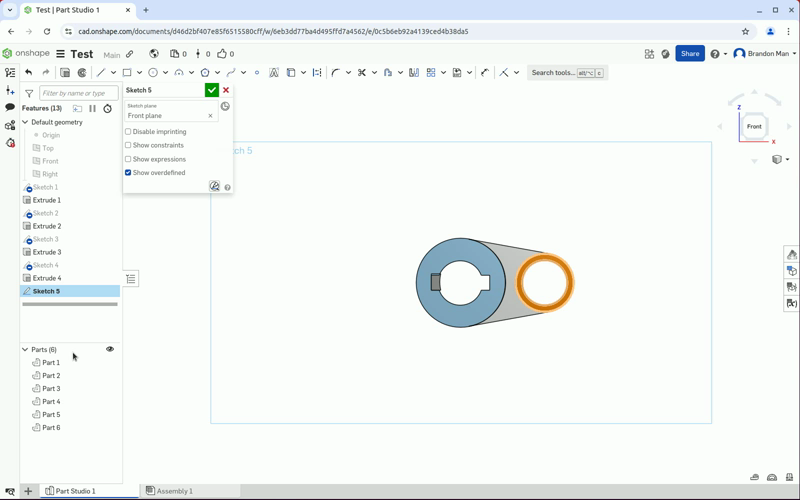
key(y)
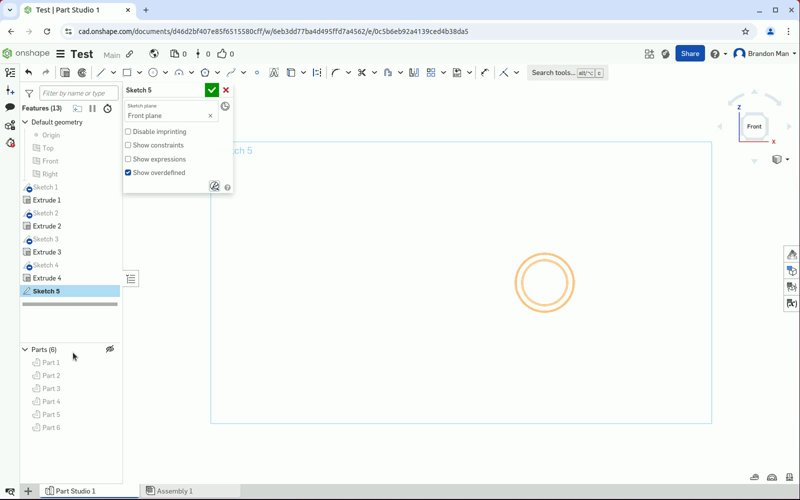
key(c)
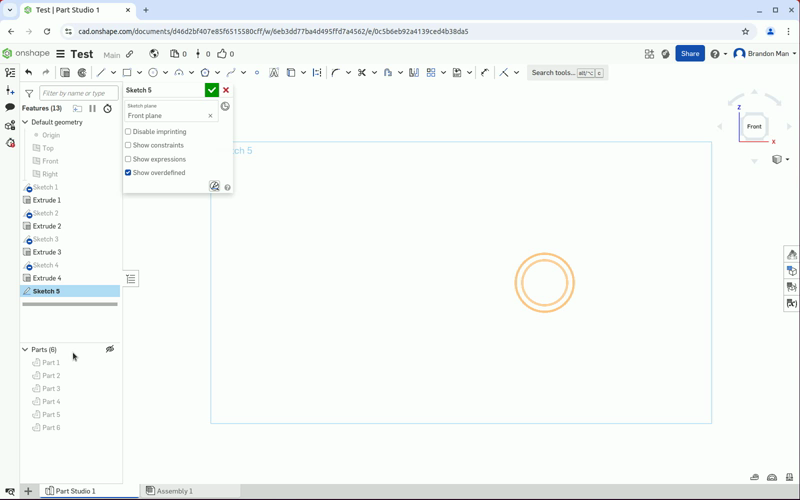
key_down(shift)
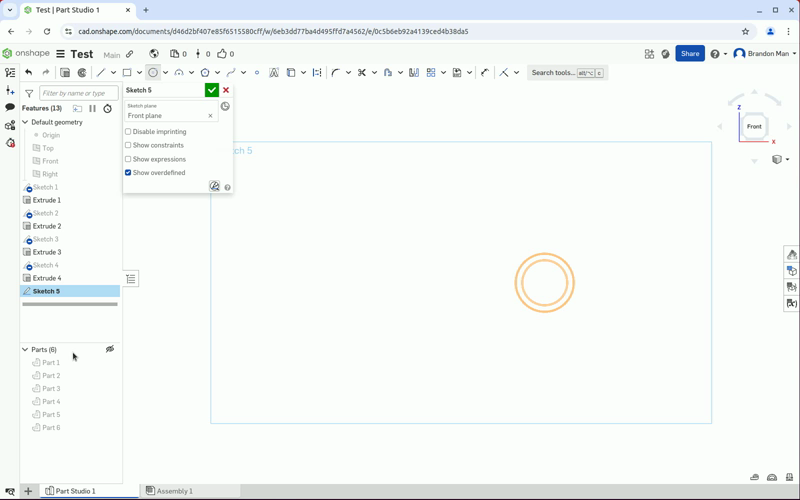
mouse_move(460, 282)
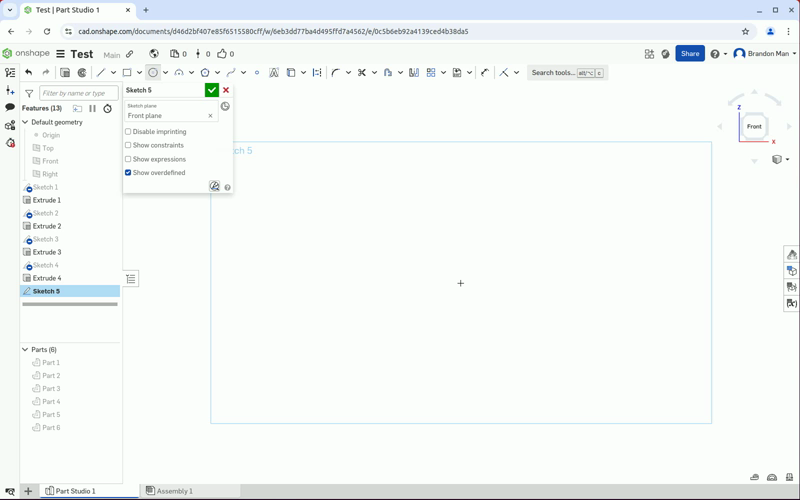
click(460, 282)
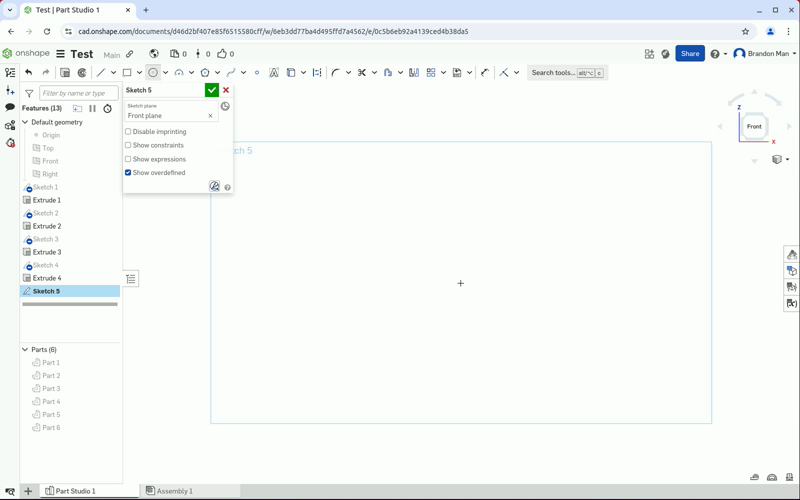
key_up(shift)
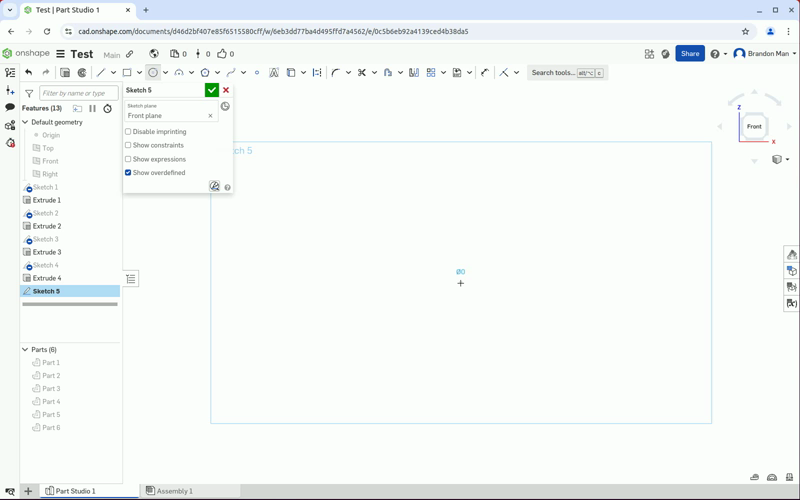
mouse_move(505, 282)
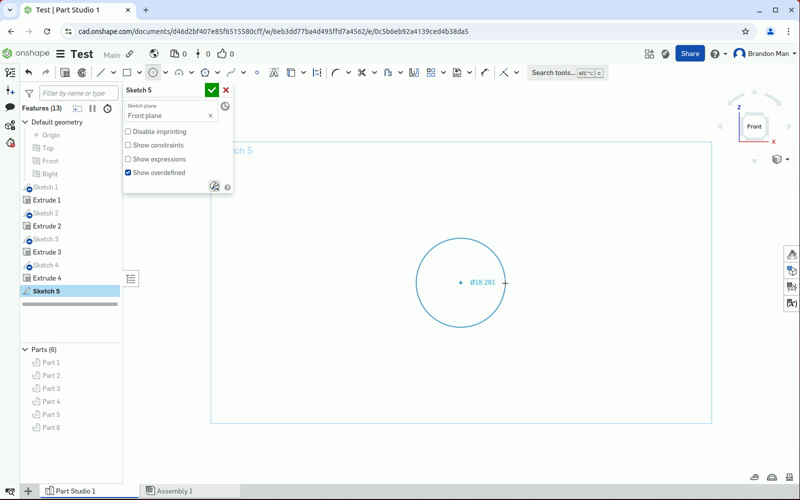
click(505, 282)
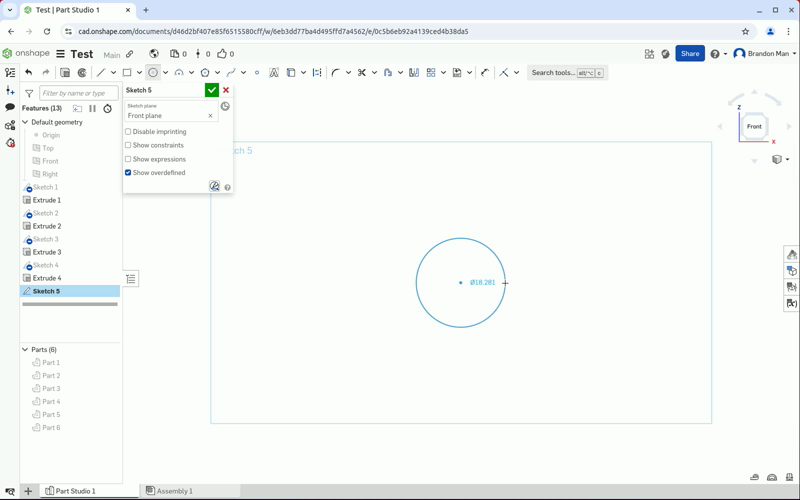
key(esc)
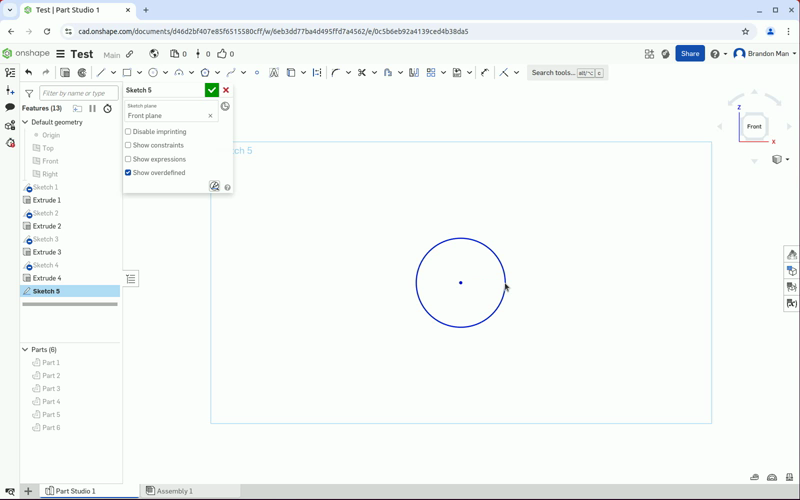
key(l)
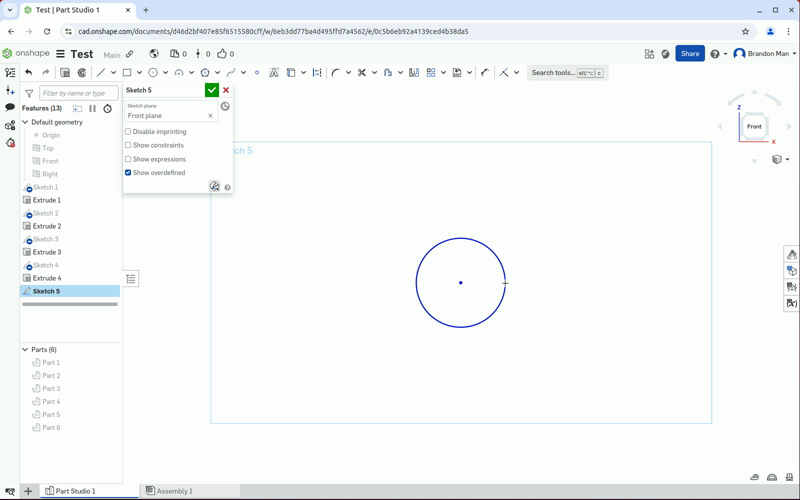
key_down(shift)
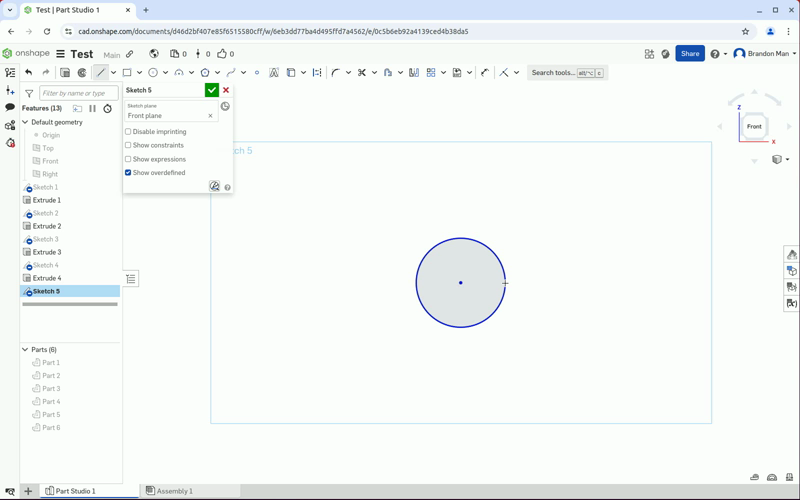
mouse_move(431, 290)
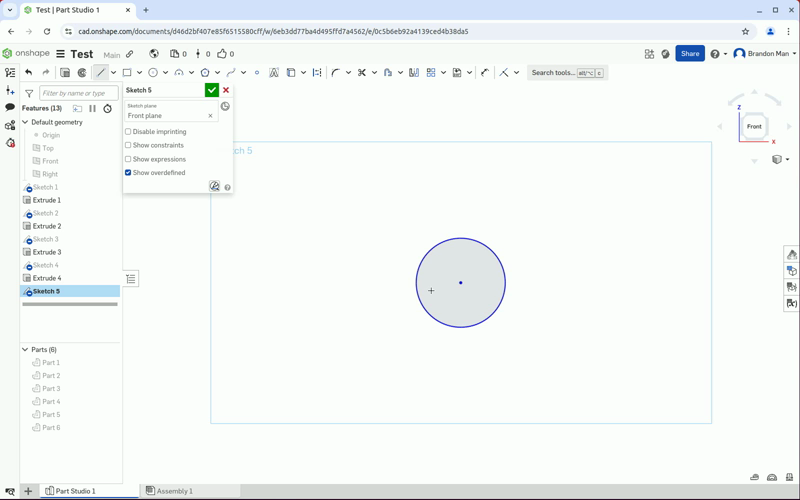
click(431, 290)
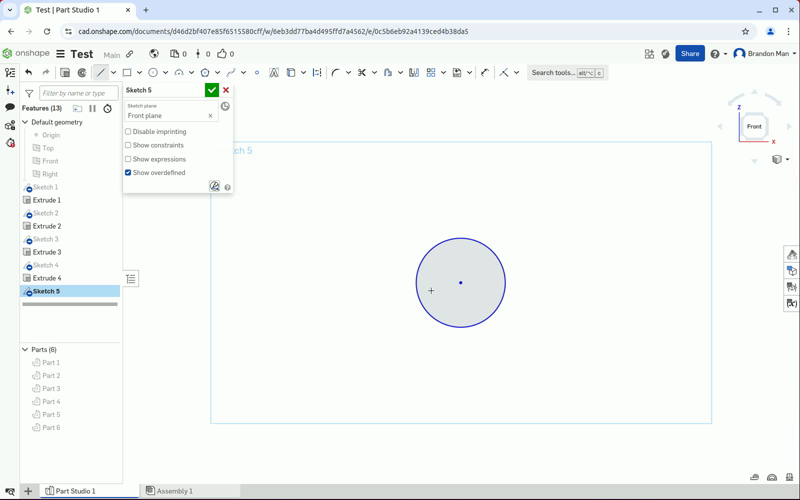
key_up(shift)
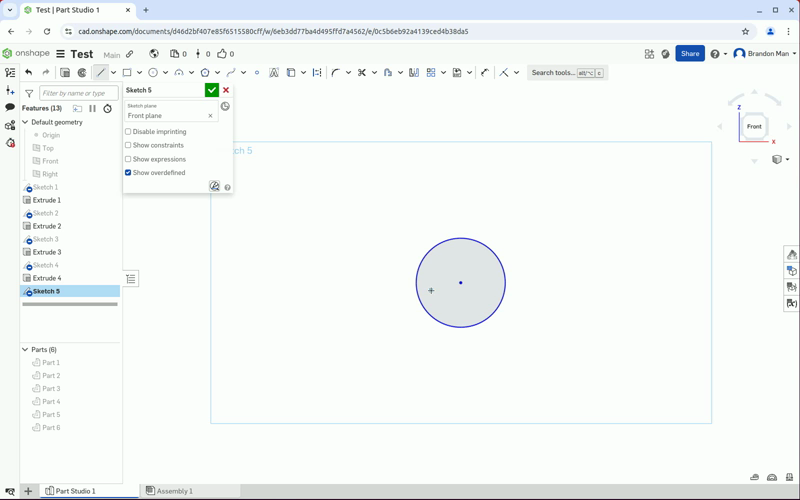
key_down(shift)
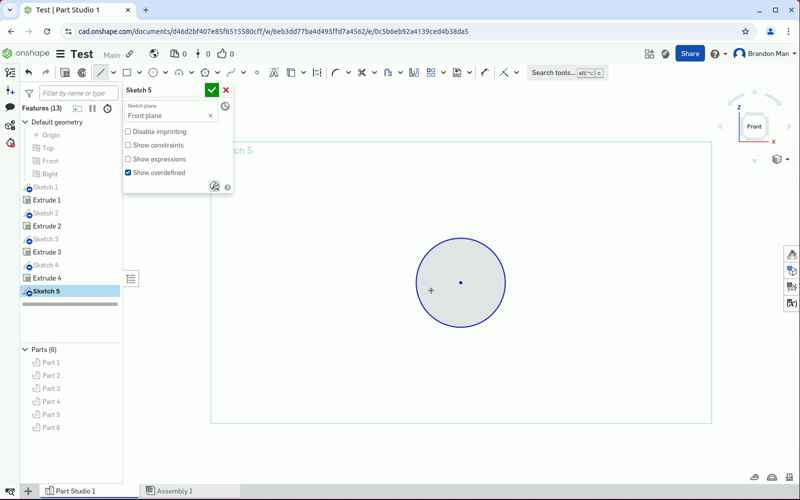
mouse_move(461, 290)
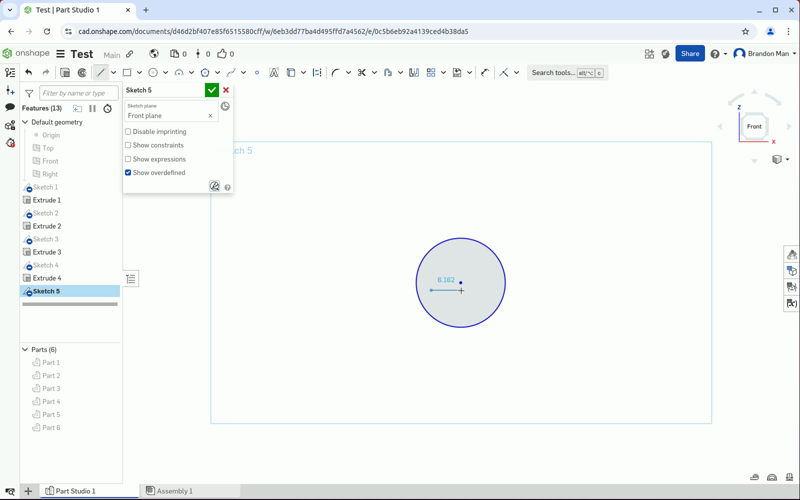
mouse_move(439, 290)
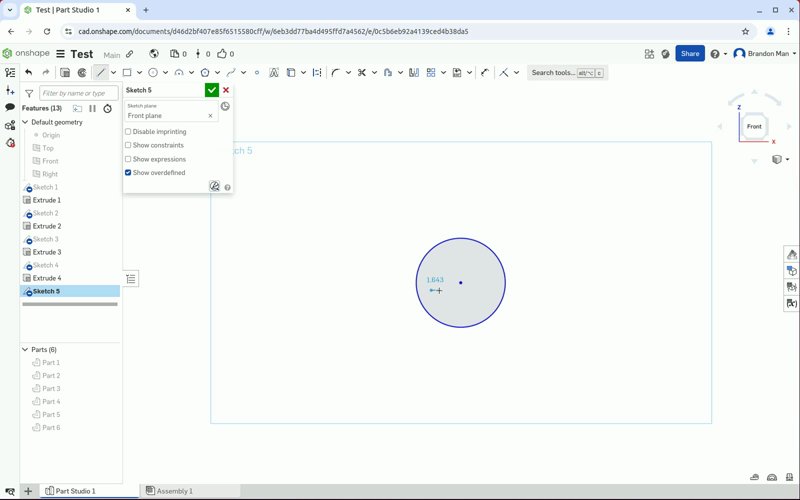
click(439, 290)
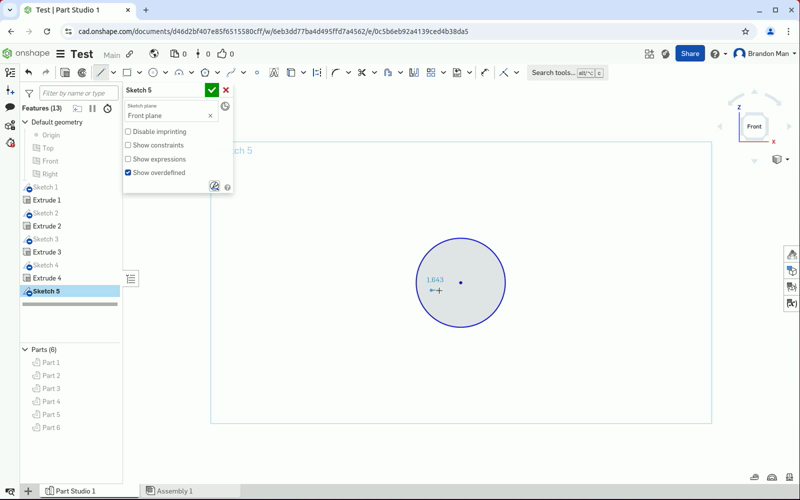
key_up(shift)
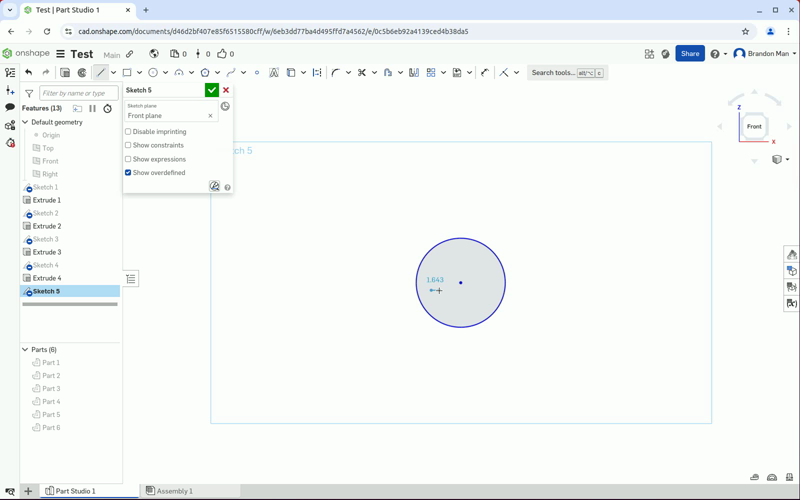
key(esc)
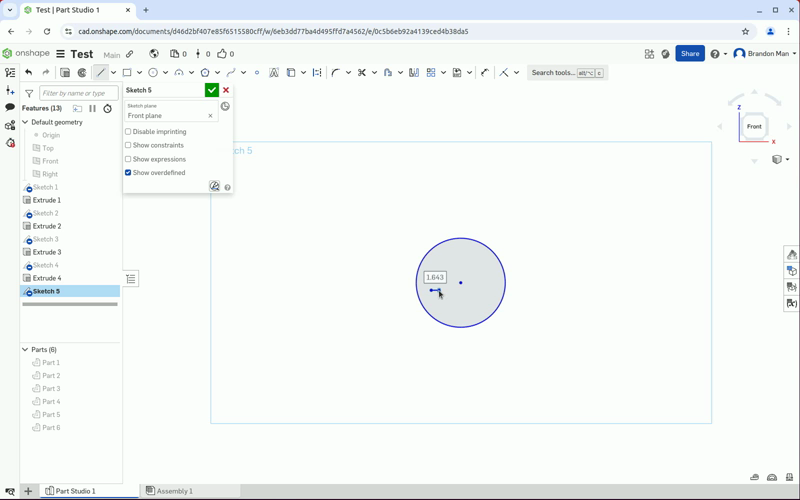
key(a)
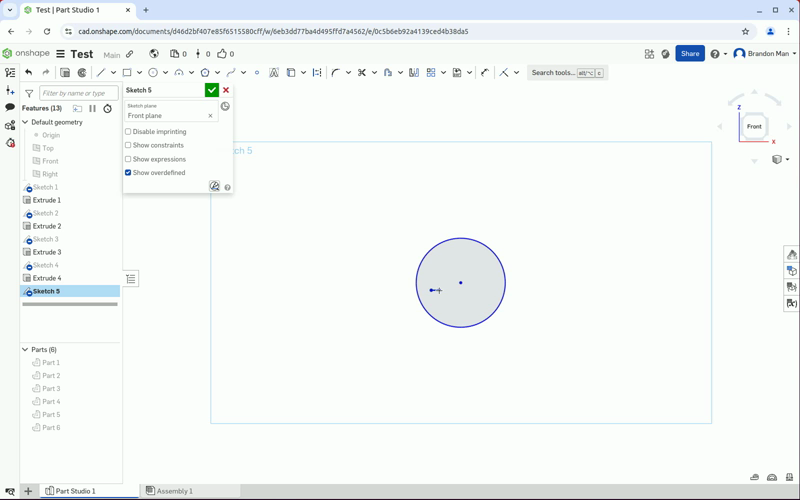
mouse_move(439, 290)
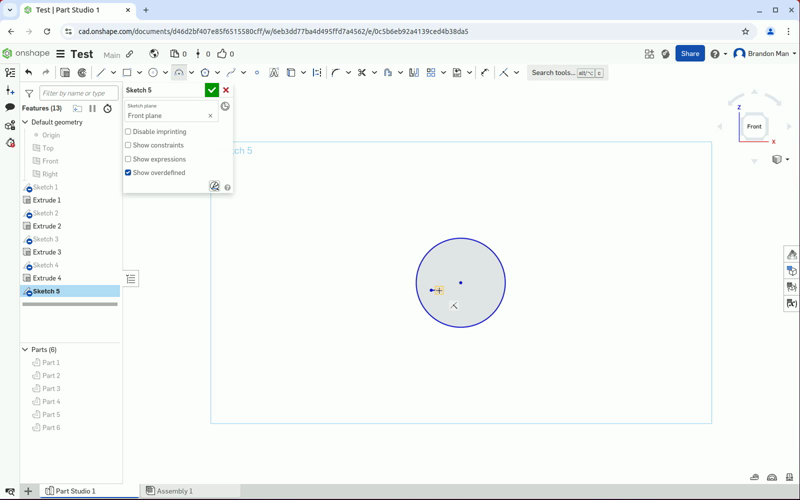
click(439, 290)
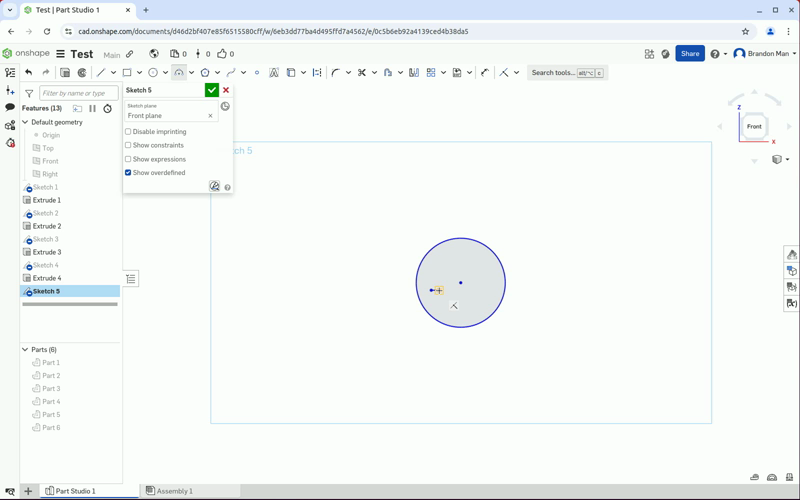
key_down(shift)
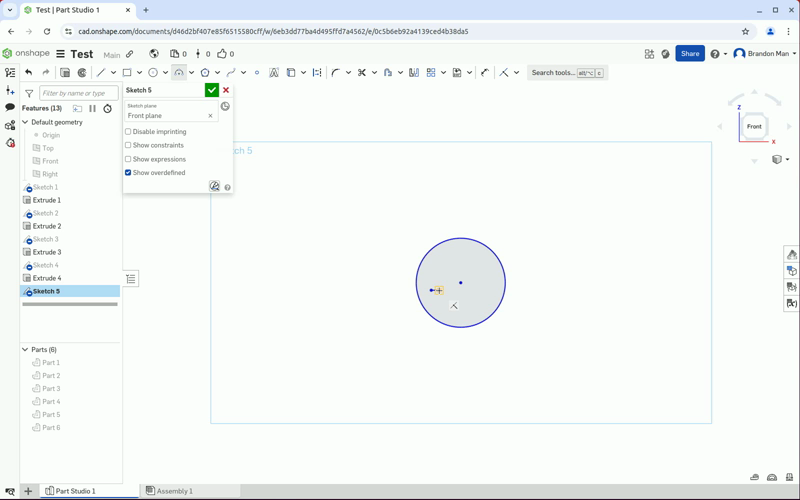
mouse_move(481, 290)
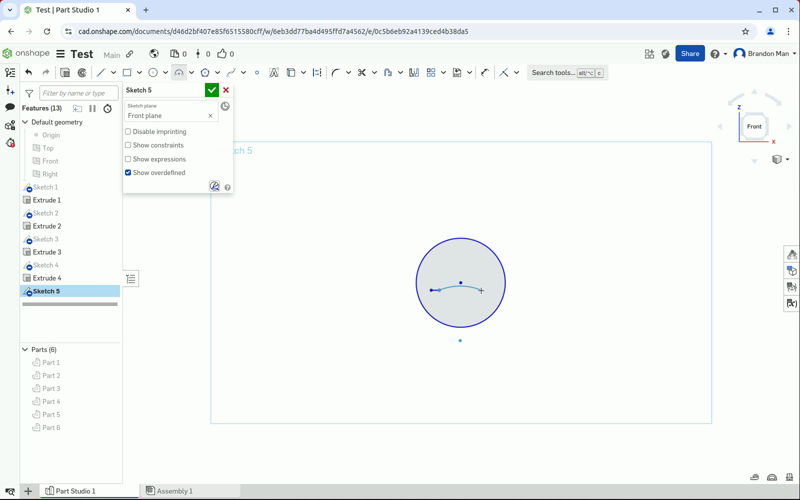
click(481, 290)
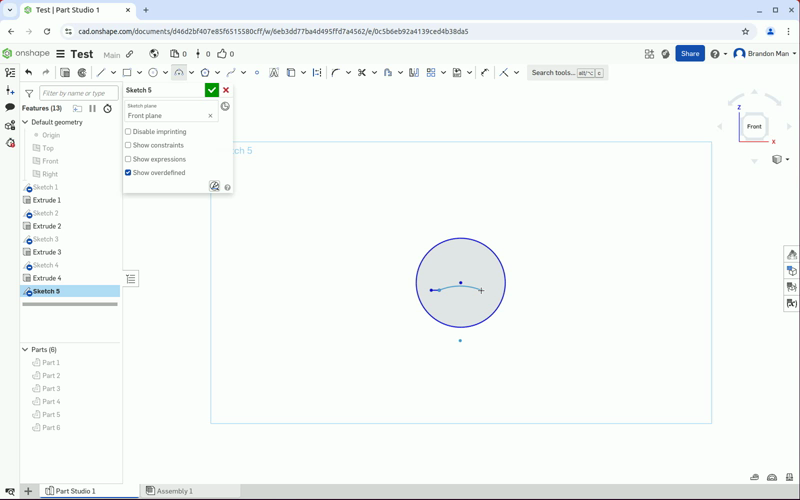
mouse_move(460, 305)
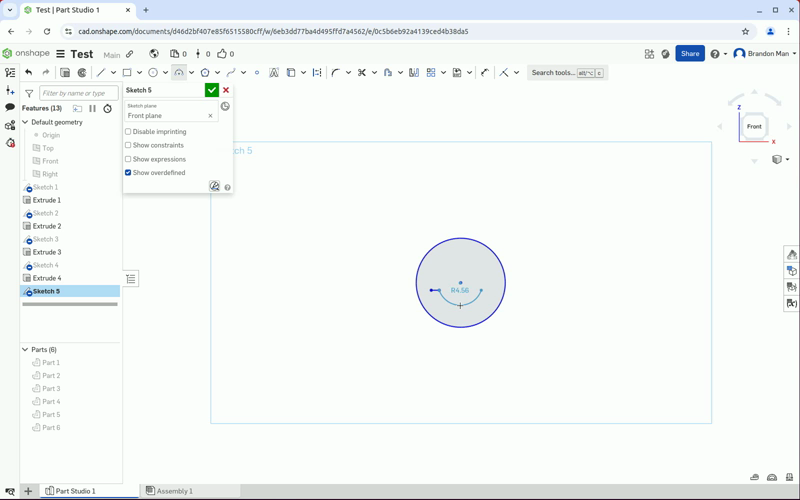
click(460, 305)
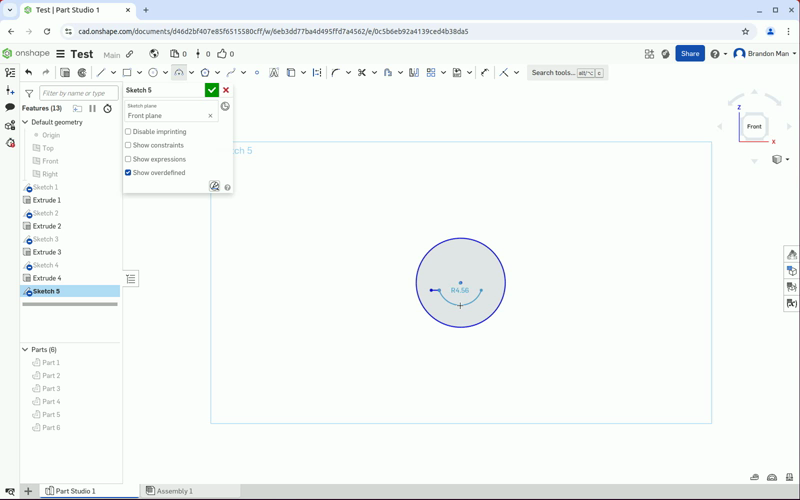
key_up(shift)
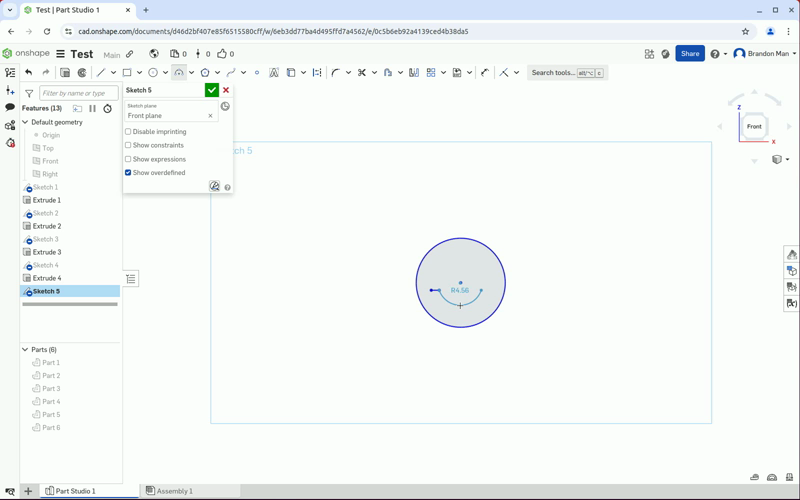
key(esc)
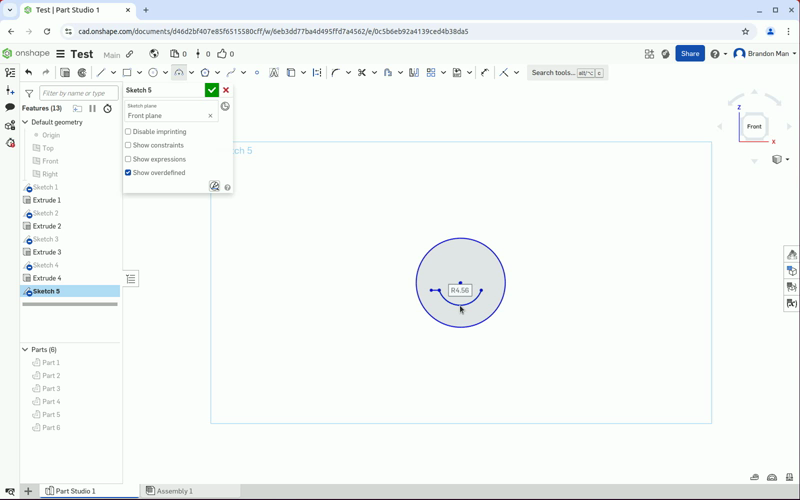
key(l)
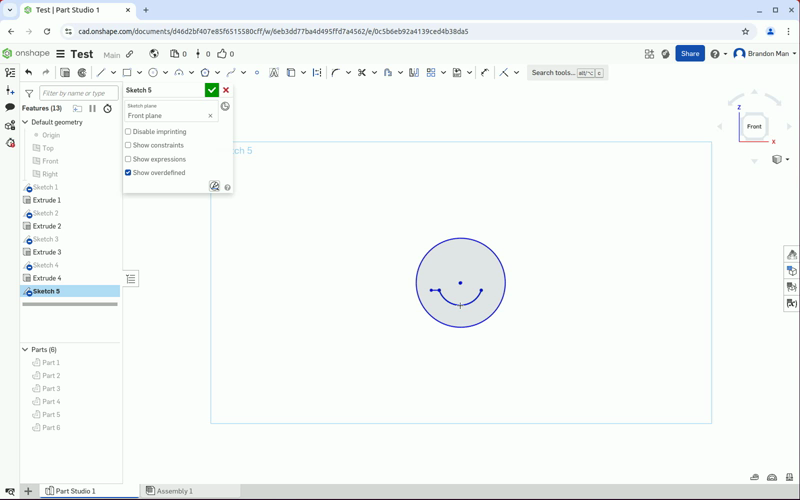
mouse_move(481, 290)
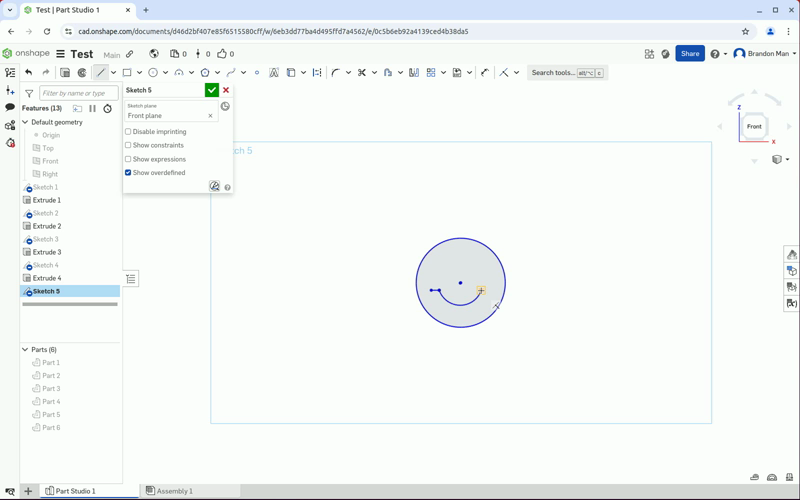
click(481, 290)
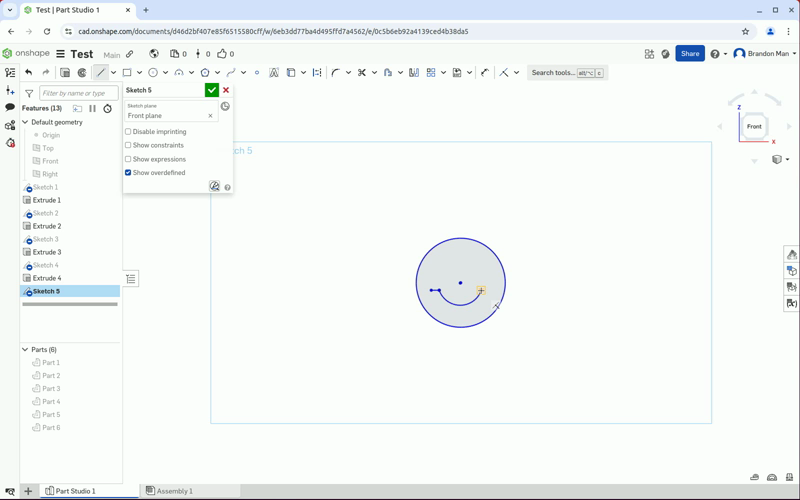
key_down(shift)
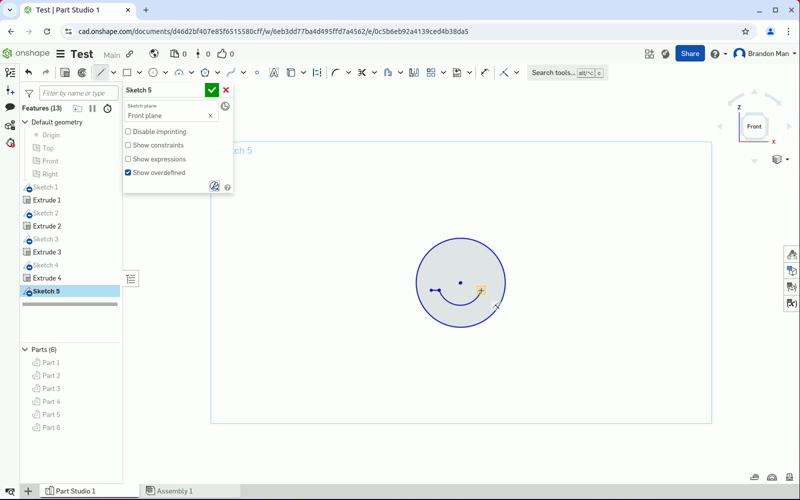
mouse_move(511, 290)
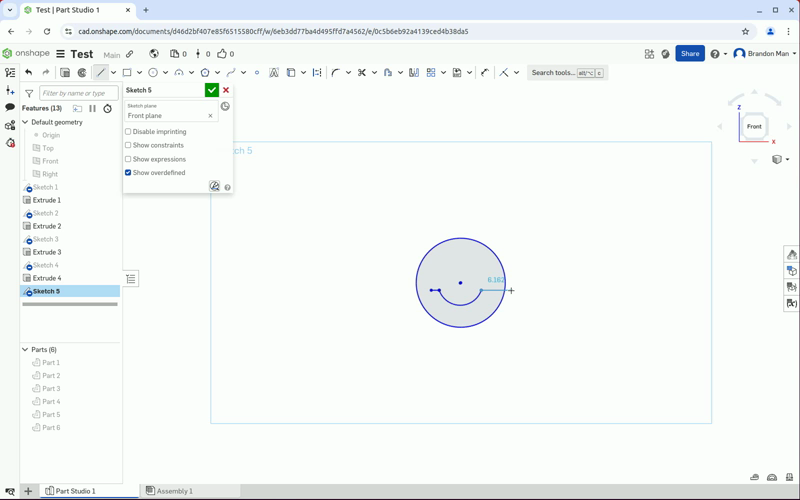
mouse_move(489, 290)
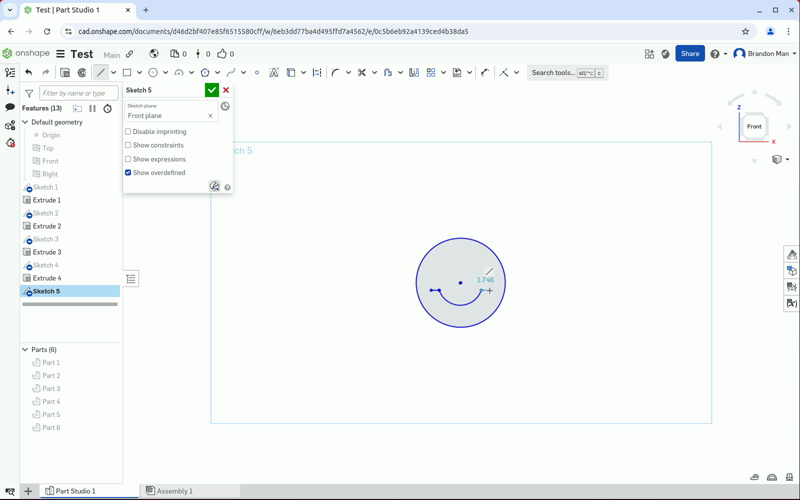
click(489, 290)
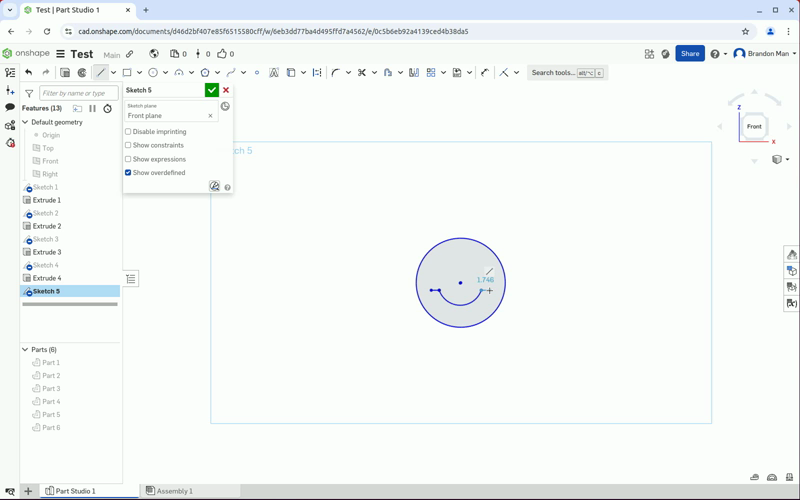
key_up(shift)
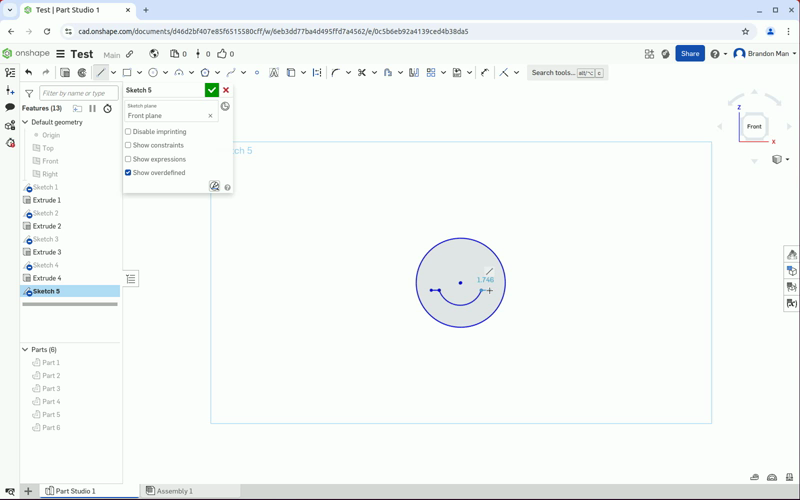
key_down(shift)
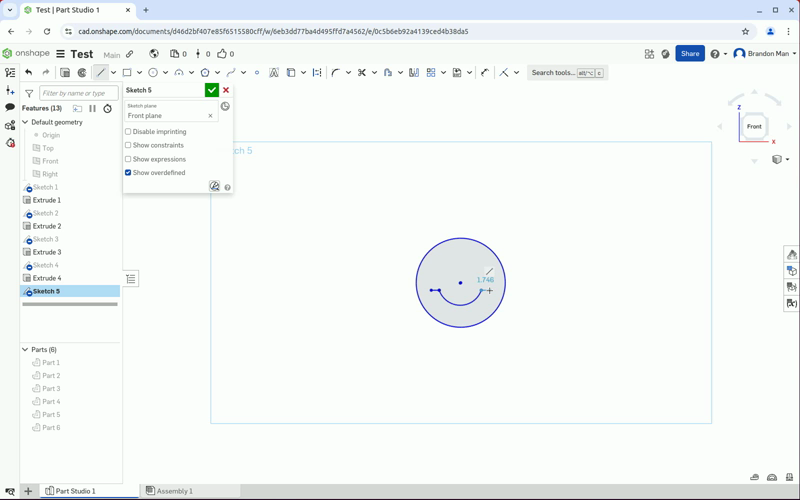
mouse_move(519, 290)
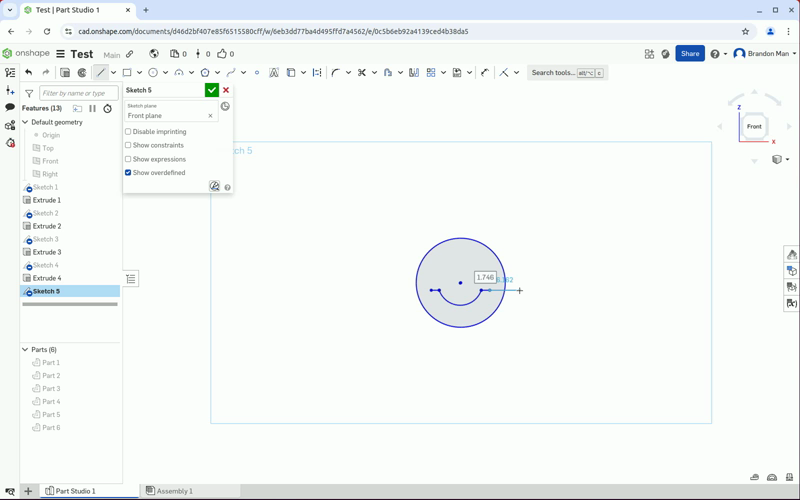
mouse_move(489, 275)
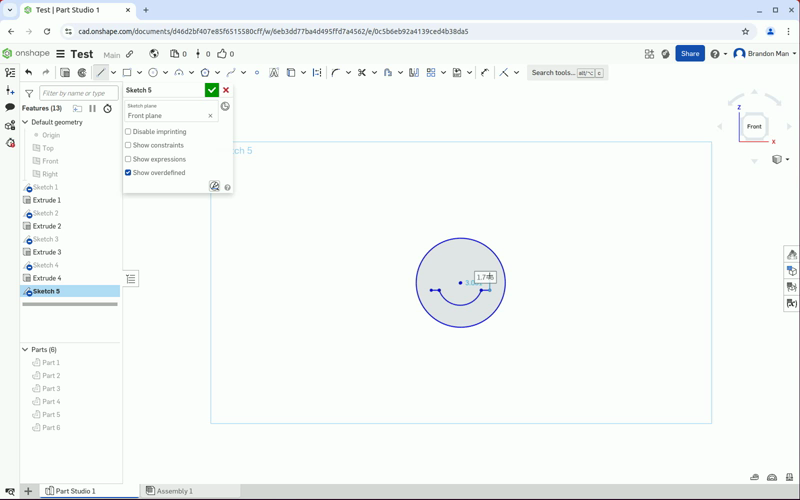
click(489, 275)
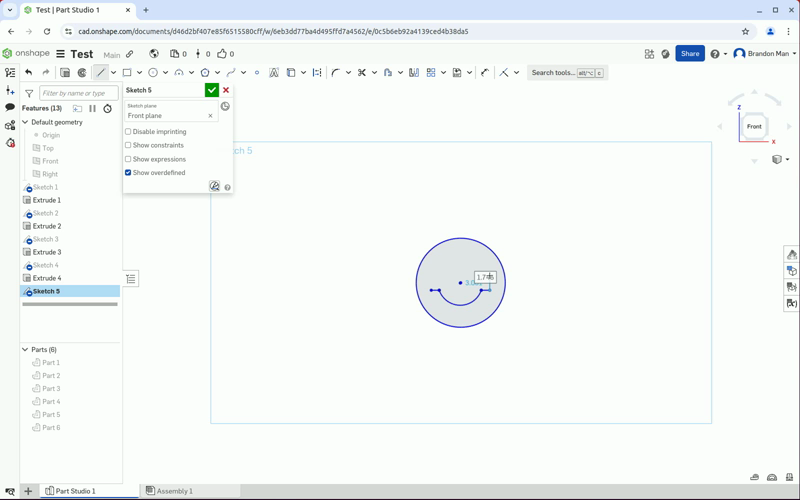
key_up(shift)
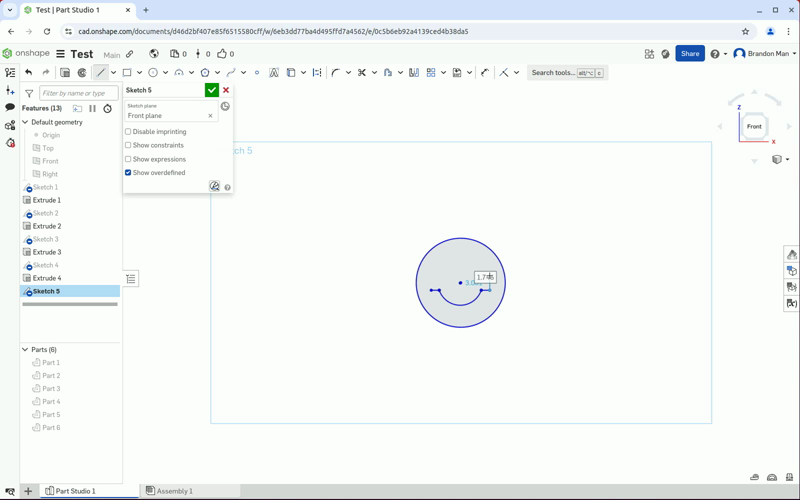
key_down(shift)
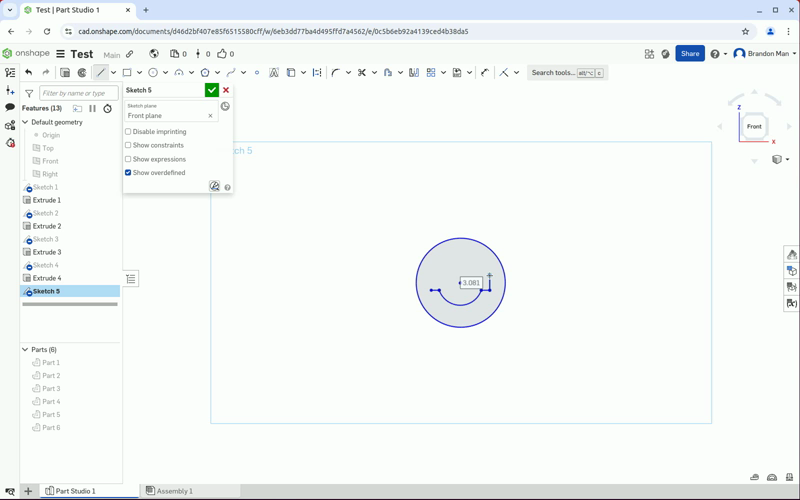
mouse_move(519, 275)
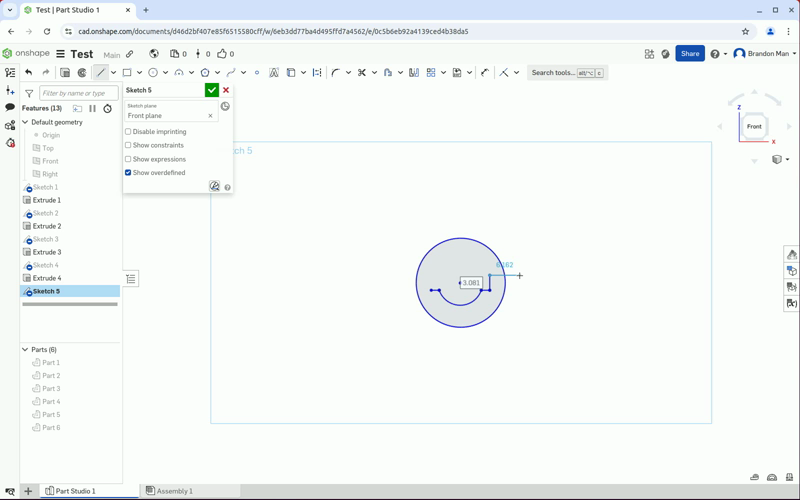
mouse_move(481, 275)
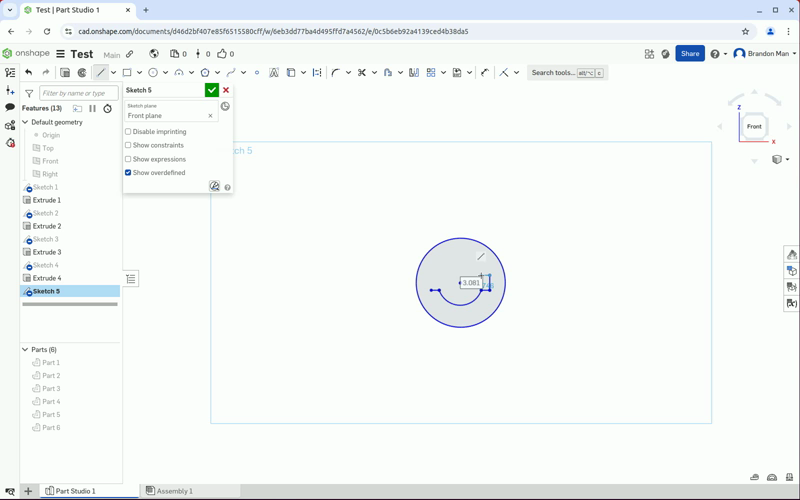
click(481, 275)
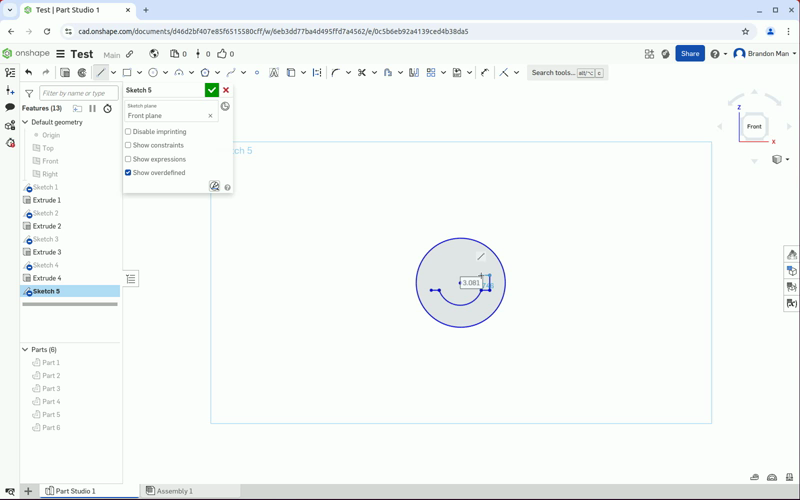
key_up(shift)
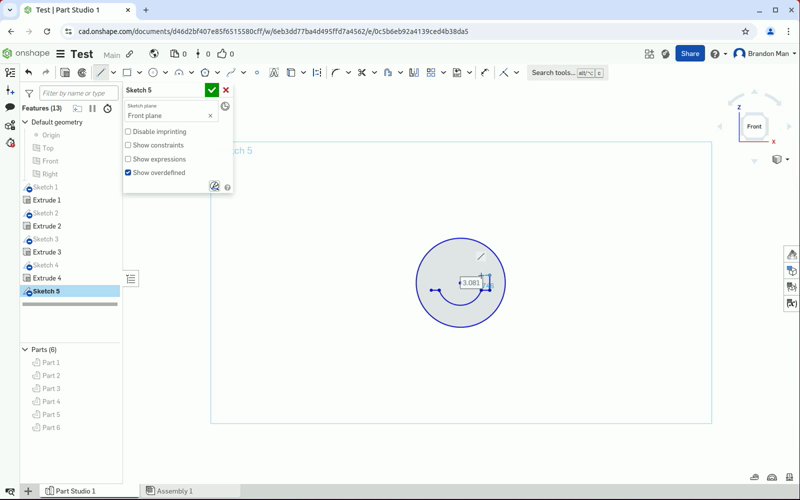
key(esc)
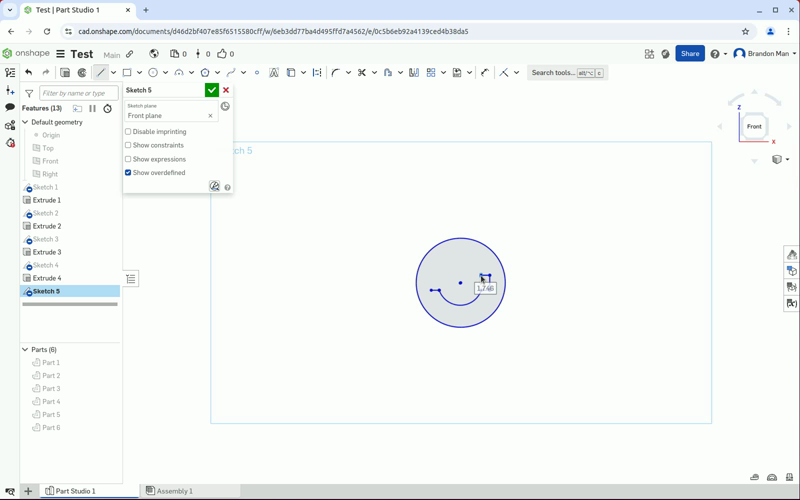
key(a)
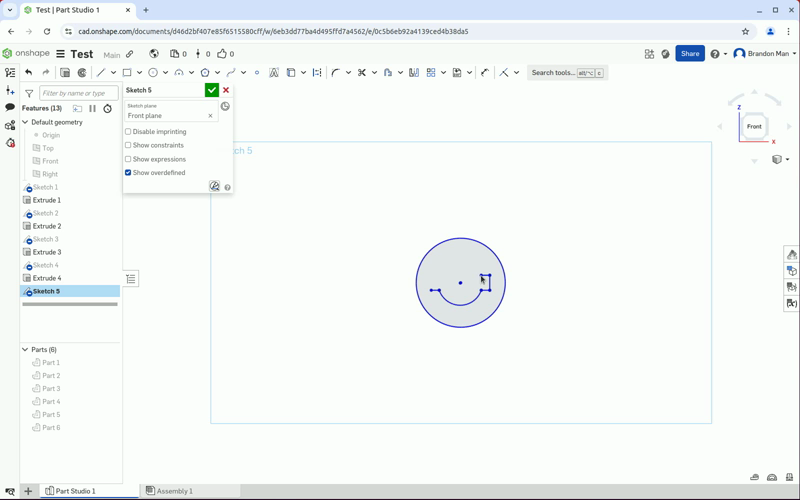
mouse_move(481, 275)
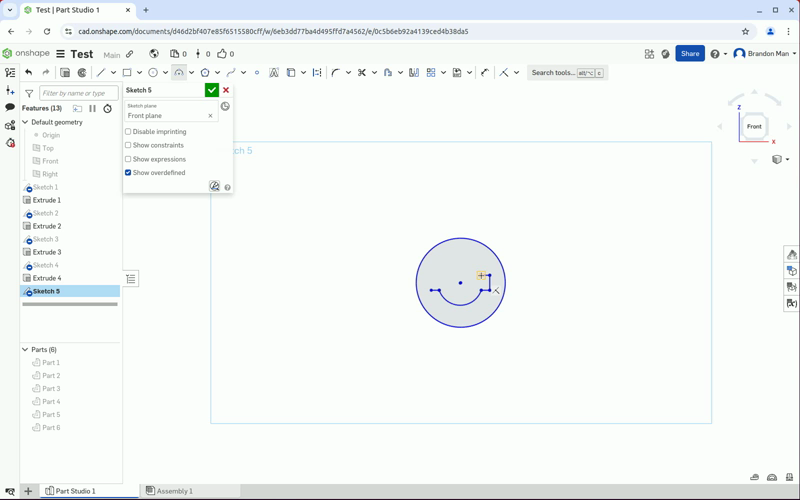
click(481, 275)
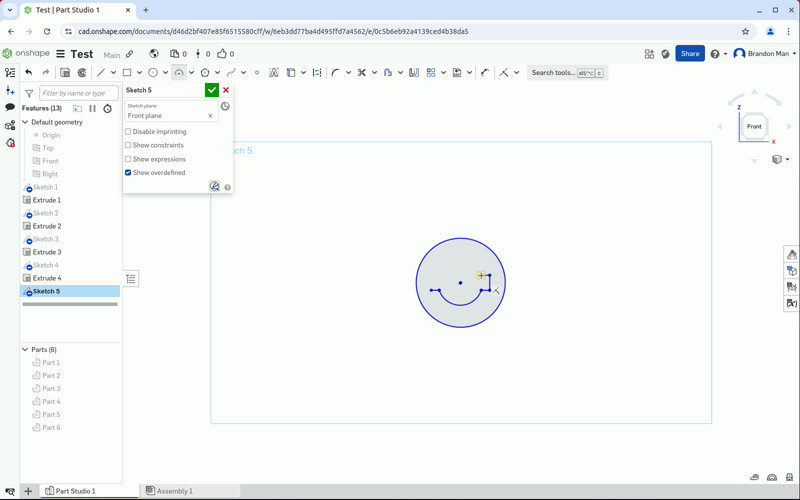
key_down(shift)
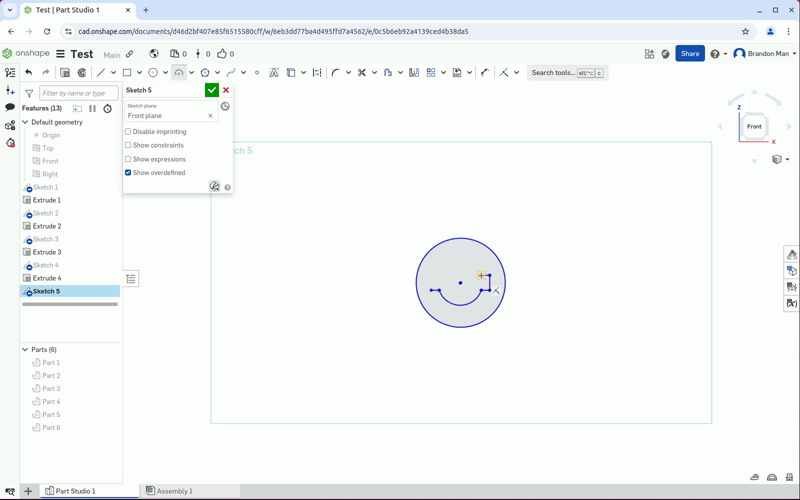
mouse_move(439, 275)
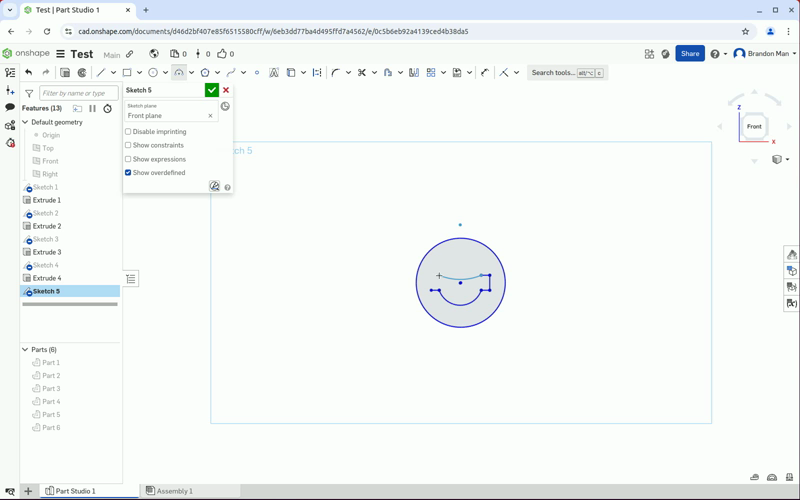
click(439, 275)
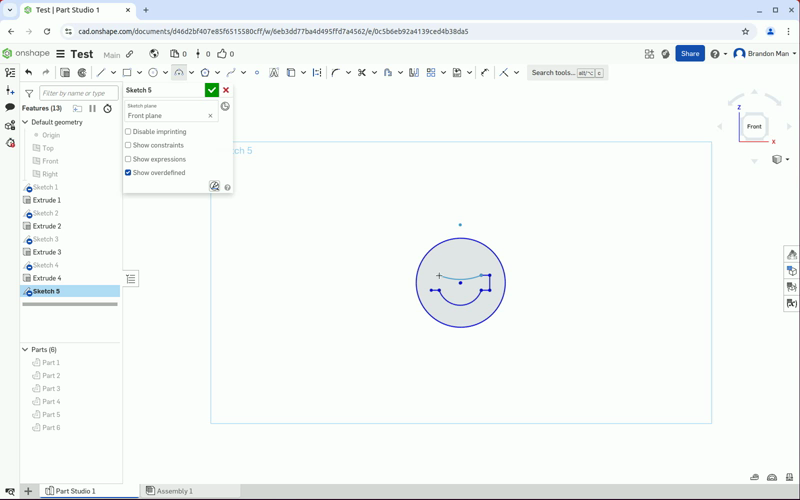
mouse_move(460, 260)
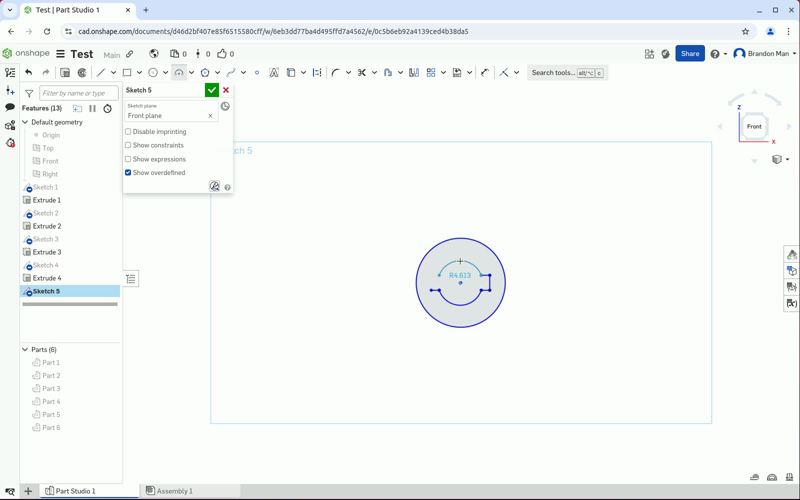
click(460, 260)
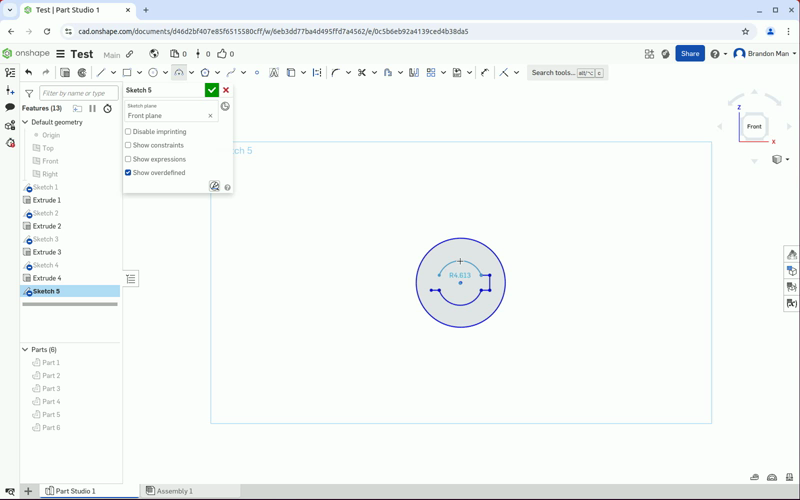
key_up(shift)
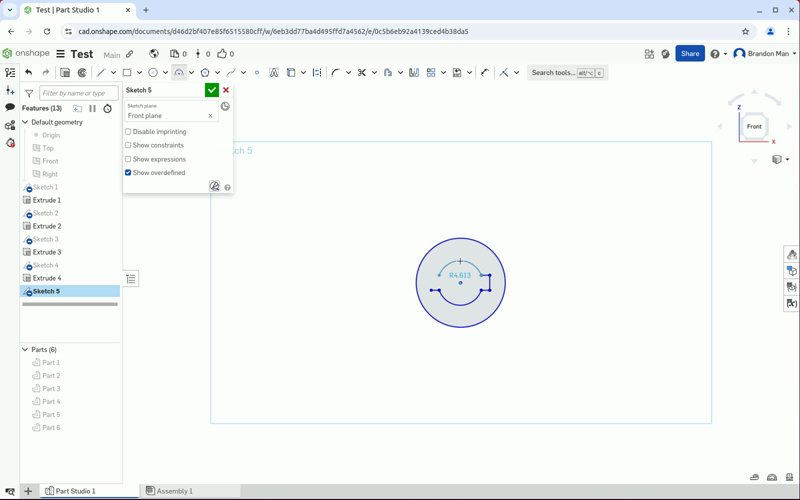
key(esc)
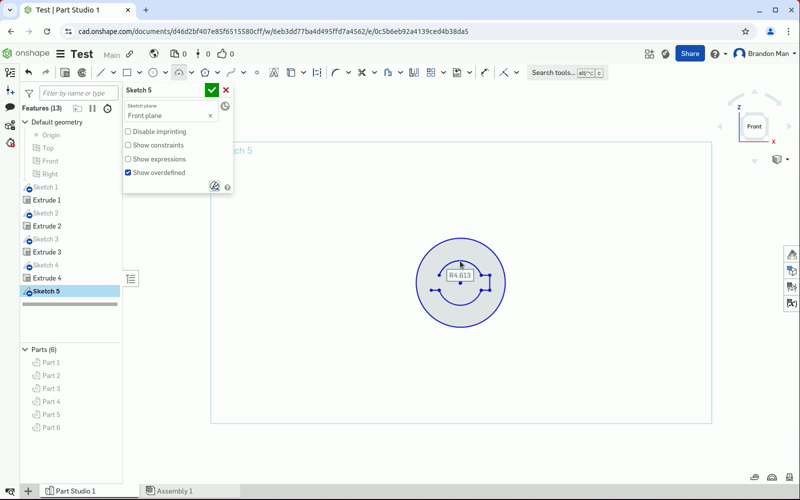
key(l)
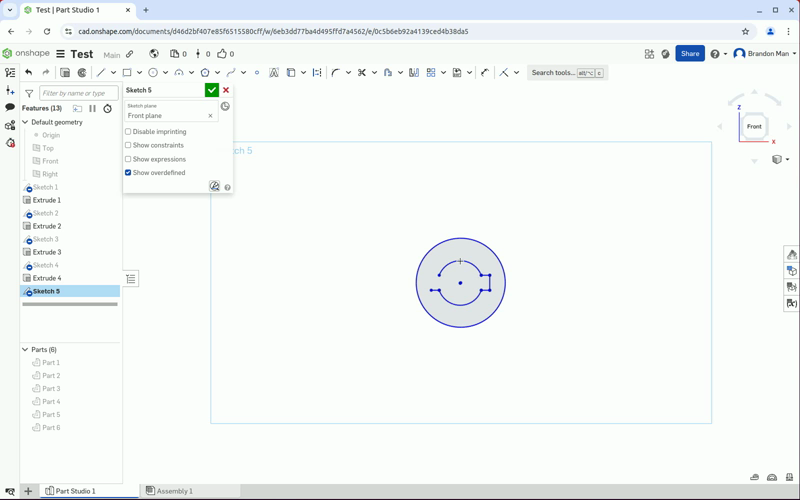
mouse_move(439, 275)
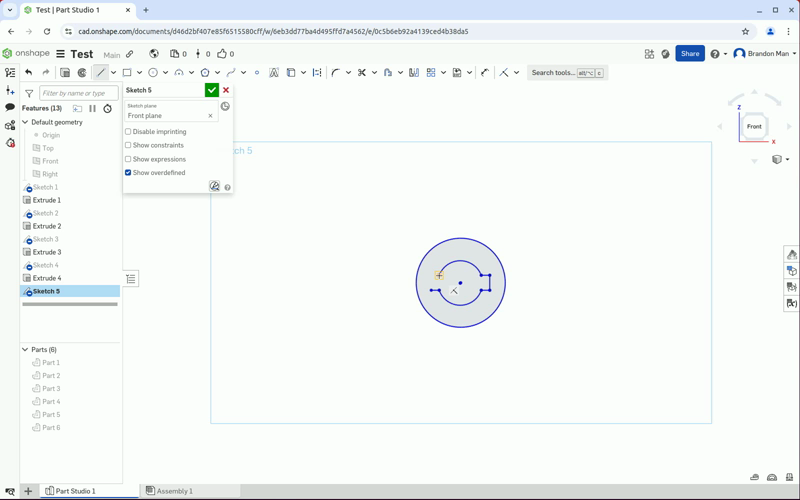
click(439, 275)
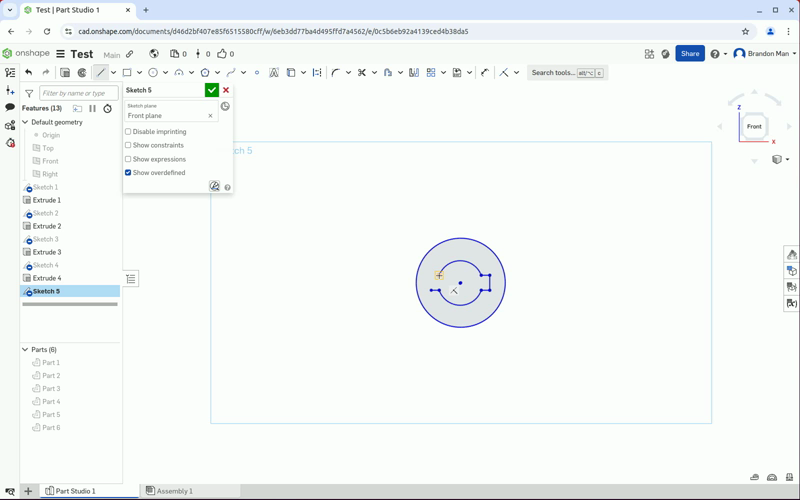
key_down(shift)
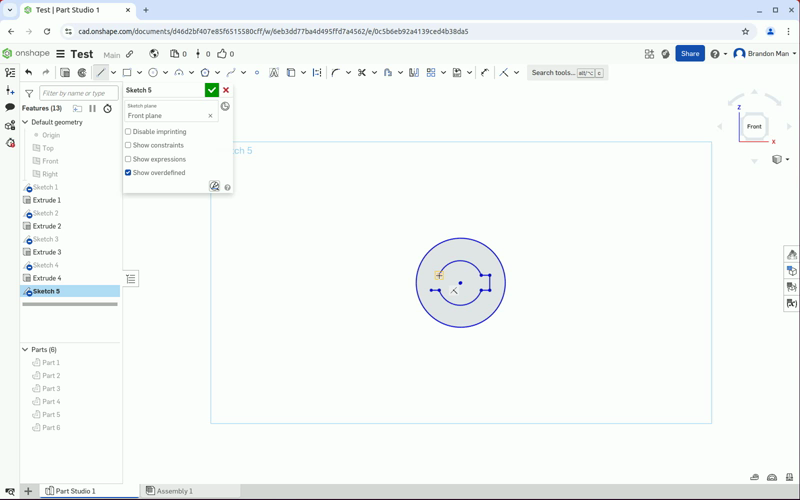
mouse_move(469, 275)
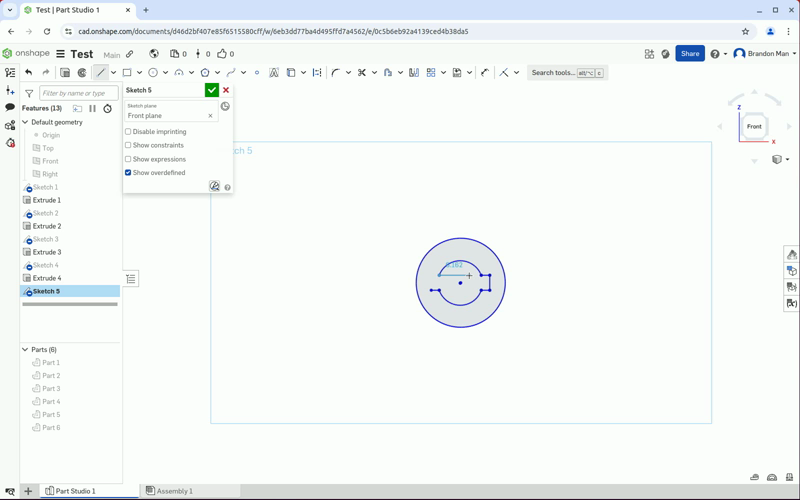
mouse_move(431, 275)
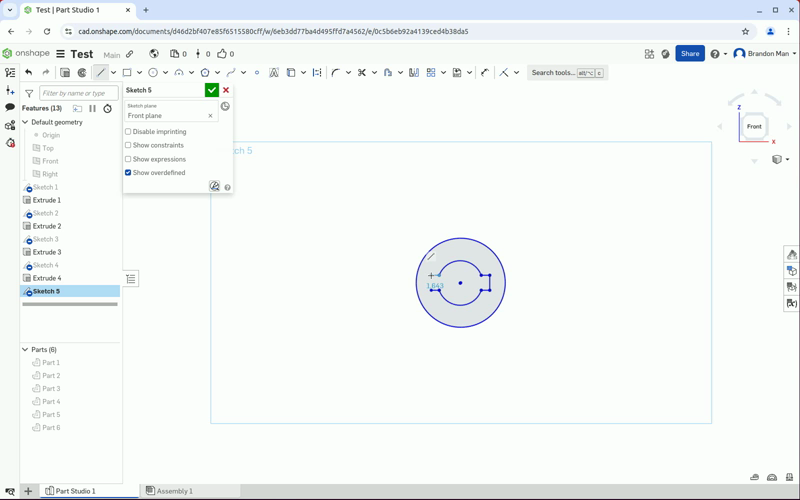
click(431, 275)
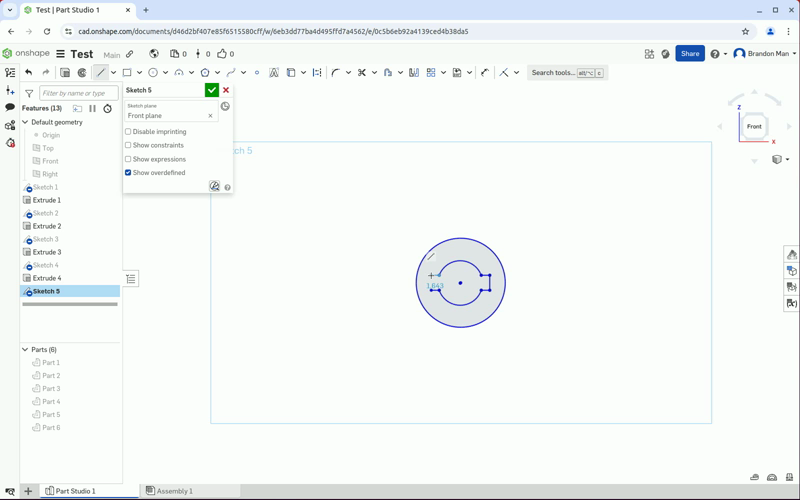
key_up(shift)
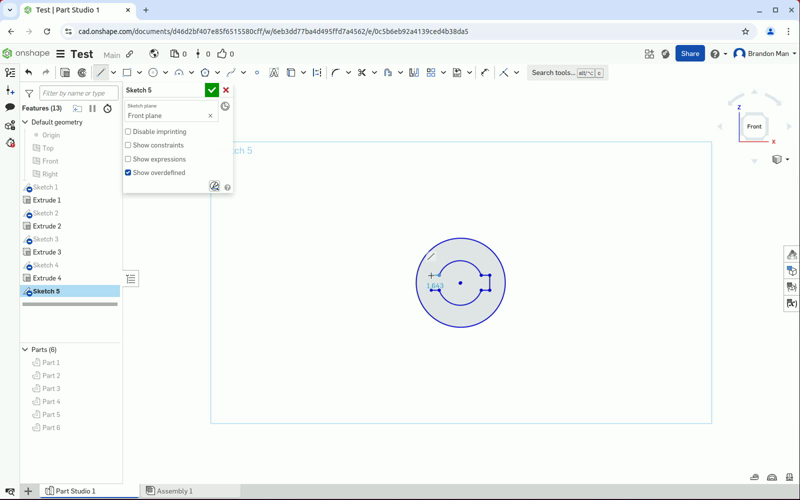
mouse_move(461, 275)
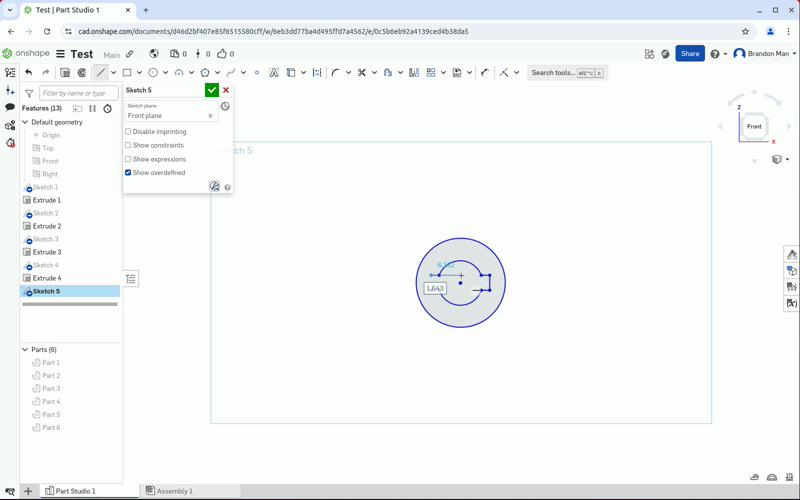
key_down(shift)
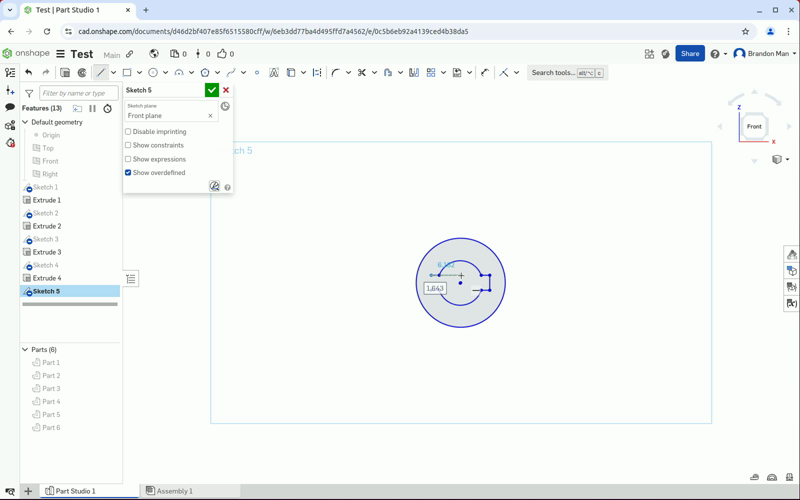
mouse_move(431, 290)
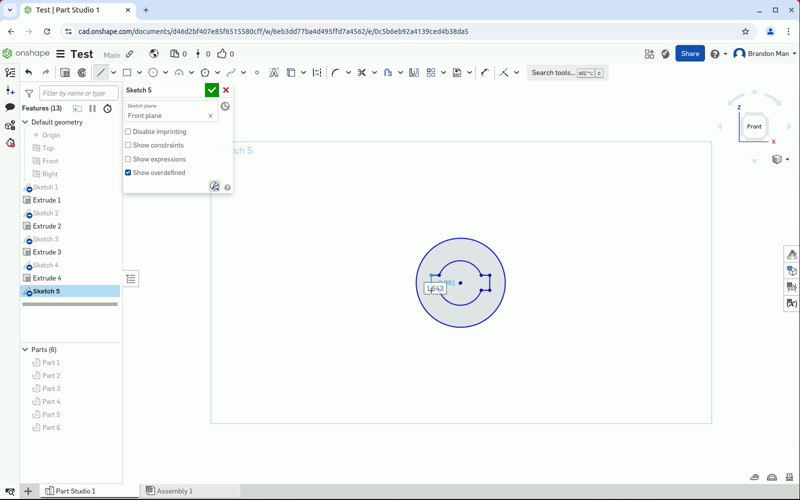
key_up(shift)
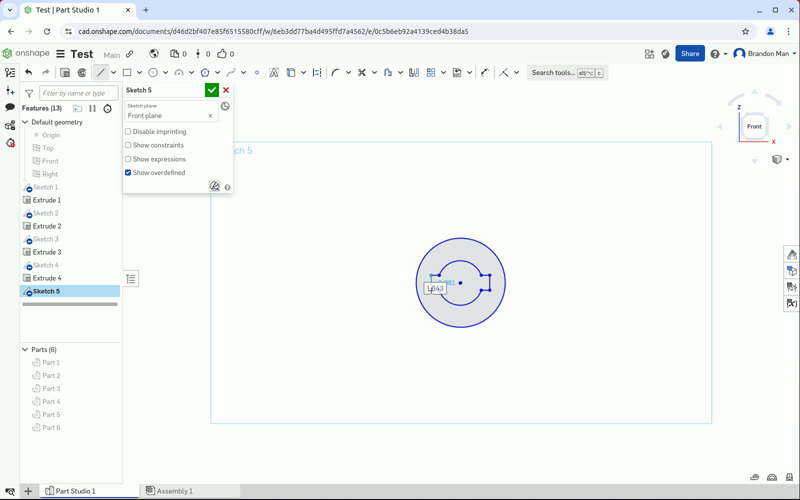
click(431, 290)
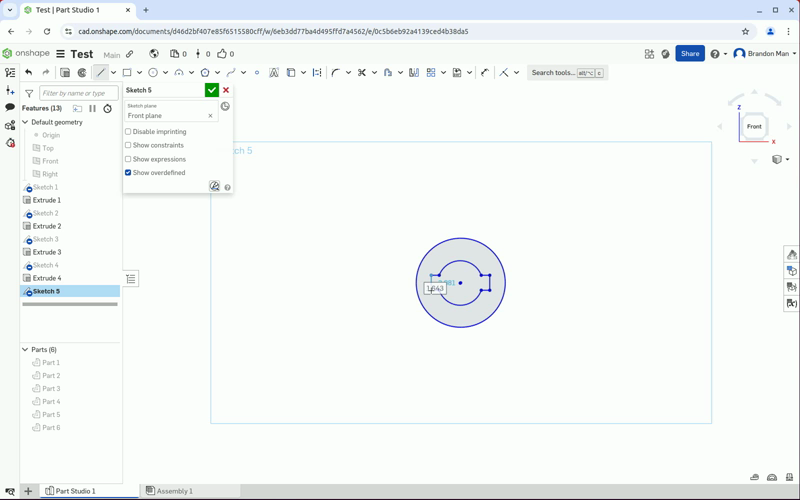
key(esc)
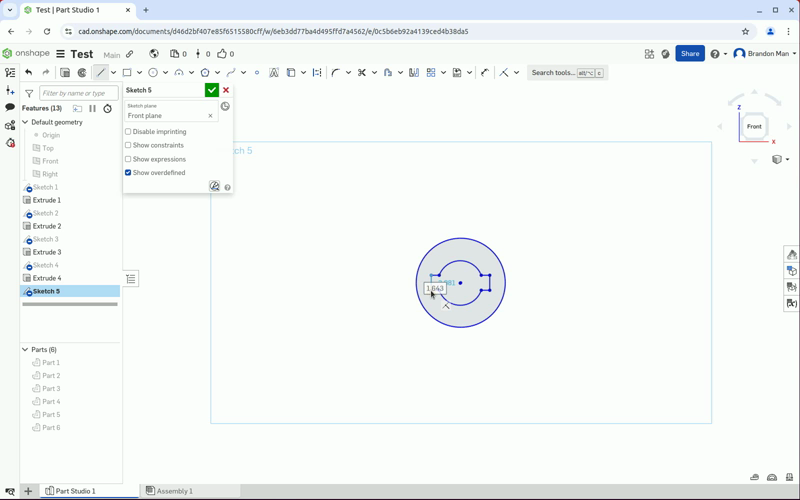
mouse_move(488, 308)
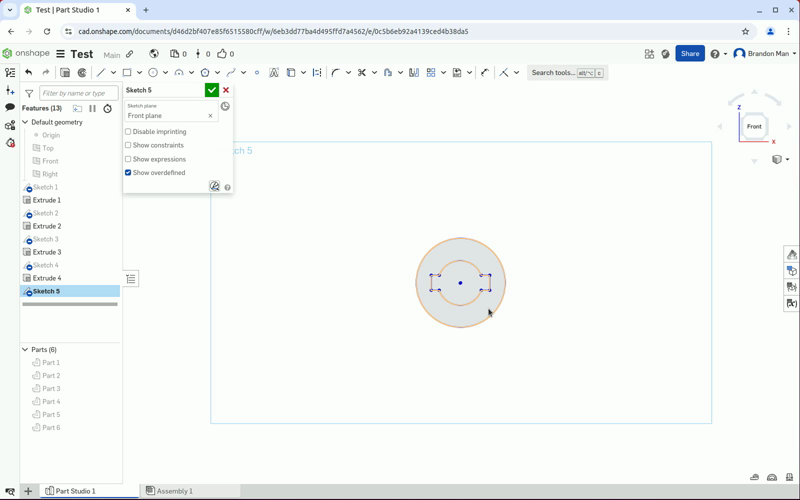
click(488, 308)
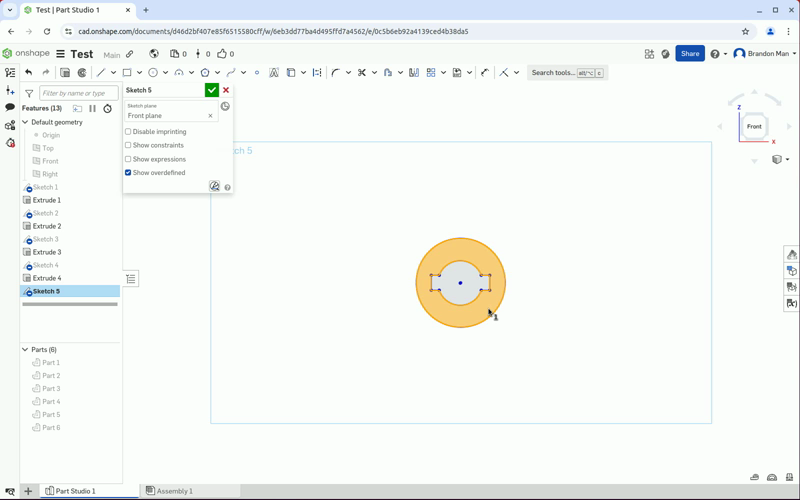
mouse_move(73, 352)
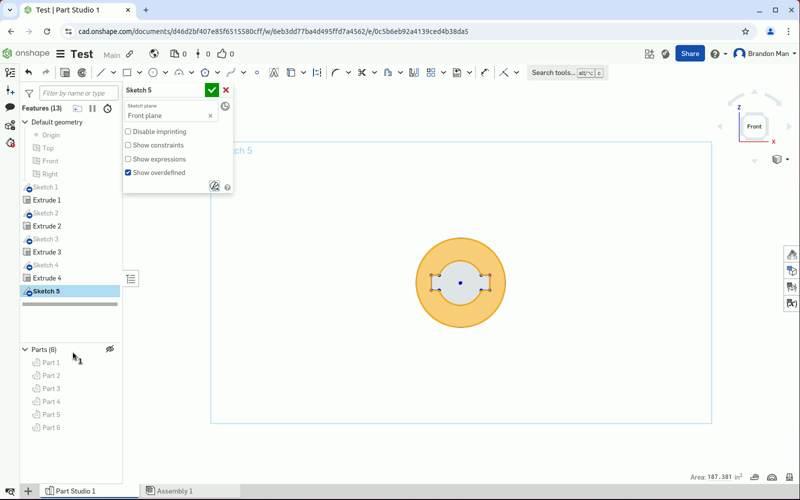
key(shift+y)
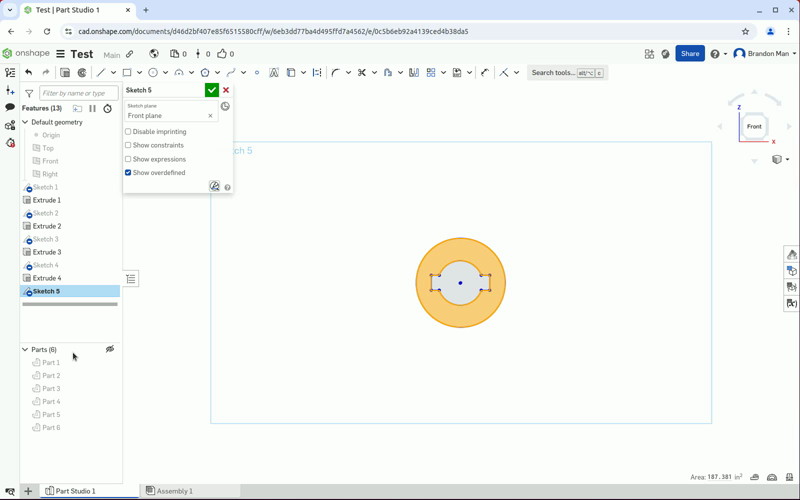
key(shift+e)
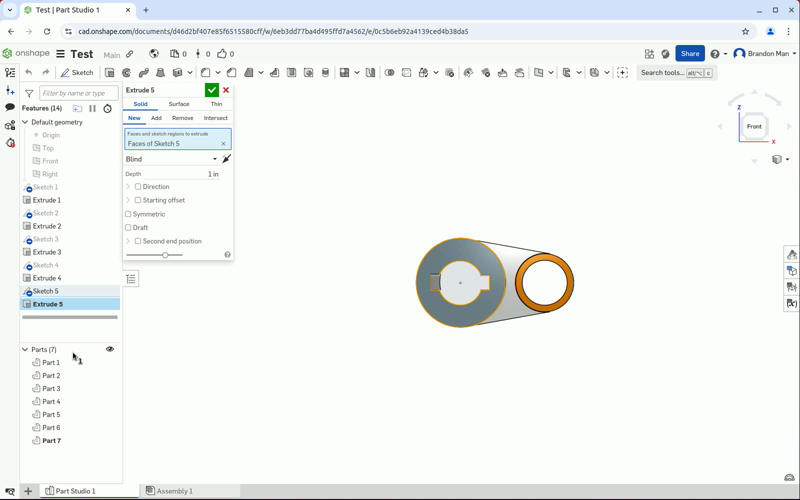
mouse_move(143, 106)
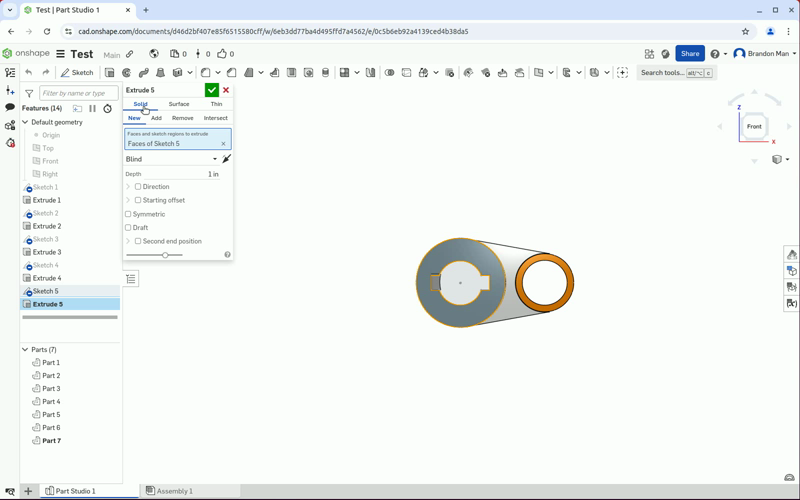
click(143, 106)
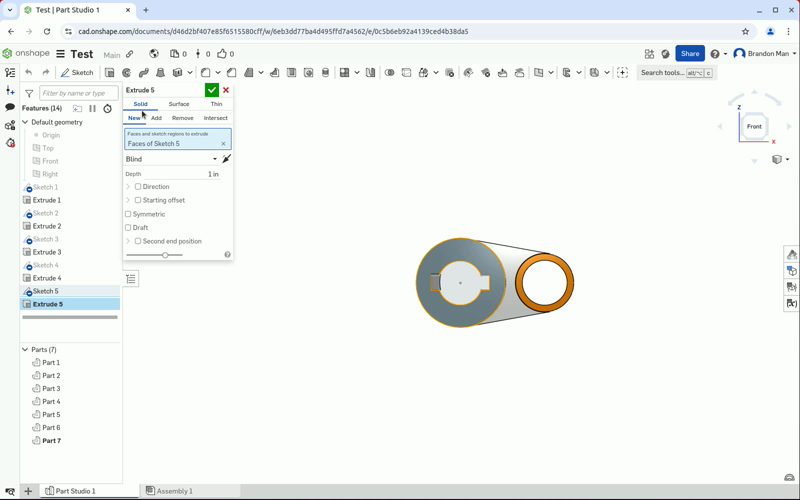
mouse_move(137, 120)
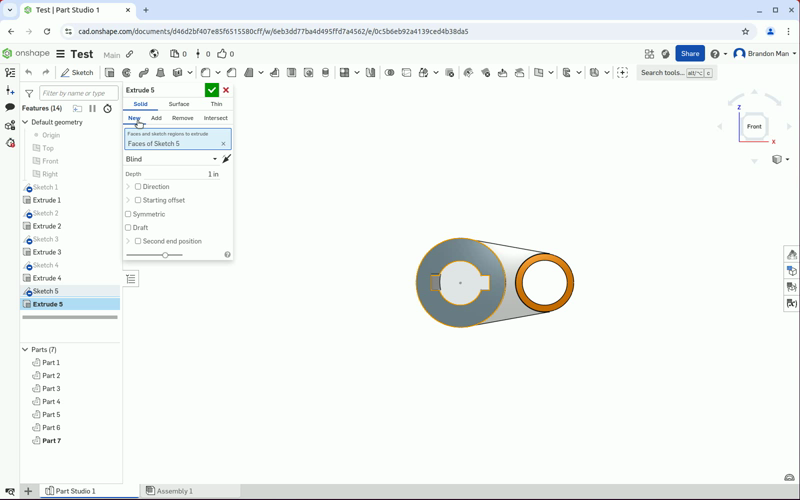
click(137, 120)
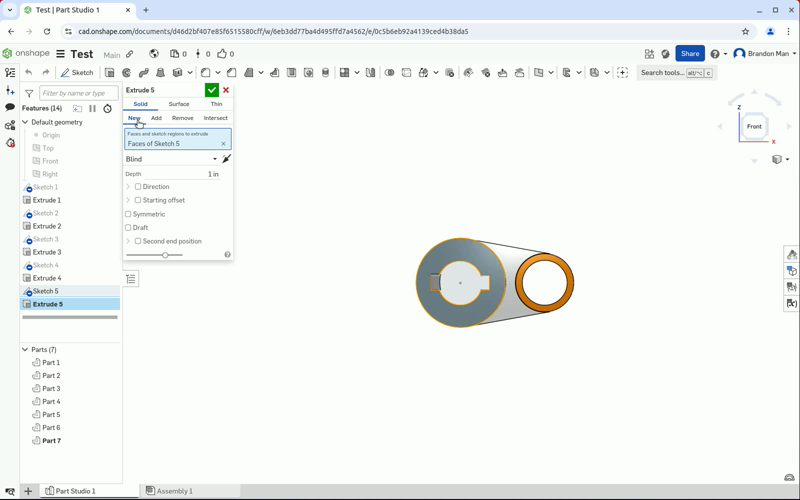
key(tab, 4)
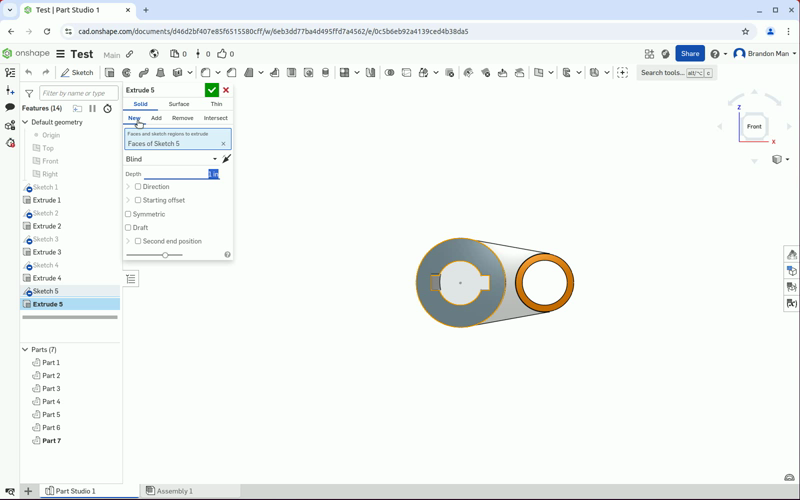
text(16.128)
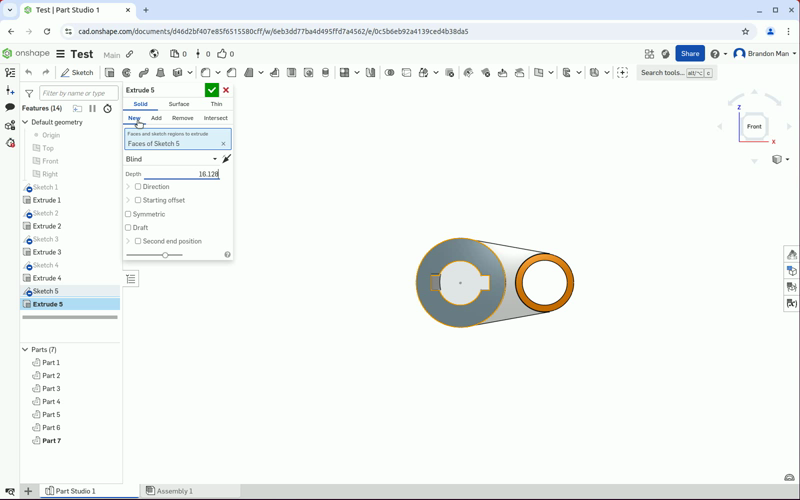
key(enter)
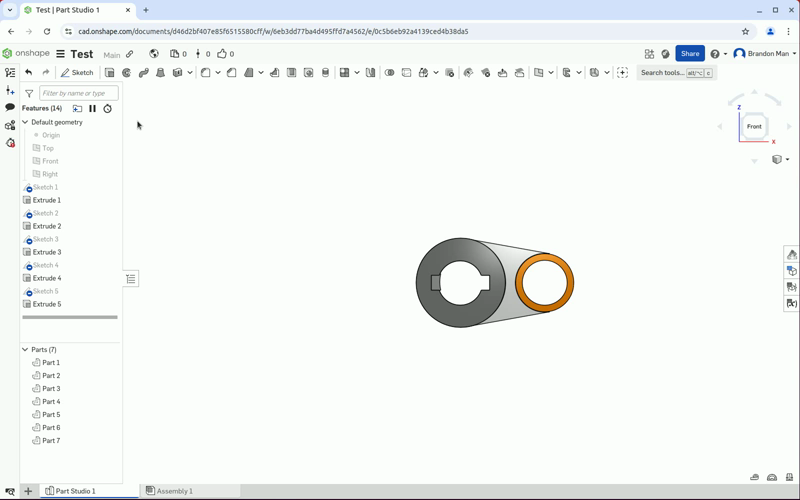
key(shift+h)
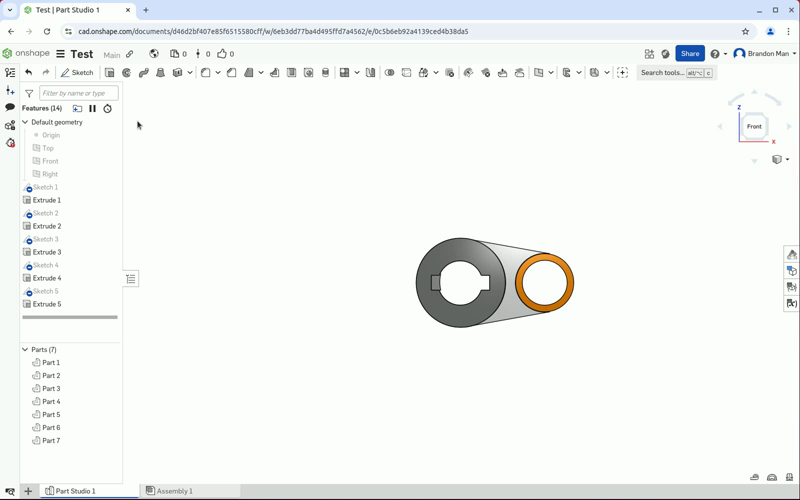
key(shift+h)
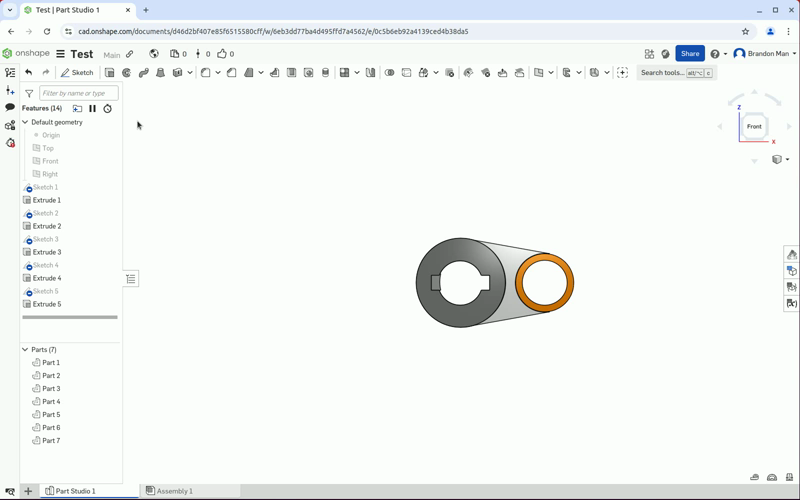
mouse_move(73, 189)
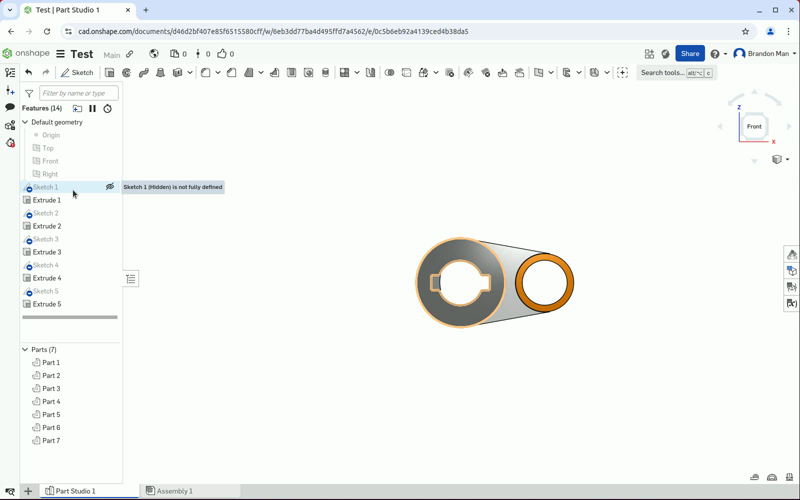
click(73, 189)
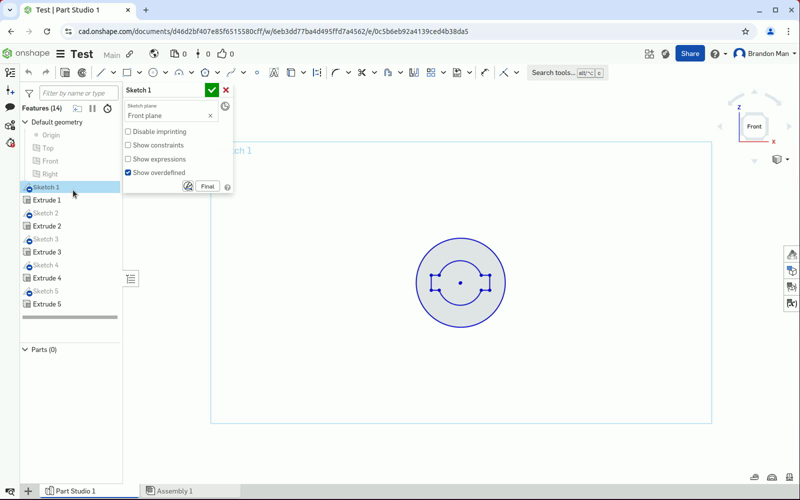
mouse_move(229, 92)
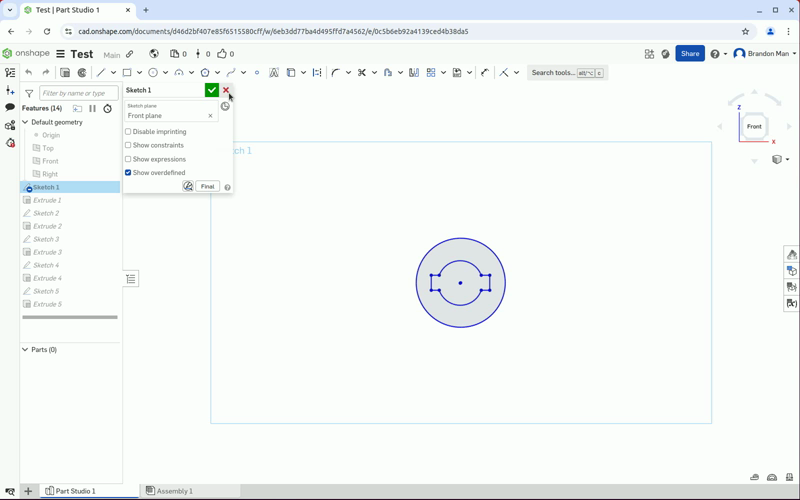
click(229, 92)
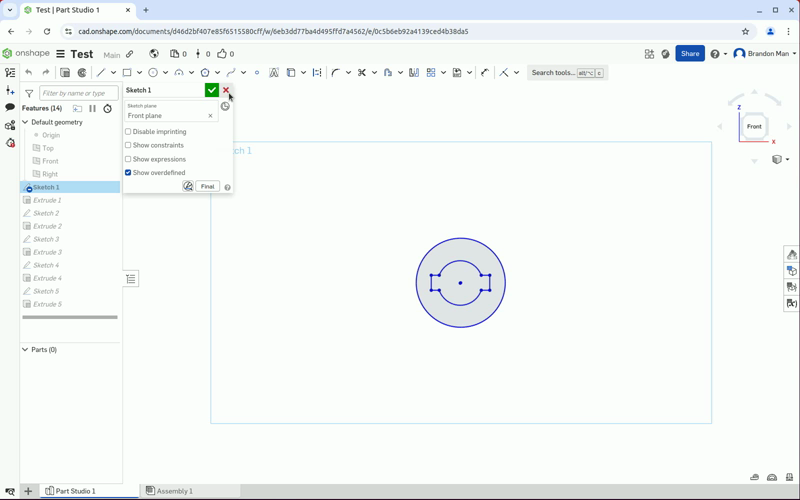
key(shift+s)
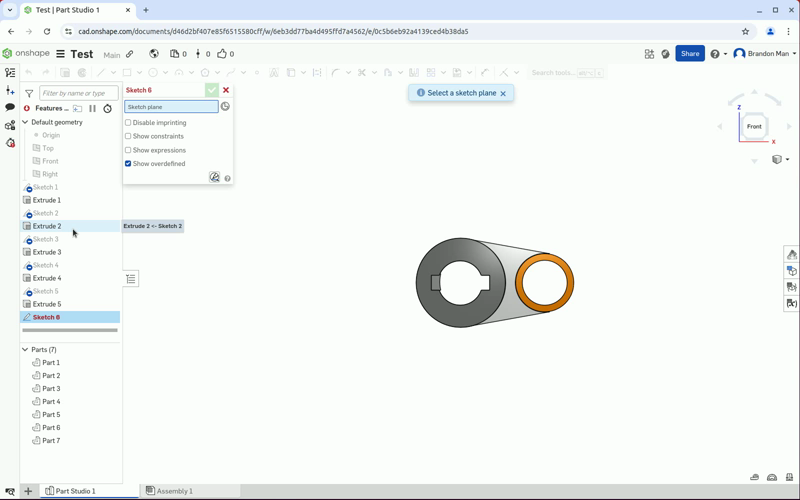
scroll(3)
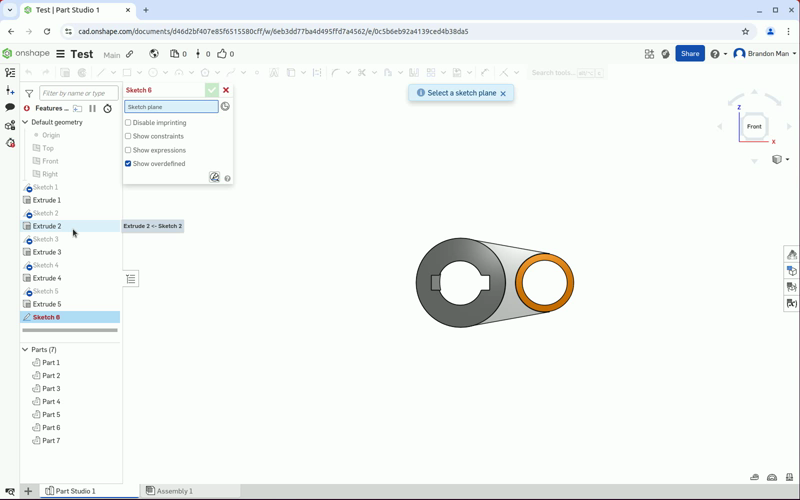
mouse_move(73, 163)
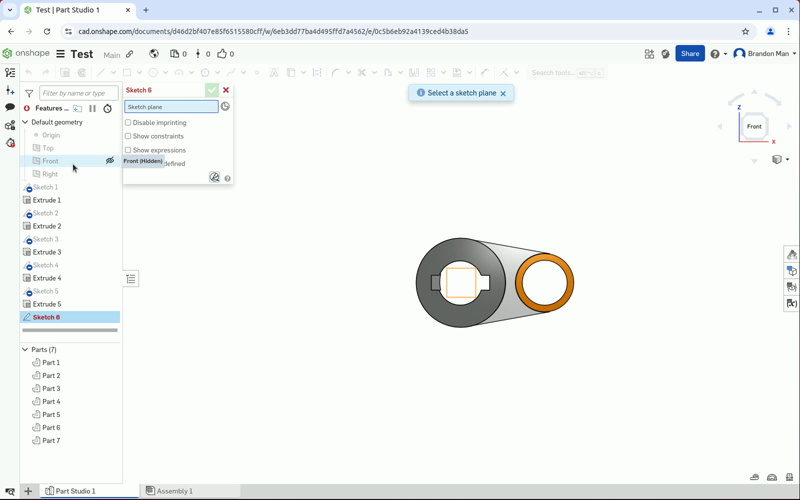
click(73, 163)
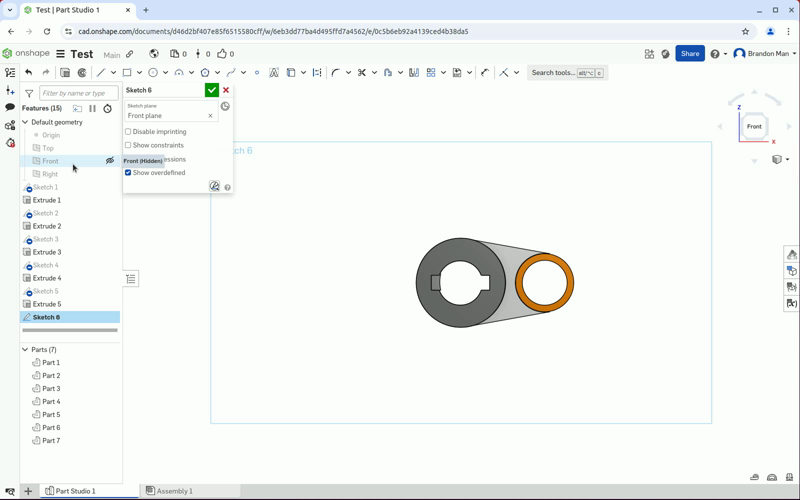
mouse_move(73, 352)
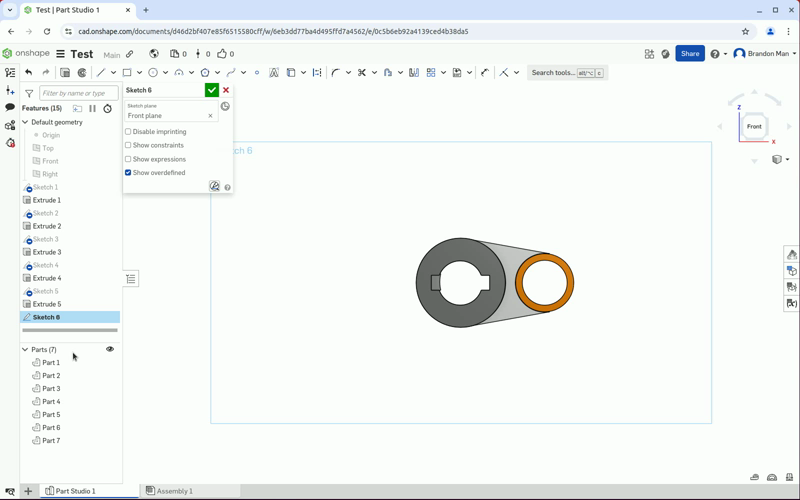
key(y)
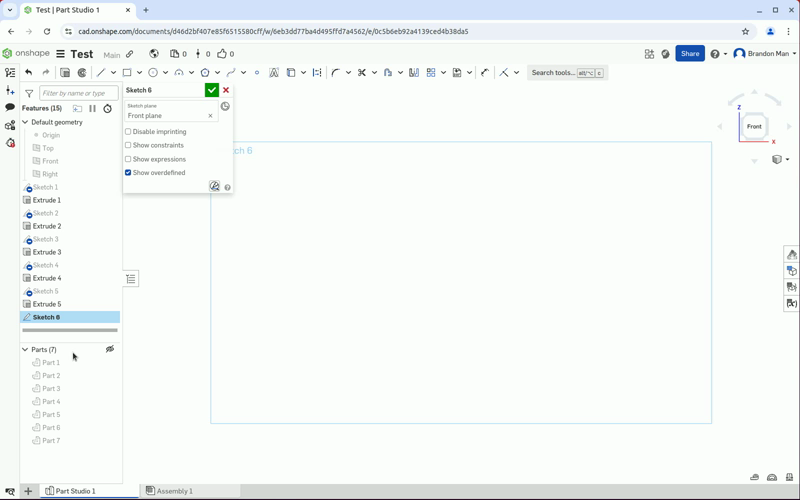
key(l)
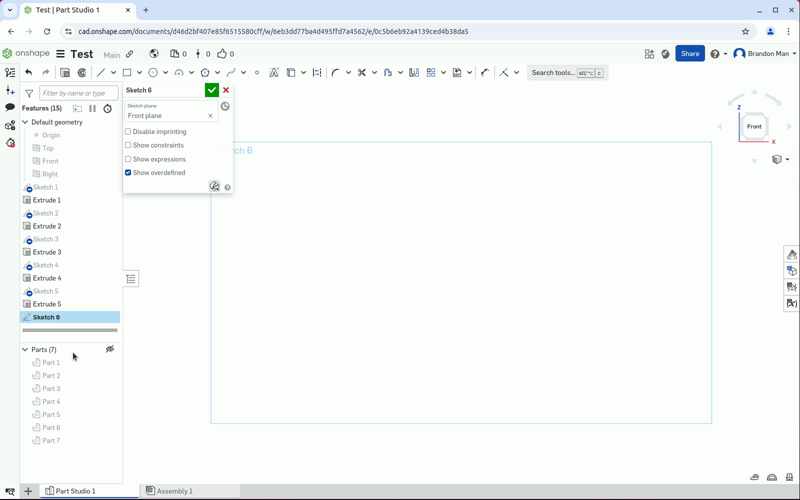
key_down(shift)
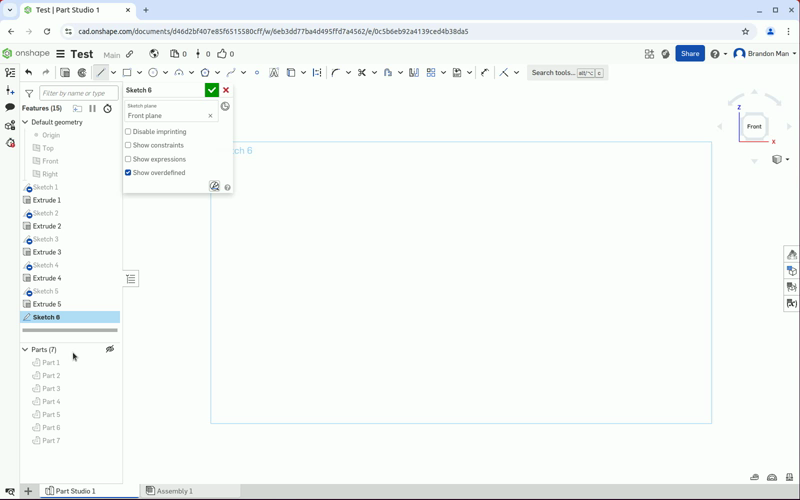
mouse_move(431, 290)
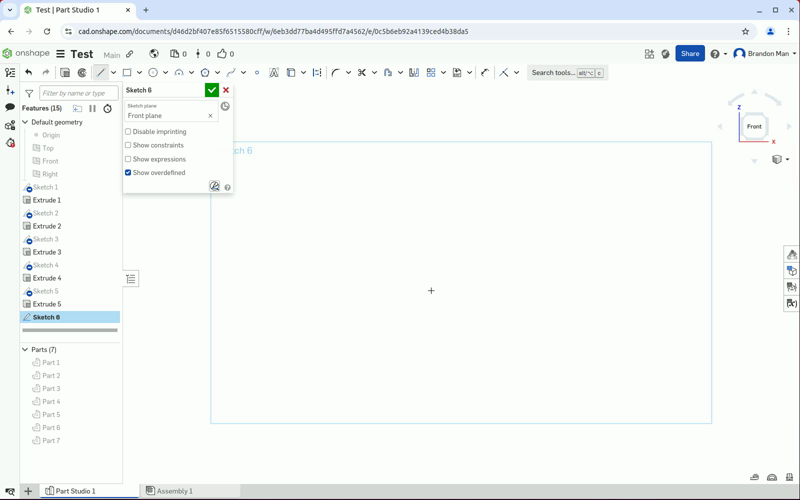
click(431, 290)
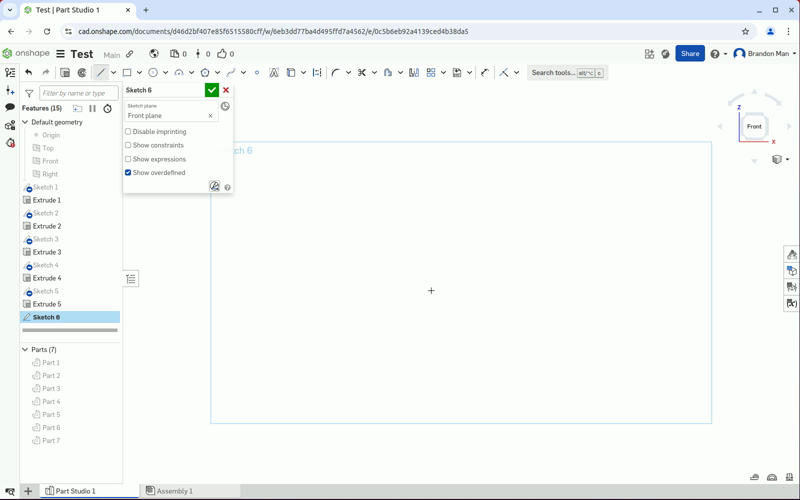
key_up(shift)
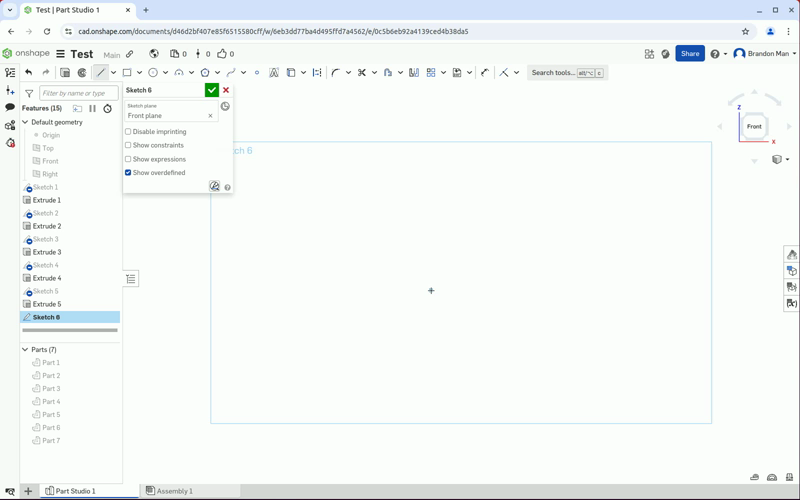
key_down(shift)
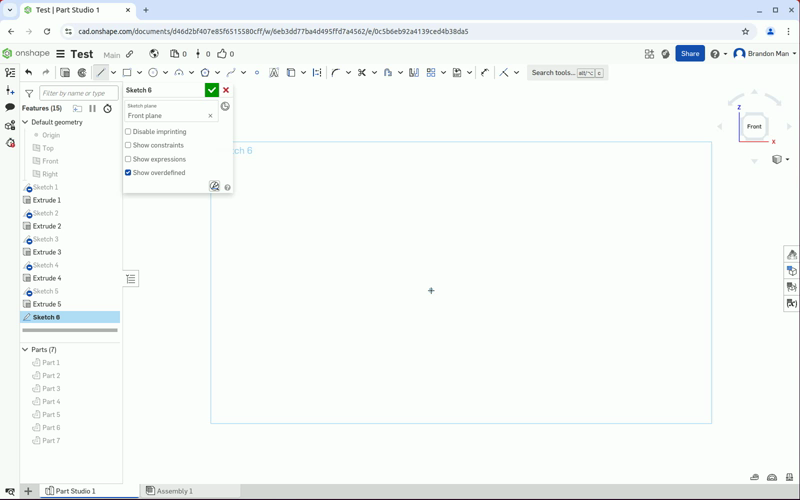
mouse_move(461, 290)
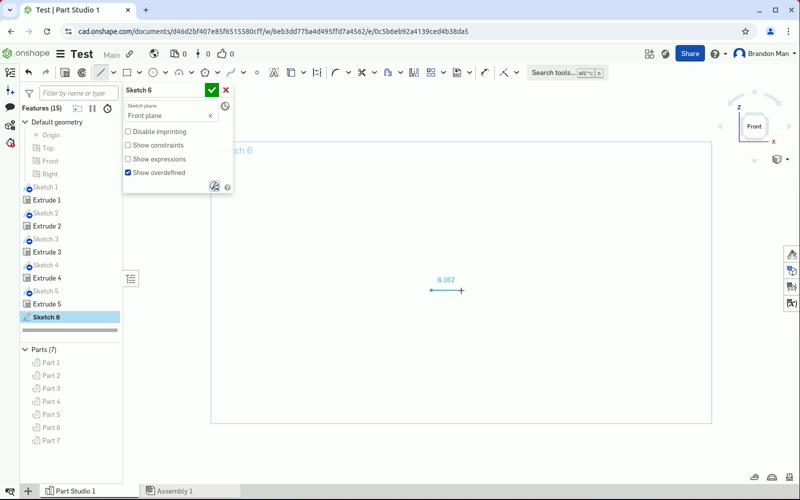
mouse_move(440, 290)
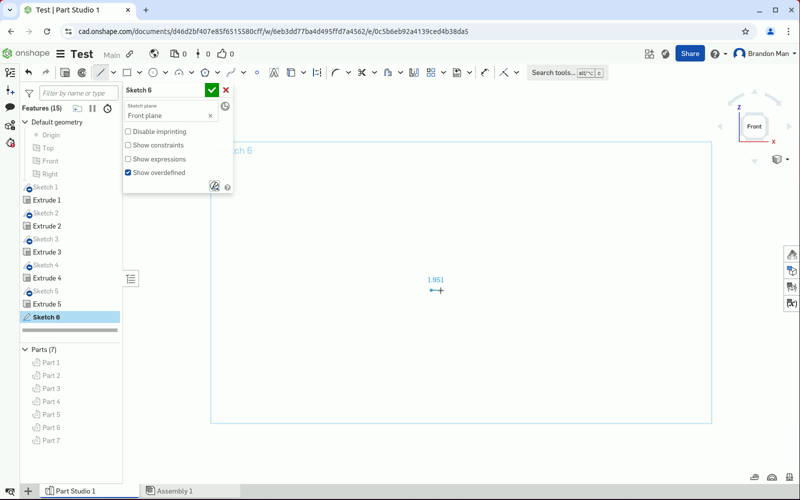
click(440, 290)
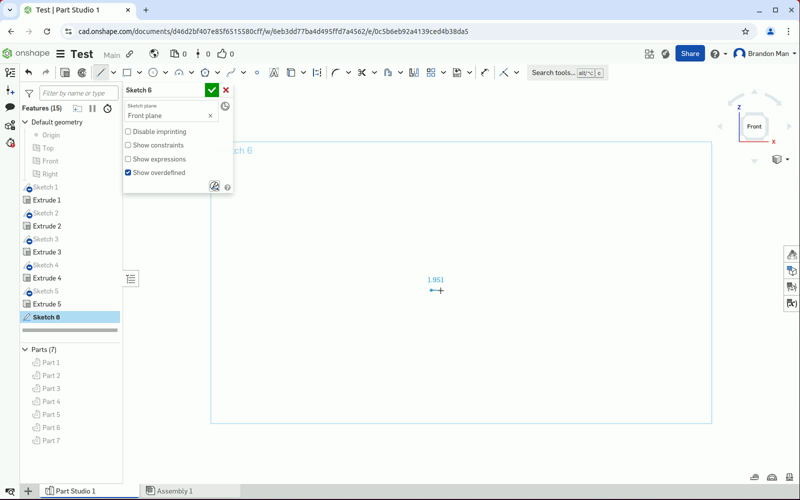
key_up(shift)
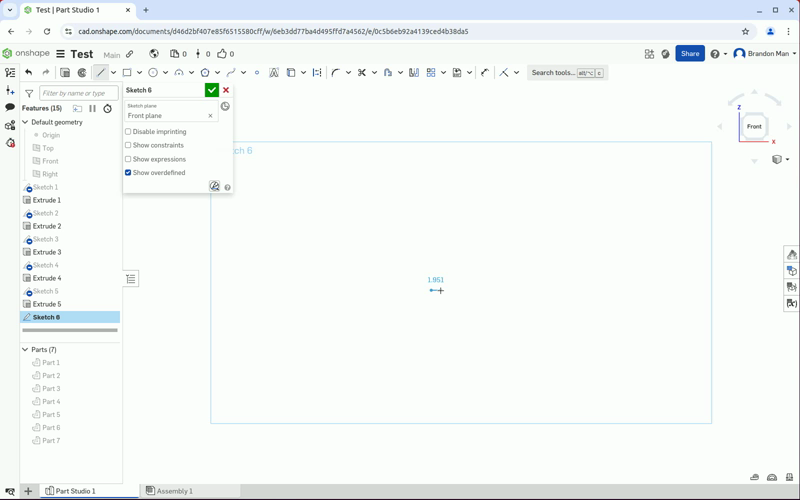
key(esc)
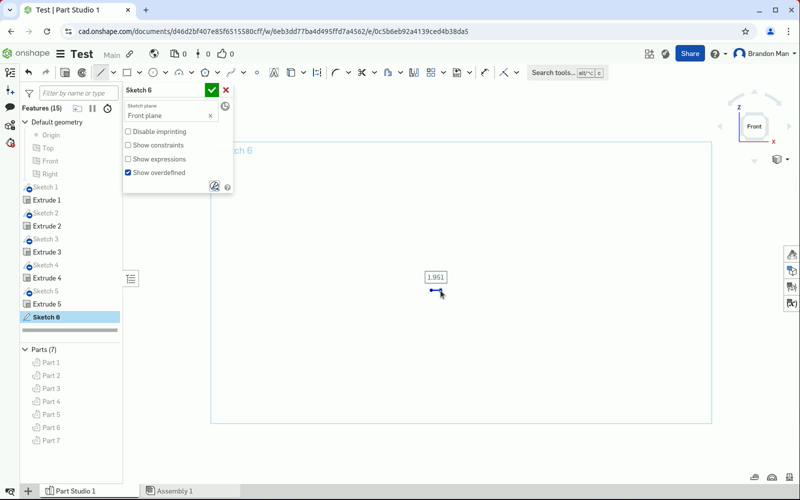
key(a)
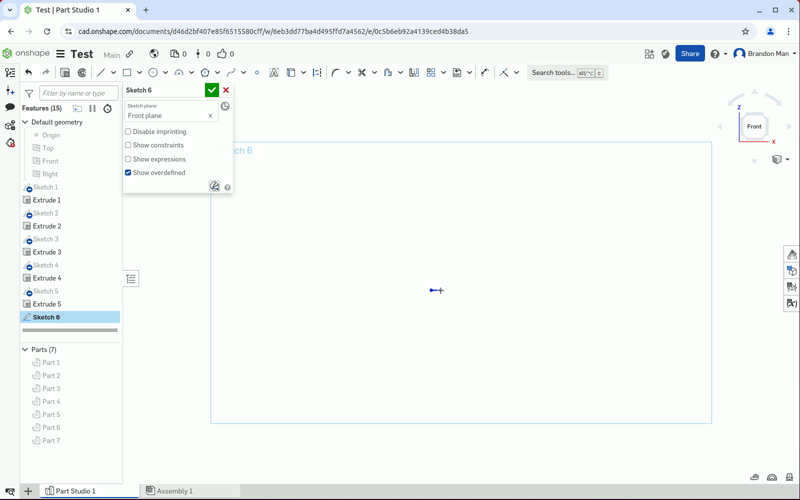
mouse_move(440, 290)
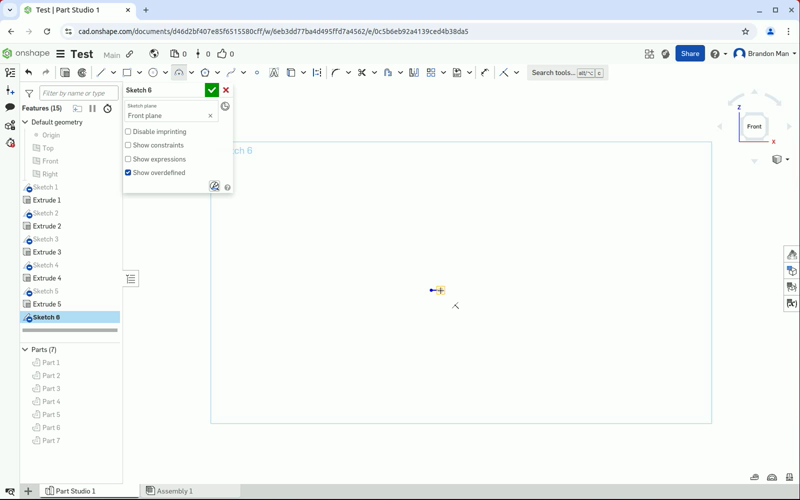
click(440, 290)
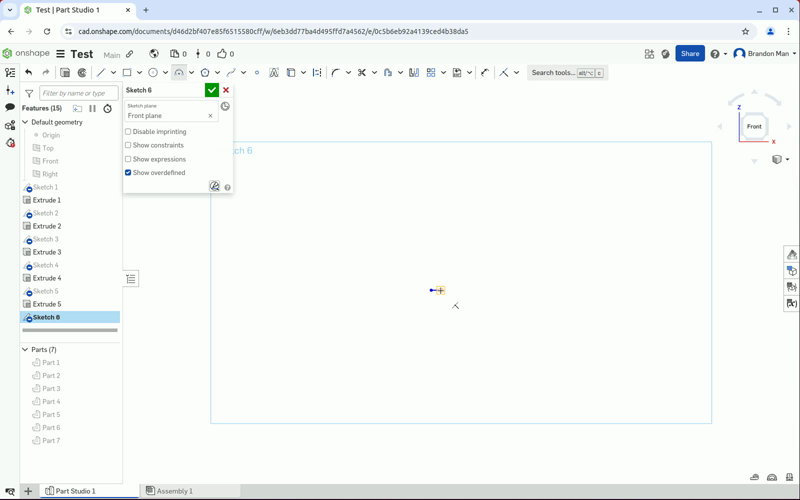
key_down(shift)
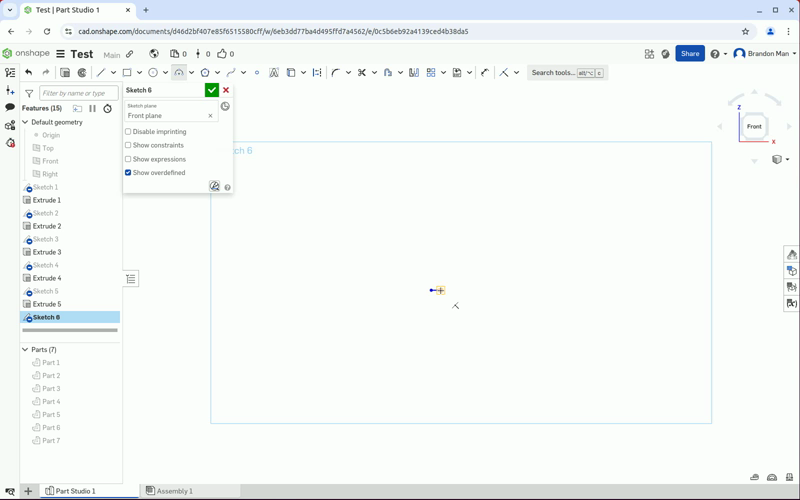
mouse_move(440, 273)
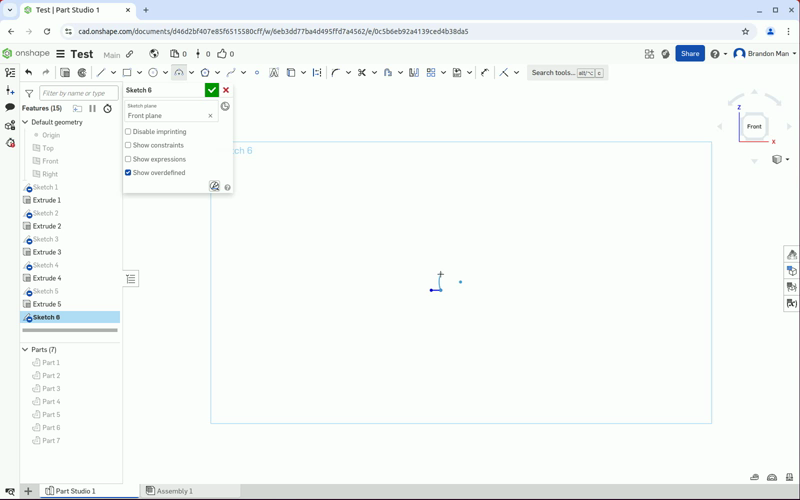
click(440, 273)
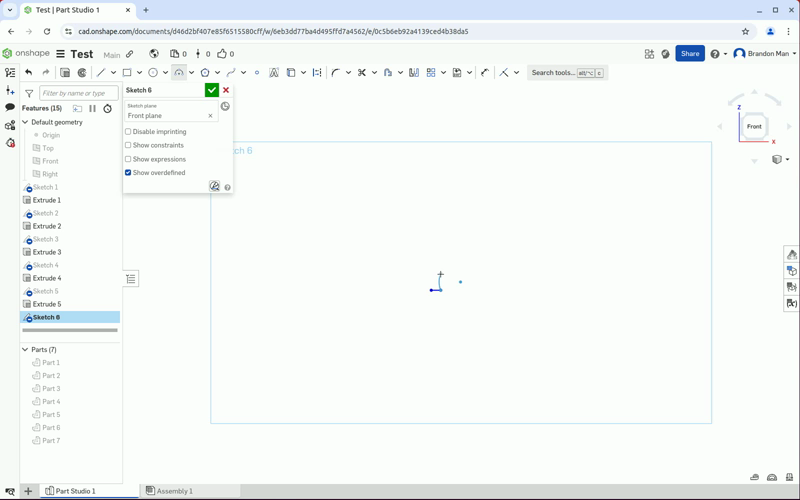
mouse_move(439, 281)
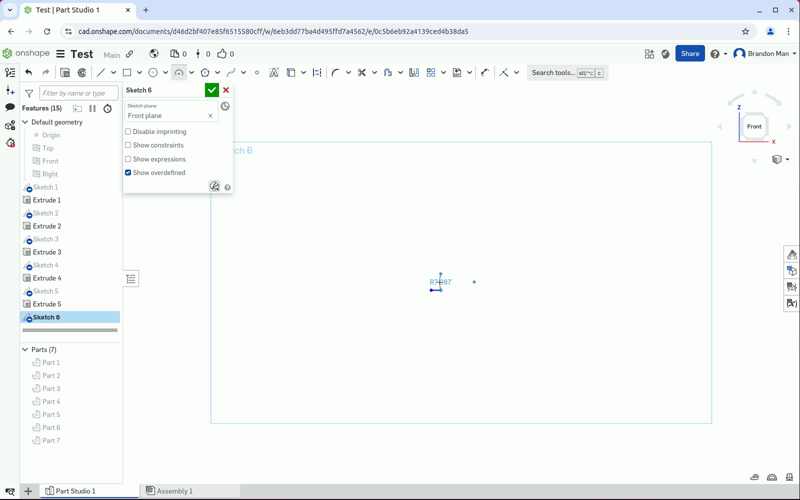
click(439, 281)
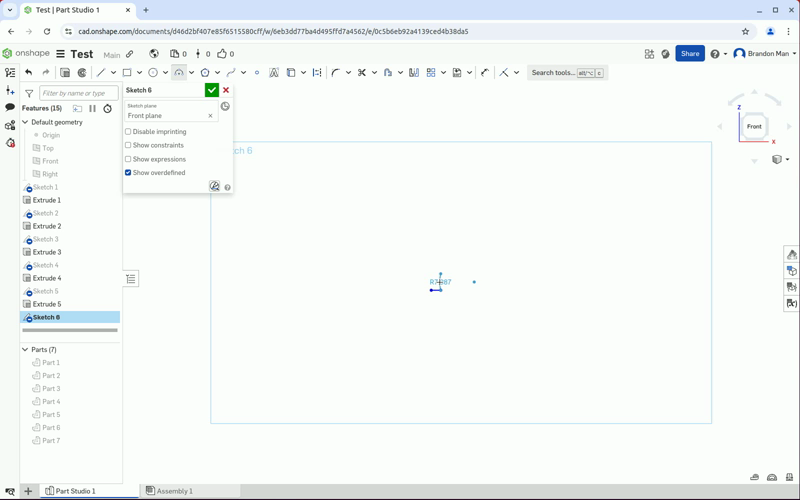
key_up(shift)
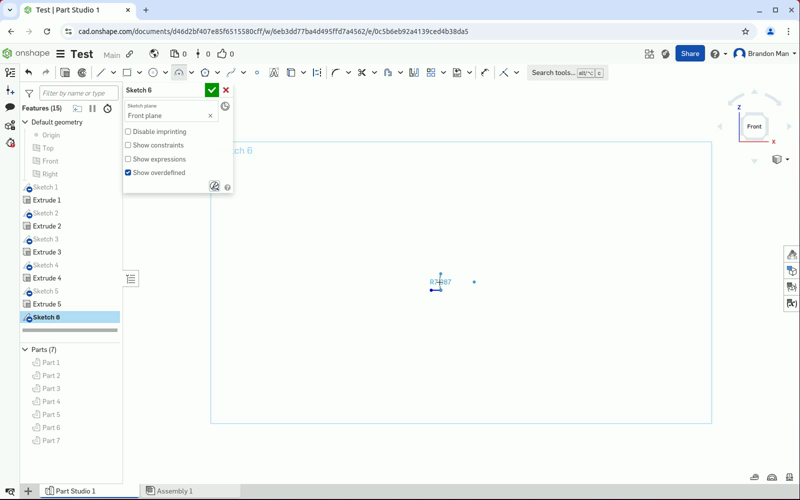
key(esc)
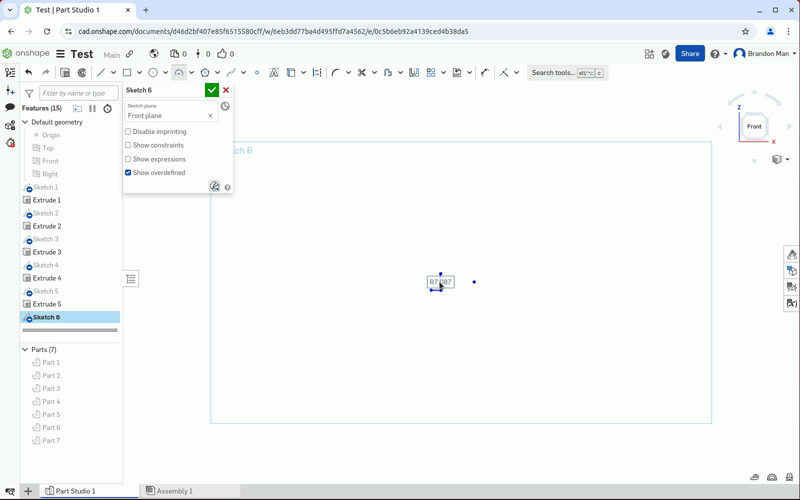
key(l)
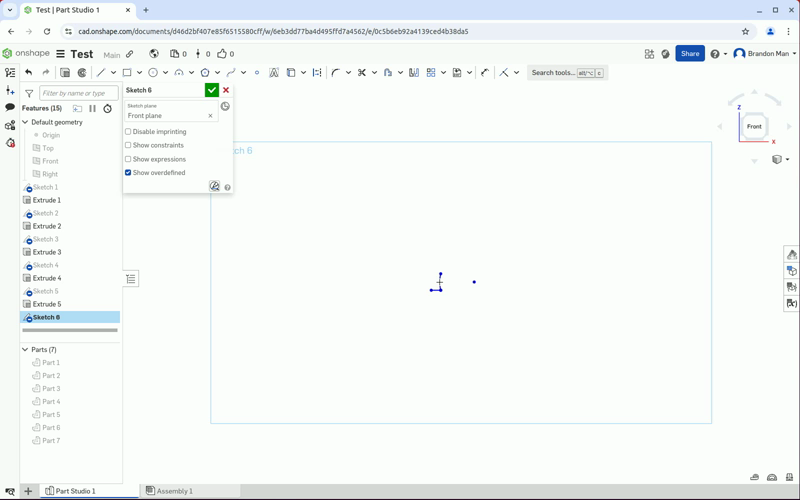
mouse_move(440, 273)
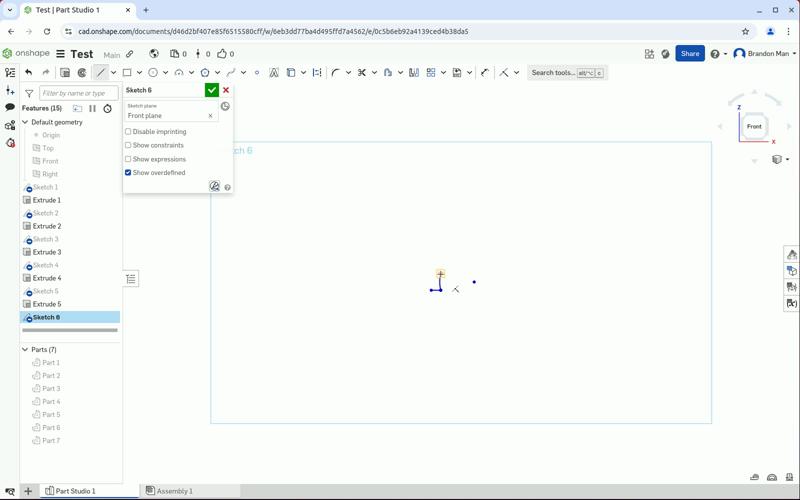
click(440, 273)
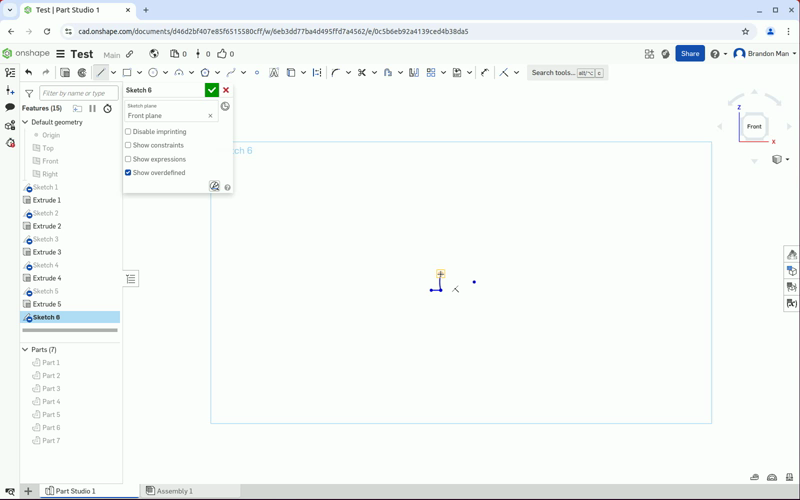
key_down(shift)
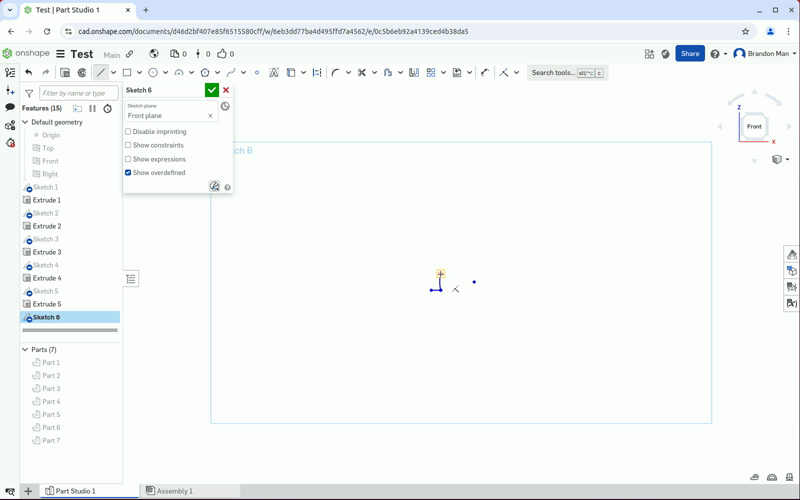
mouse_move(470, 273)
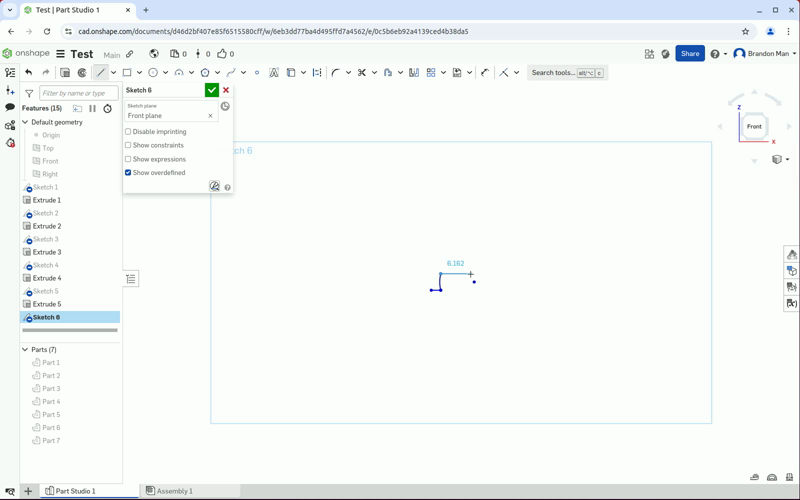
mouse_move(431, 273)
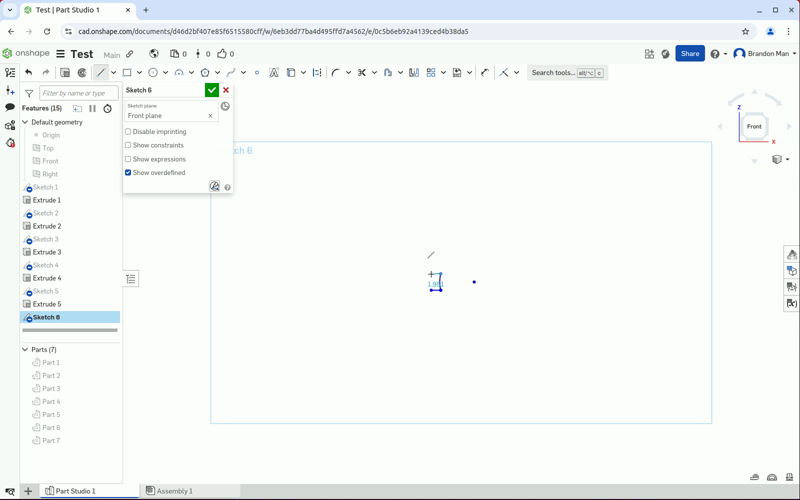
click(431, 273)
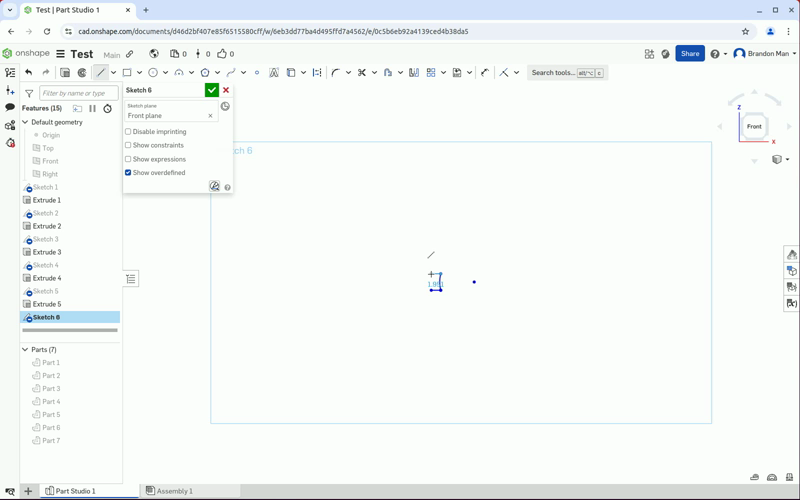
key_up(shift)
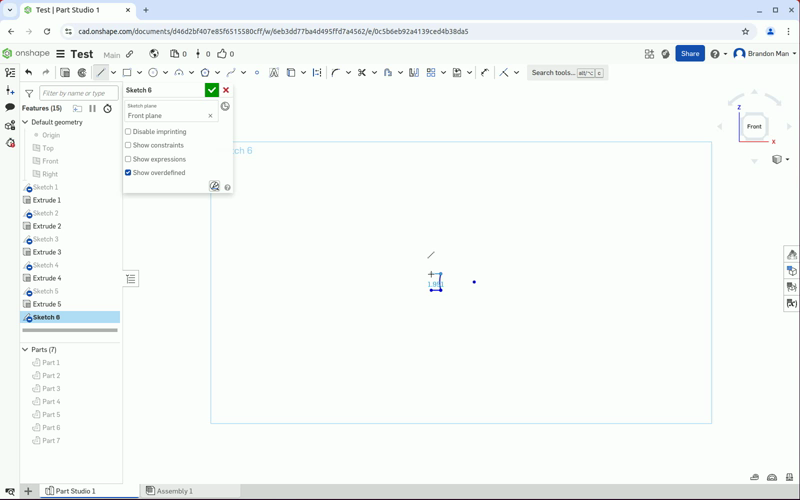
mouse_move(461, 273)
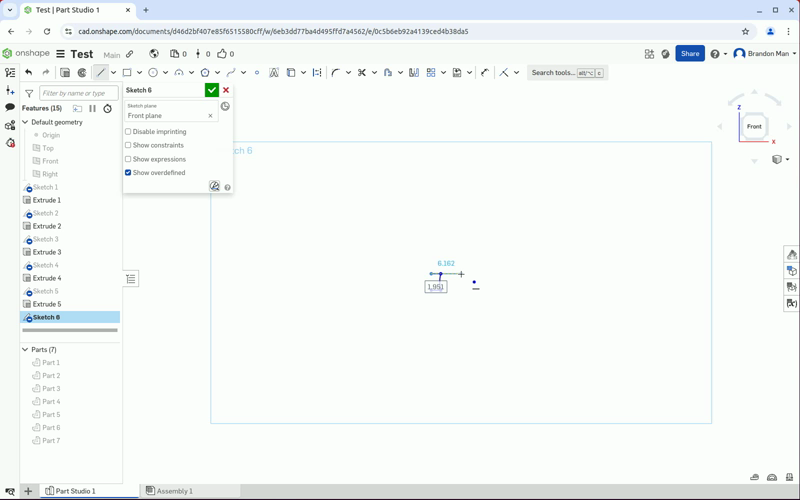
key_down(shift)
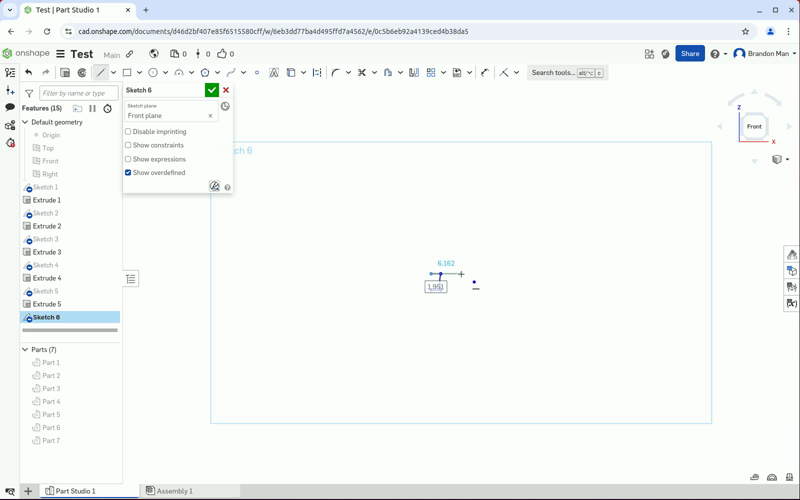
mouse_move(431, 290)
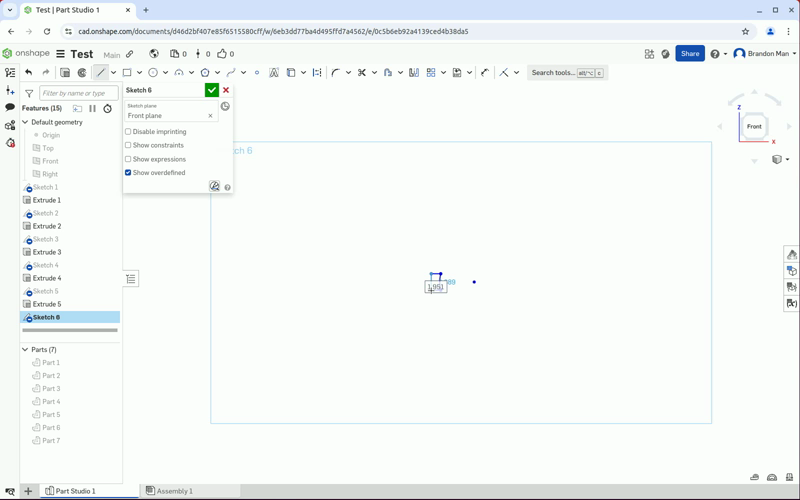
key_up(shift)
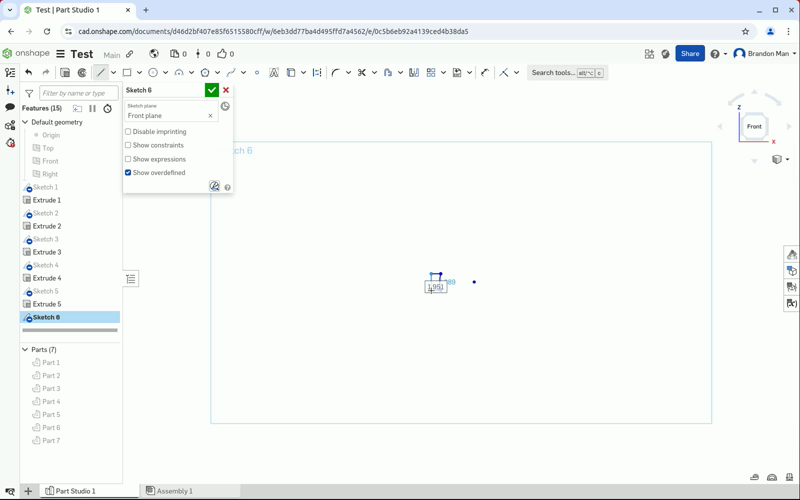
click(431, 290)
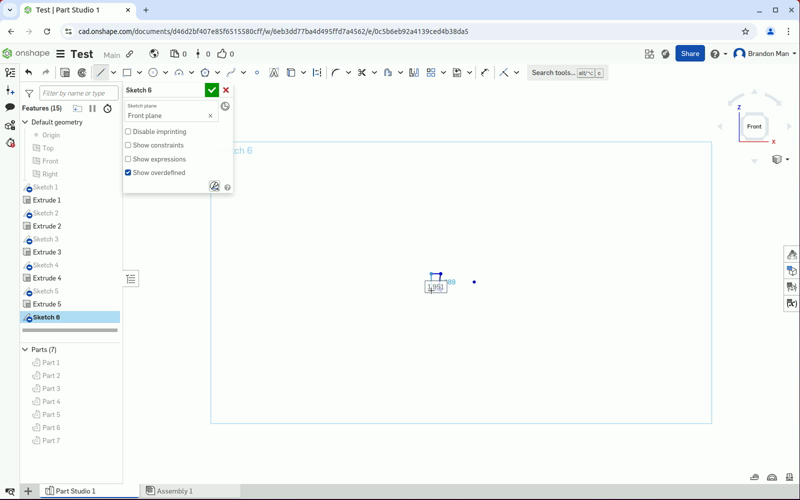
key(esc)
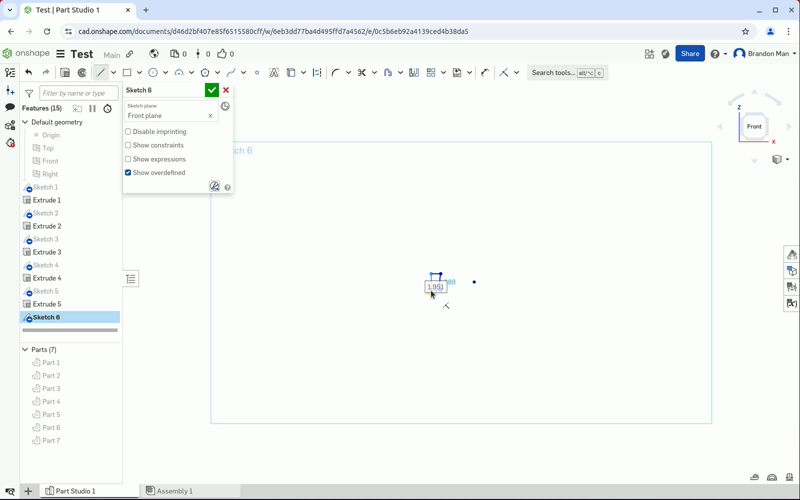
mouse_move(438, 285)
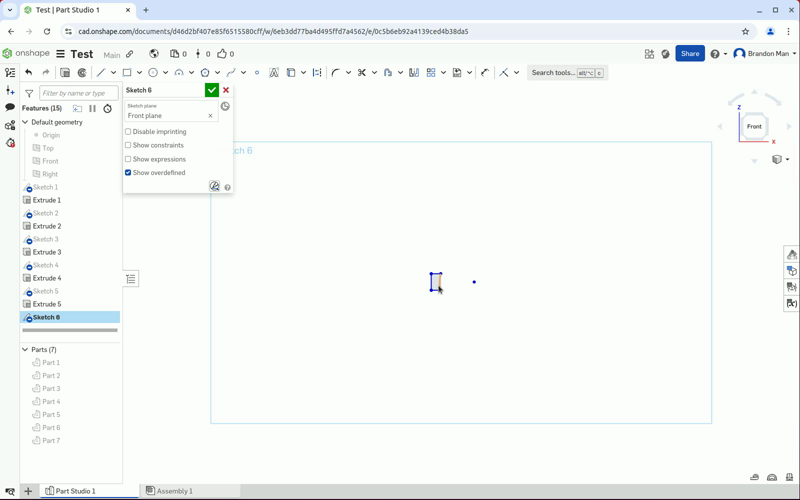
scroll(6)
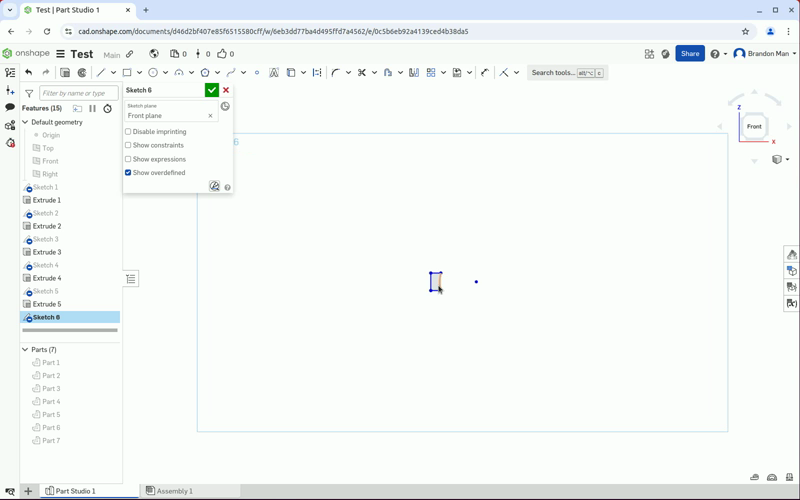
scroll(6)
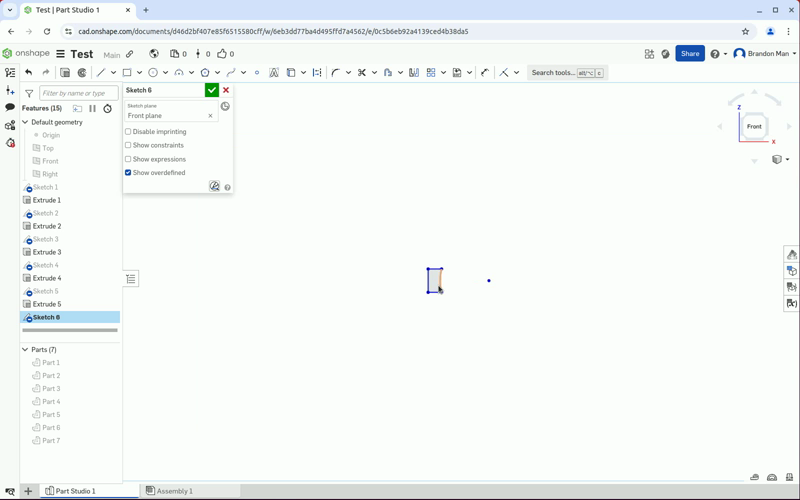
scroll(6)
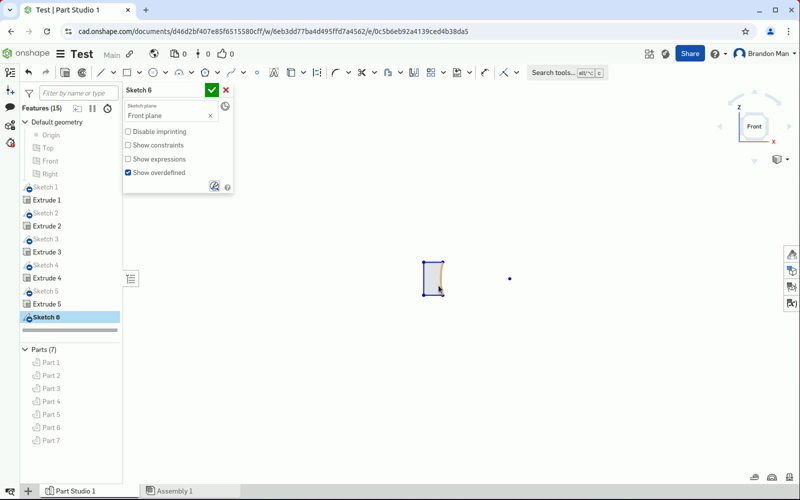
scroll(6)
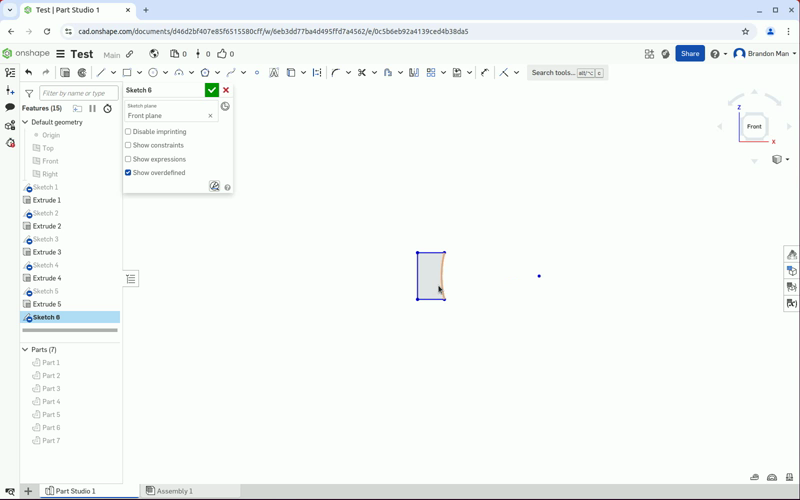
scroll(6)
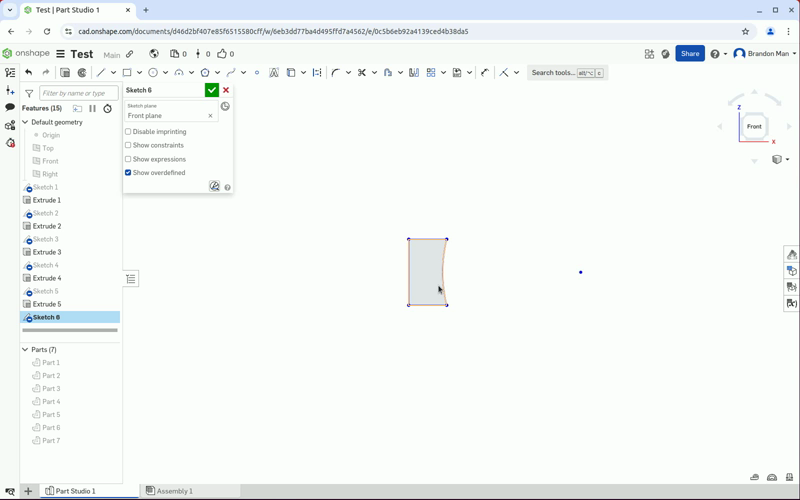
scroll(6)
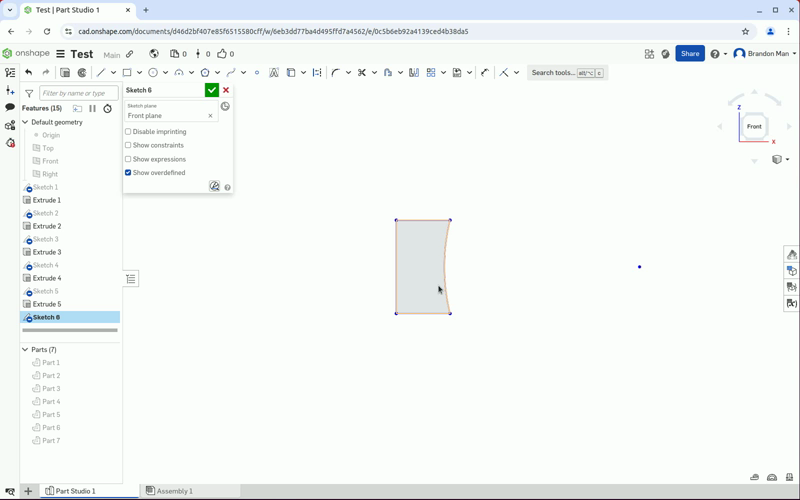
scroll(6)
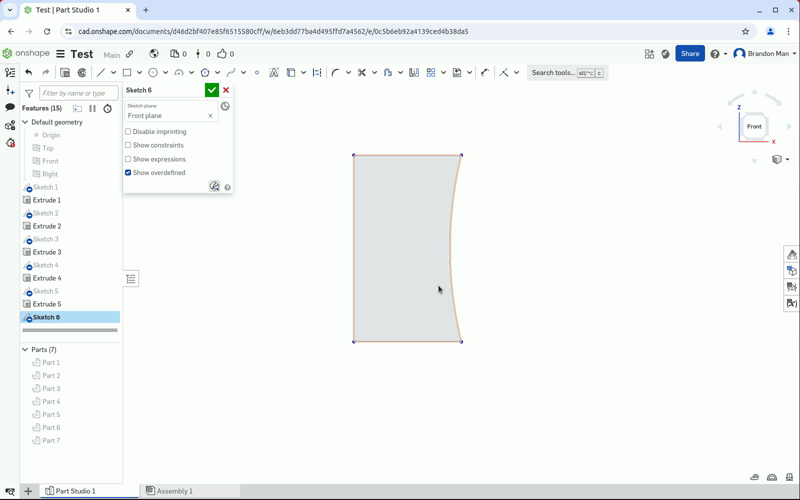
click(438, 285)
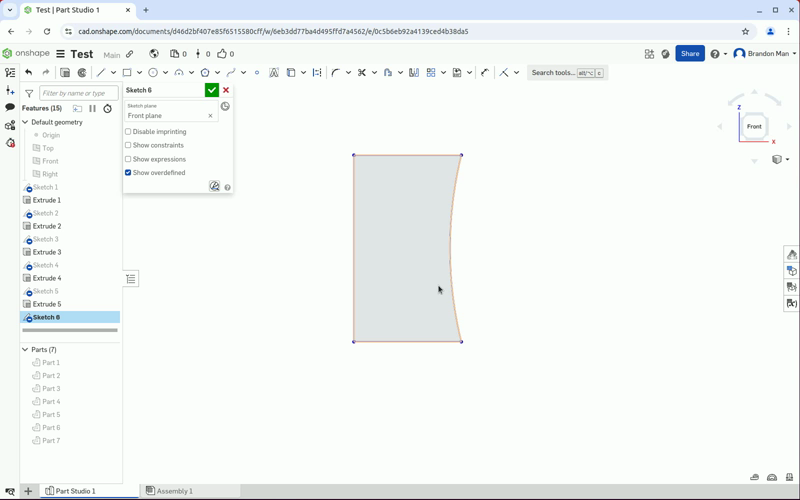
scroll(-6)
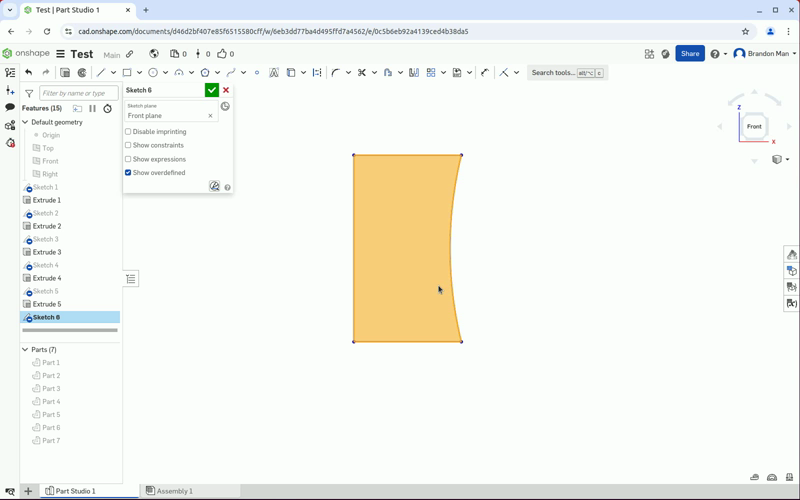
scroll(-6)
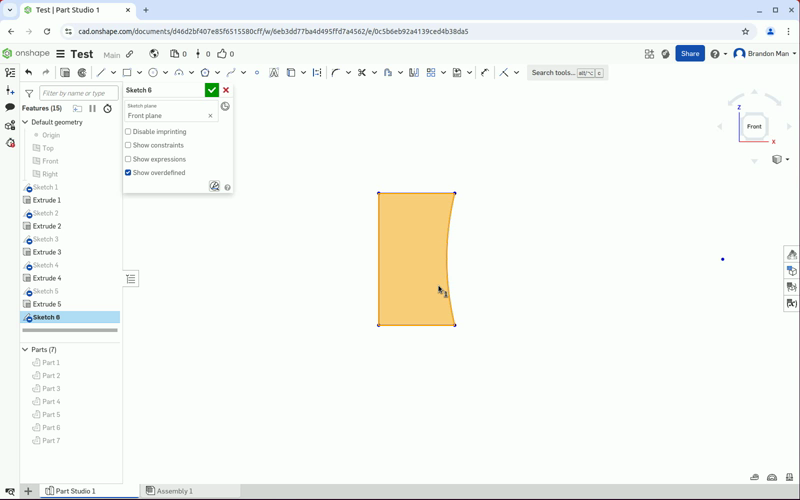
scroll(-6)
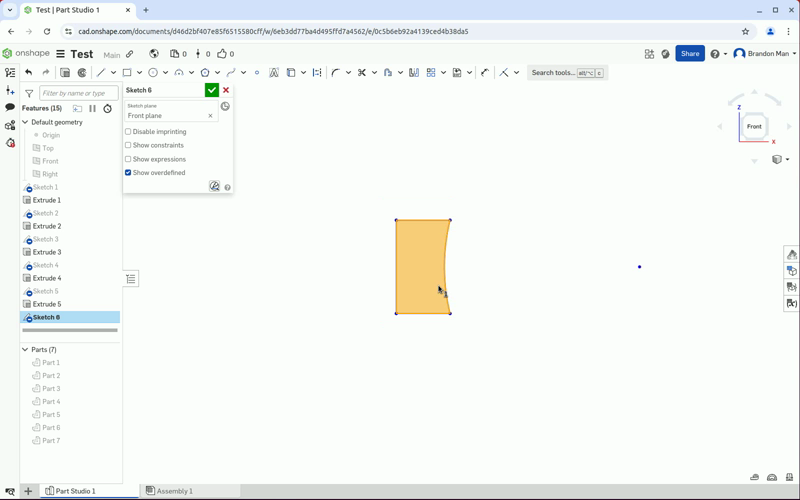
scroll(-6)
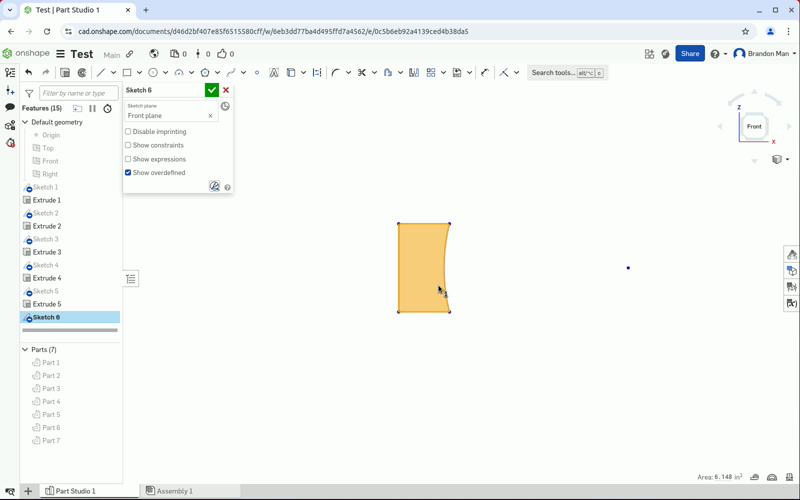
scroll(-6)
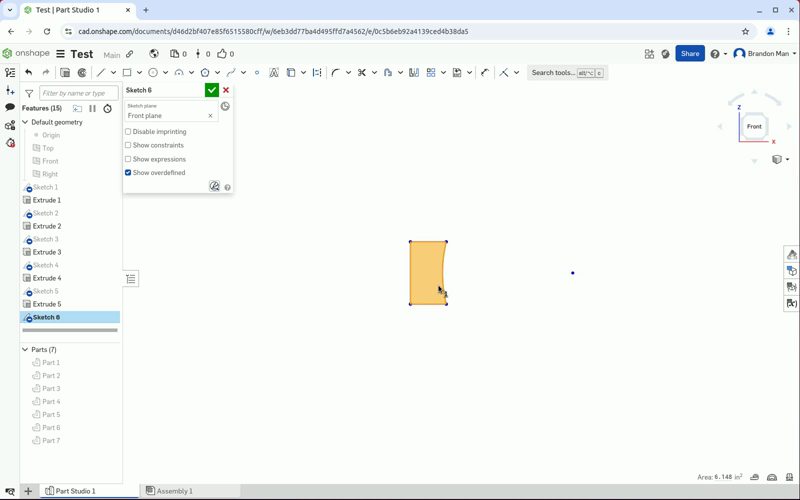
scroll(-6)
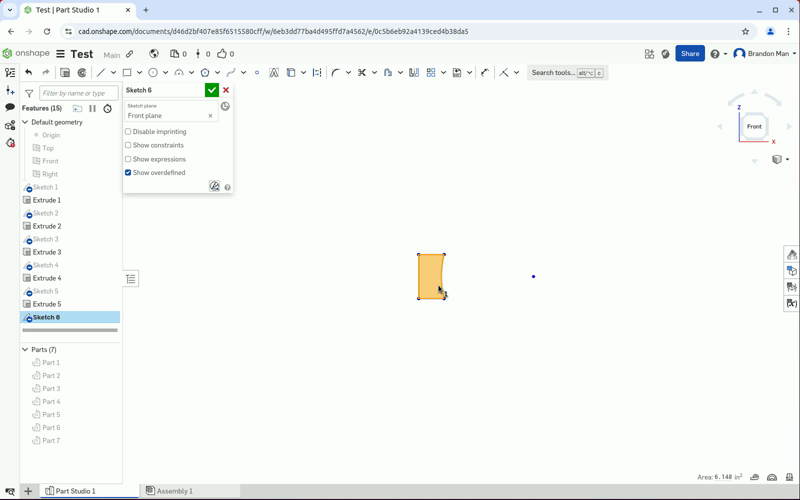
scroll(-6)
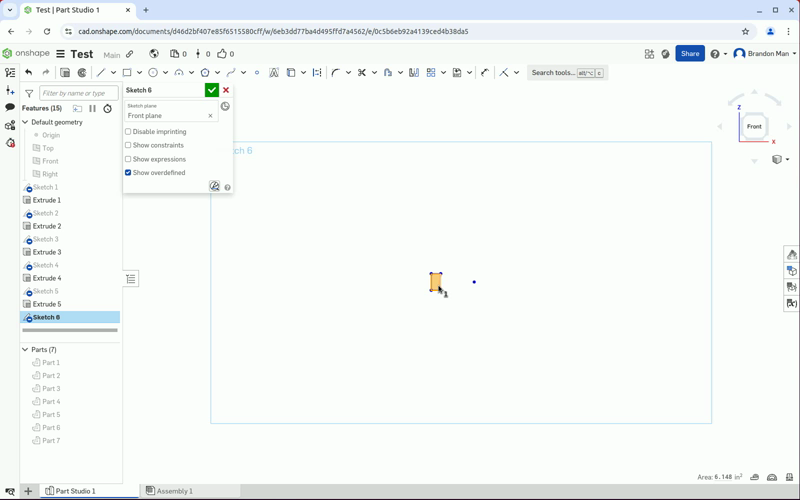
mouse_move(73, 352)
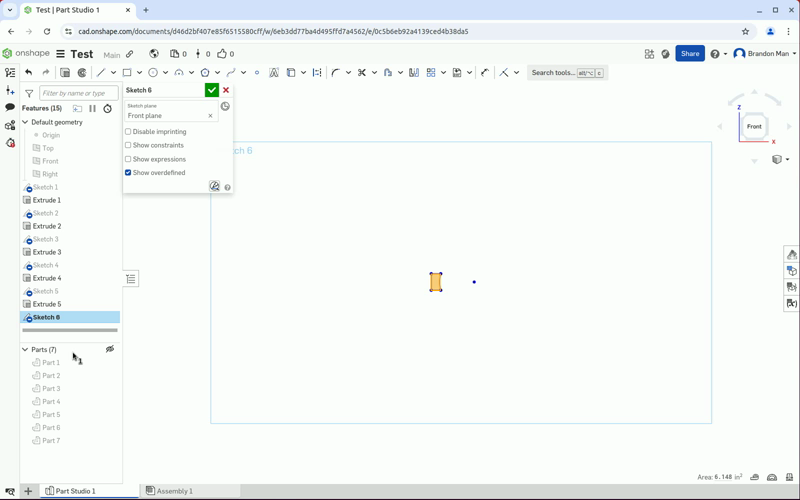
key(shift+y)
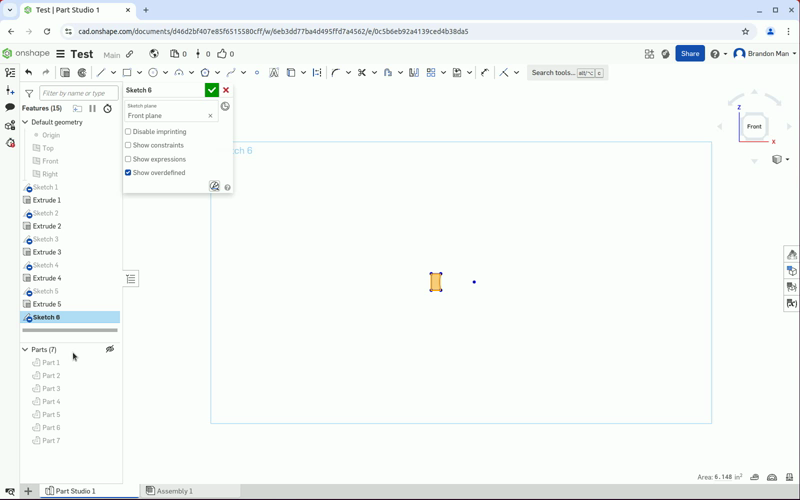
key(shift+e)
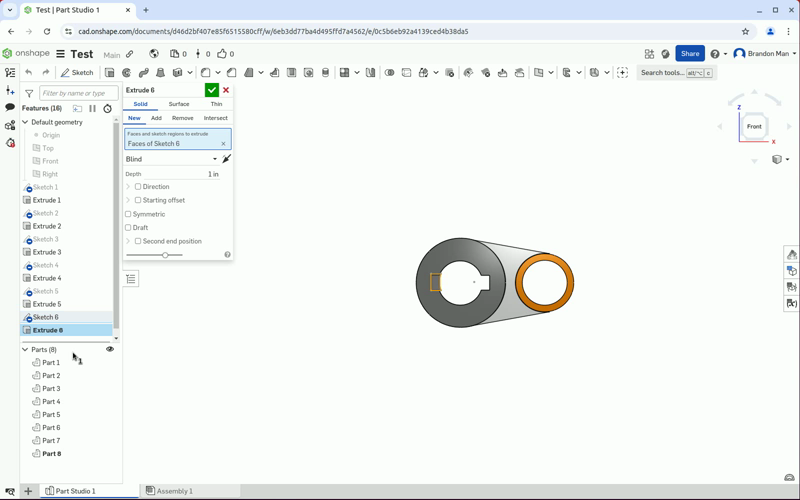
mouse_move(143, 106)
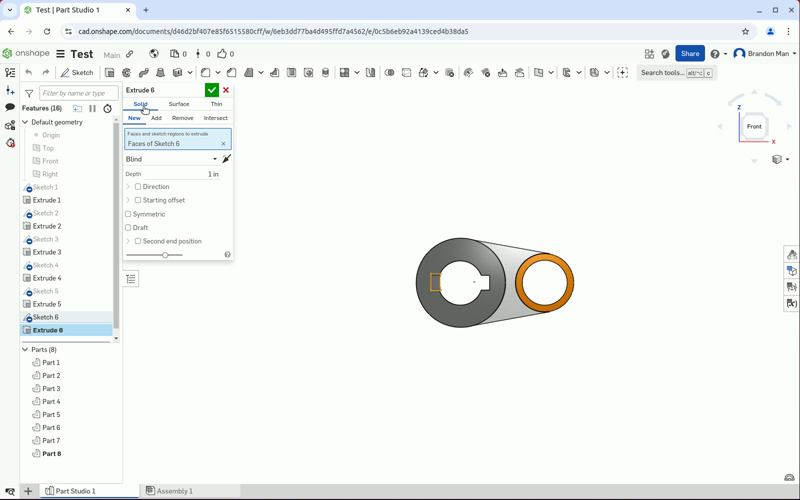
click(143, 106)
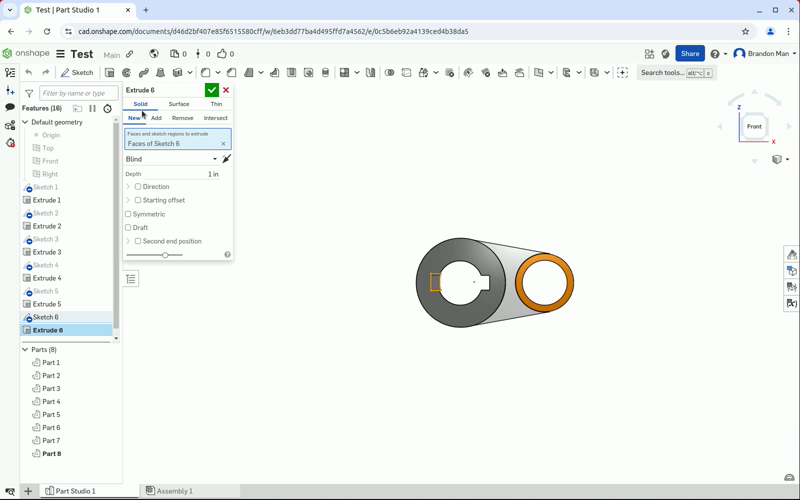
mouse_move(137, 120)
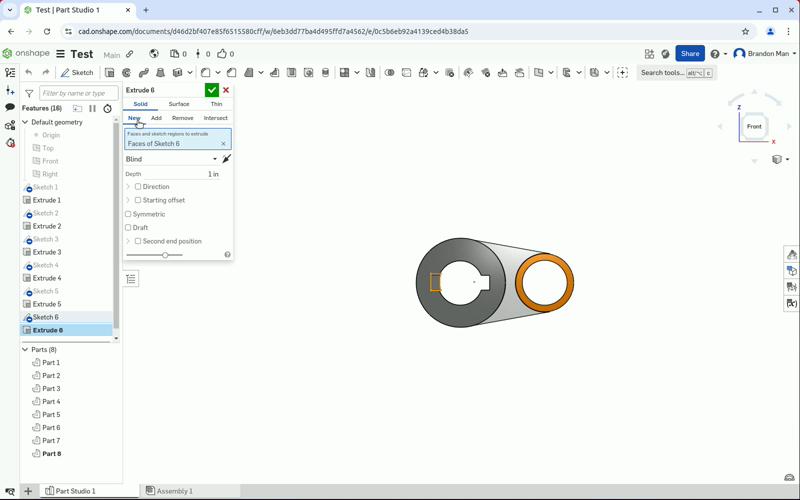
click(137, 120)
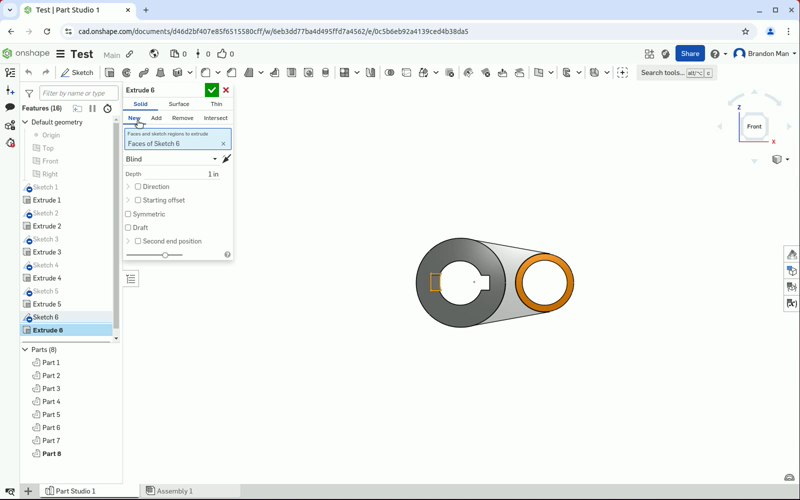
key(tab, 4)
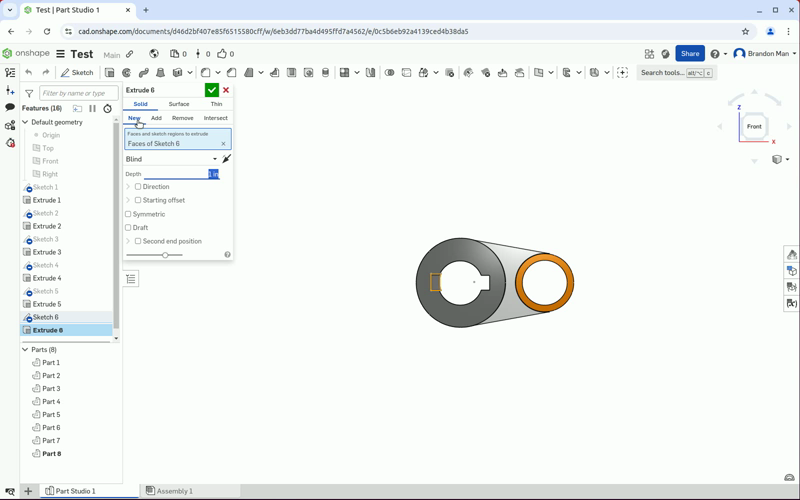
text(16.128)
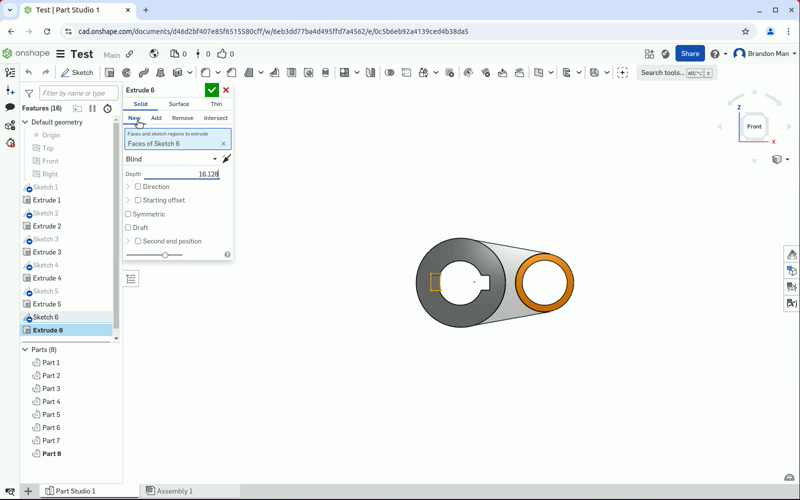
key(enter)
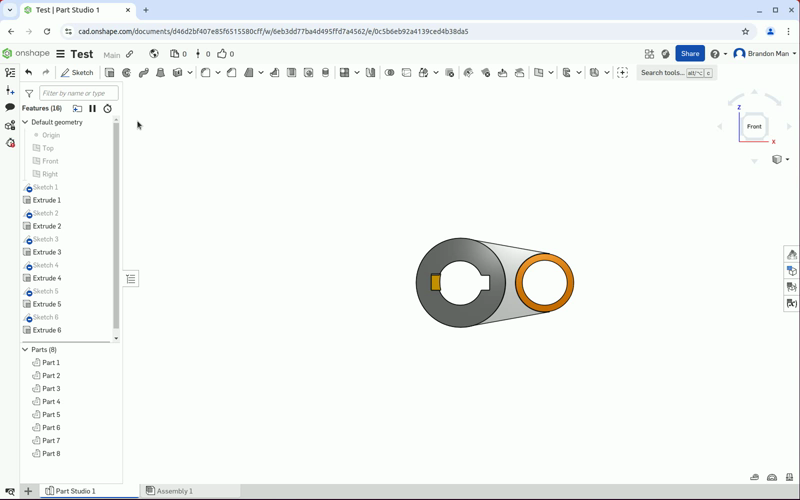
key(shift+h)
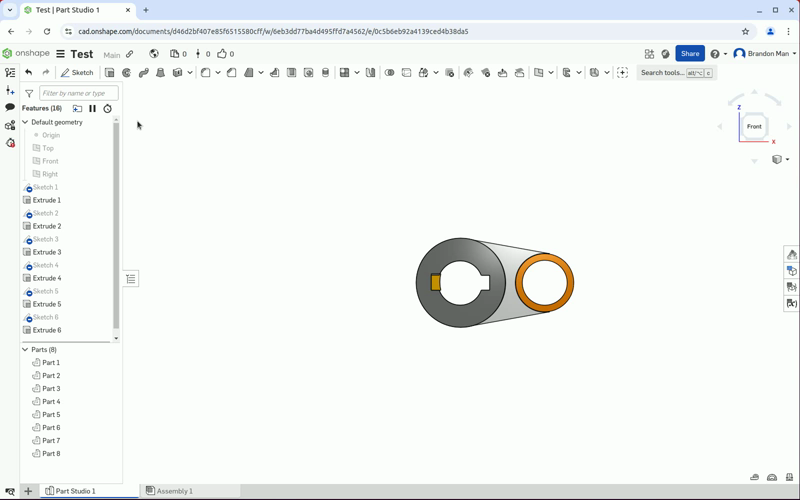
key(shift+h)
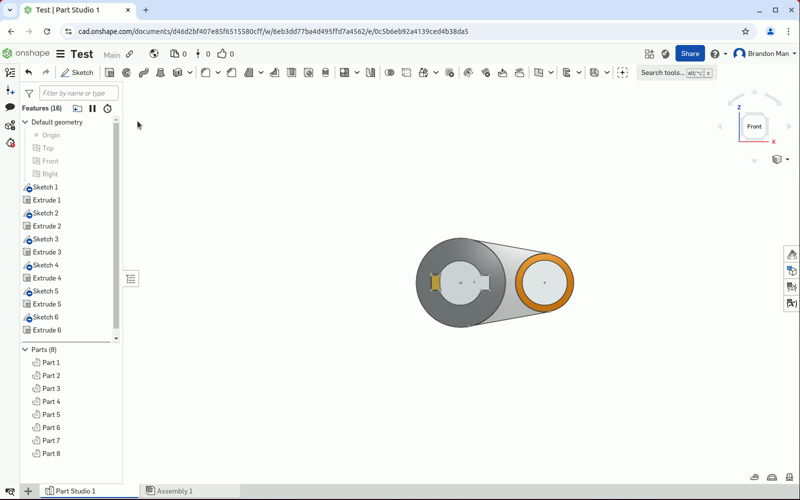
key(shift+7)
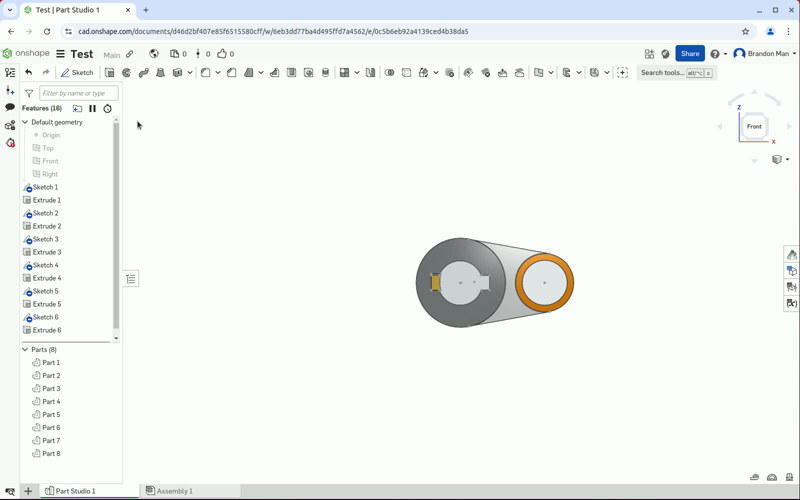
key(left, 2)
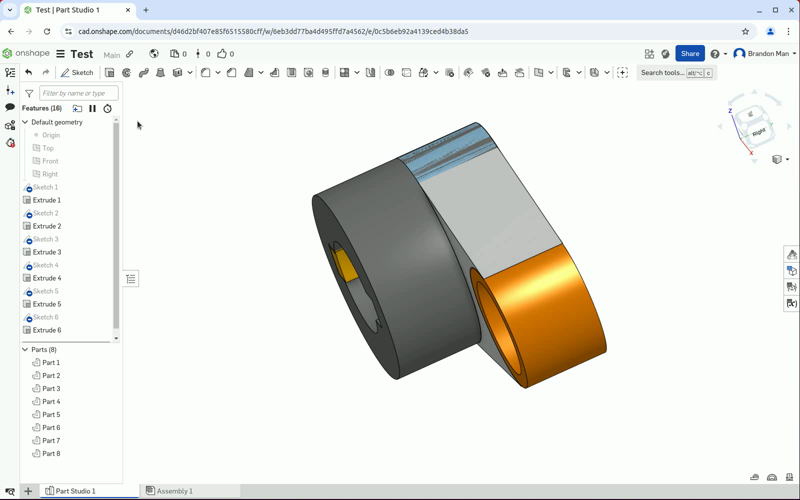
key(down, 2)
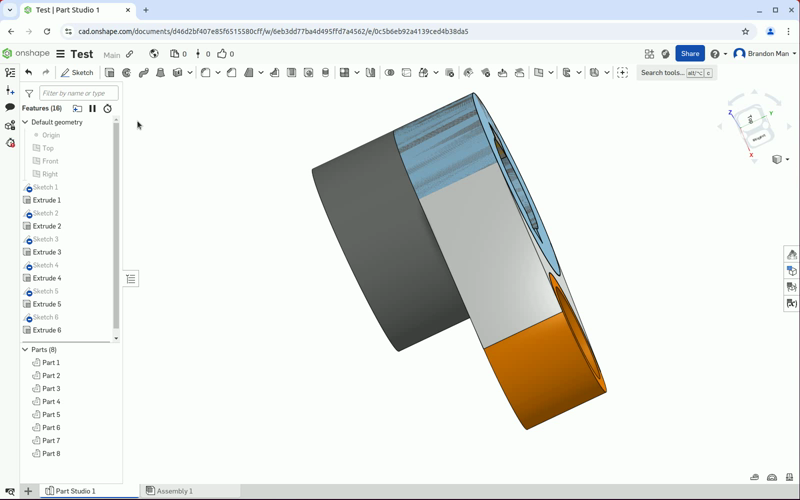
key(up, 2)
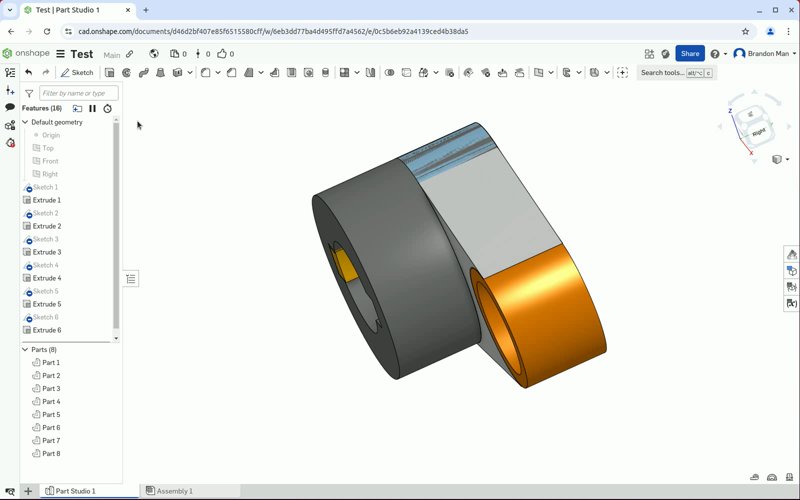
key(right, 2)
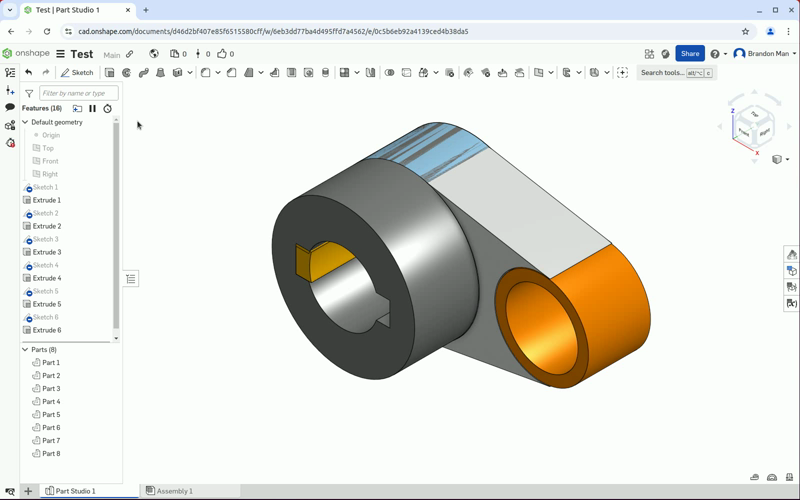
mouse_move(69, 189)
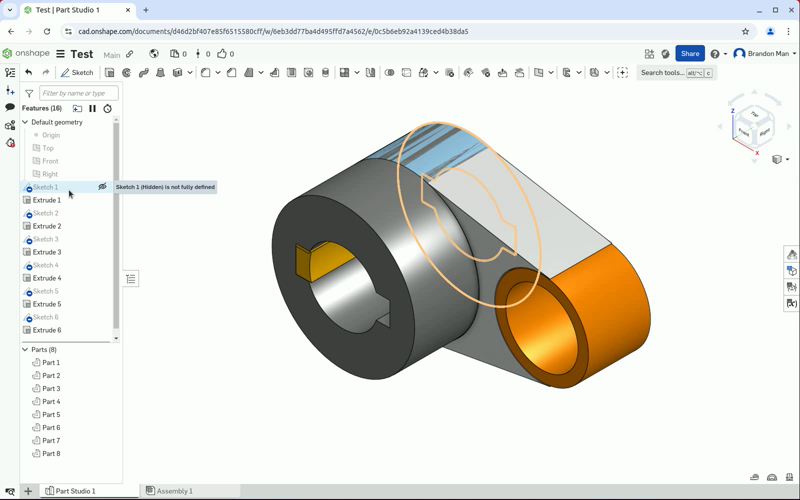
click(69, 189)